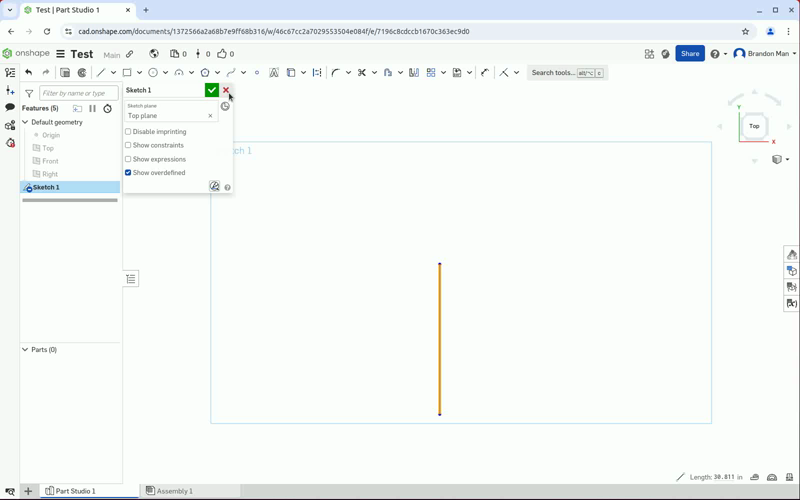
key(shift+h)
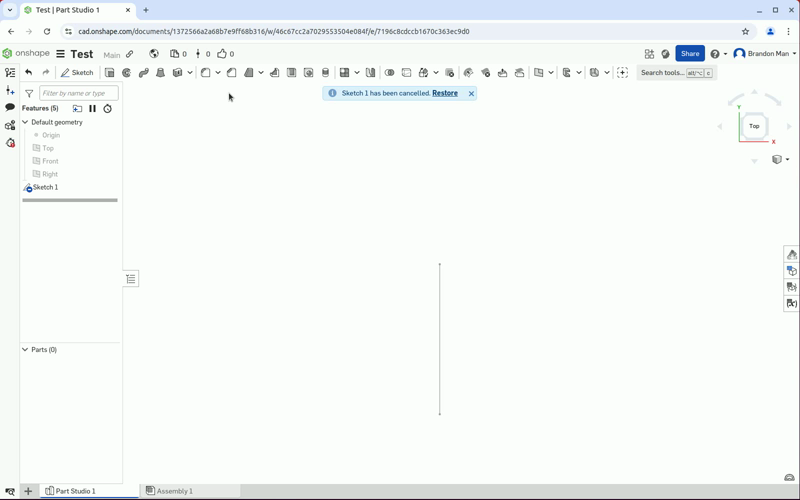
mouse_move(73, 352)
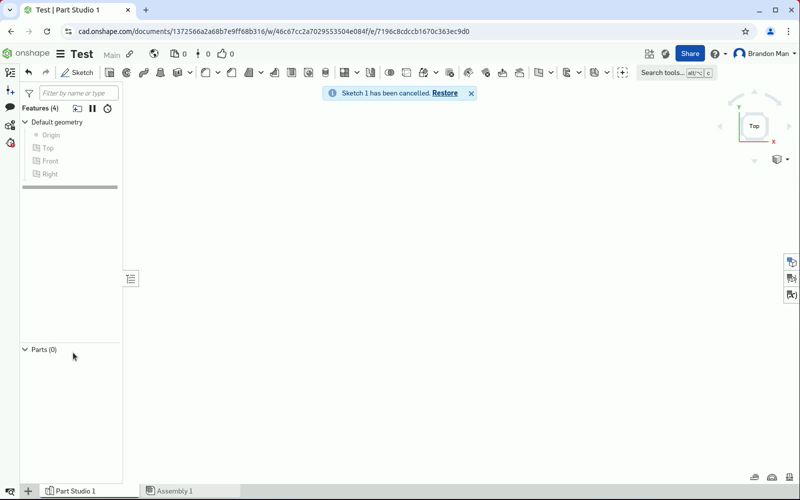
key(y)
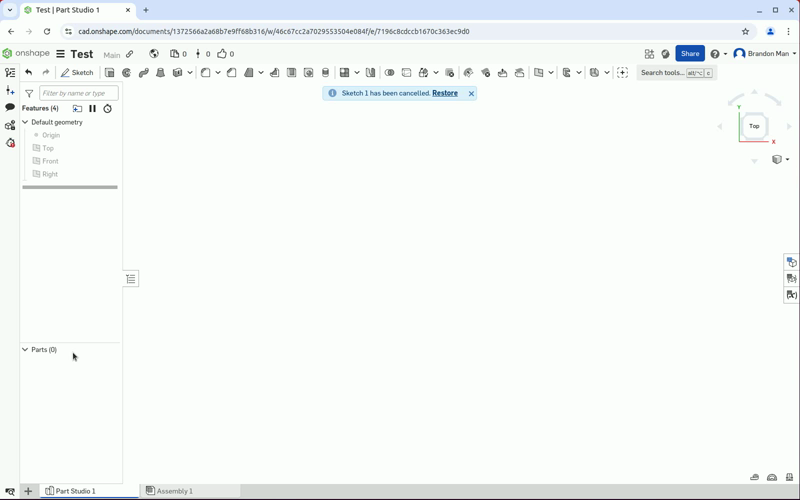
key(shift+p)
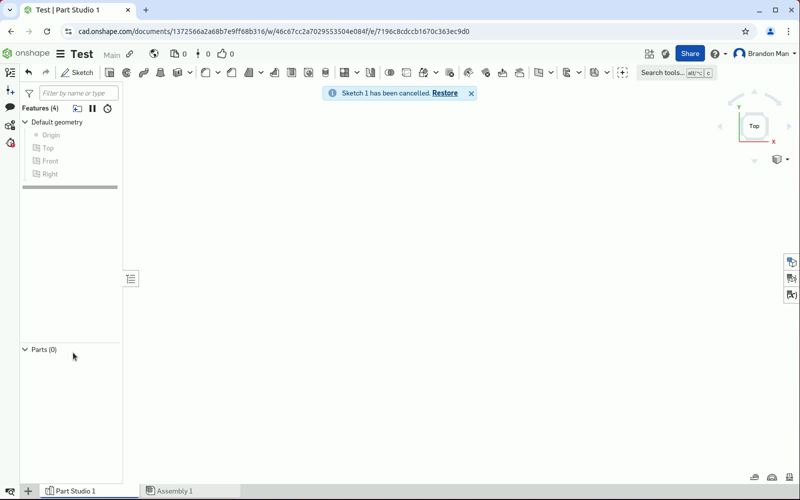
key(space)
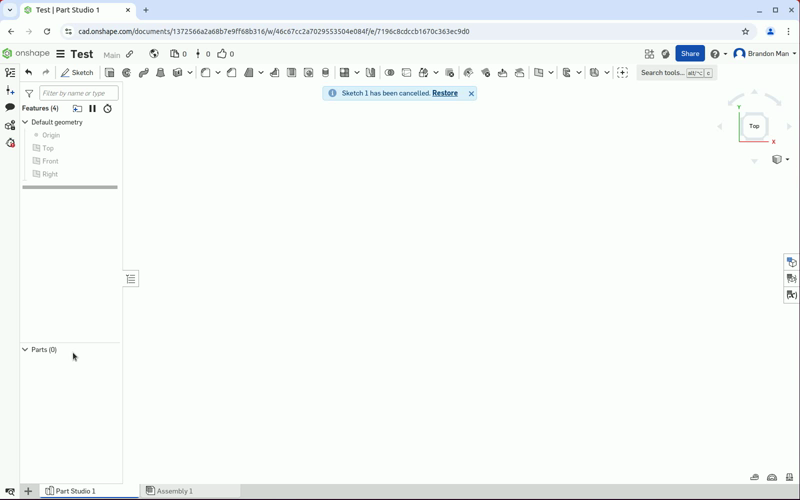
key_down(shift)
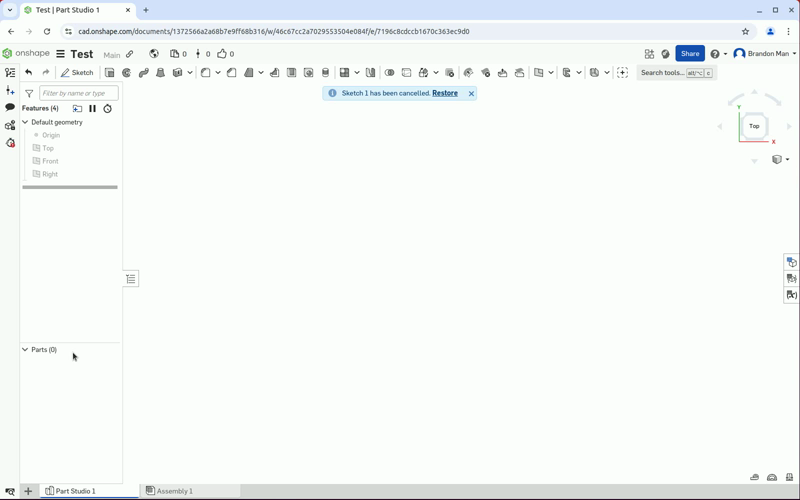
key(up)
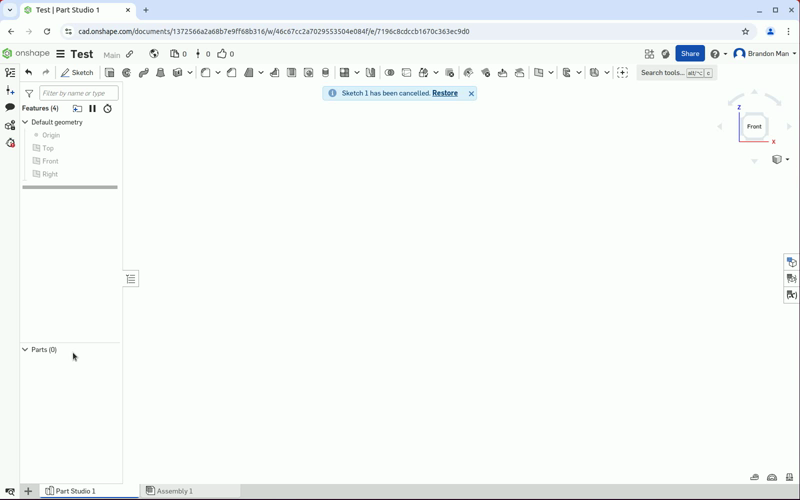
key_up(shift)
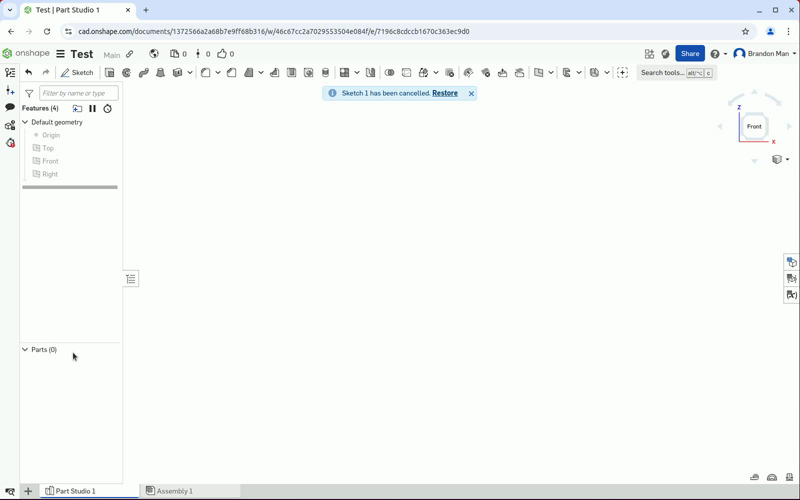
mouse_move(73, 352)
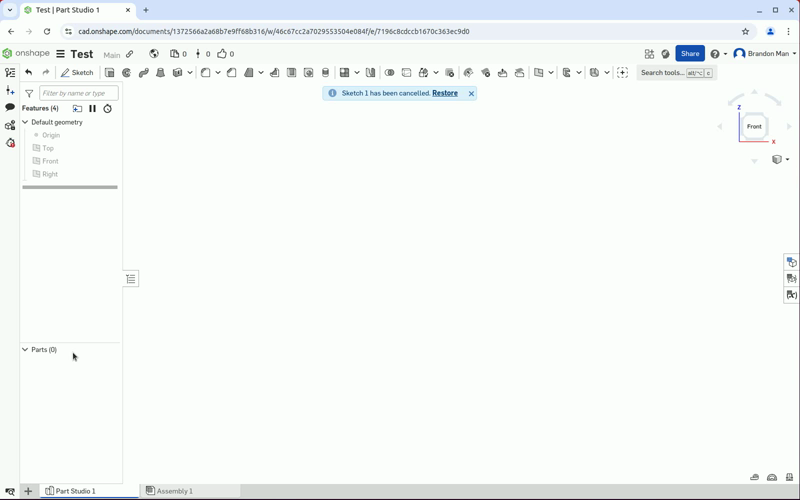
key(shift+y)
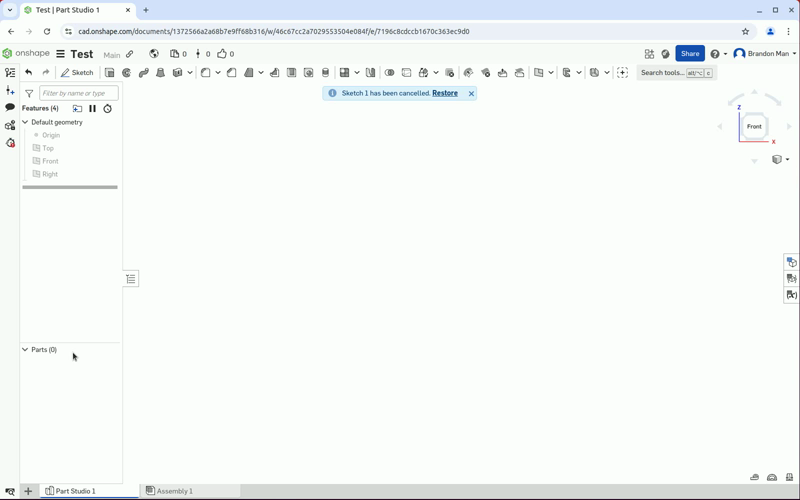
key(shift+s)
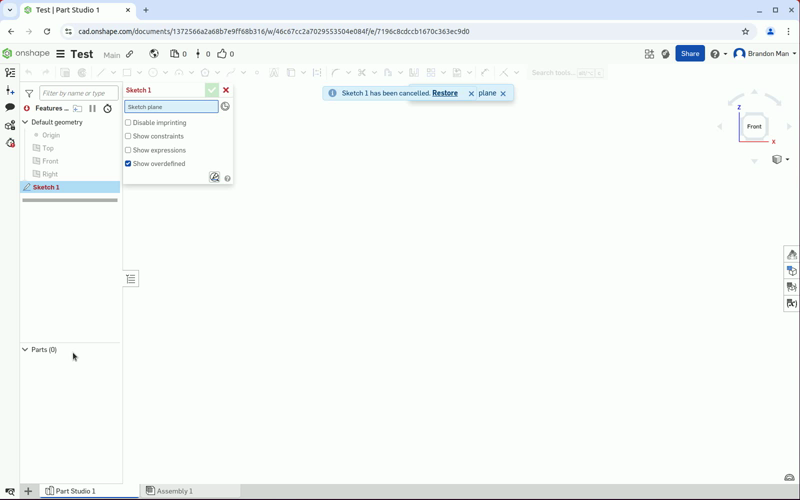
mouse_move(73, 163)
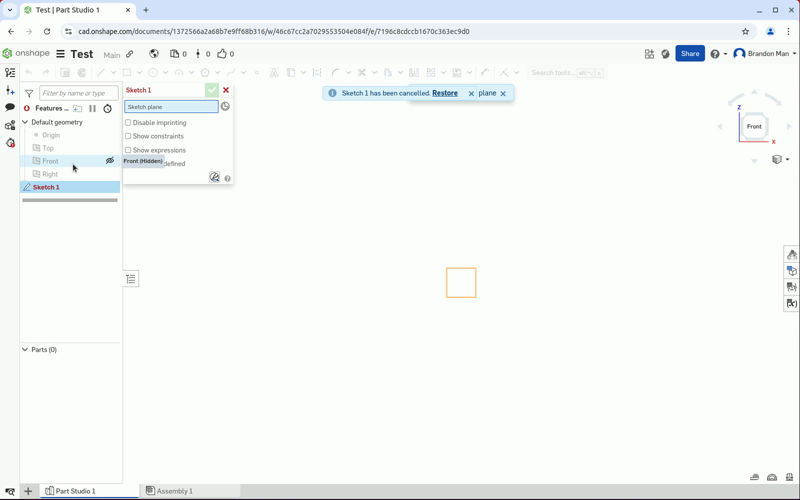
click(73, 163)
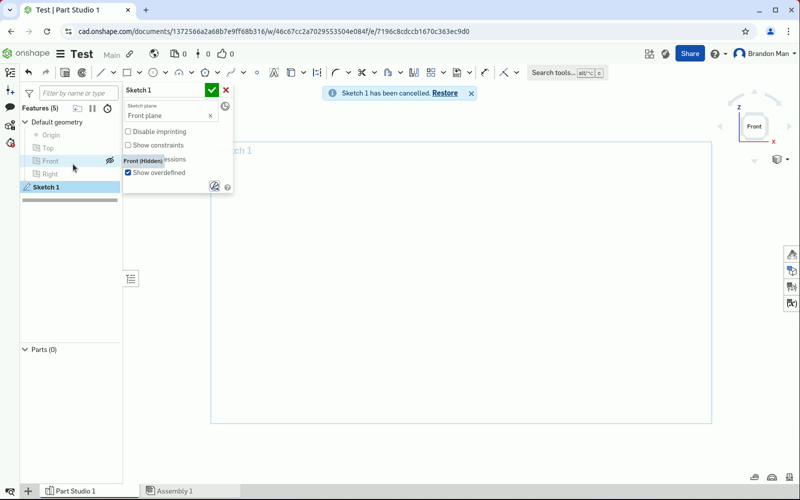
mouse_move(73, 352)
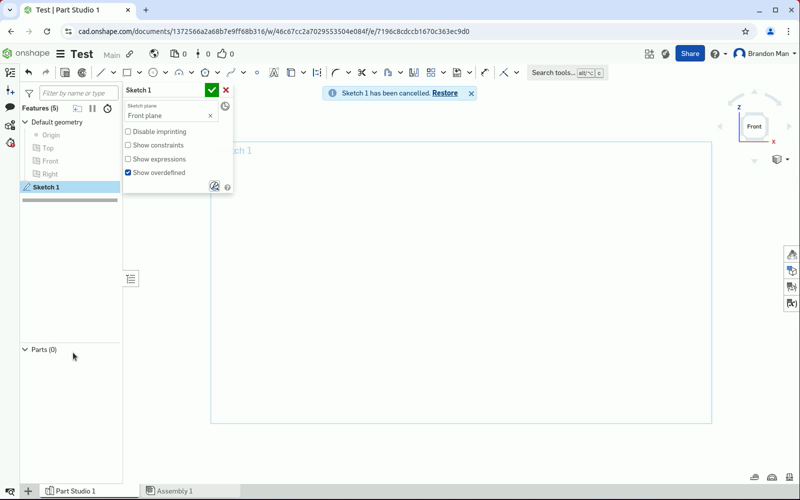
key(y)
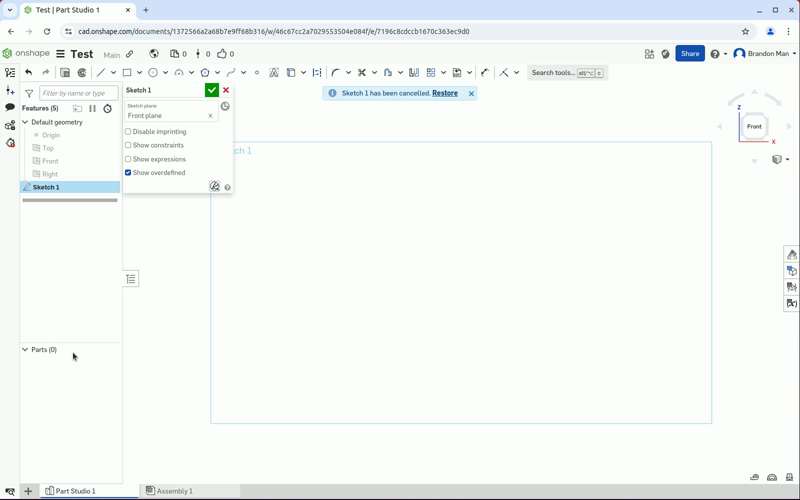
key(l)
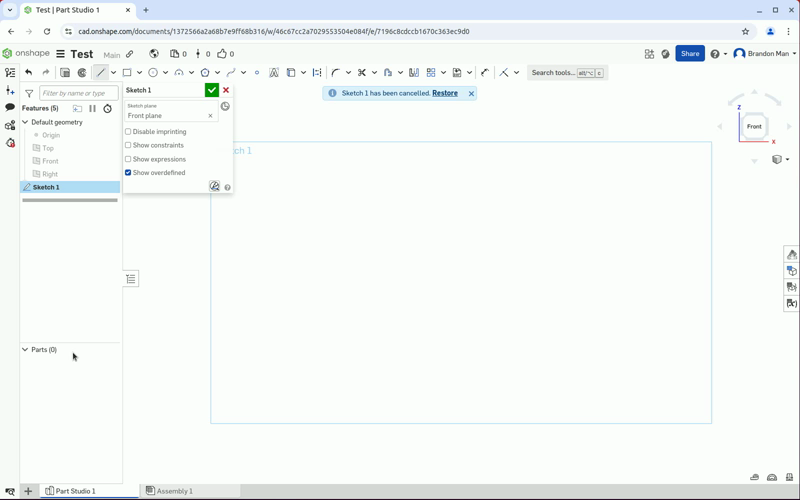
key_down(shift)
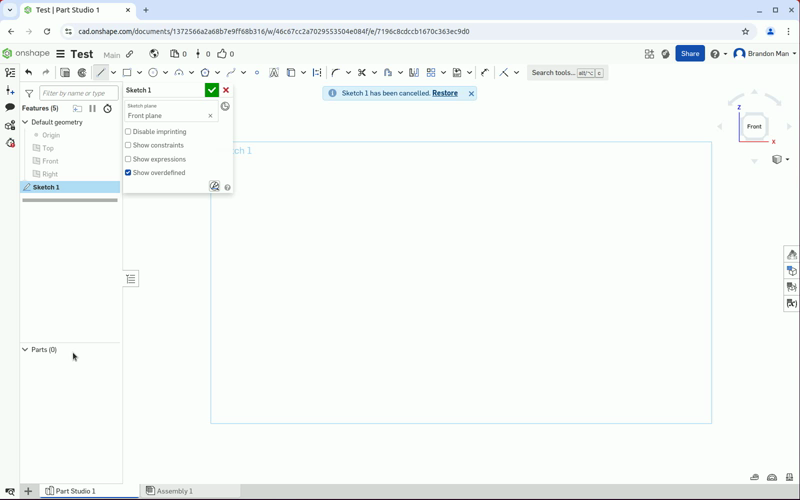
mouse_move(454, 264)
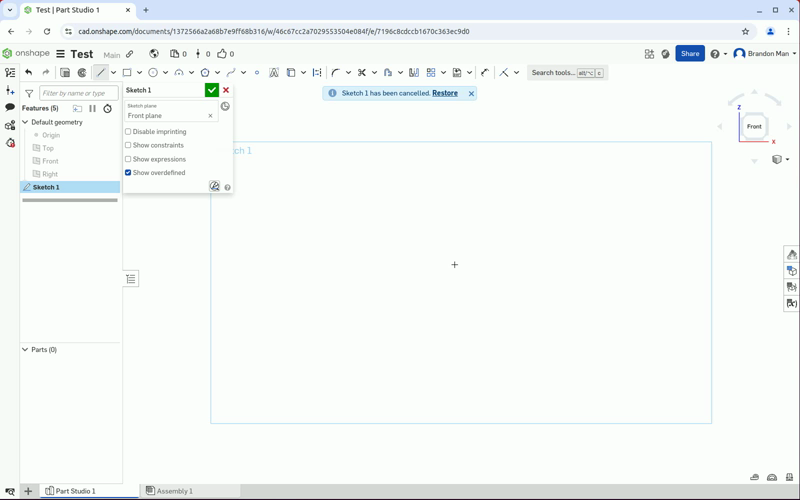
click(454, 264)
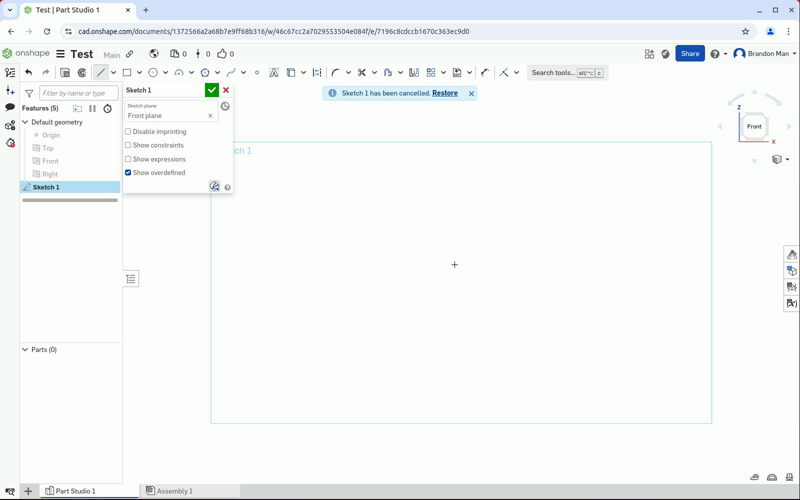
key_up(shift)
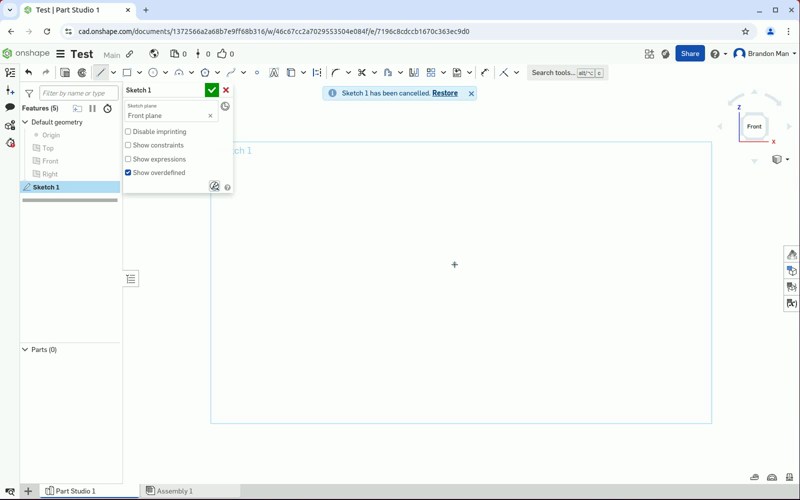
key_down(shift)
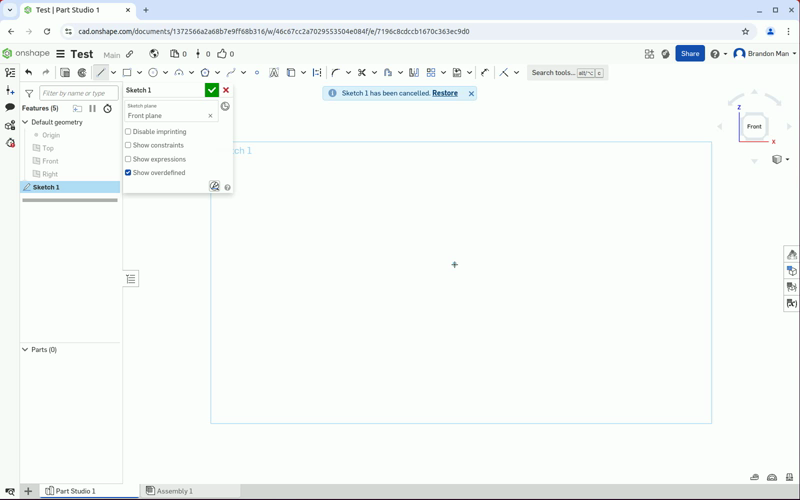
mouse_move(484, 264)
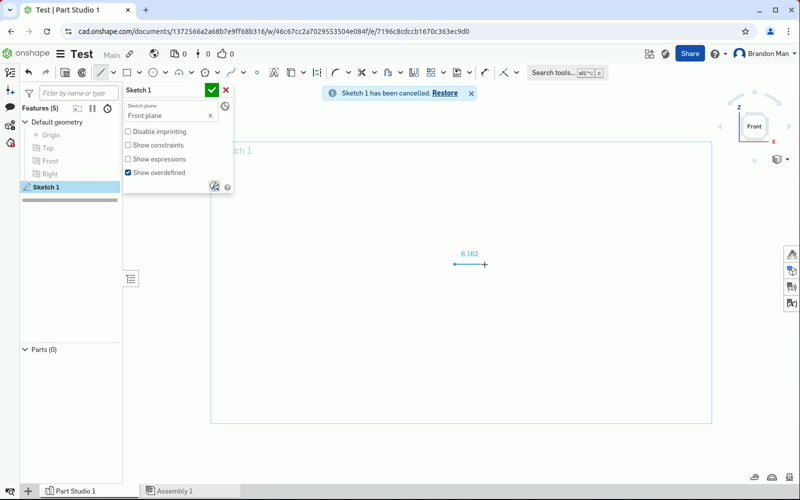
mouse_move(461, 264)
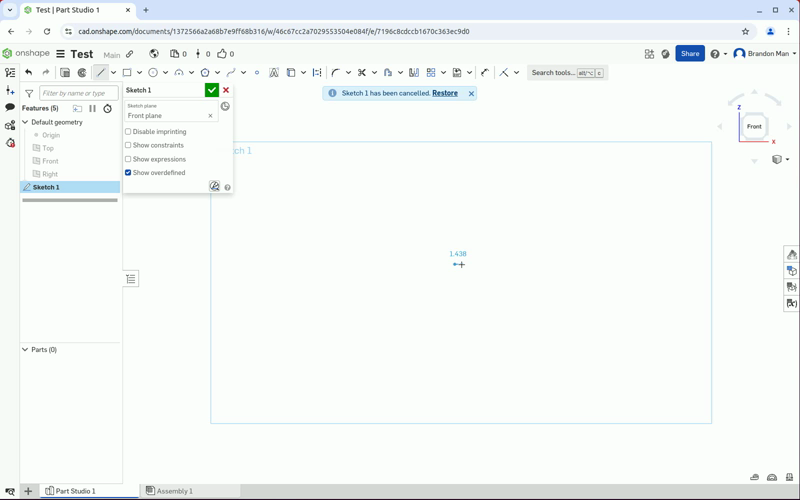
scroll(6)
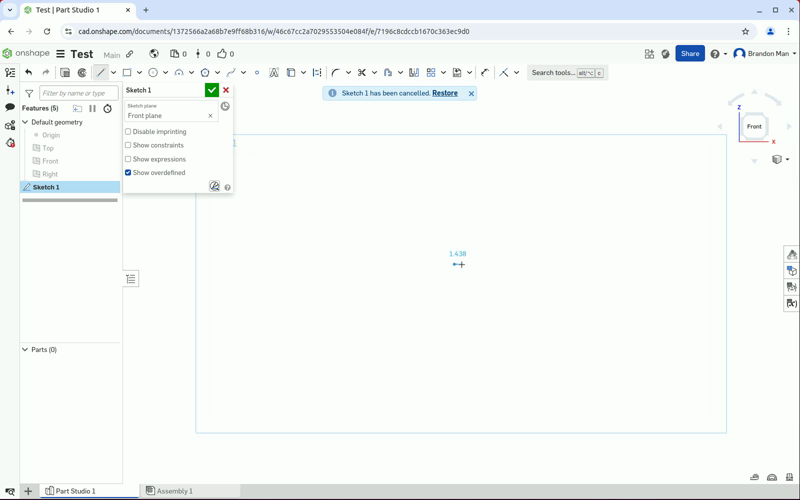
scroll(6)
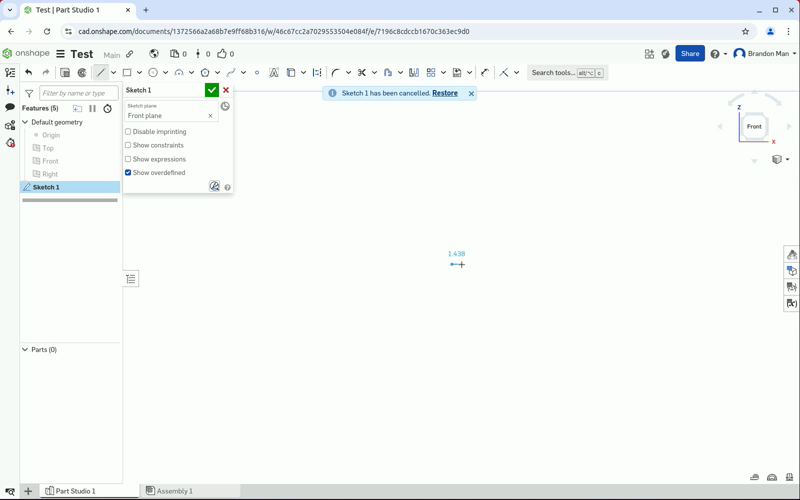
scroll(6)
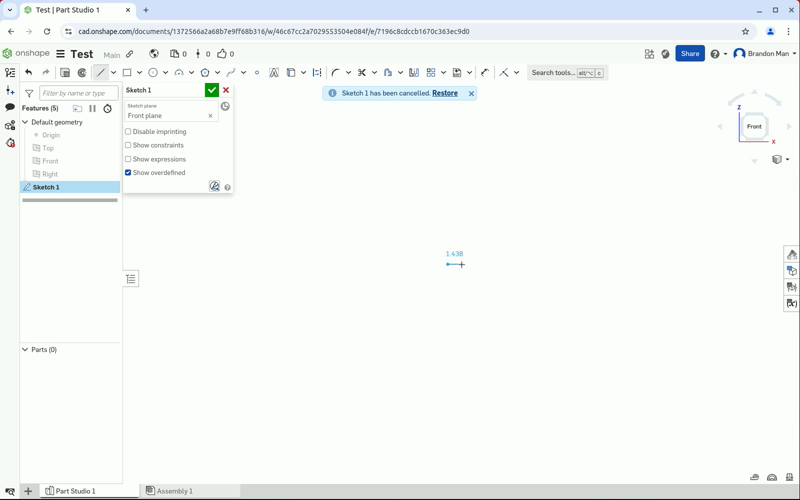
scroll(6)
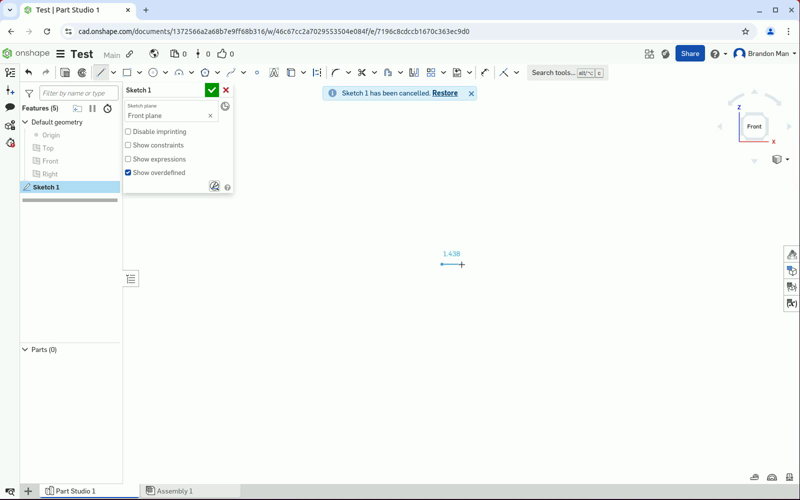
scroll(6)
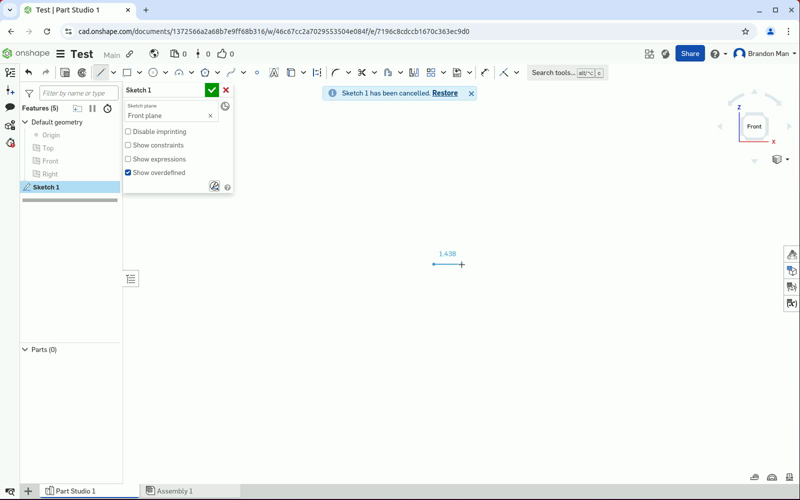
scroll(6)
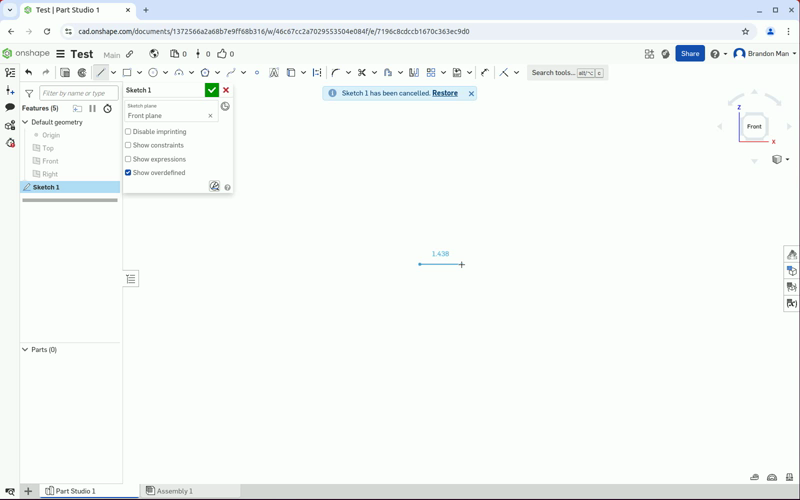
scroll(6)
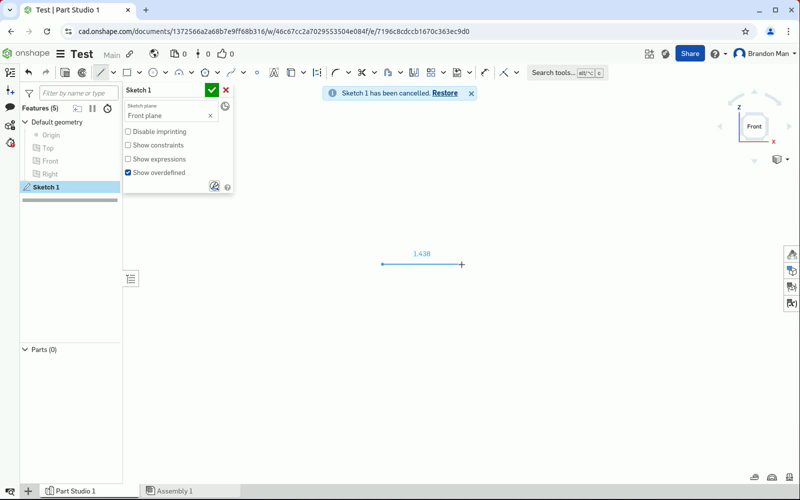
click(461, 264)
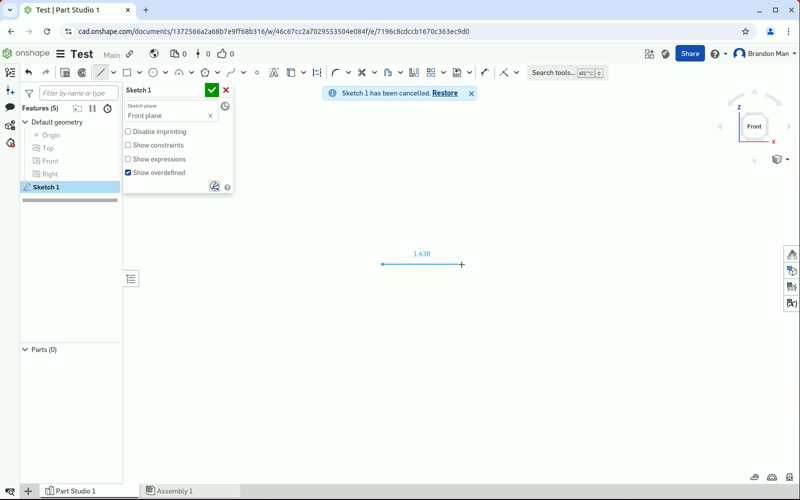
scroll(-6)
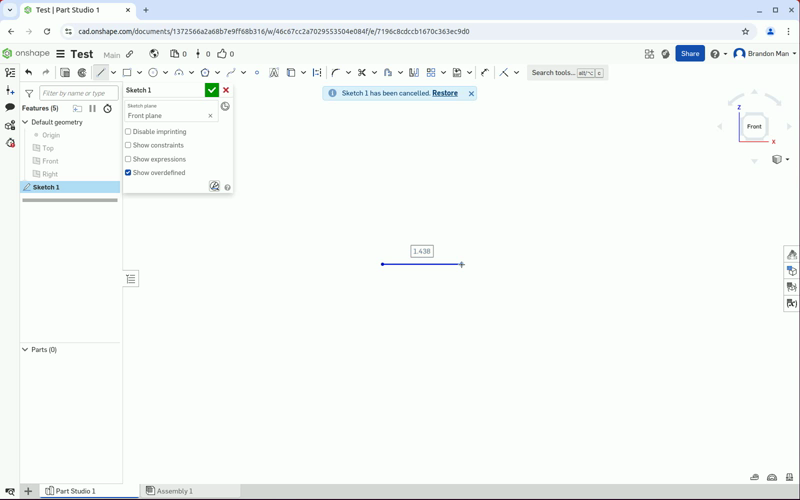
scroll(-6)
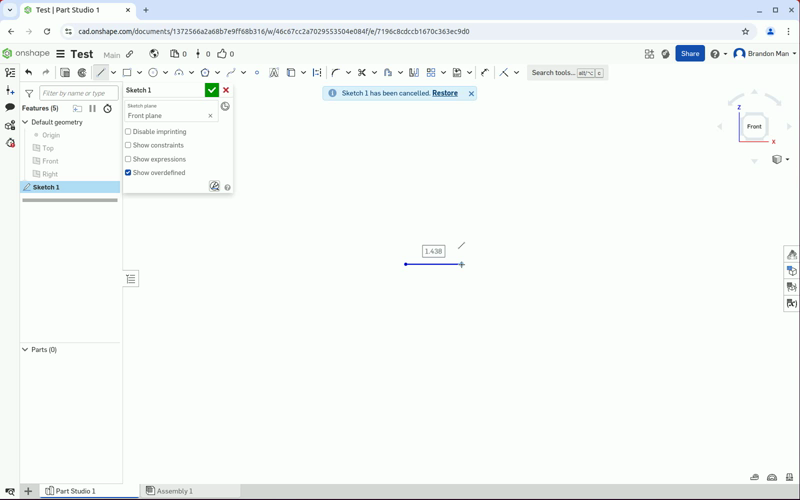
scroll(-6)
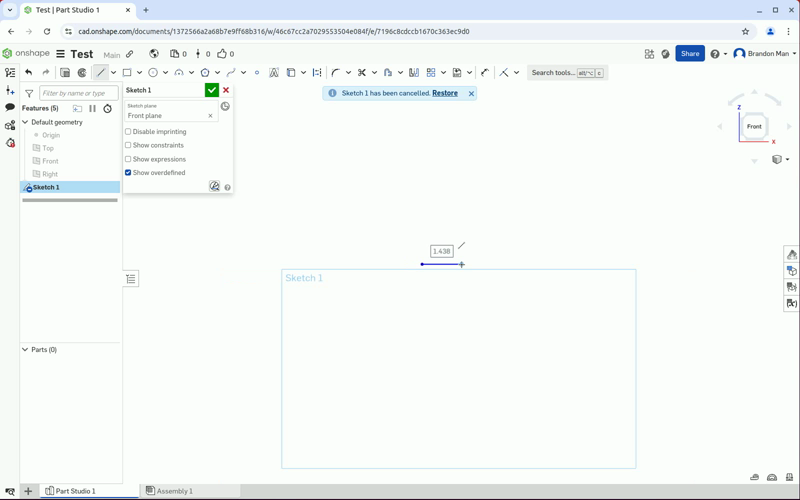
scroll(-6)
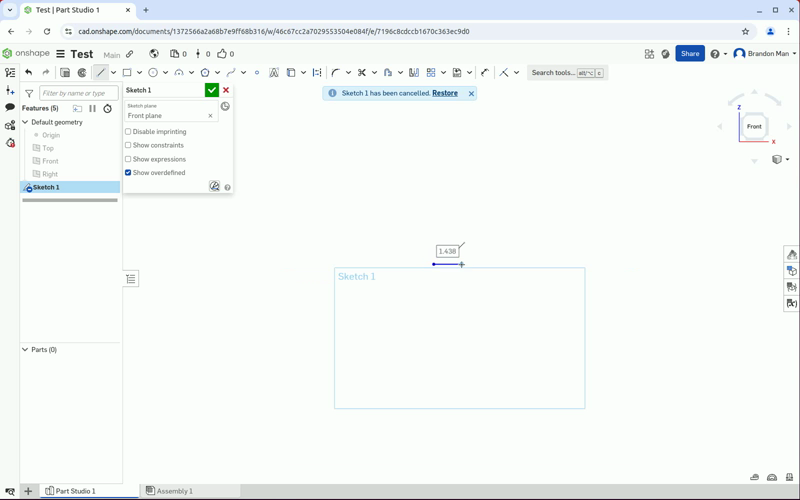
scroll(-6)
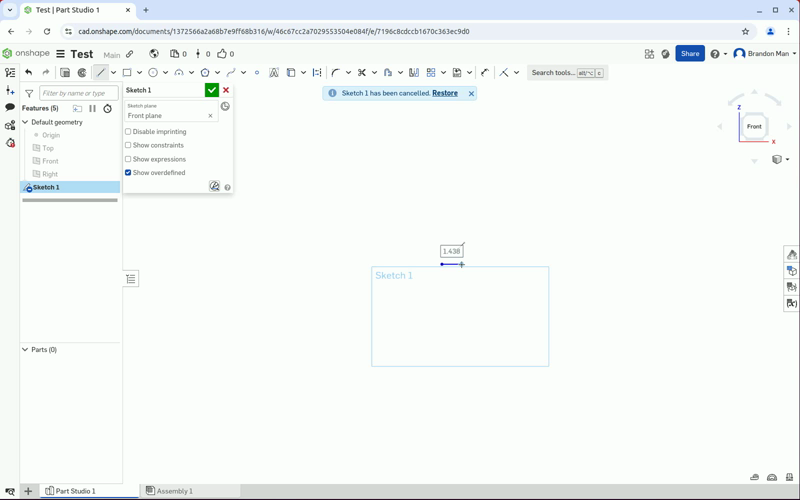
scroll(-6)
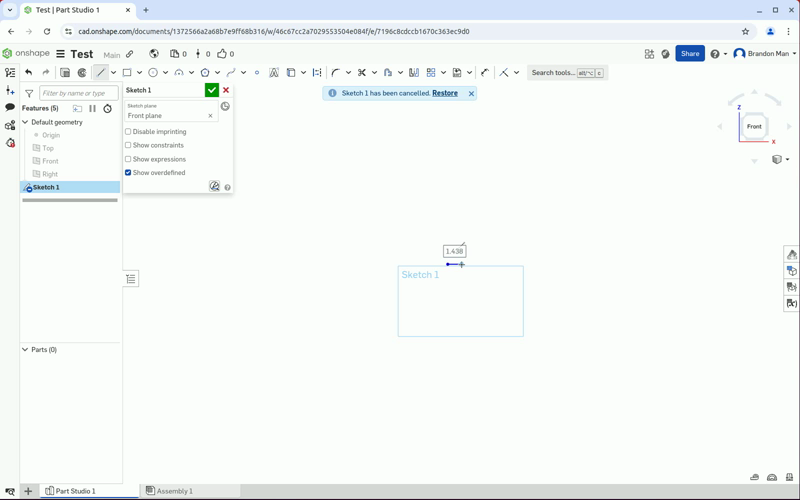
scroll(-6)
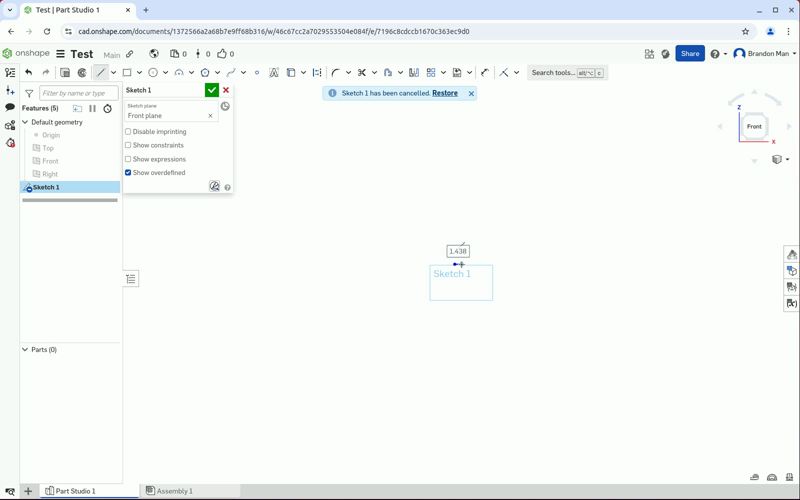
key_up(shift)
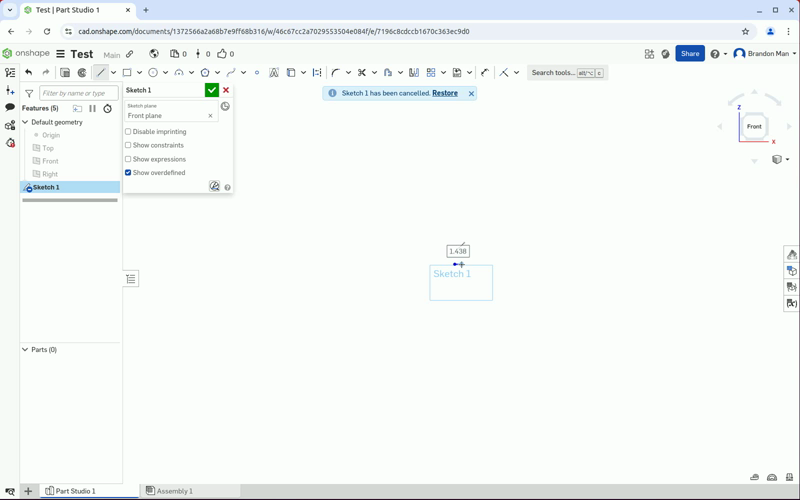
key_down(shift)
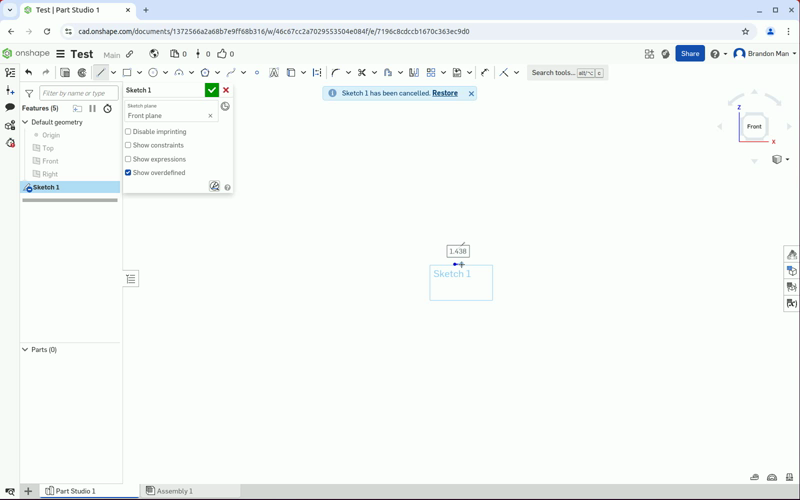
mouse_move(492, 264)
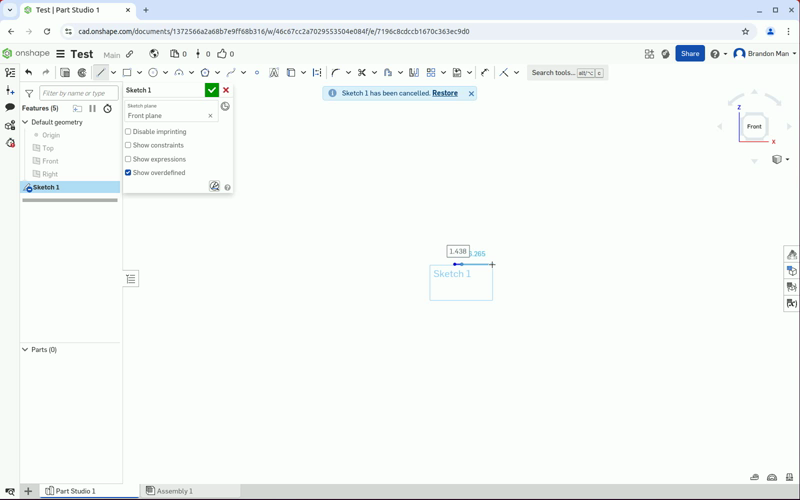
mouse_move(461, 261)
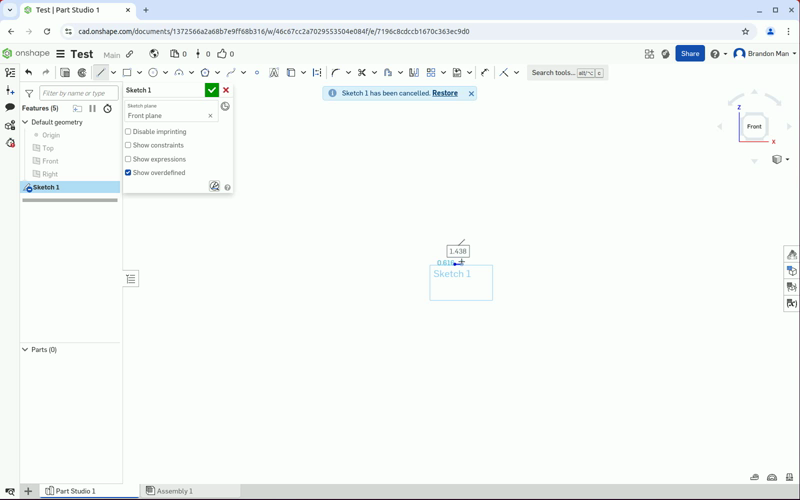
scroll(6)
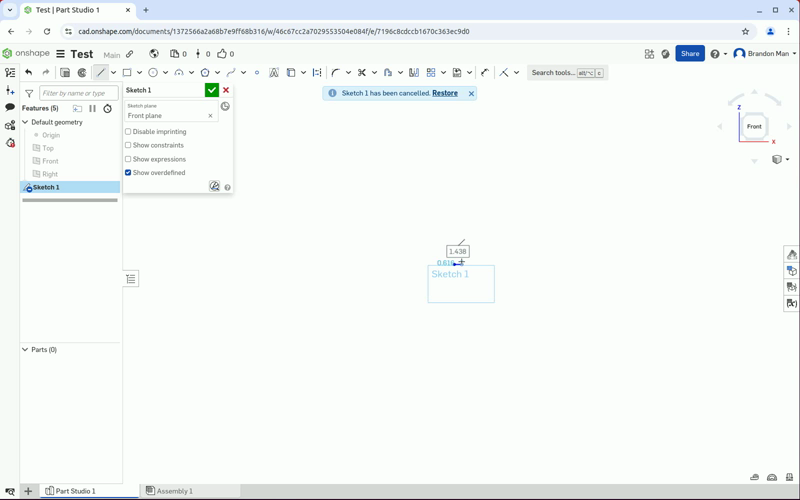
scroll(6)
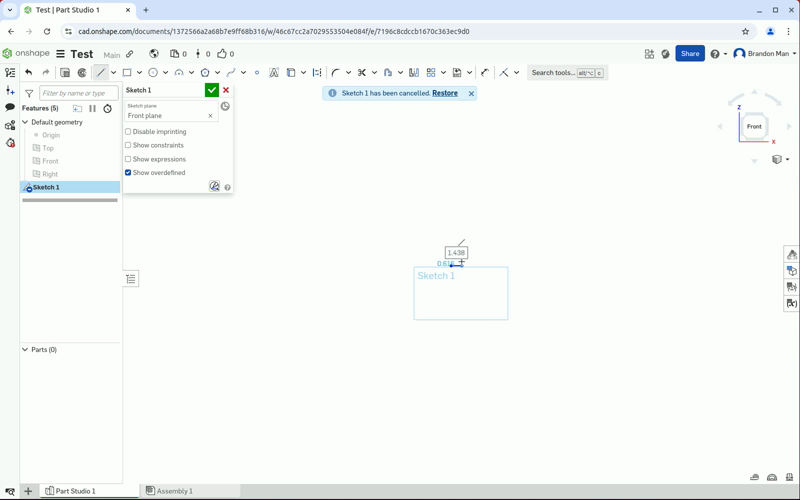
scroll(6)
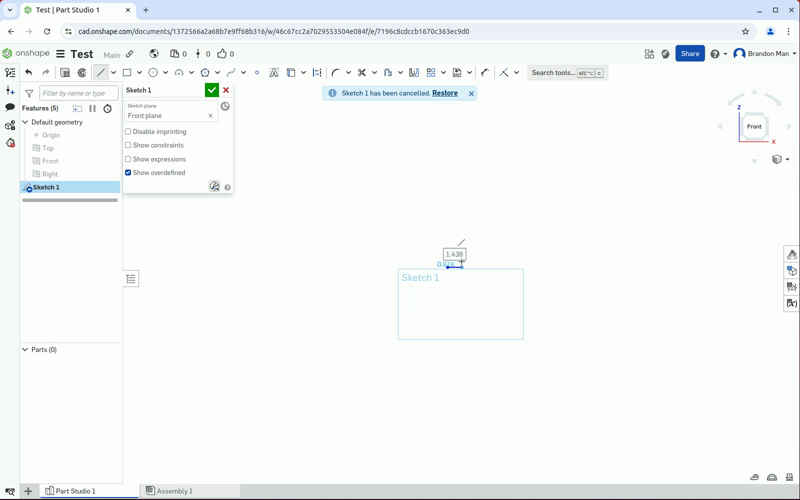
scroll(6)
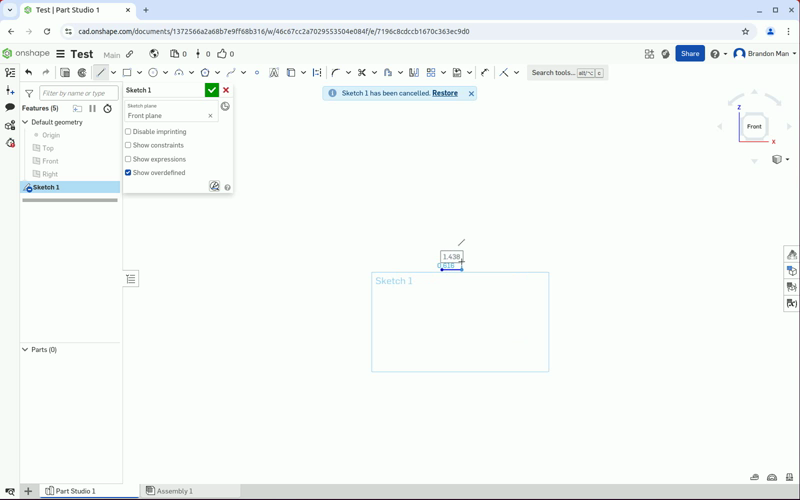
scroll(6)
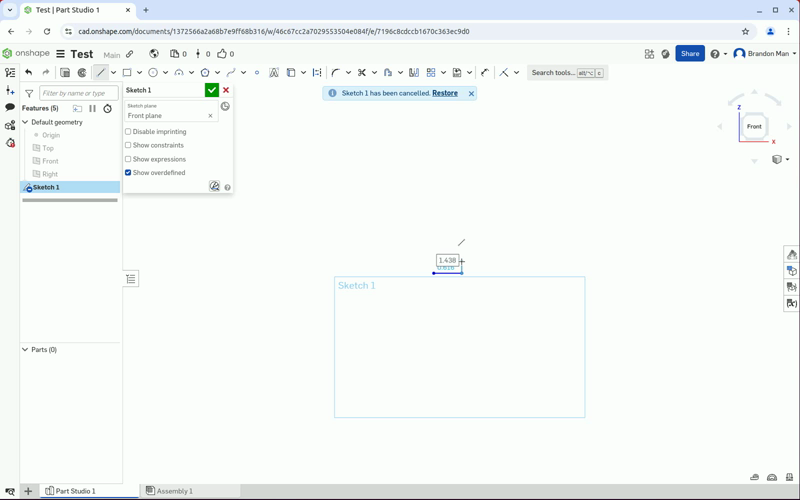
scroll(6)
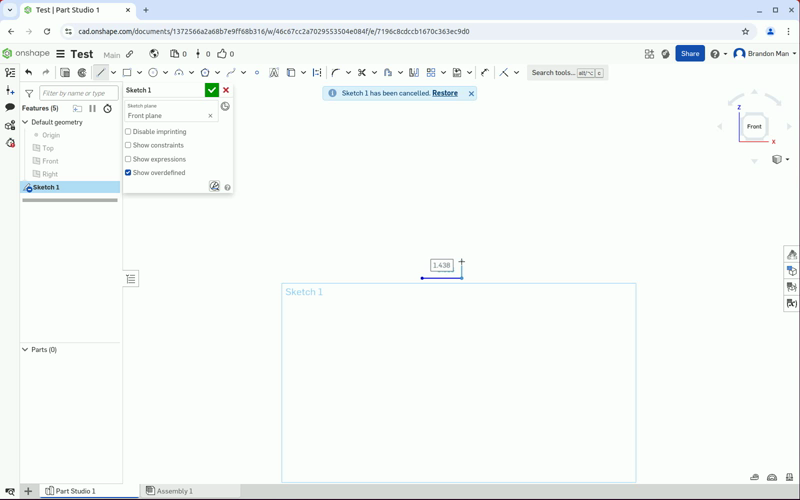
scroll(6)
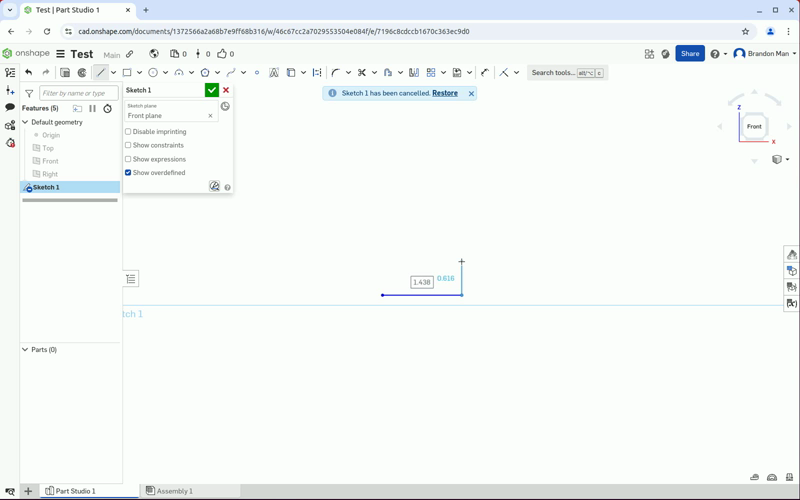
click(461, 261)
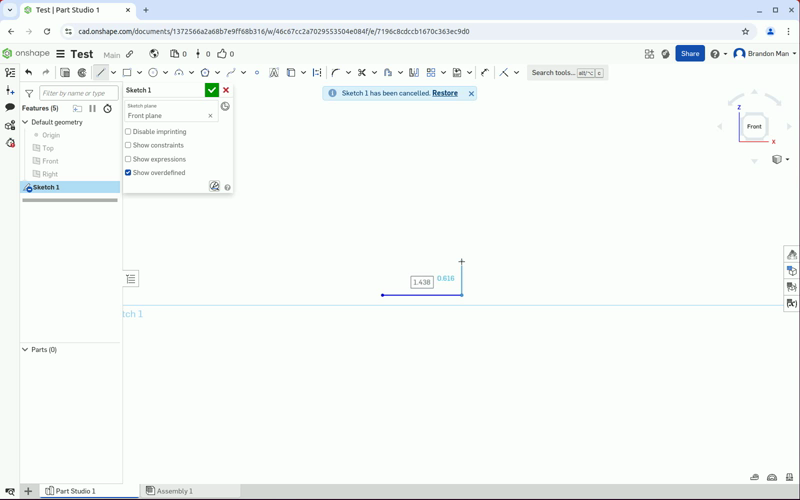
scroll(-6)
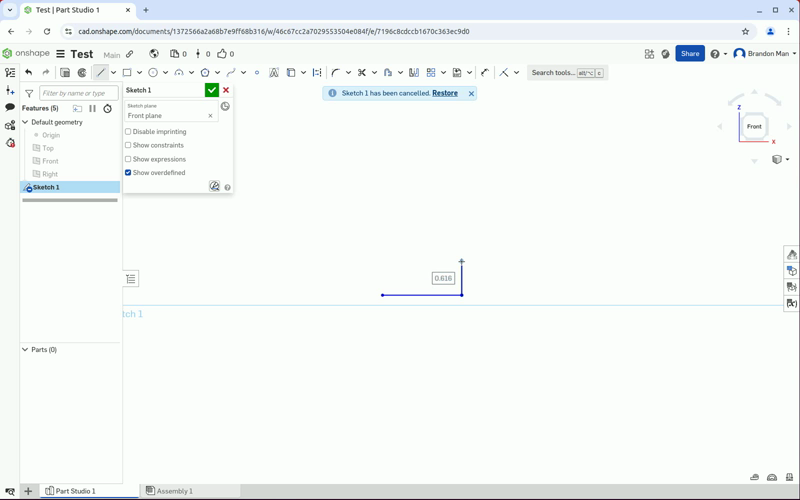
scroll(-6)
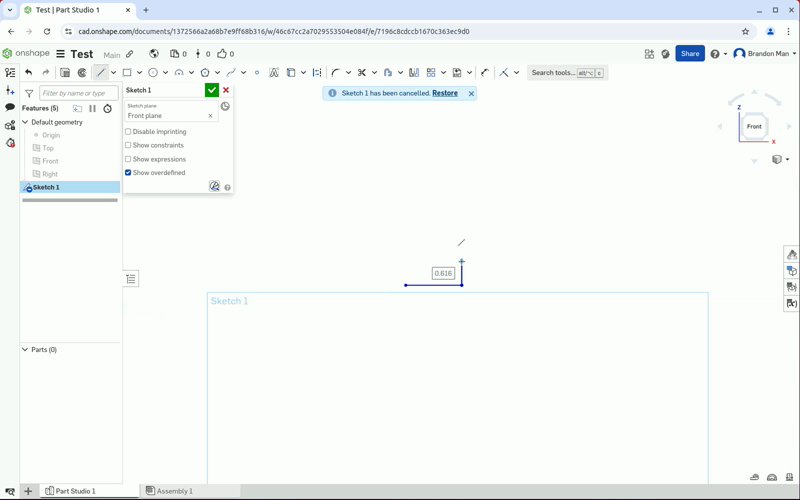
scroll(-6)
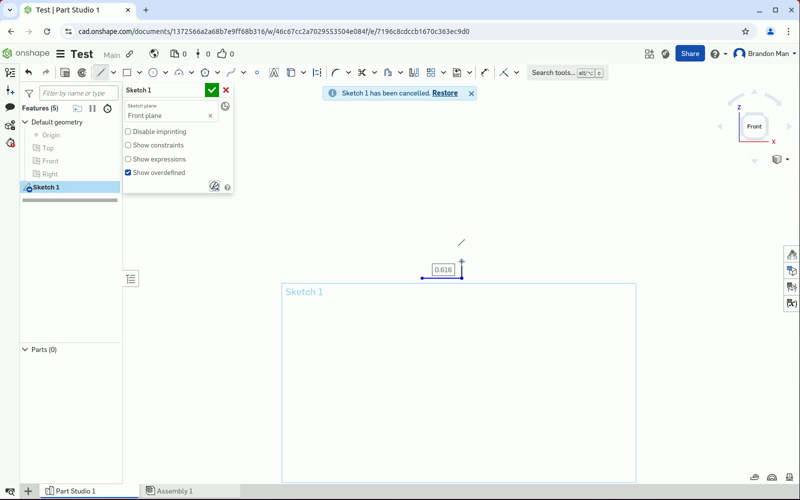
scroll(-6)
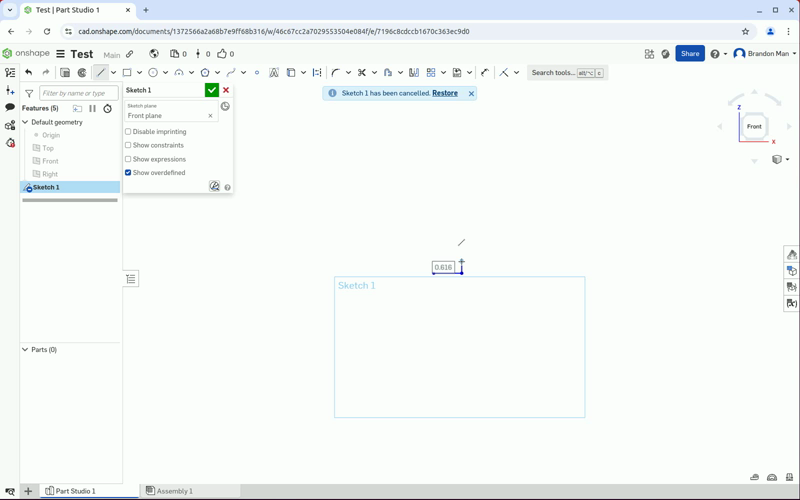
scroll(-6)
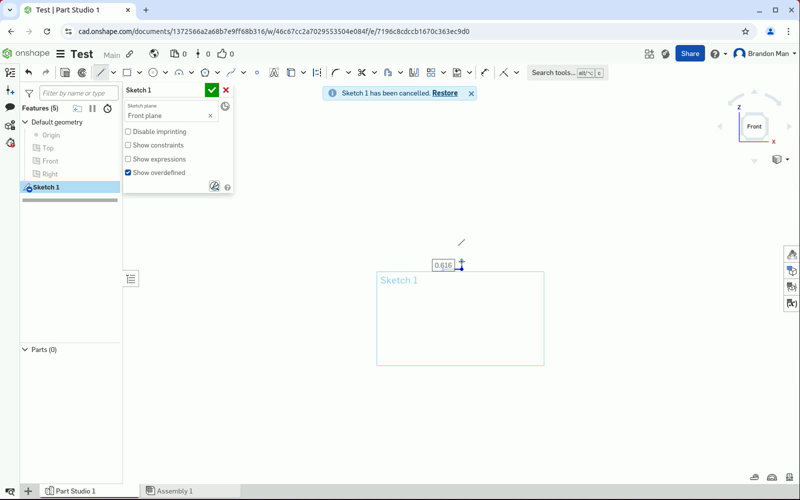
scroll(-6)
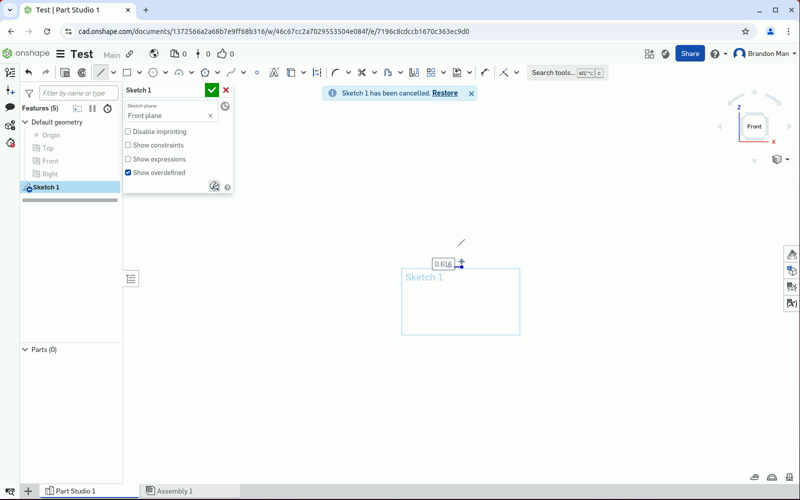
scroll(-6)
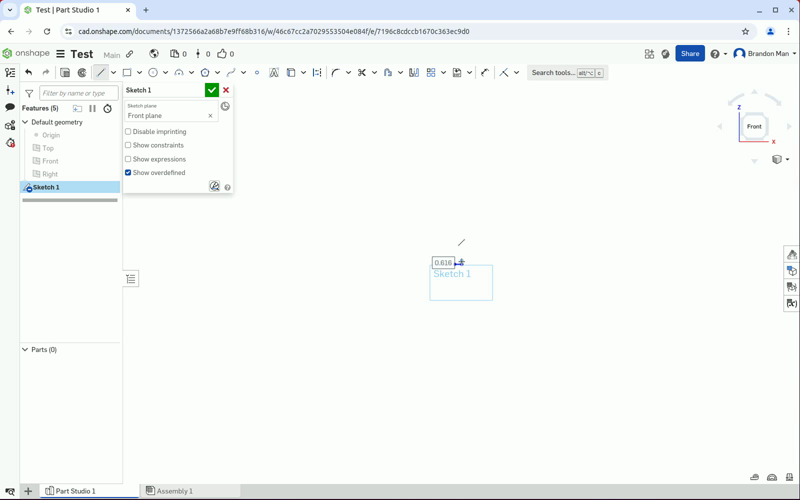
key_up(shift)
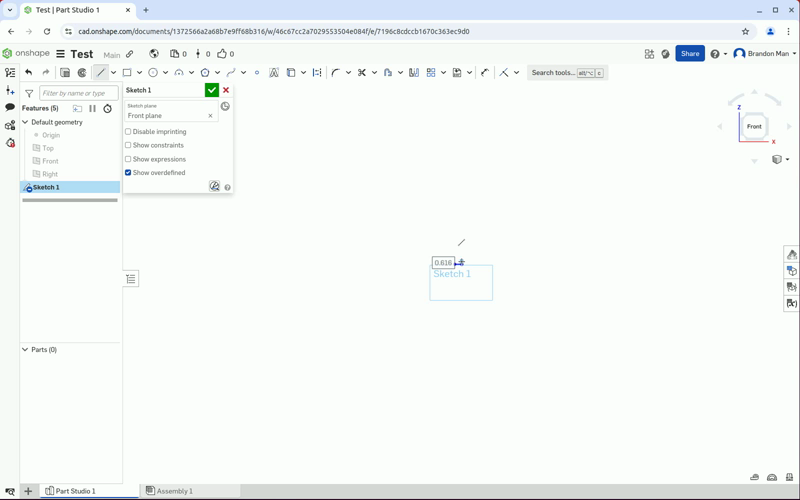
key_down(shift)
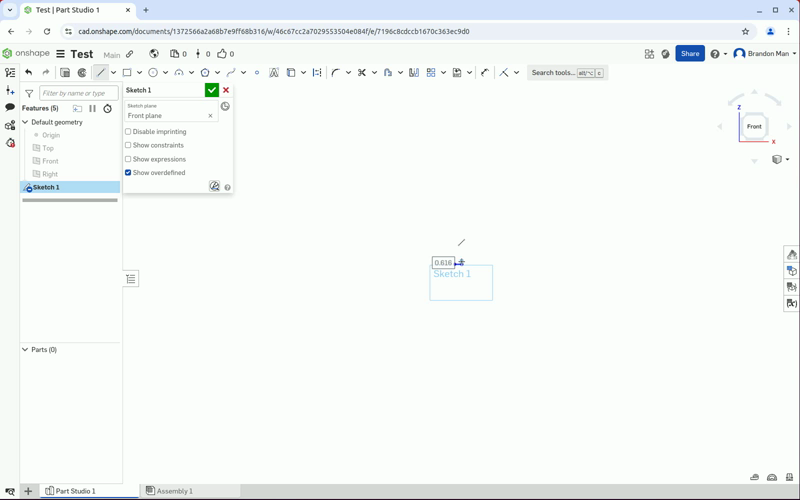
mouse_move(492, 261)
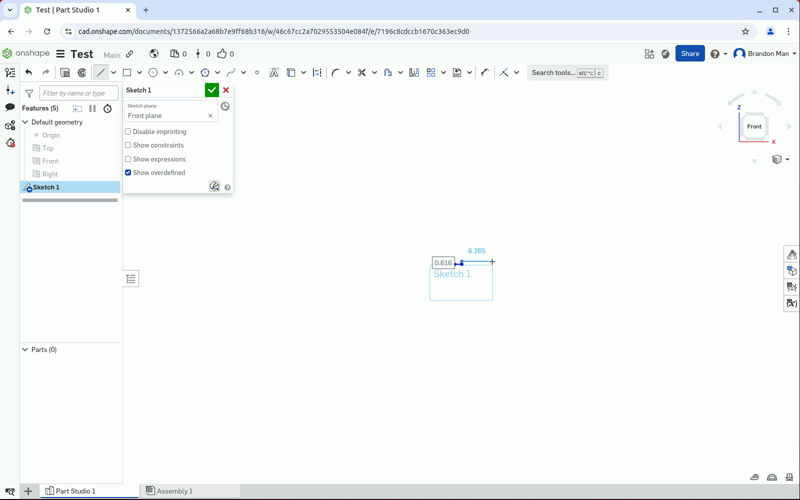
mouse_move(454, 261)
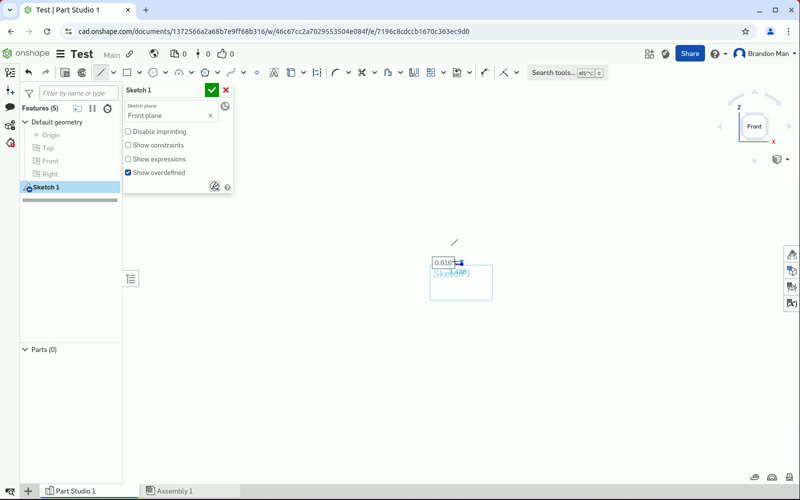
scroll(6)
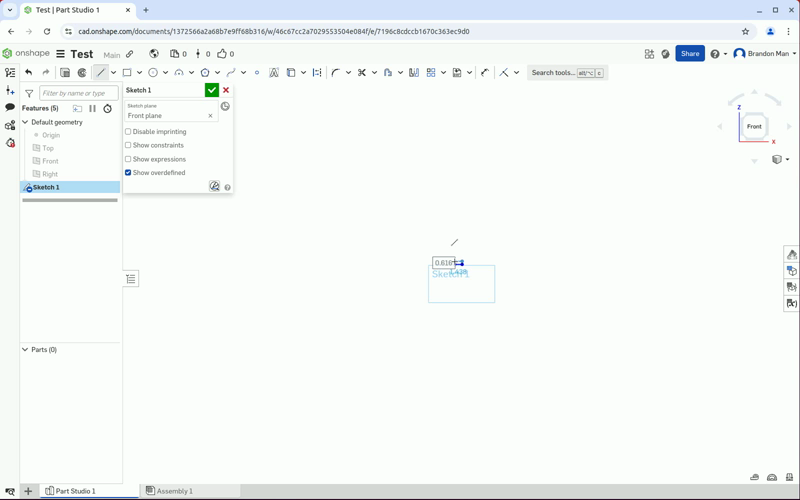
scroll(6)
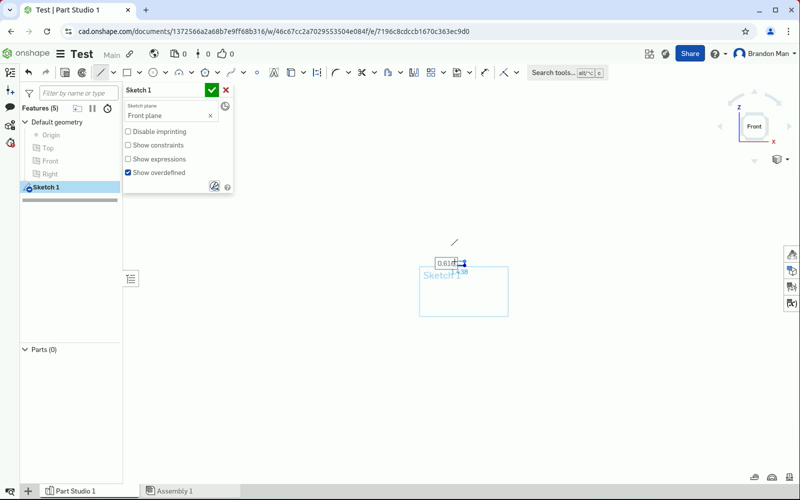
scroll(6)
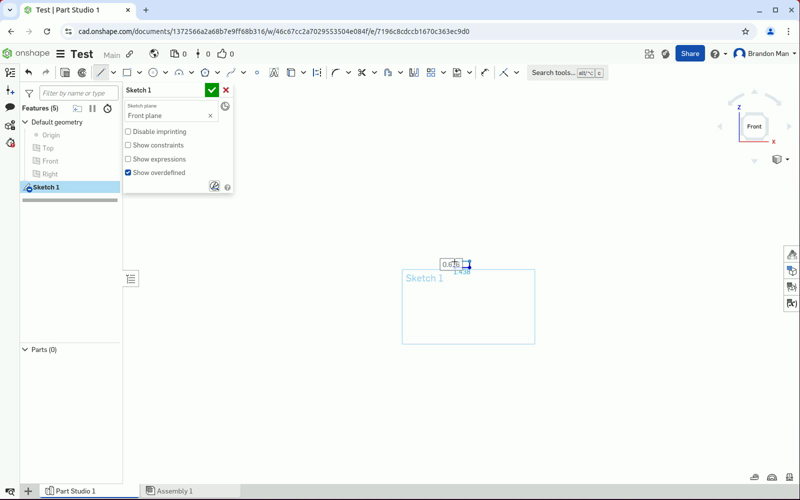
scroll(6)
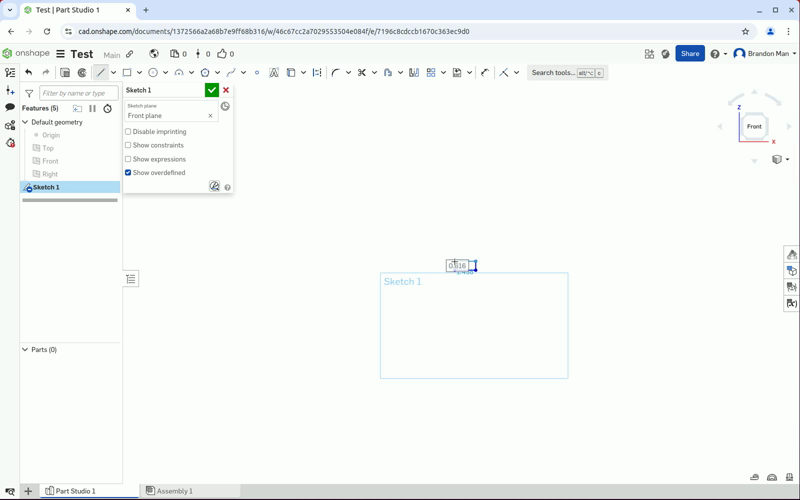
scroll(6)
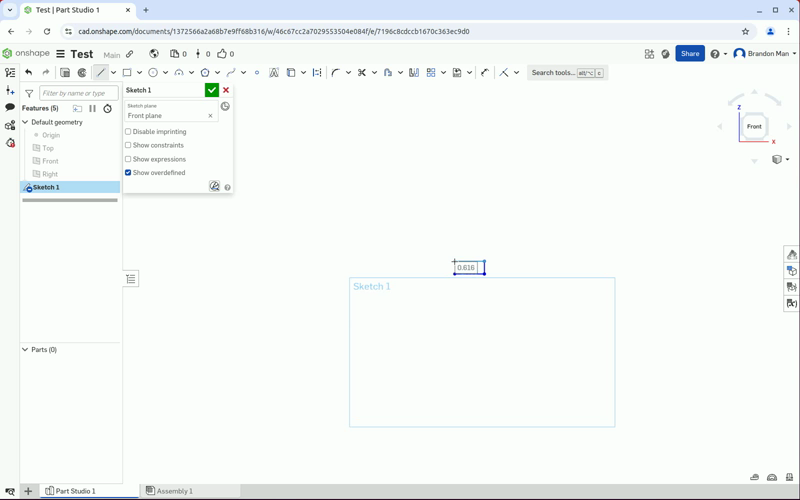
scroll(6)
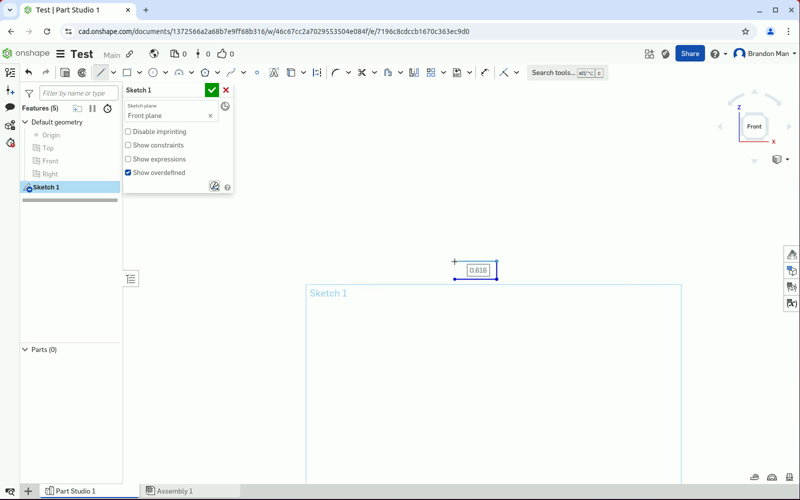
scroll(6)
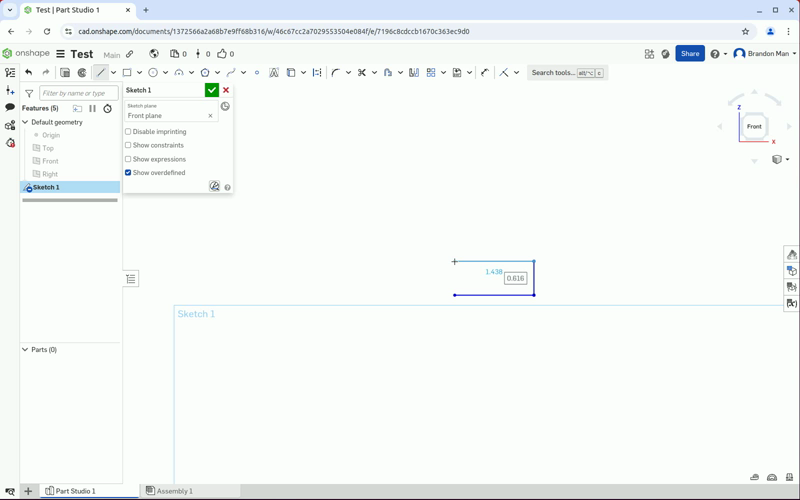
click(454, 261)
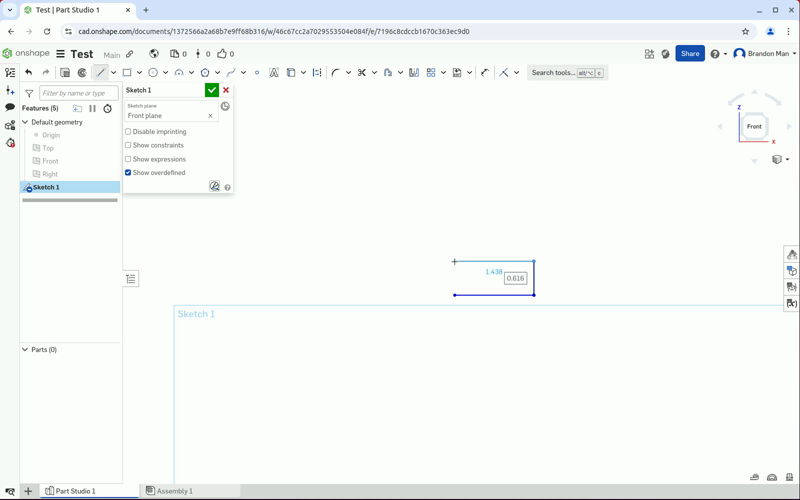
scroll(-6)
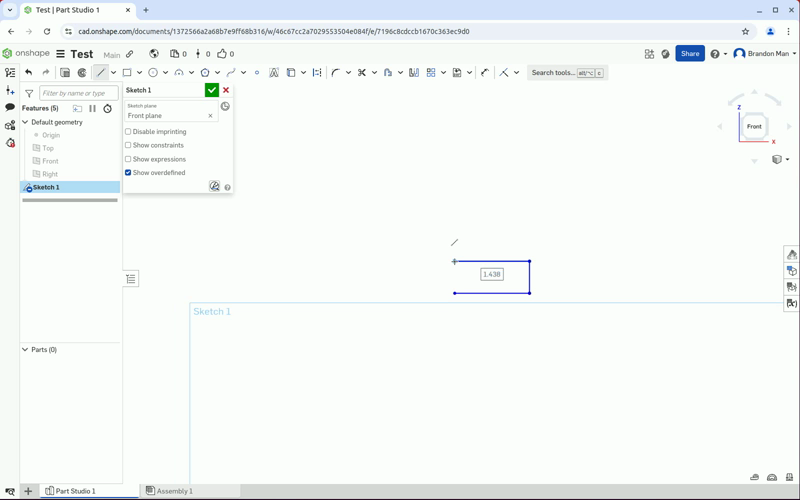
scroll(-6)
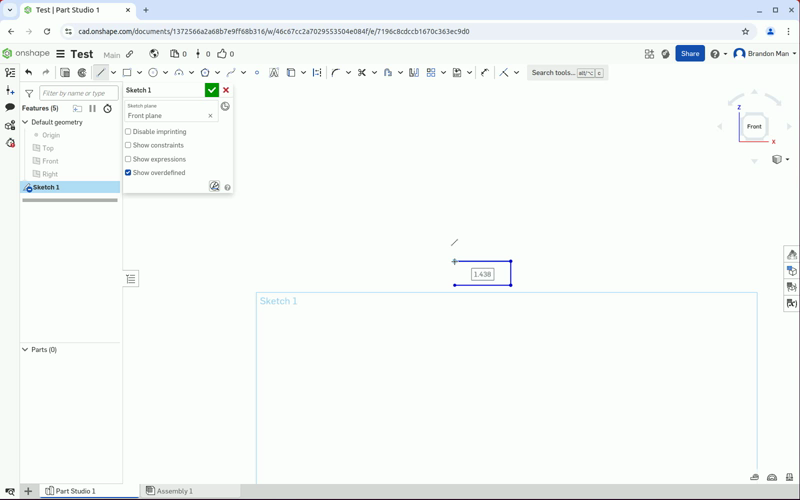
scroll(-6)
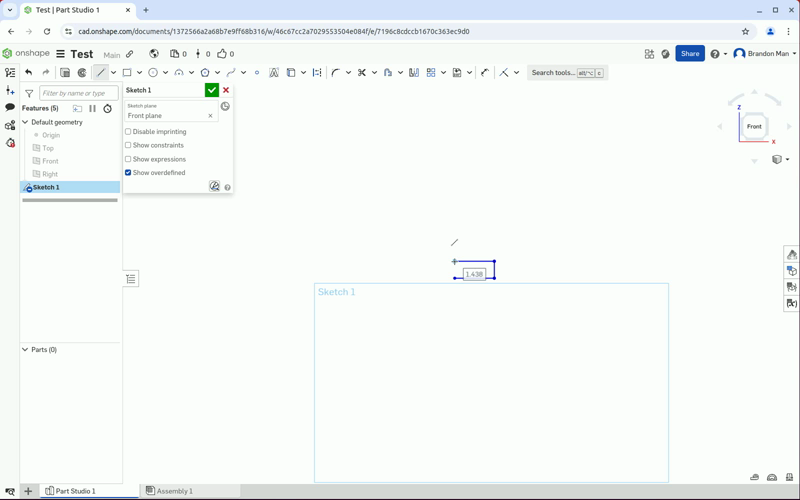
scroll(-6)
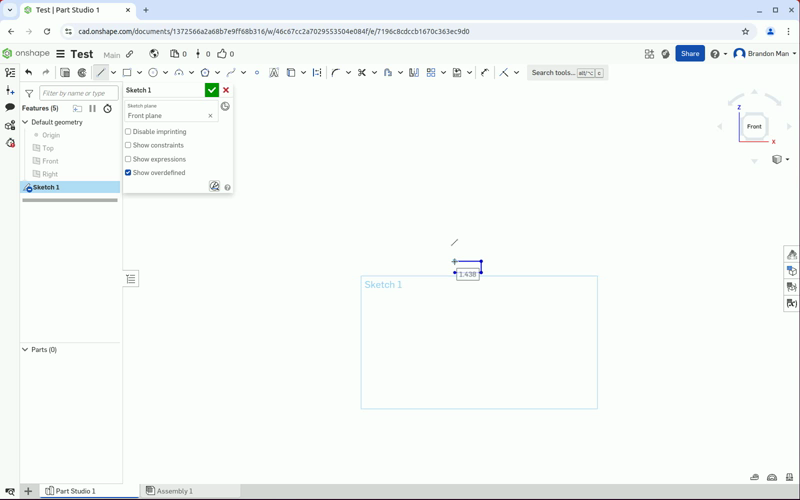
scroll(-6)
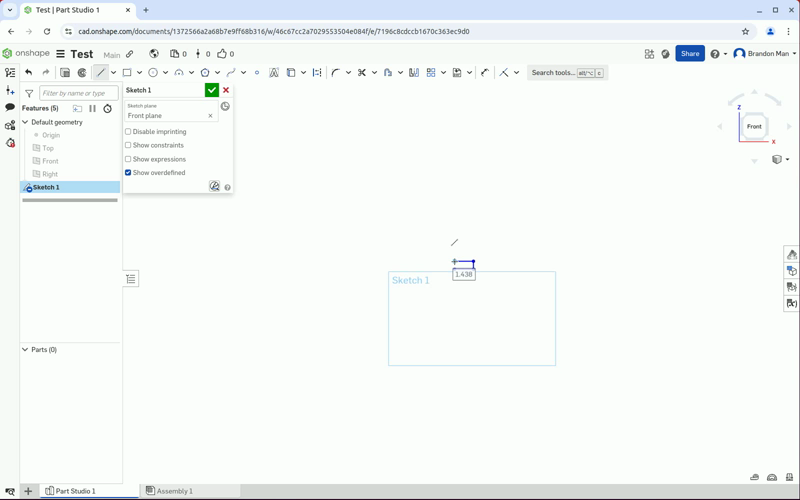
scroll(-6)
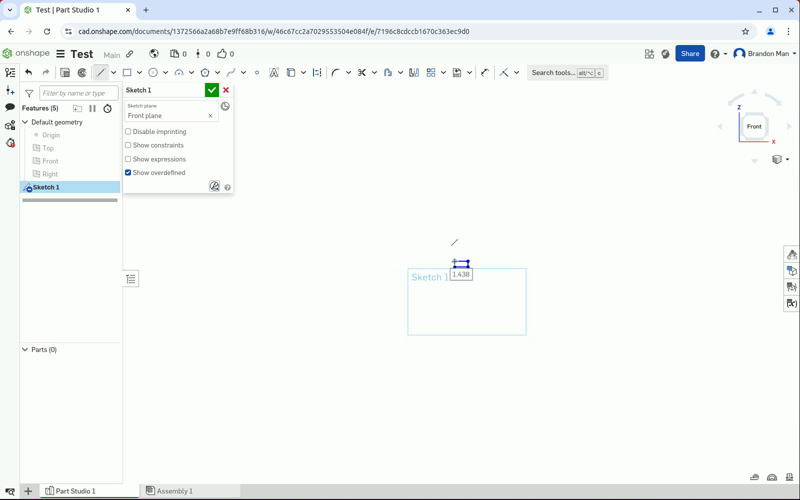
scroll(-6)
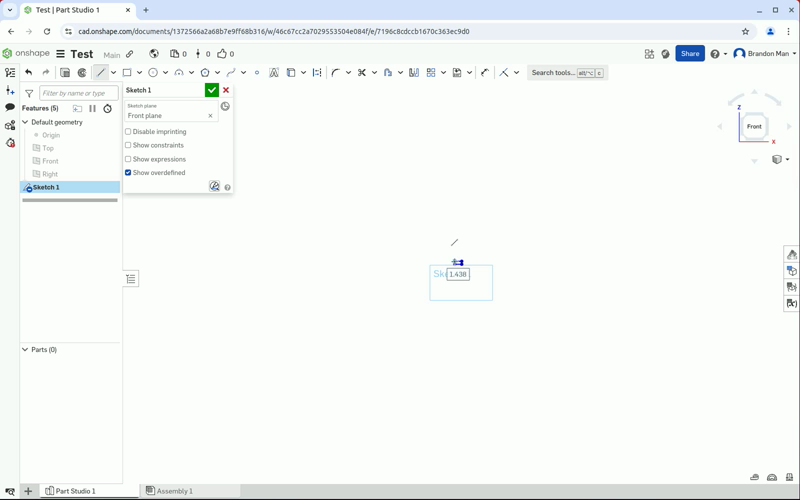
key_up(shift)
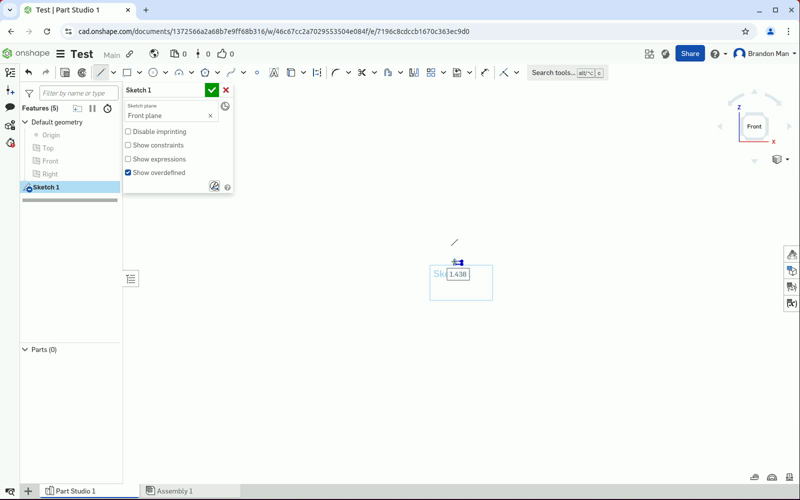
mouse_move(484, 261)
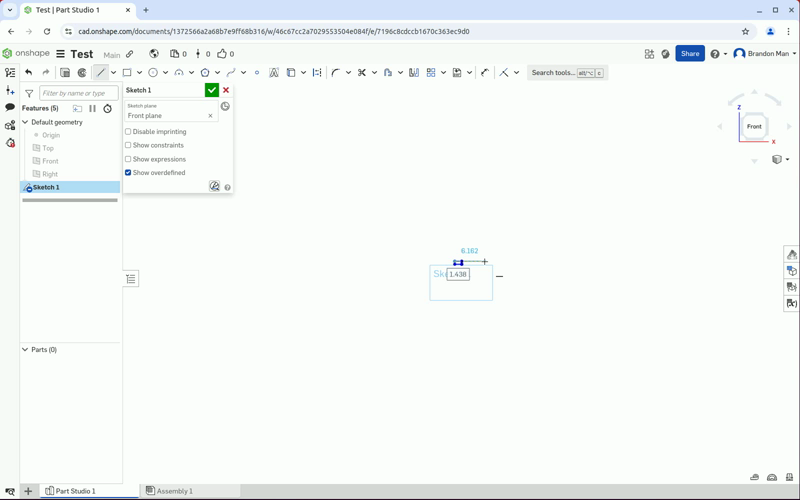
key_down(shift)
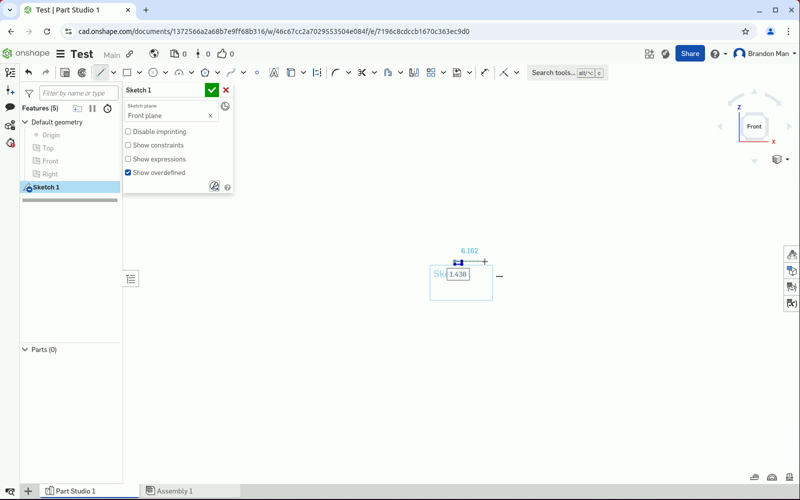
mouse_move(454, 264)
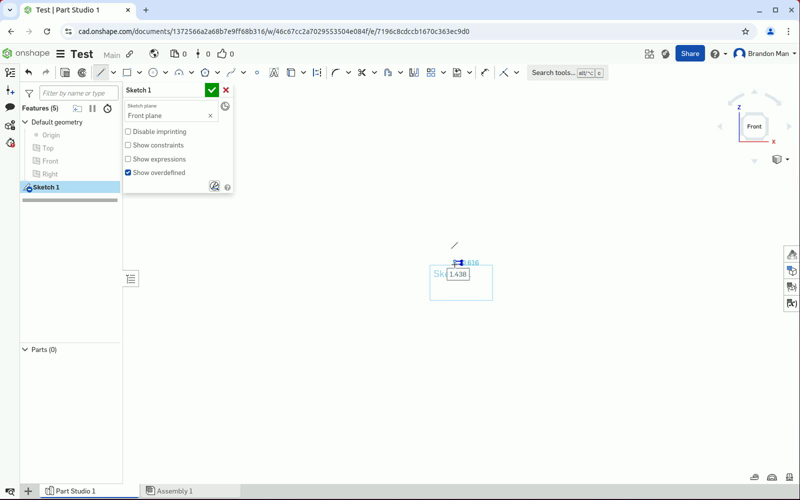
scroll(6)
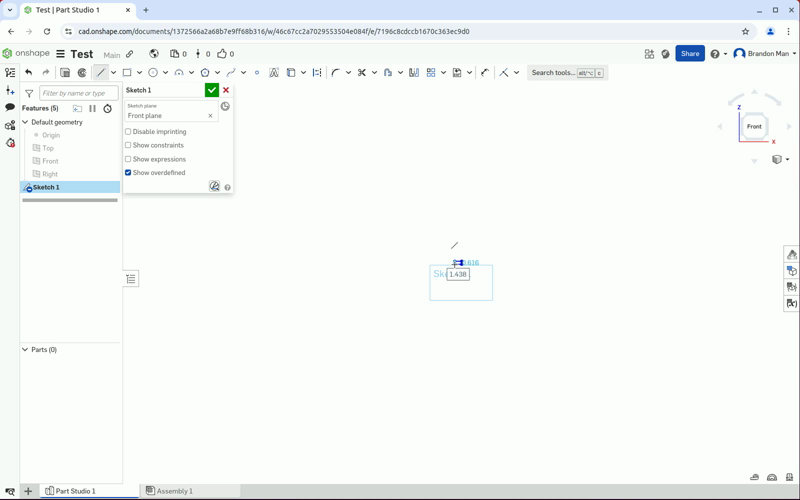
scroll(6)
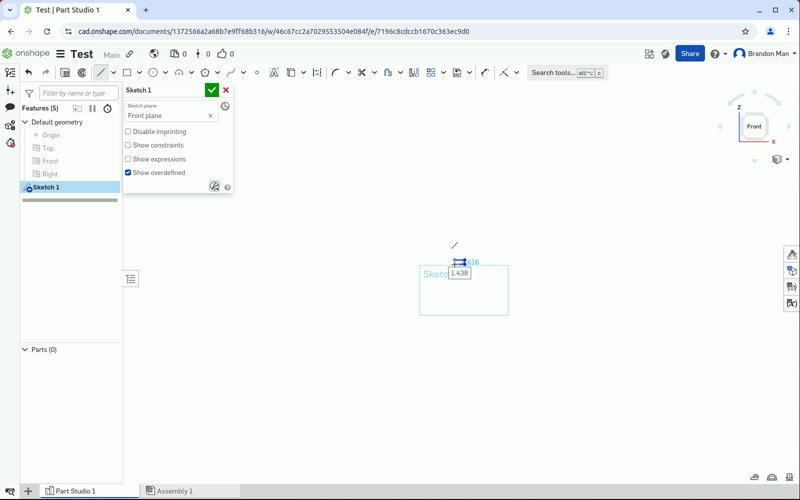
scroll(6)
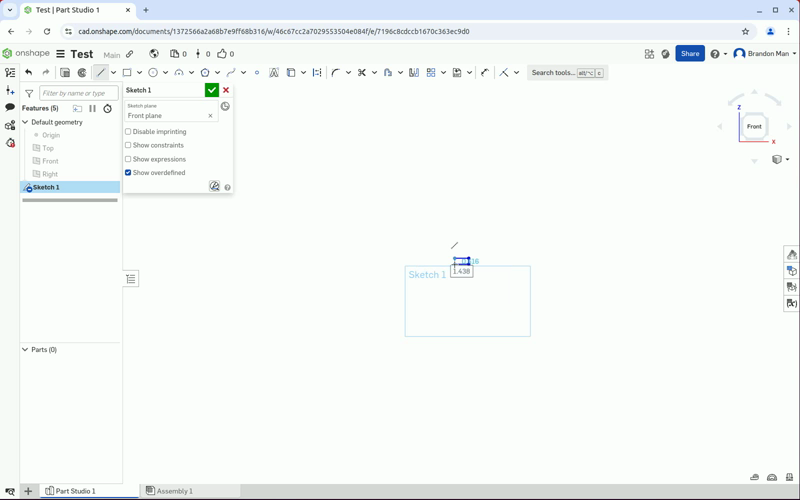
scroll(6)
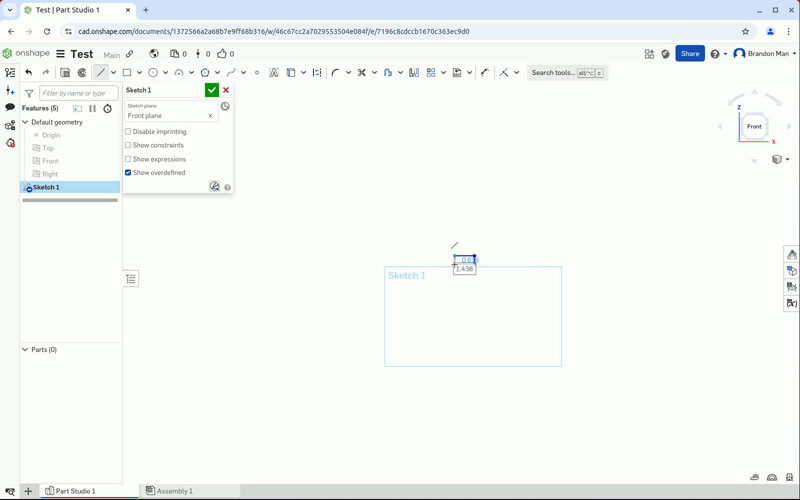
scroll(6)
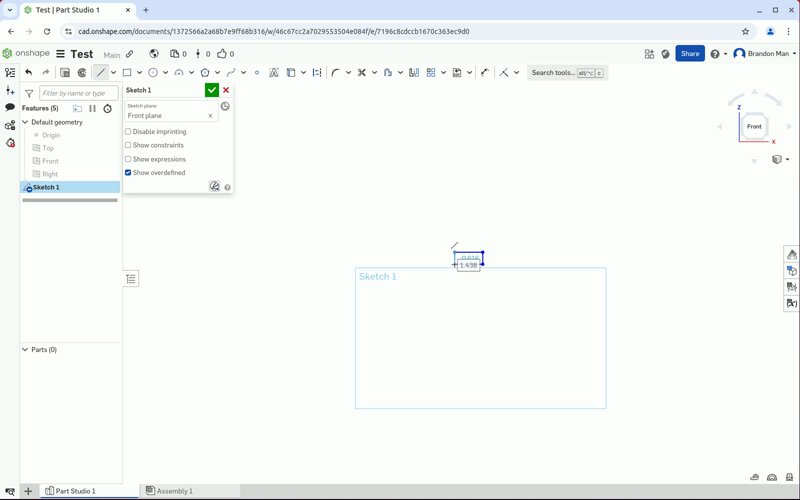
scroll(6)
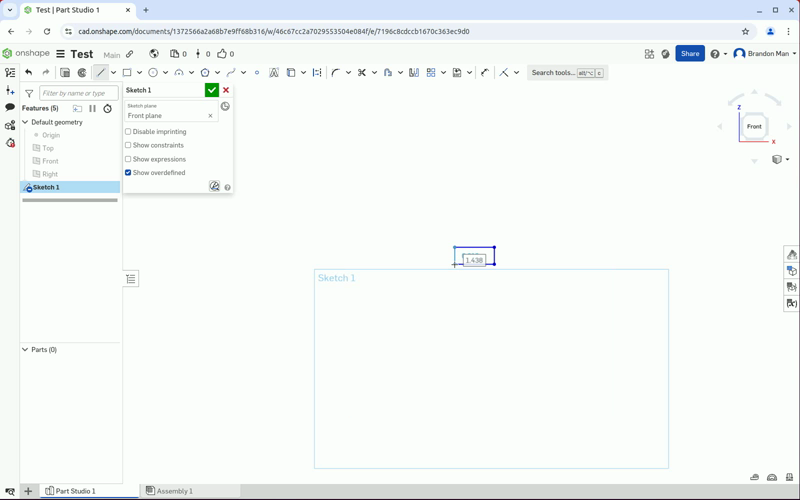
scroll(6)
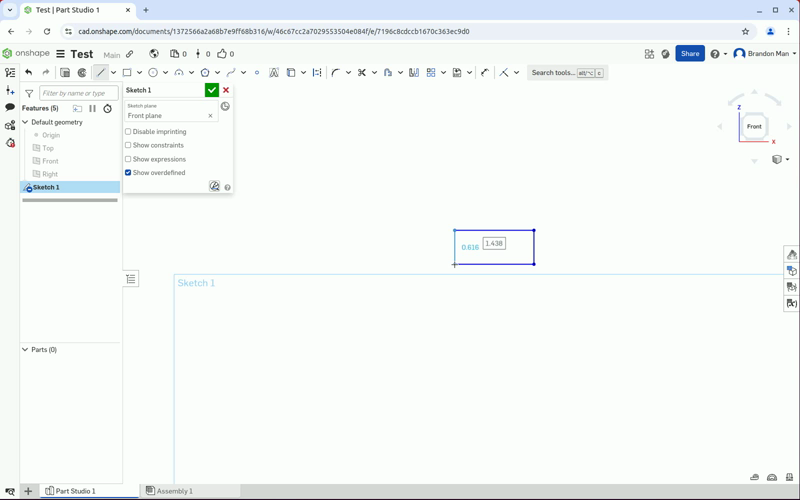
key_up(shift)
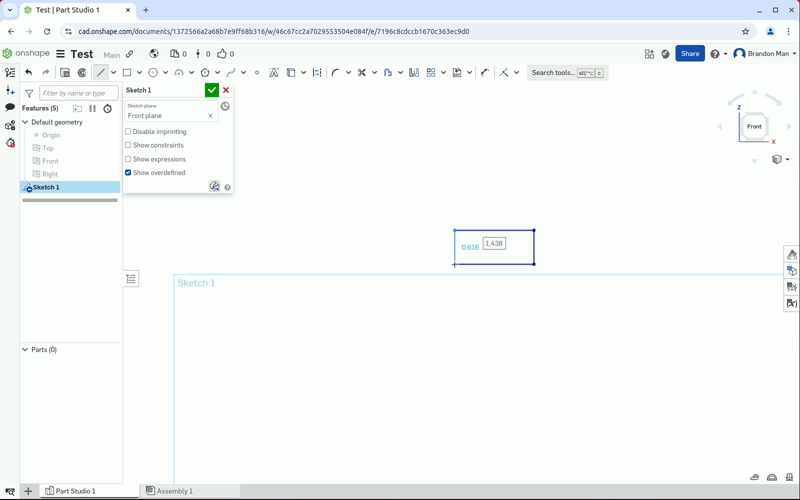
click(454, 264)
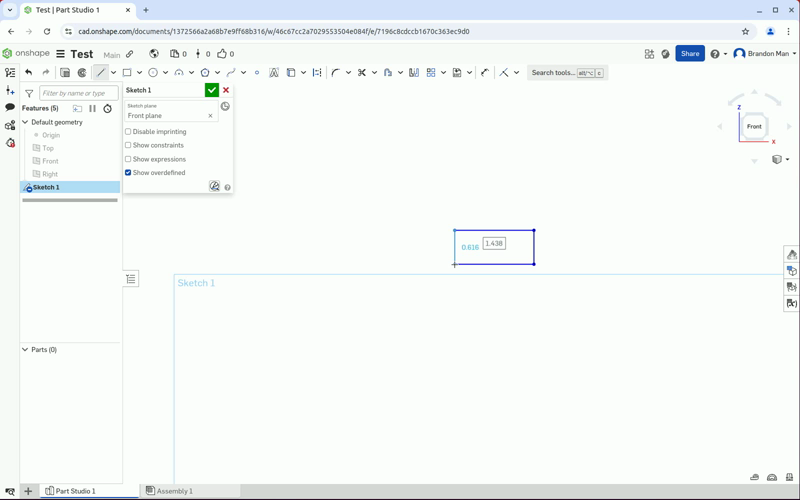
scroll(-6)
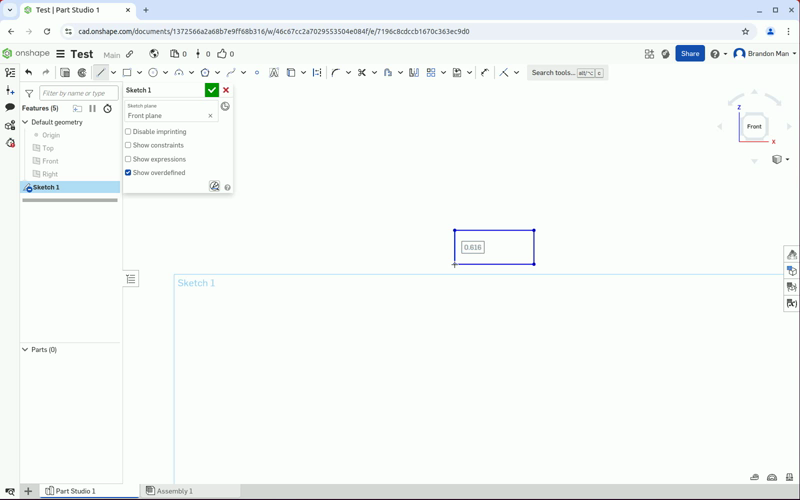
scroll(-6)
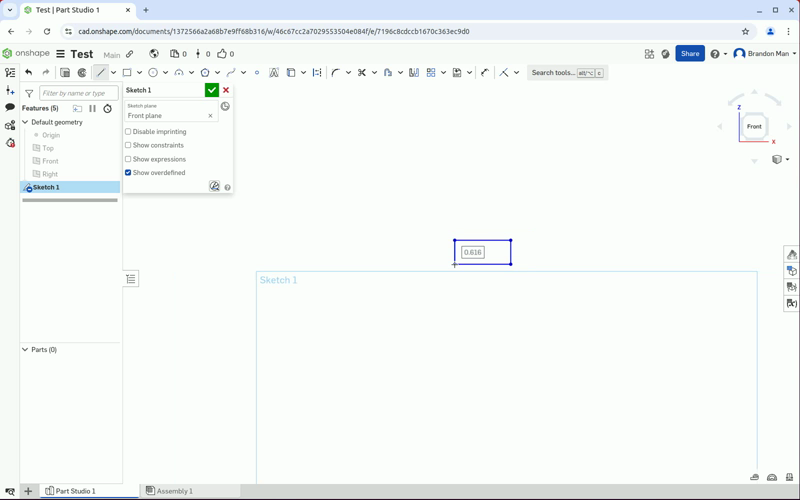
scroll(-6)
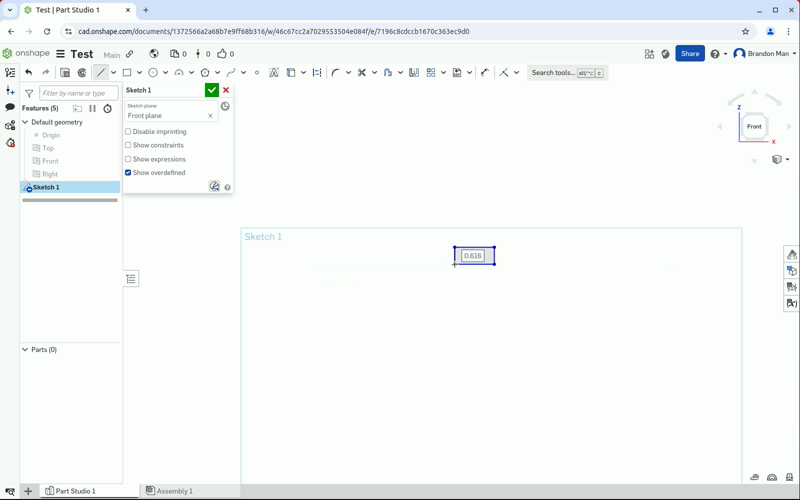
scroll(-6)
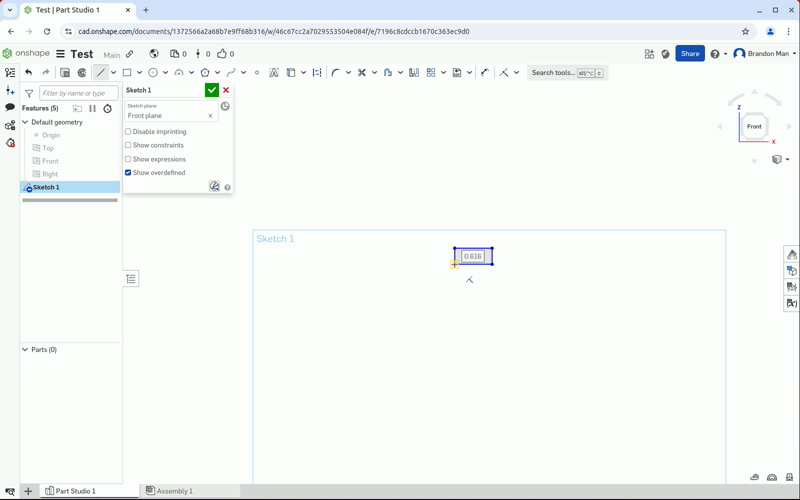
scroll(-6)
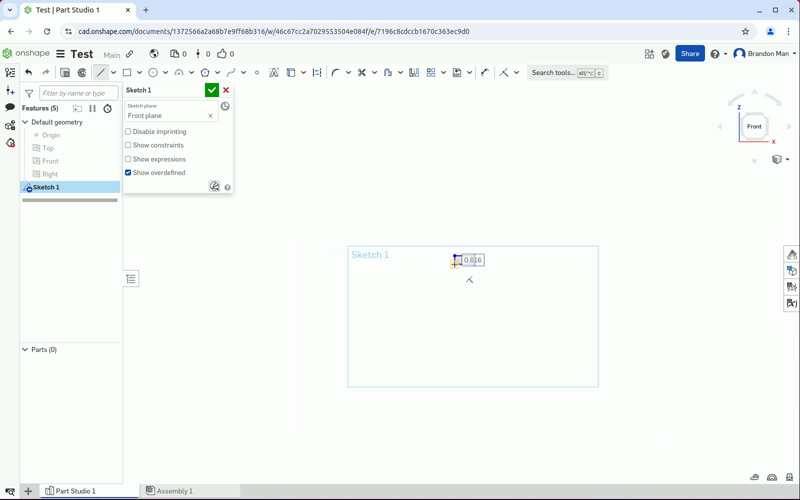
scroll(-6)
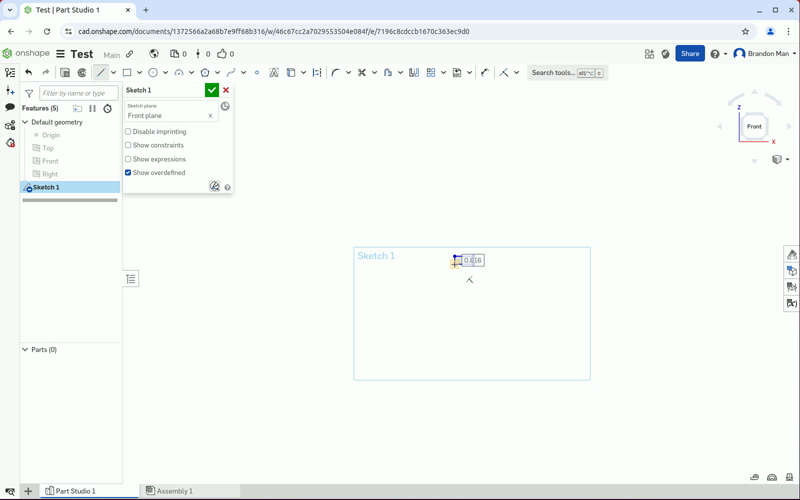
scroll(-6)
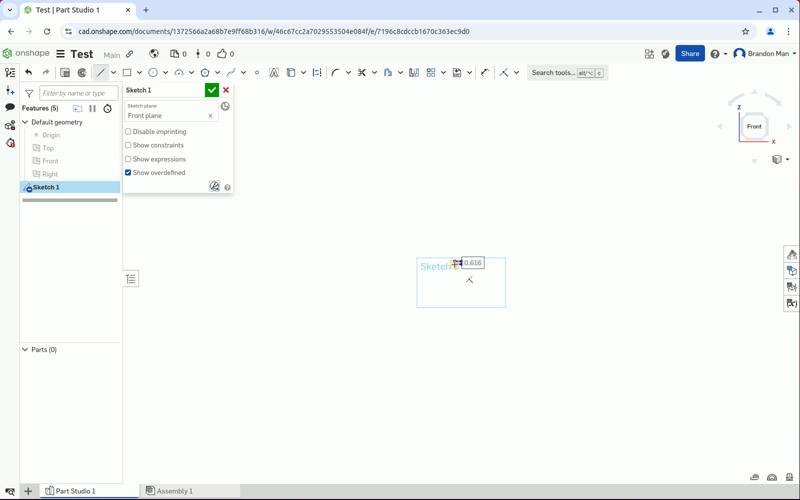
key(esc)
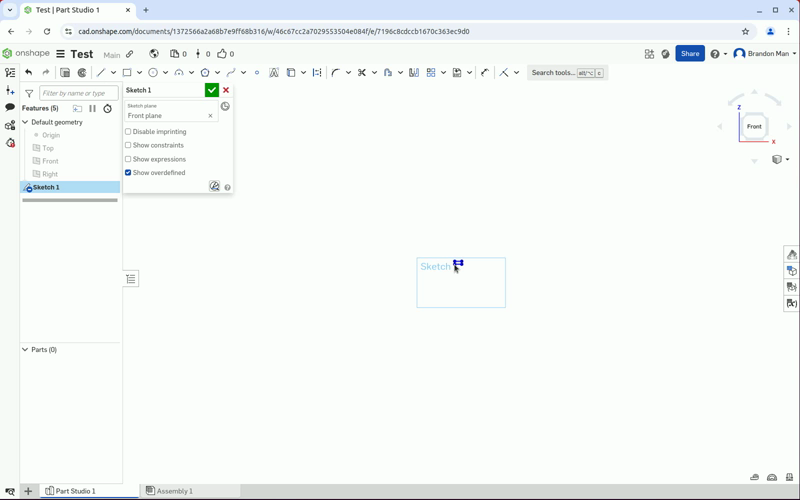
mouse_move(456, 262)
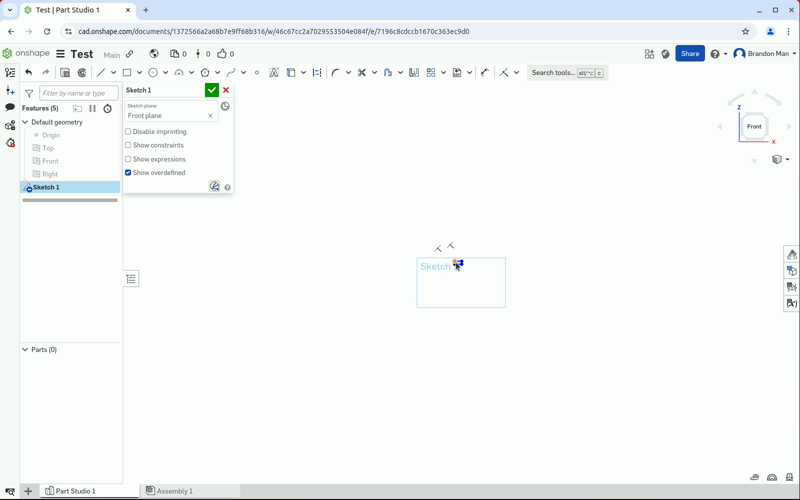
scroll(6)
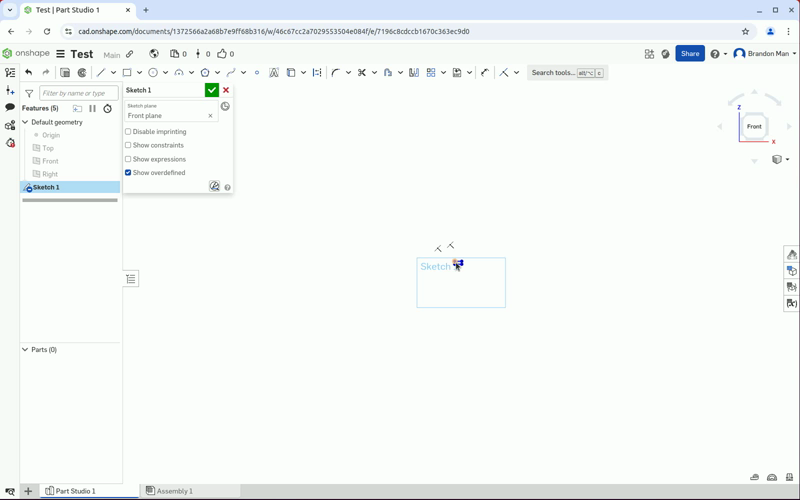
scroll(6)
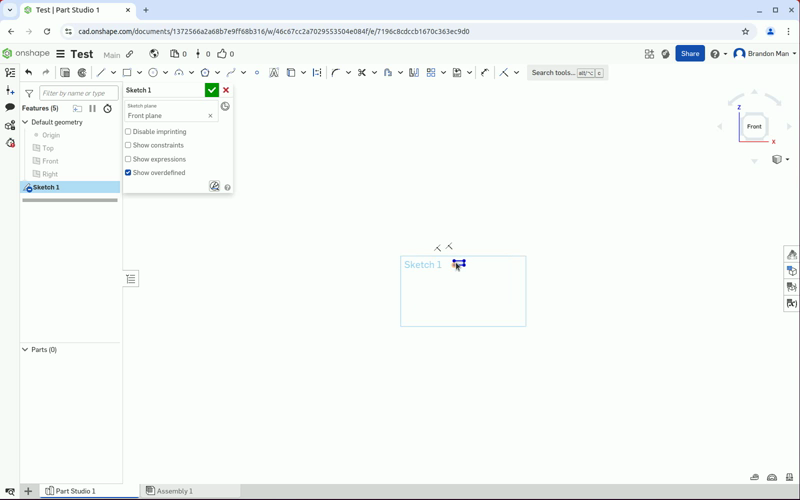
scroll(6)
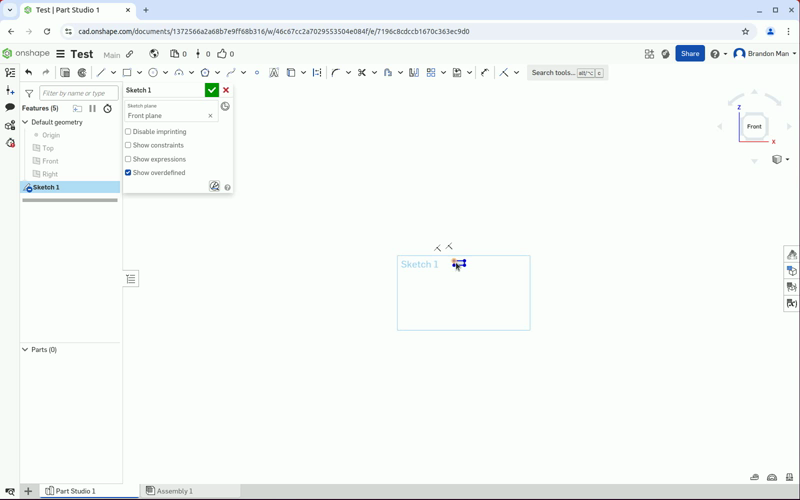
scroll(6)
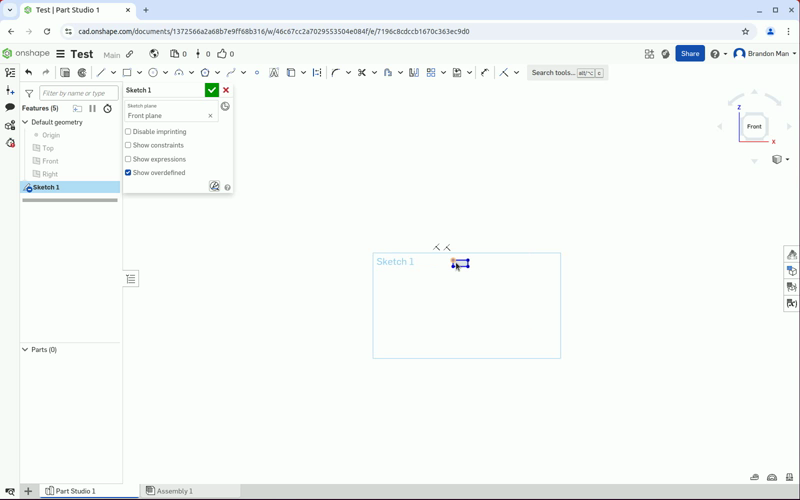
scroll(6)
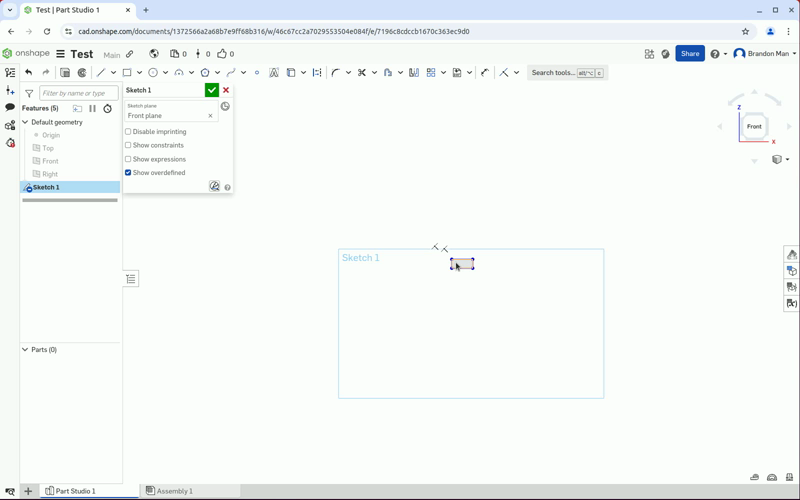
scroll(6)
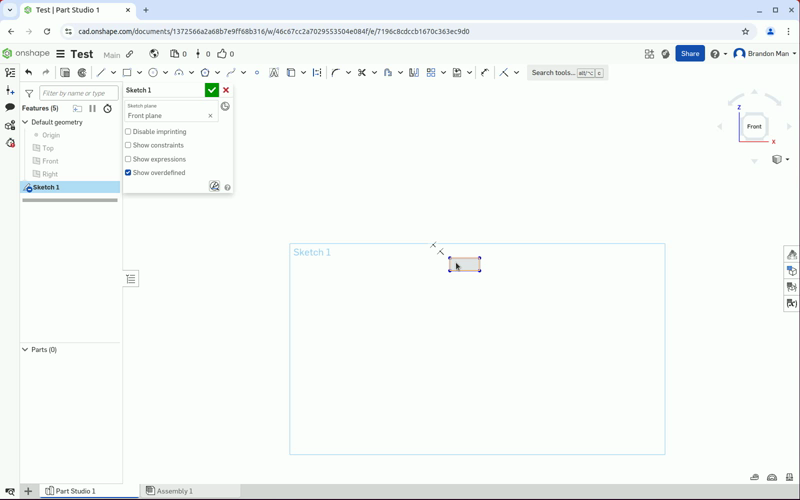
scroll(6)
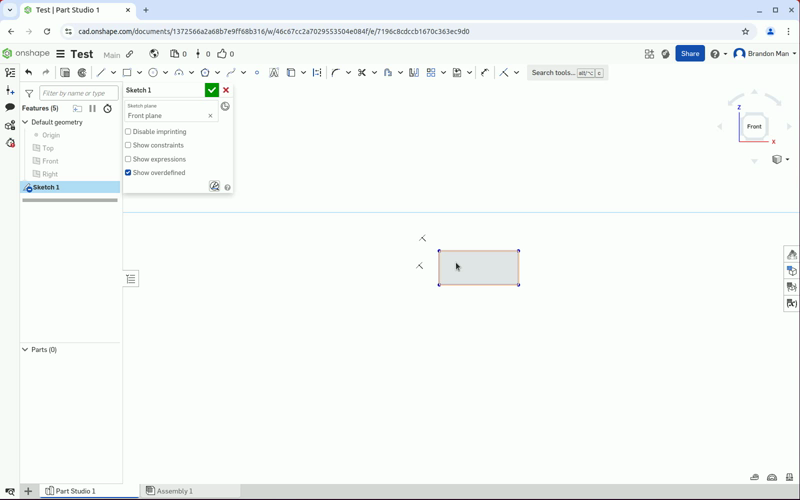
click(456, 262)
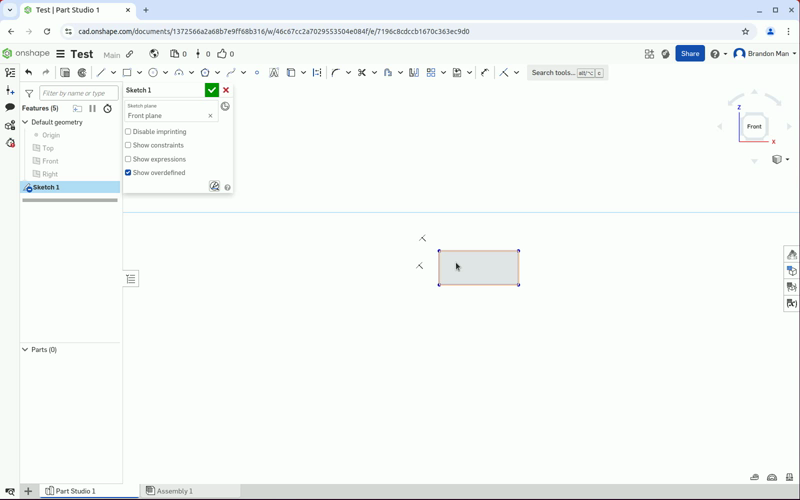
scroll(-6)
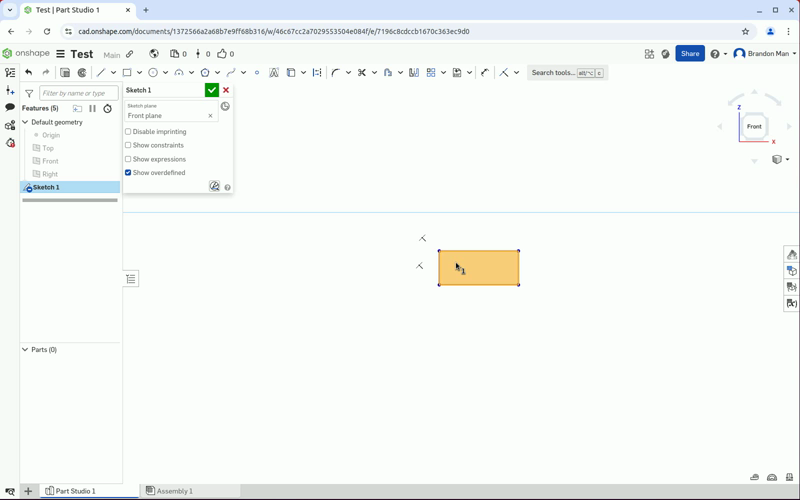
scroll(-6)
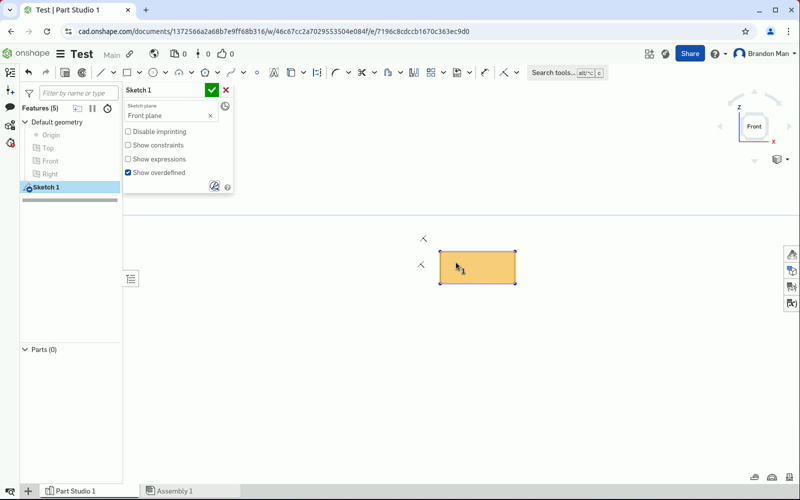
scroll(-6)
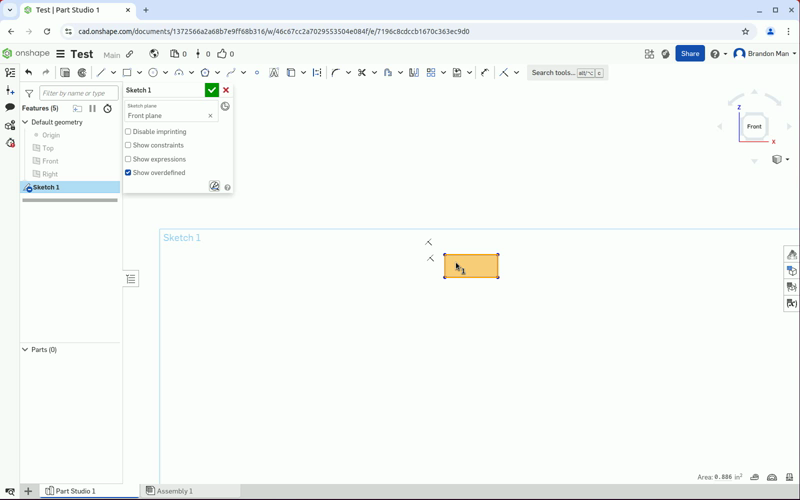
scroll(-6)
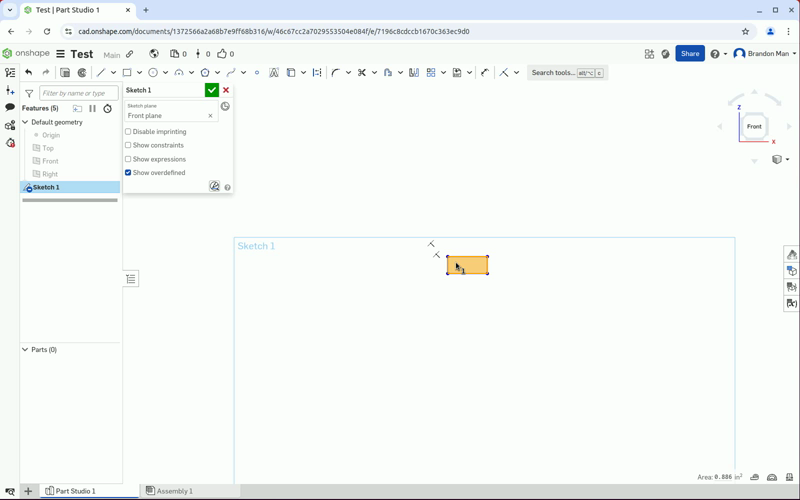
scroll(-6)
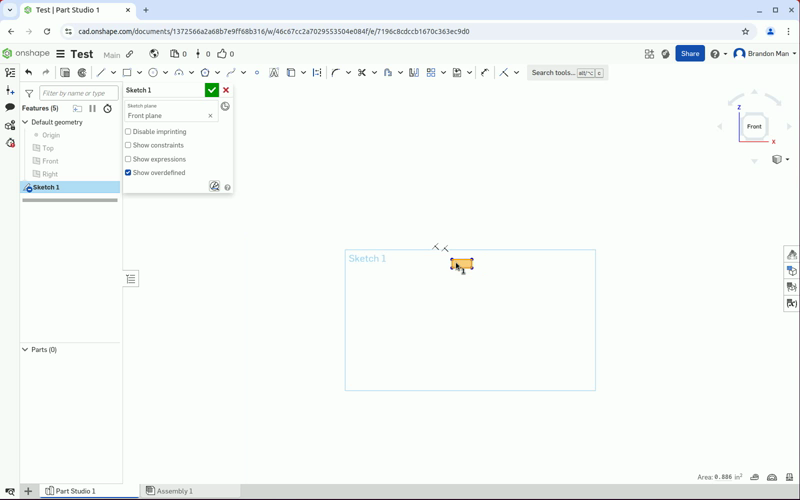
scroll(-6)
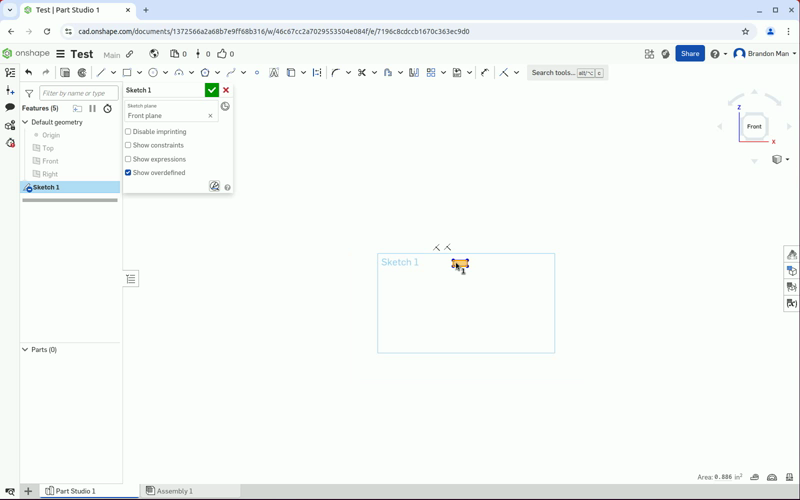
scroll(-6)
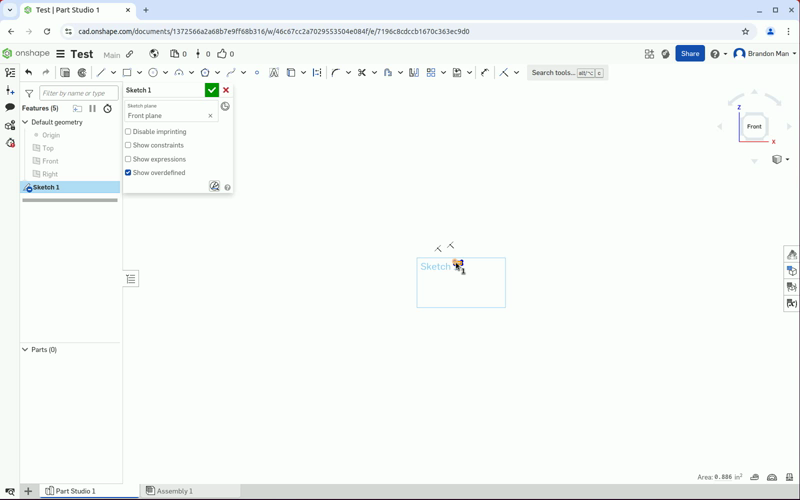
mouse_move(73, 352)
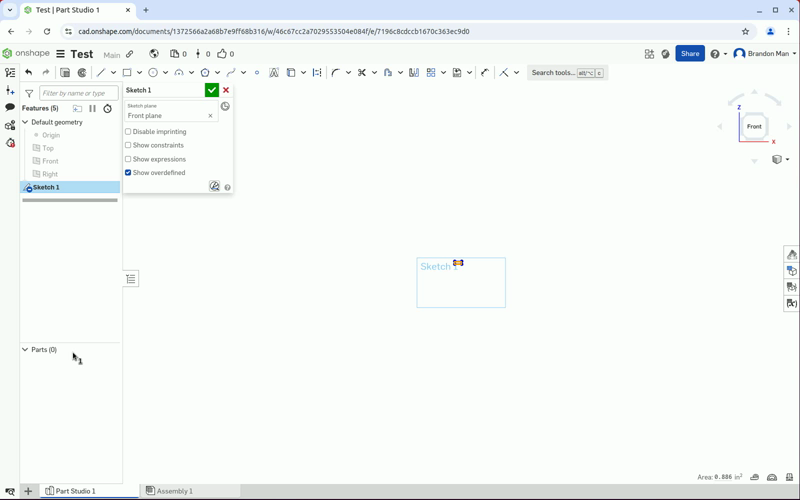
key(shift+y)
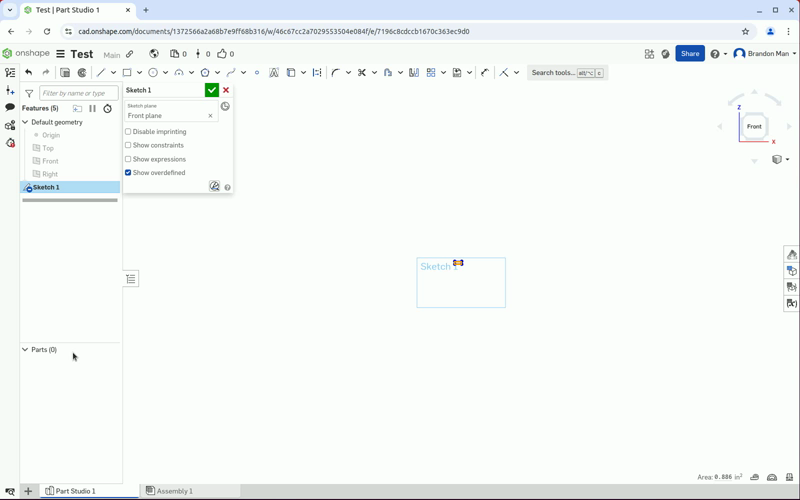
key(shift+e)
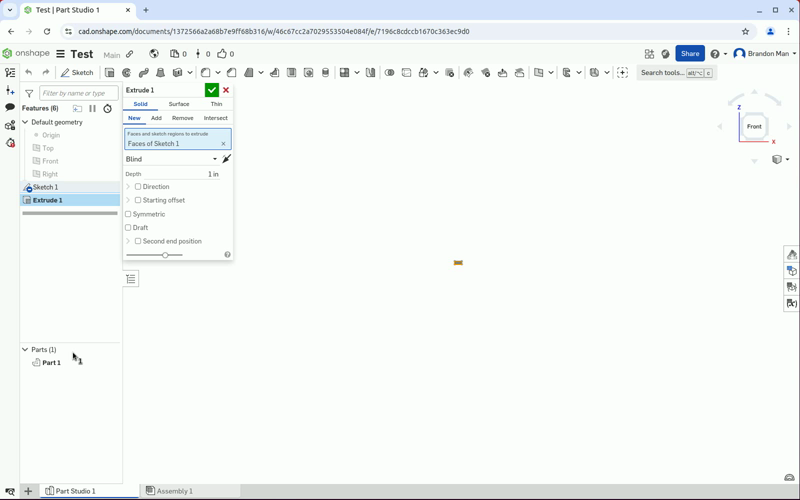
mouse_move(143, 106)
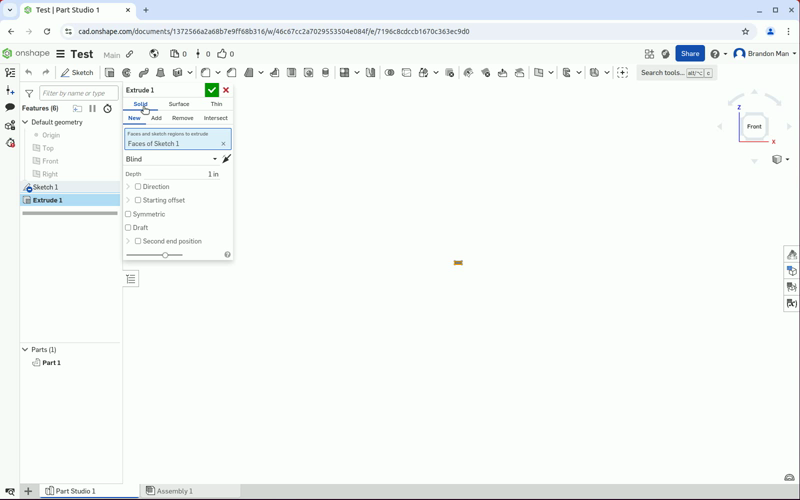
click(143, 106)
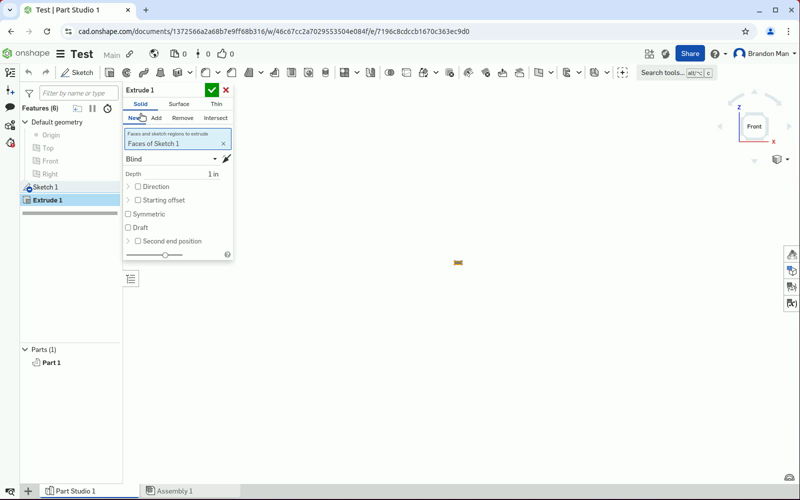
mouse_move(137, 120)
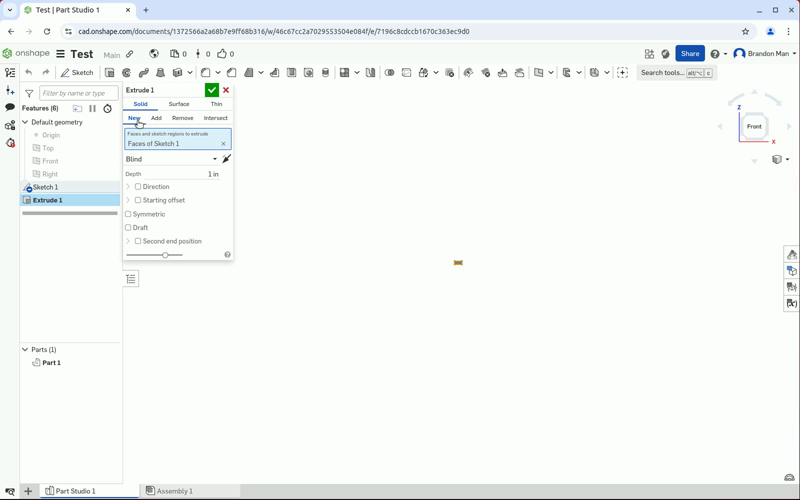
click(137, 120)
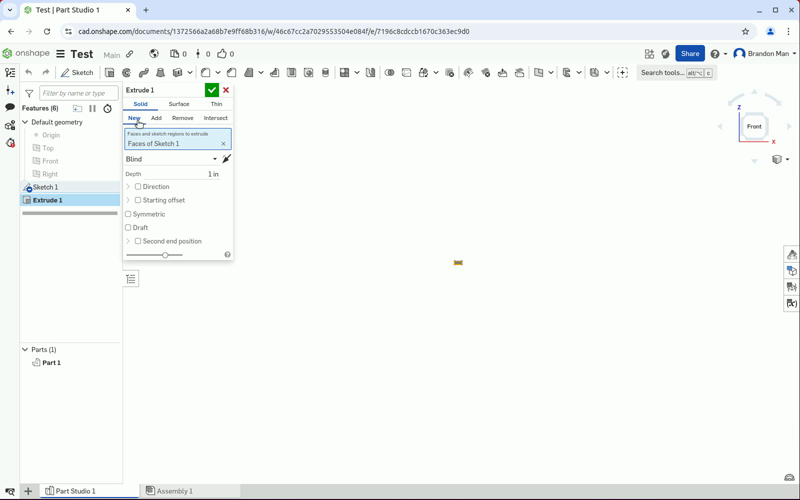
key(tab, 4)
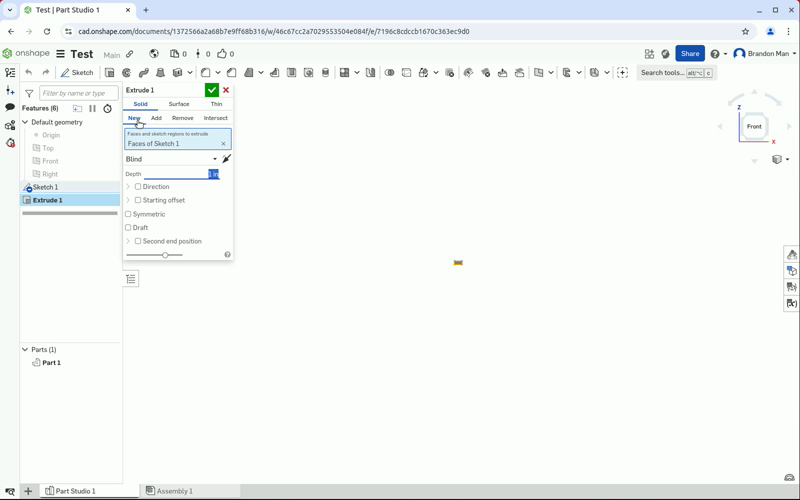
text(23.108)
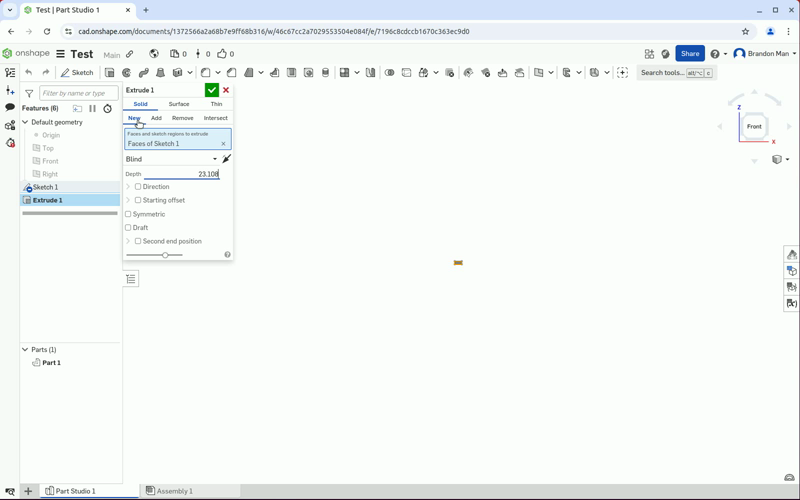
key(enter)
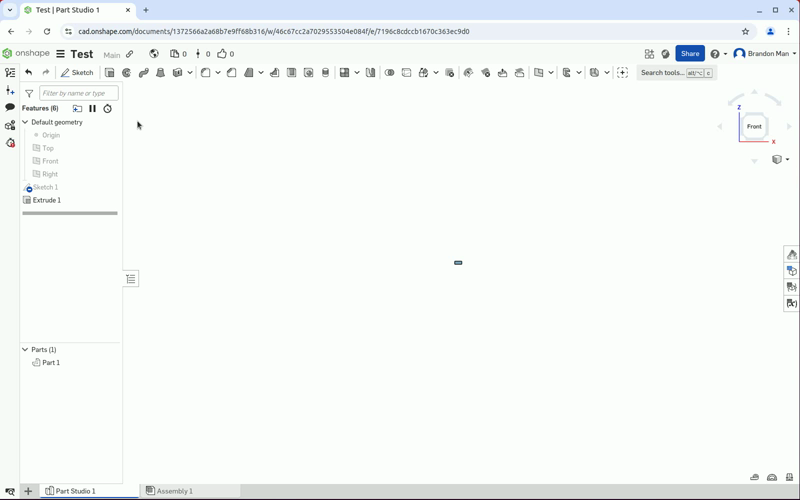
key(shift+h)
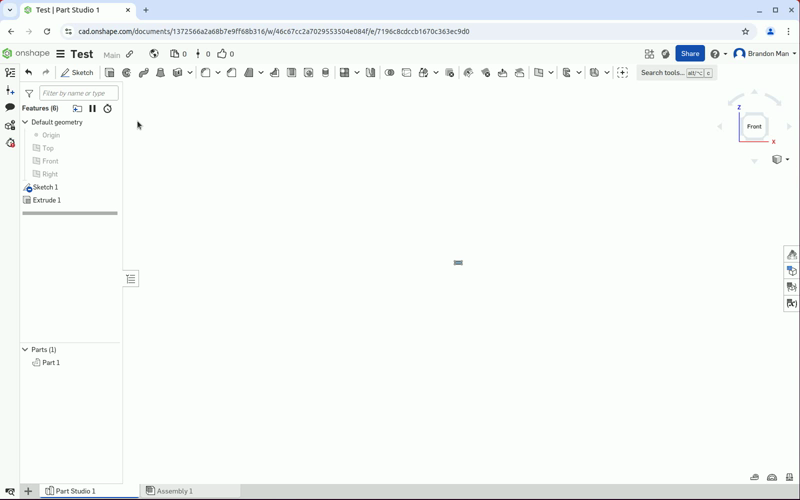
key(shift+h)
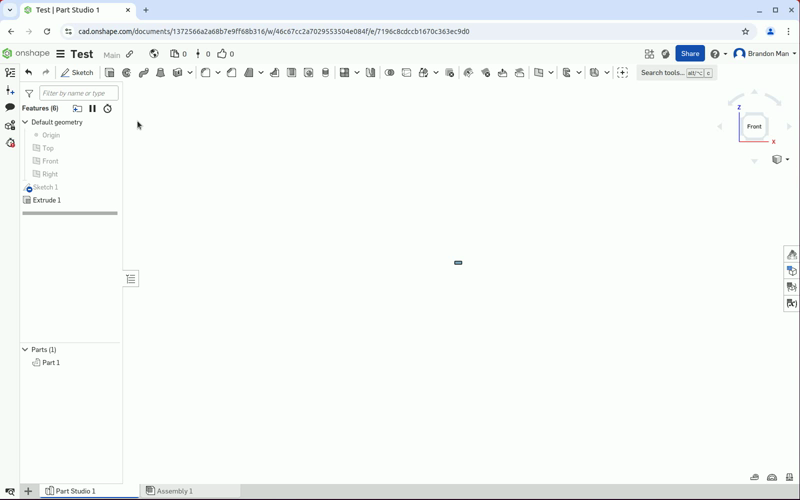
mouse_move(73, 189)
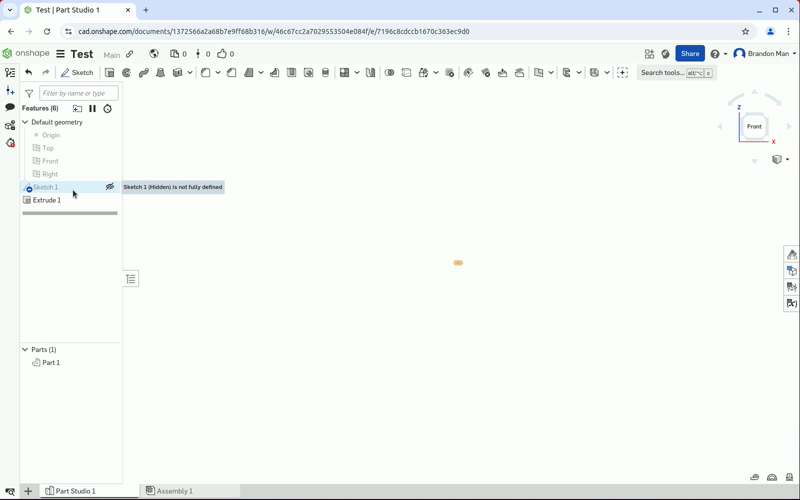
click(73, 189)
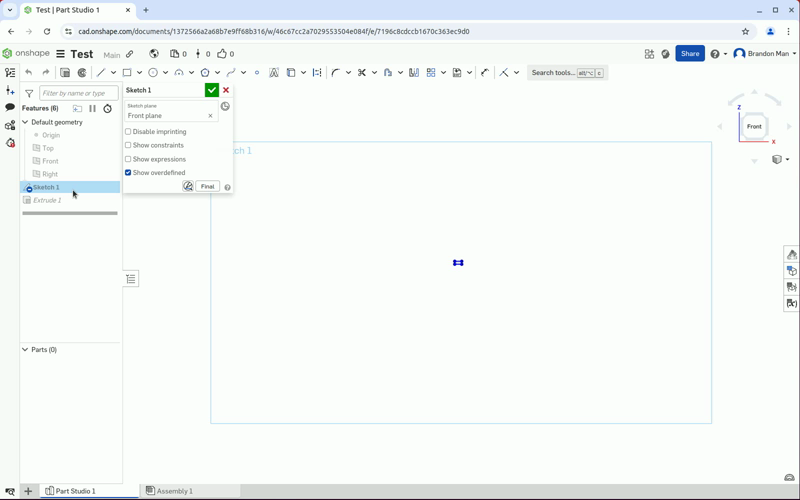
mouse_move(229, 92)
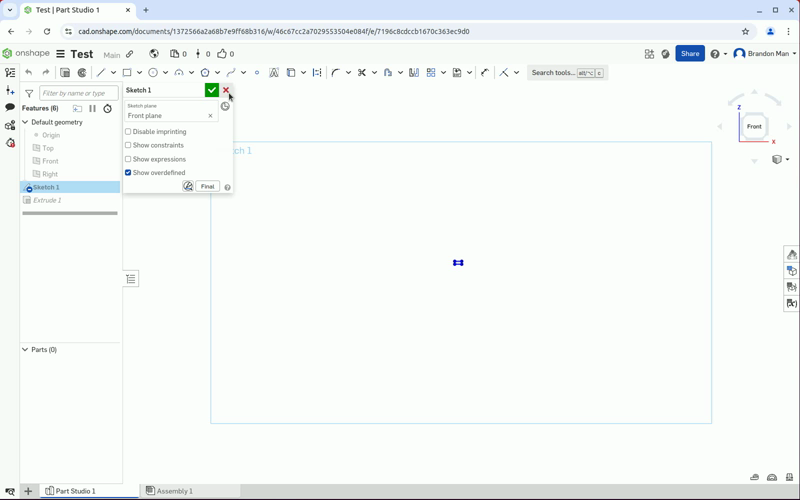
click(229, 92)
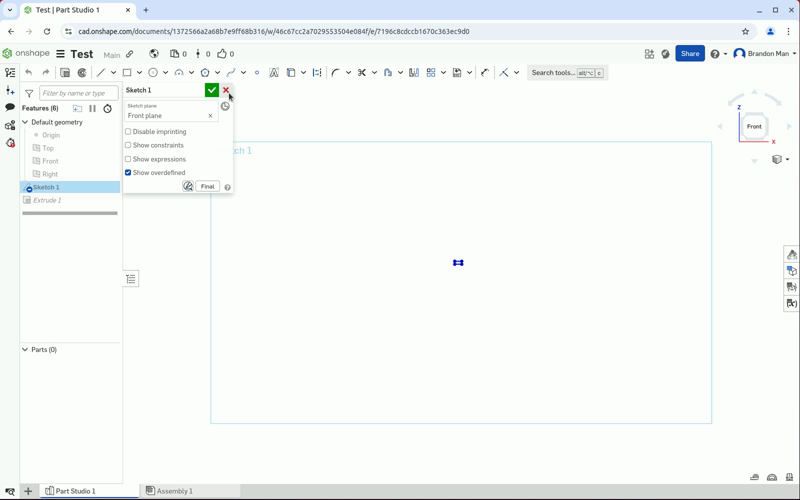
key(shift+s)
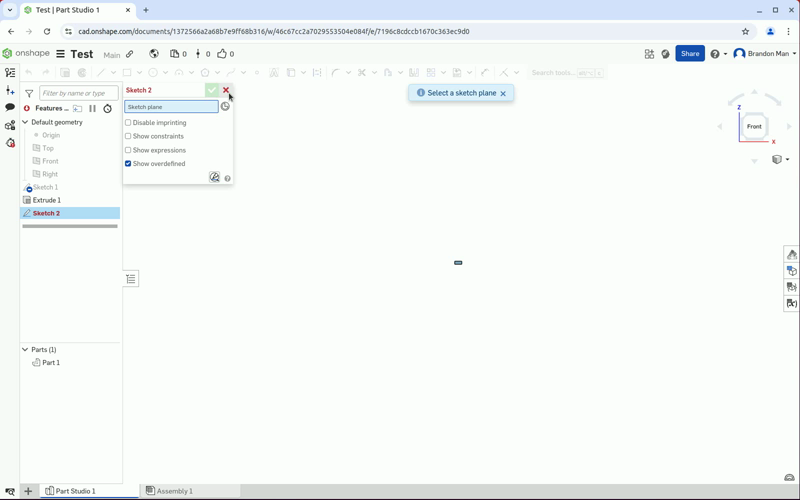
mouse_move(73, 163)
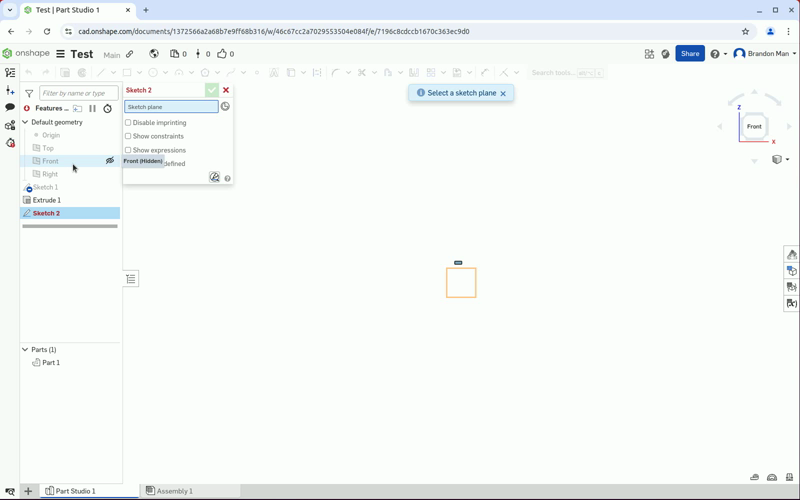
click(73, 163)
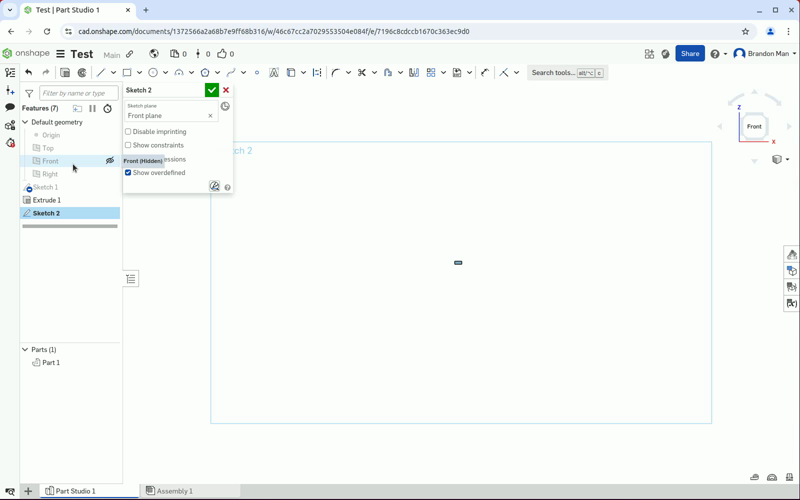
mouse_move(73, 352)
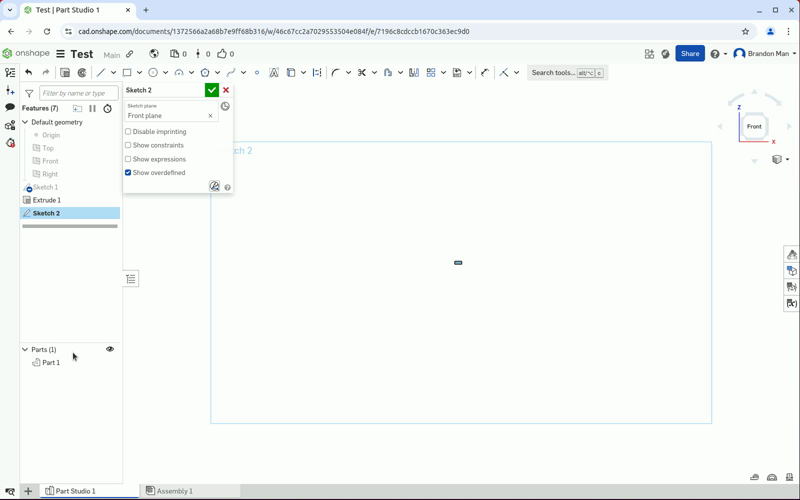
key(y)
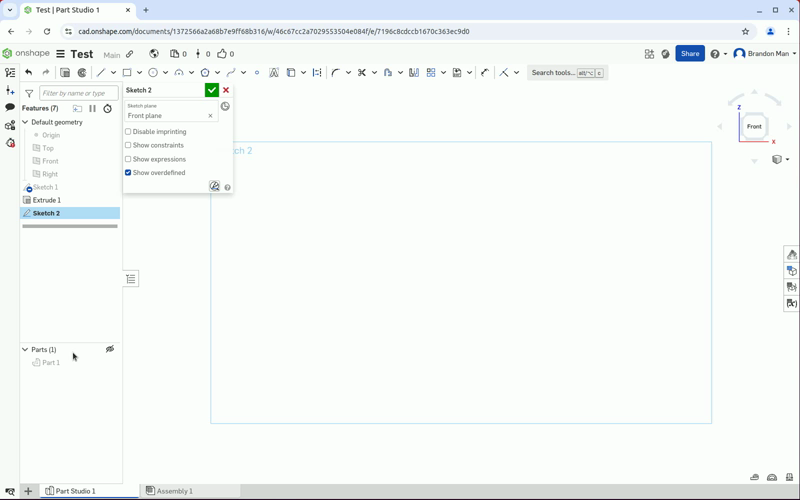
key(l)
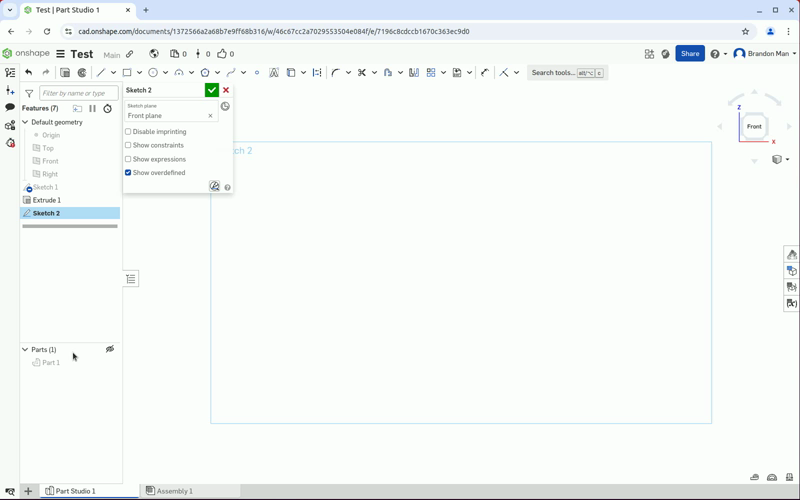
key_down(shift)
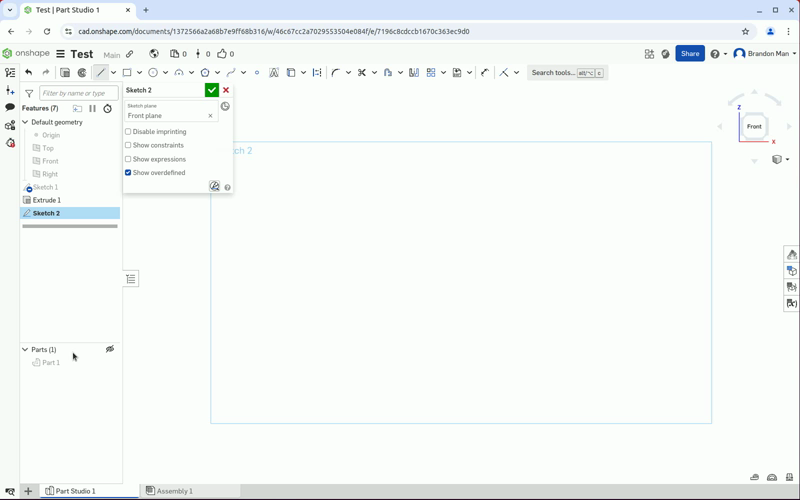
mouse_move(454, 304)
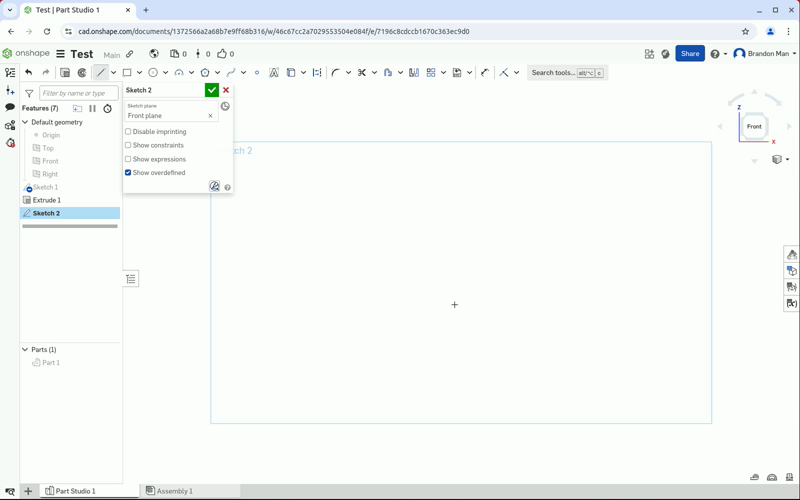
click(454, 304)
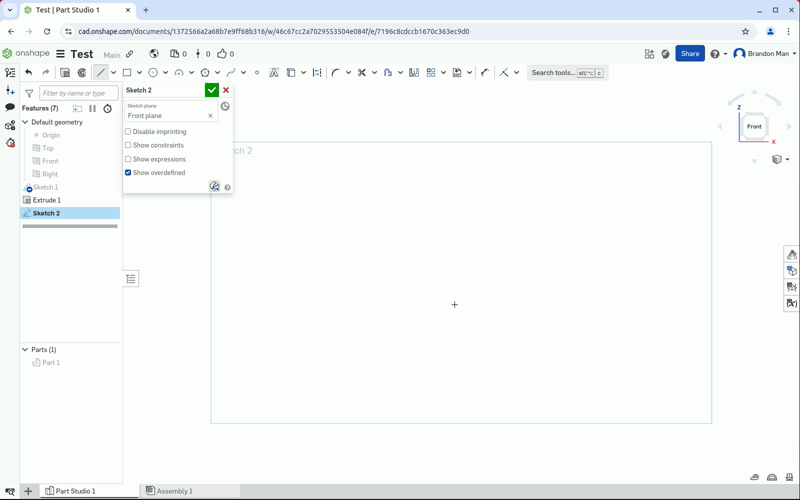
key_up(shift)
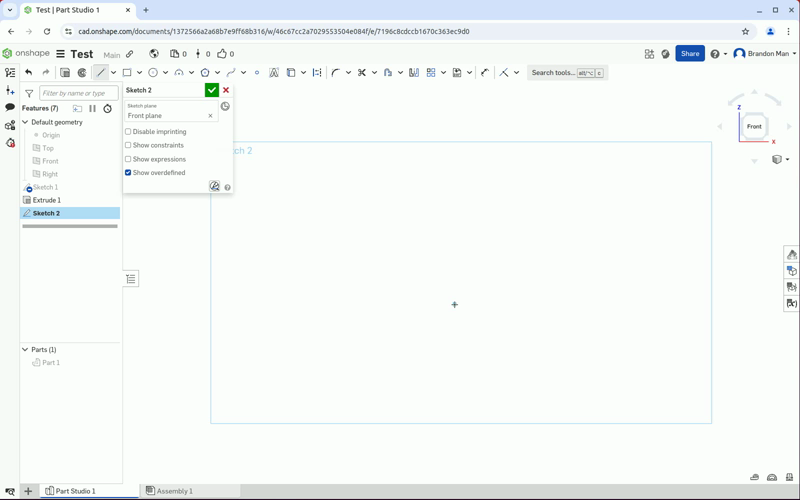
key_down(shift)
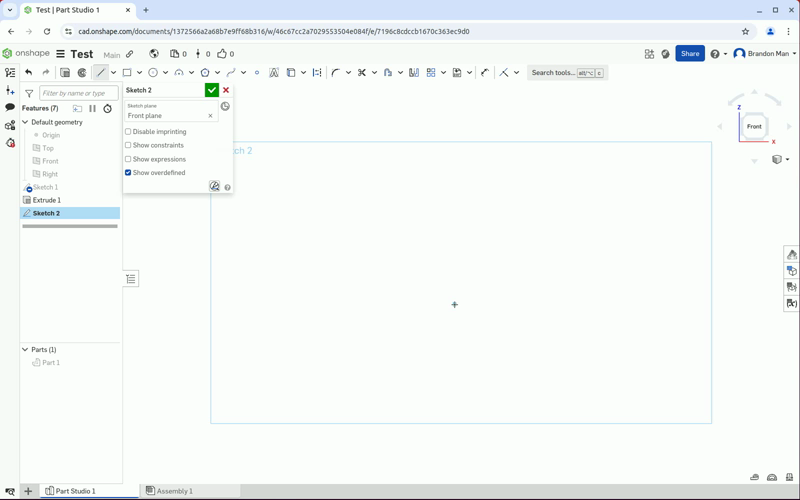
mouse_move(484, 304)
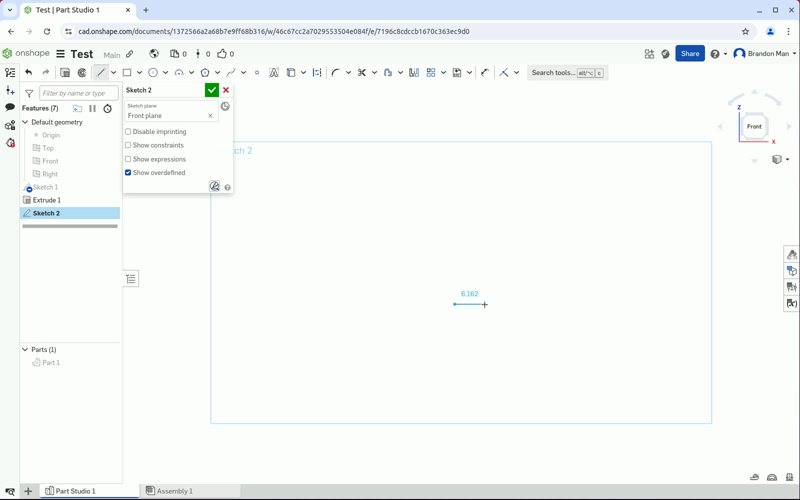
mouse_move(461, 304)
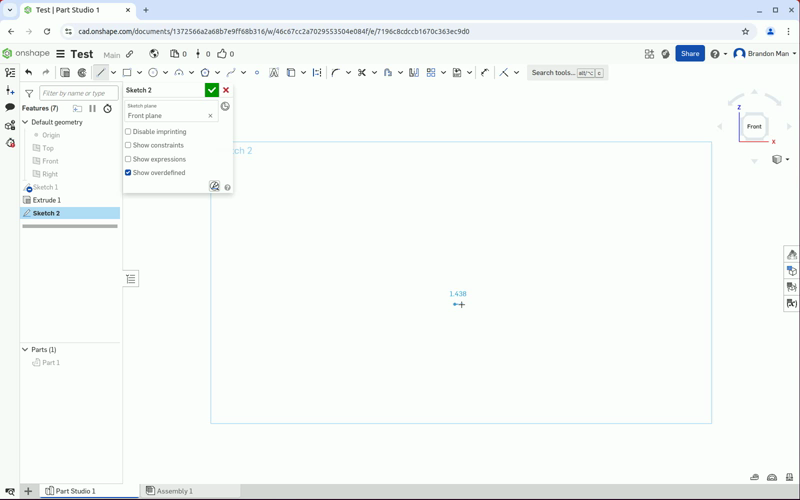
scroll(6)
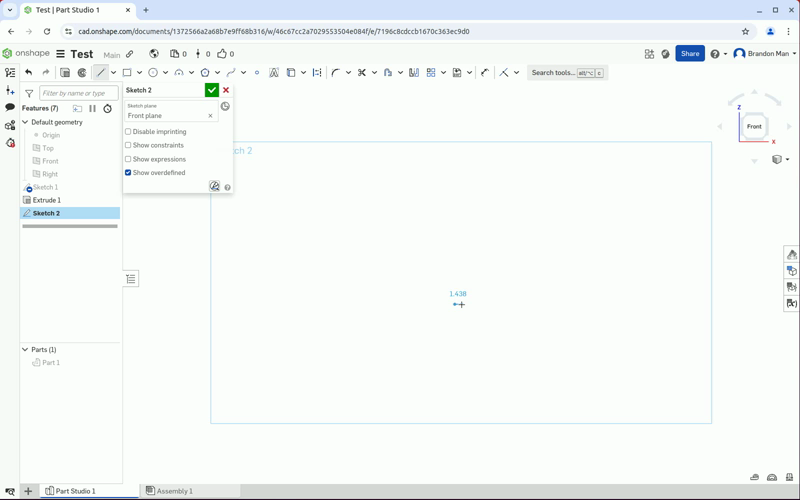
scroll(6)
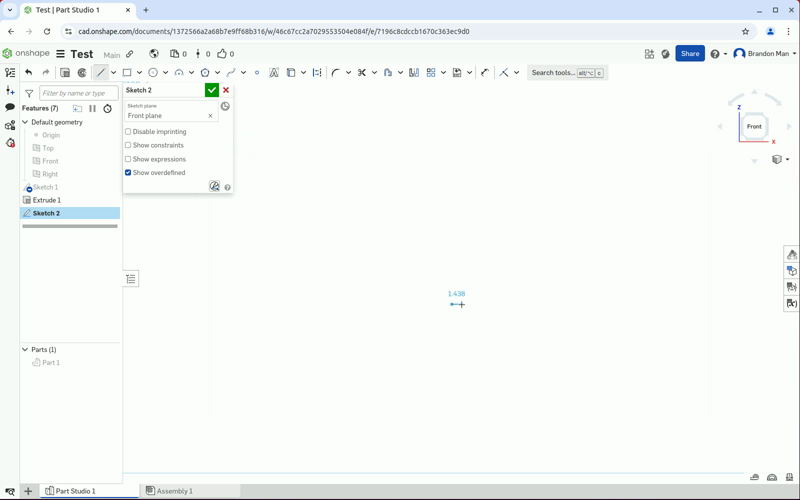
scroll(6)
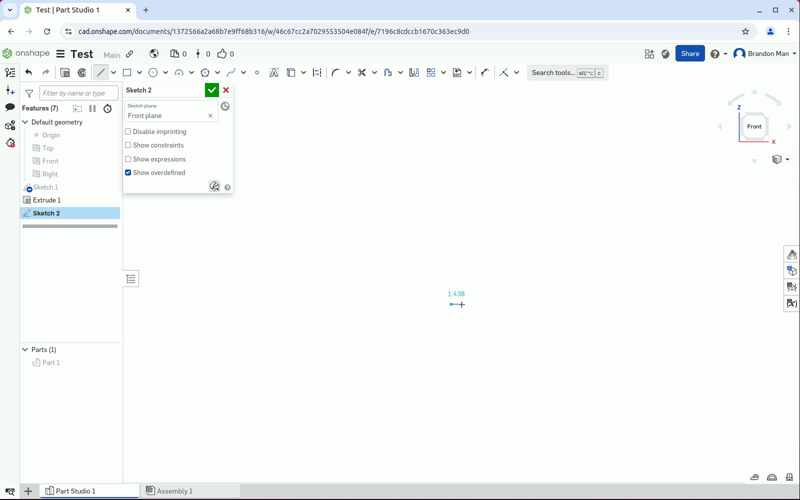
scroll(6)
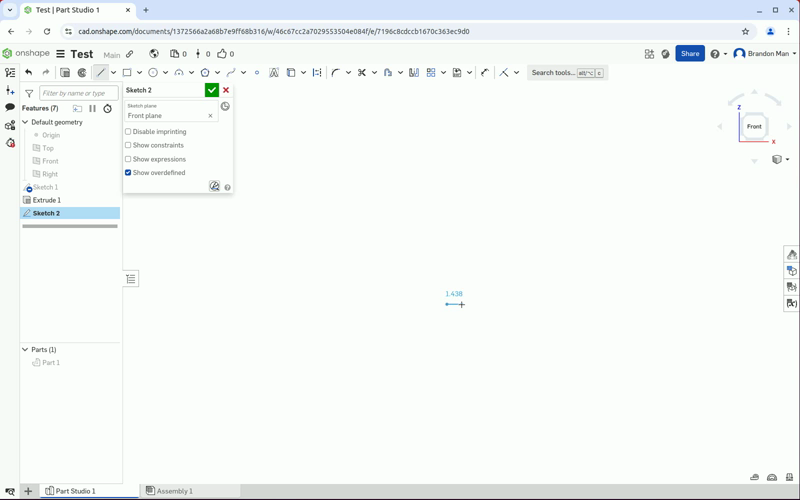
scroll(6)
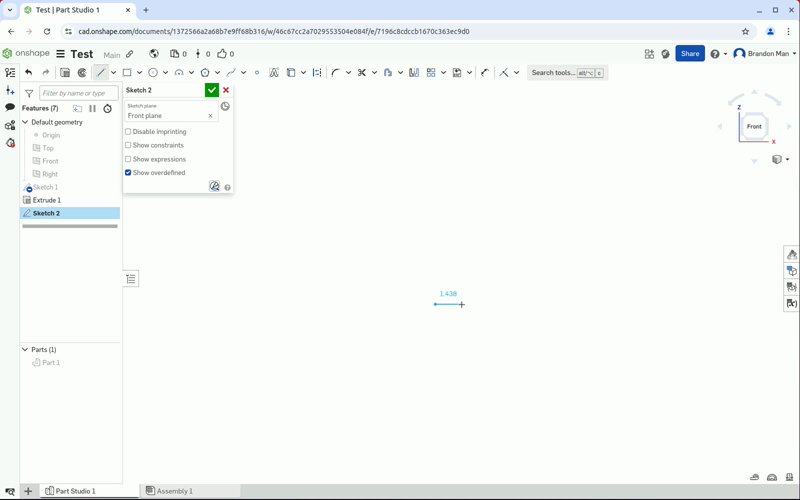
scroll(6)
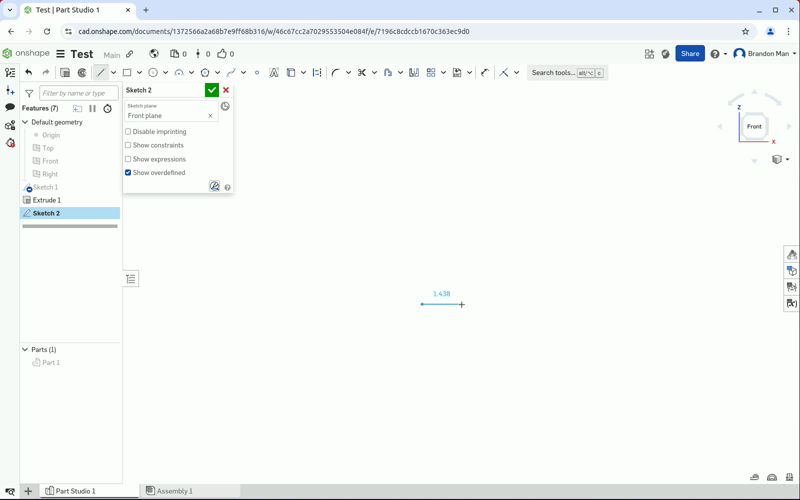
scroll(6)
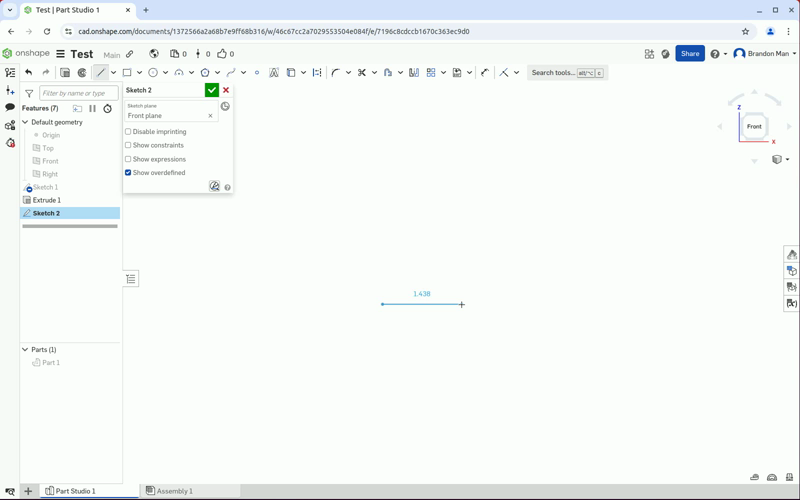
click(461, 304)
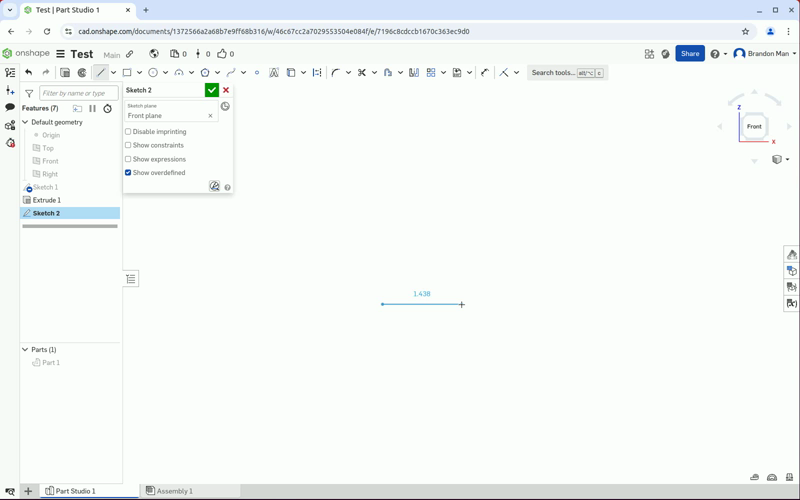
scroll(-6)
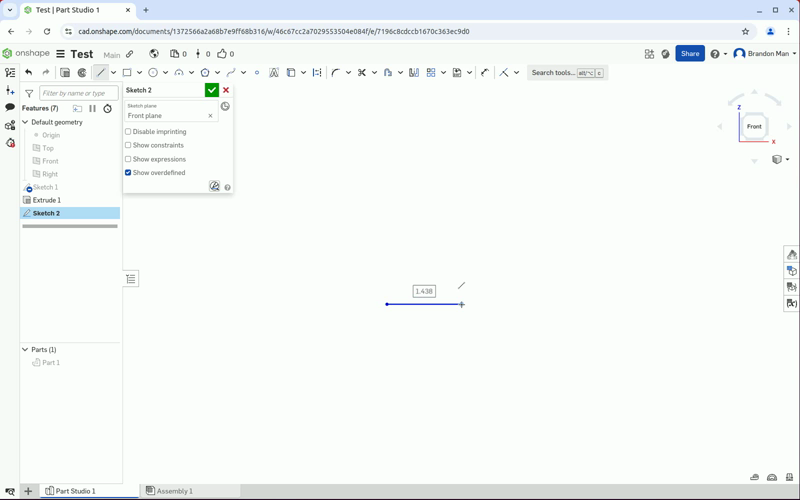
scroll(-6)
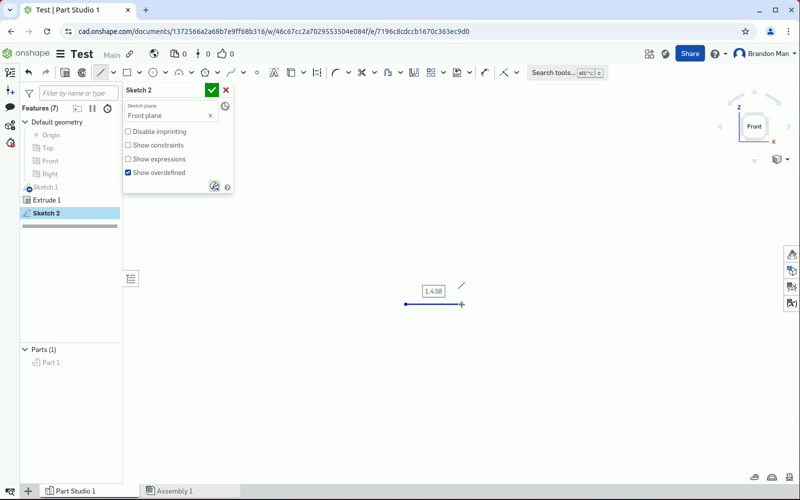
scroll(-6)
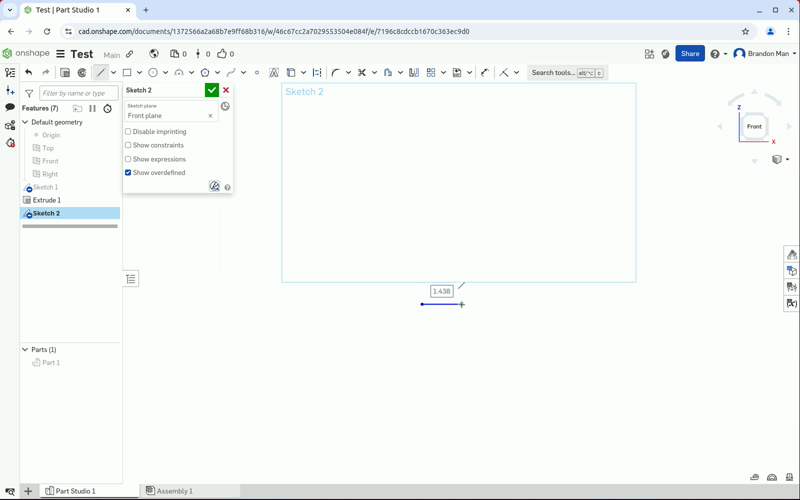
scroll(-6)
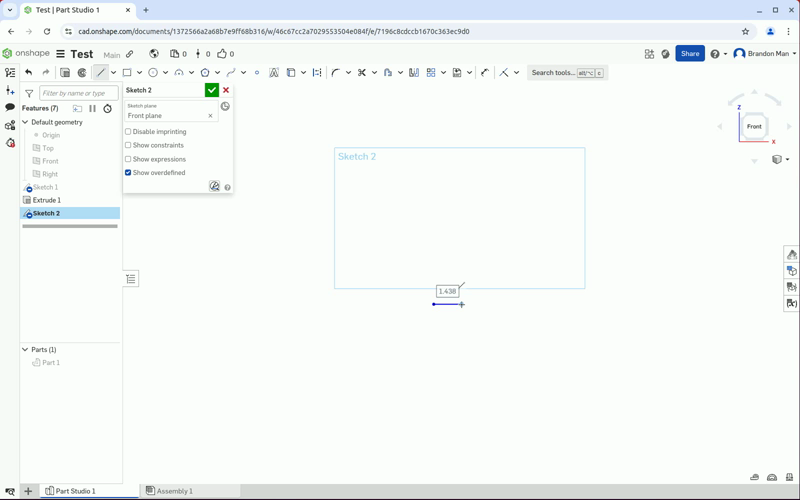
scroll(-6)
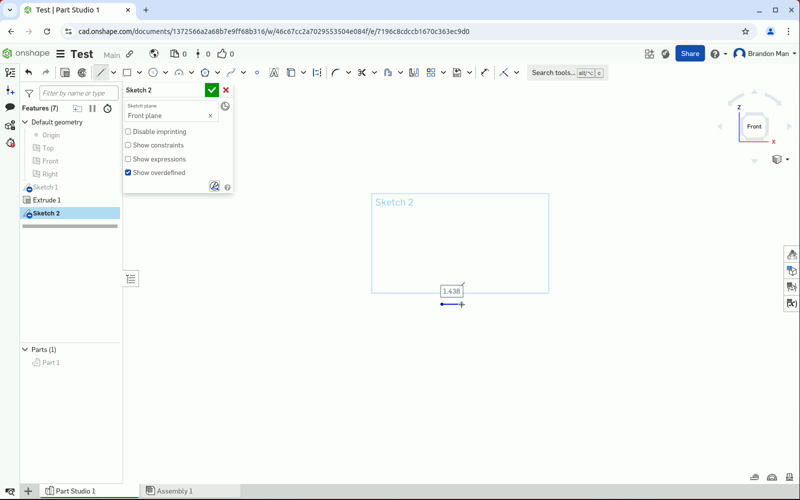
scroll(-6)
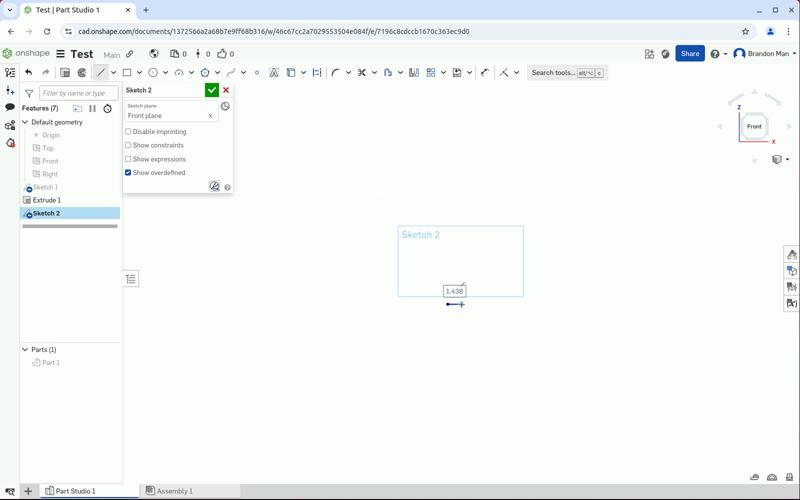
scroll(-6)
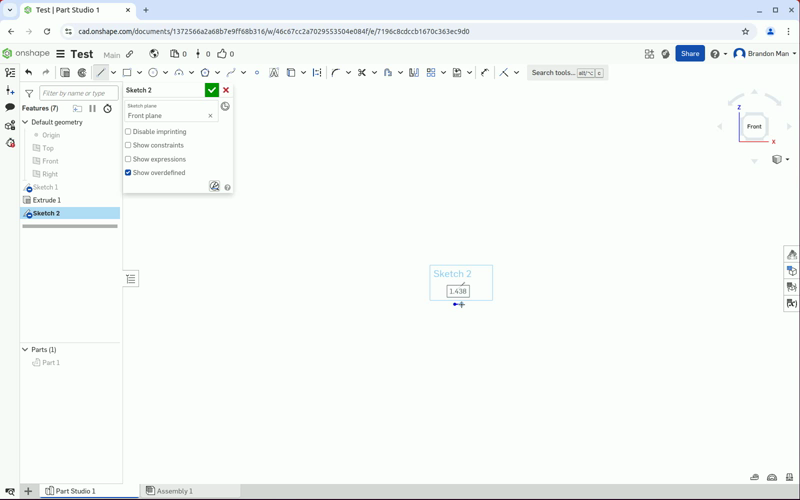
key_up(shift)
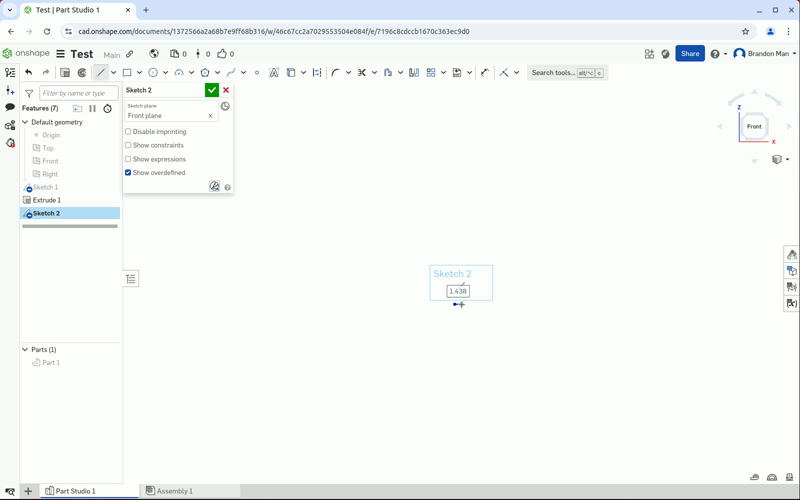
key_down(shift)
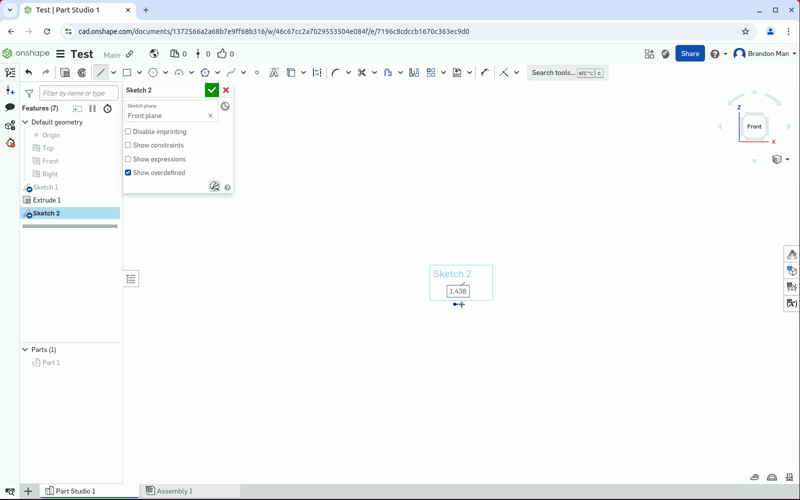
mouse_move(492, 304)
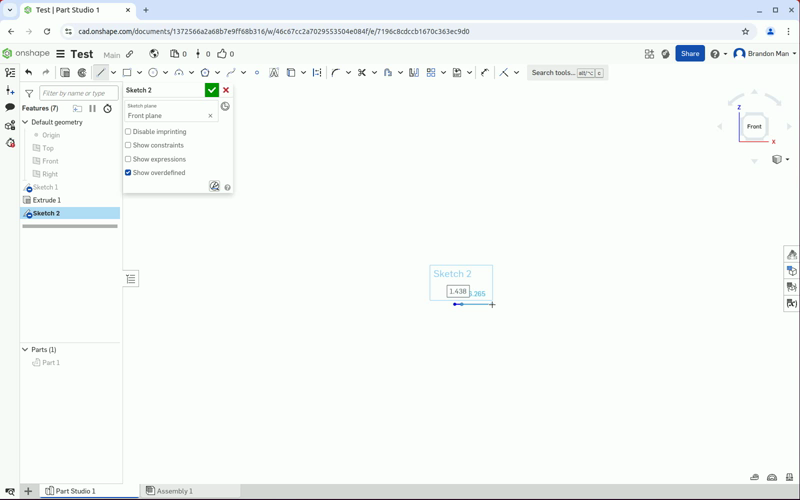
mouse_move(461, 301)
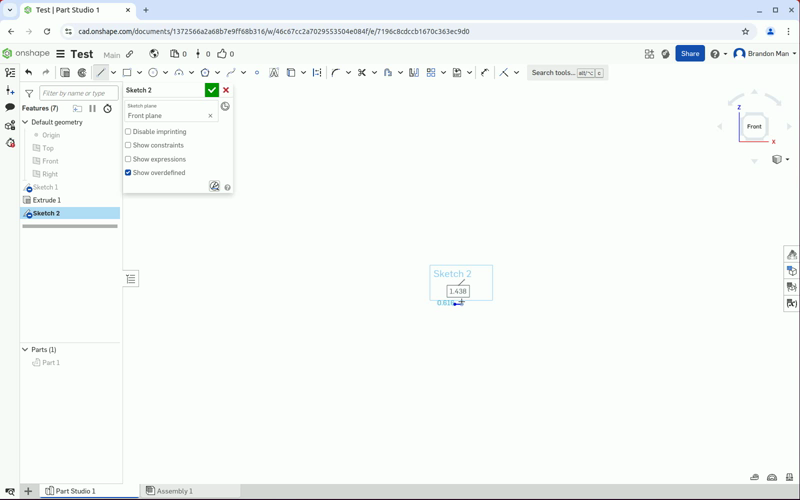
scroll(6)
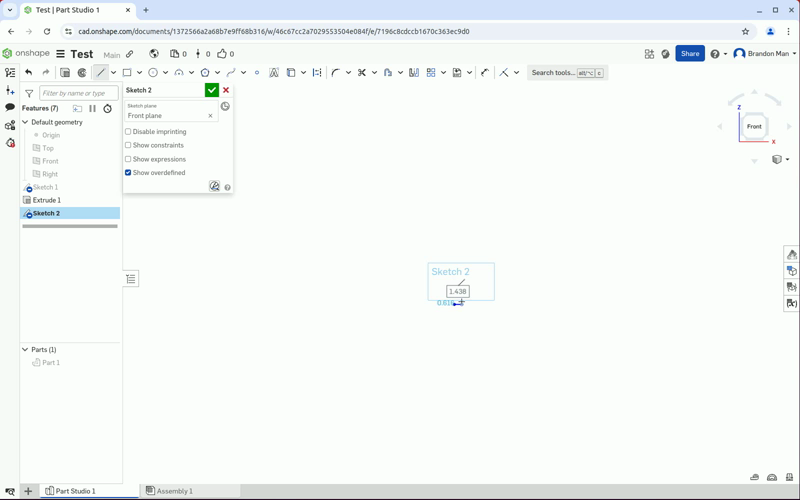
scroll(6)
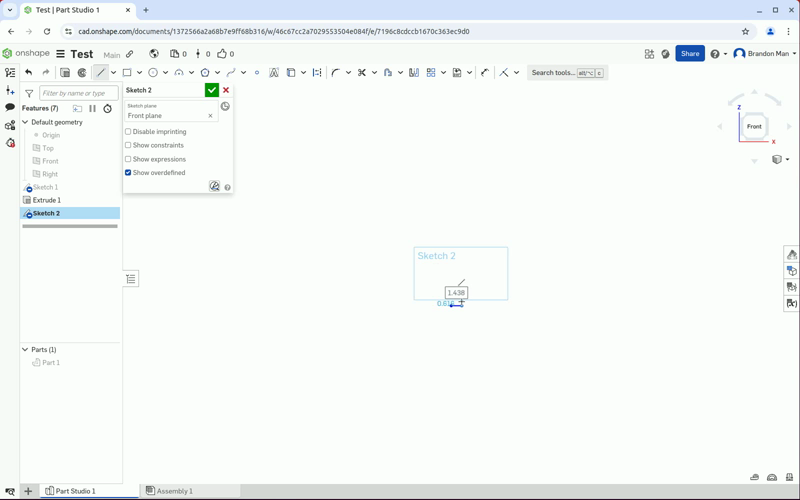
scroll(6)
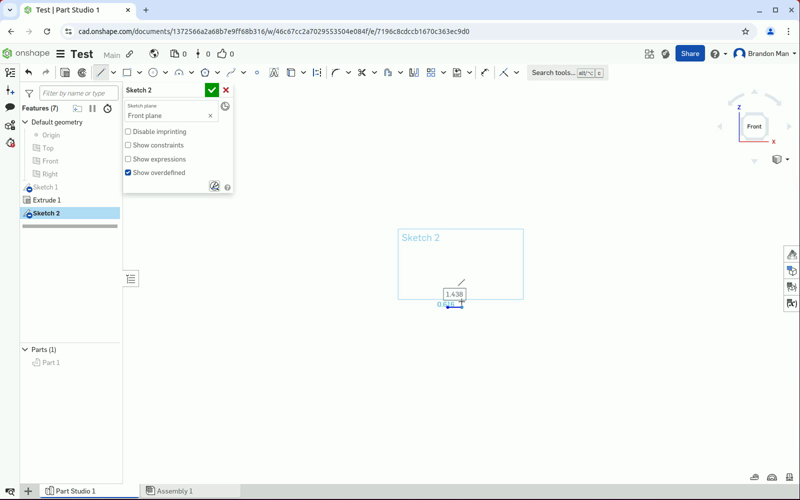
scroll(6)
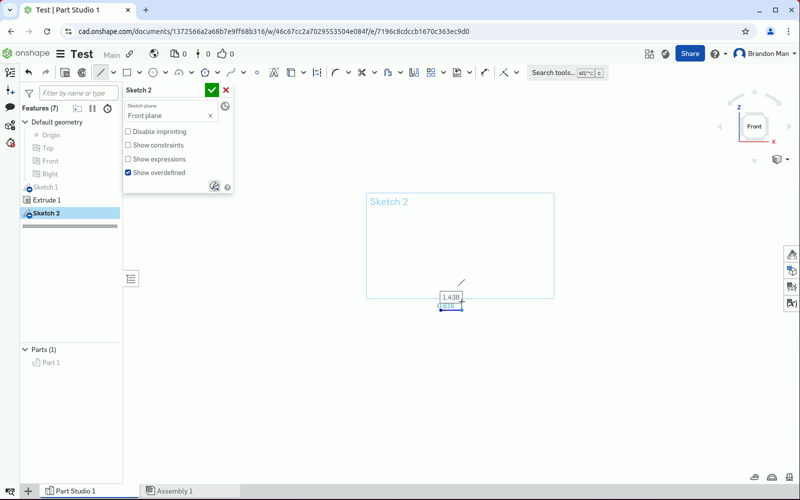
scroll(6)
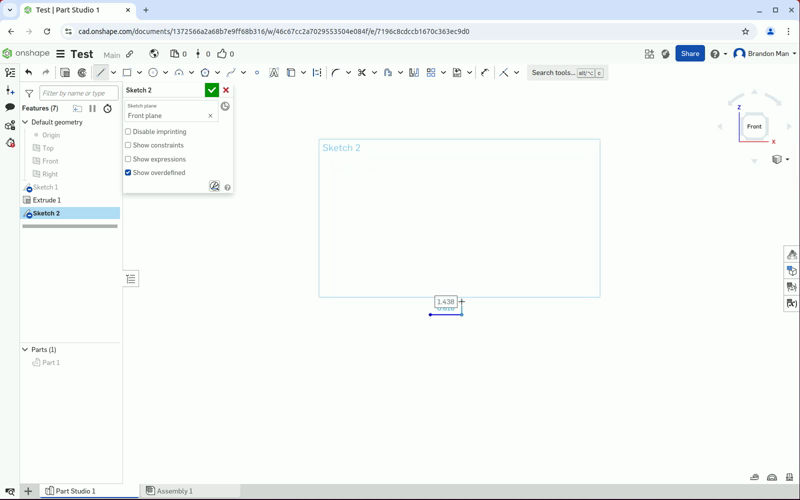
scroll(6)
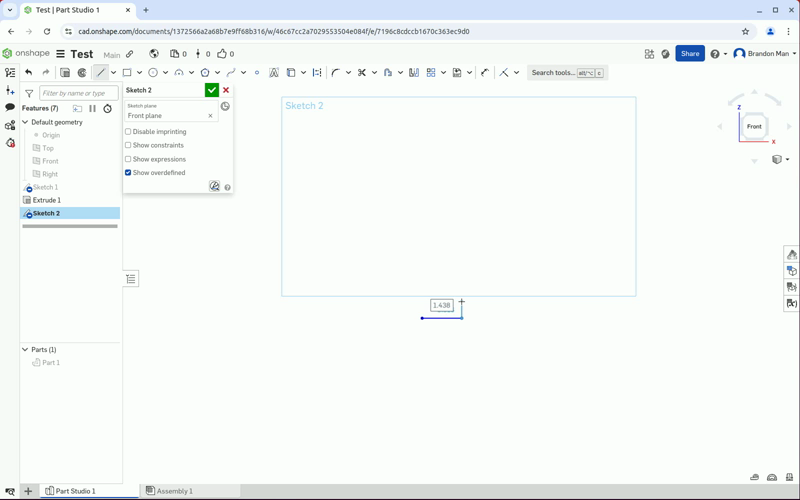
scroll(6)
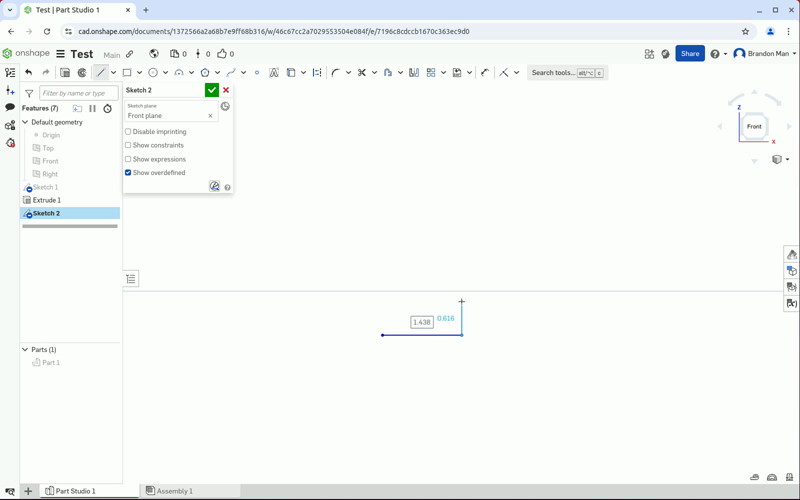
click(461, 301)
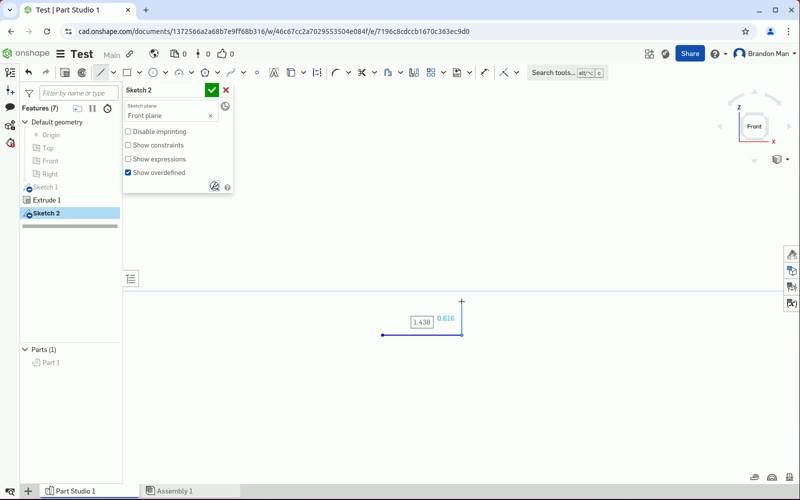
scroll(-6)
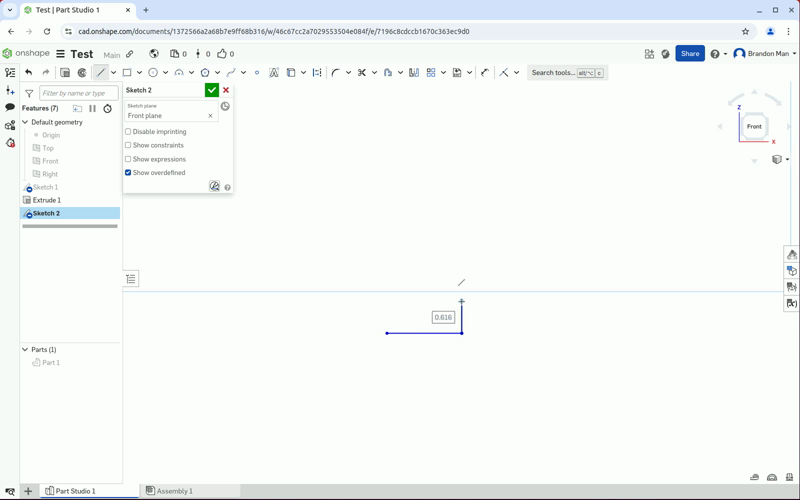
scroll(-6)
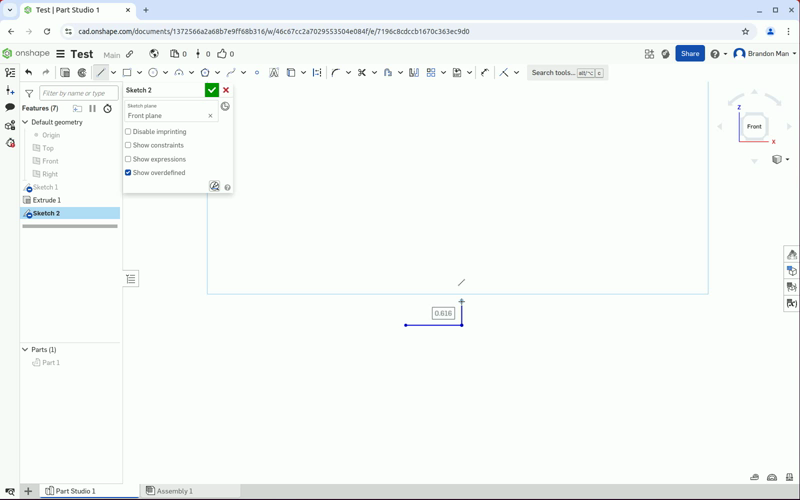
scroll(-6)
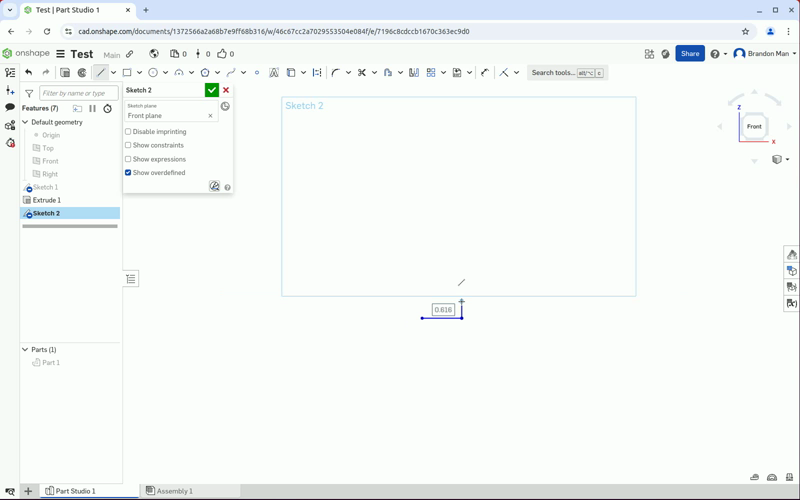
scroll(-6)
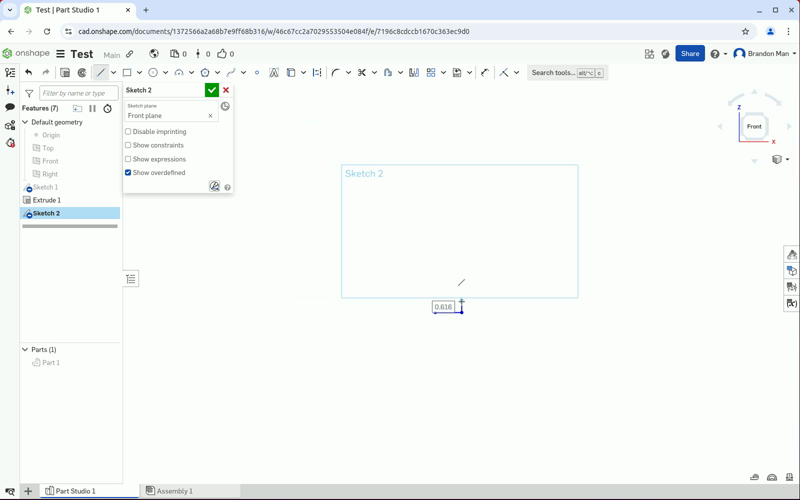
scroll(-6)
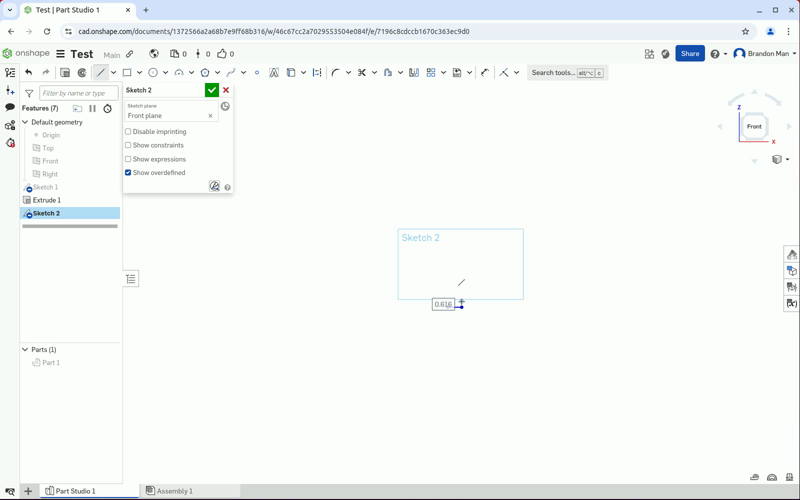
scroll(-6)
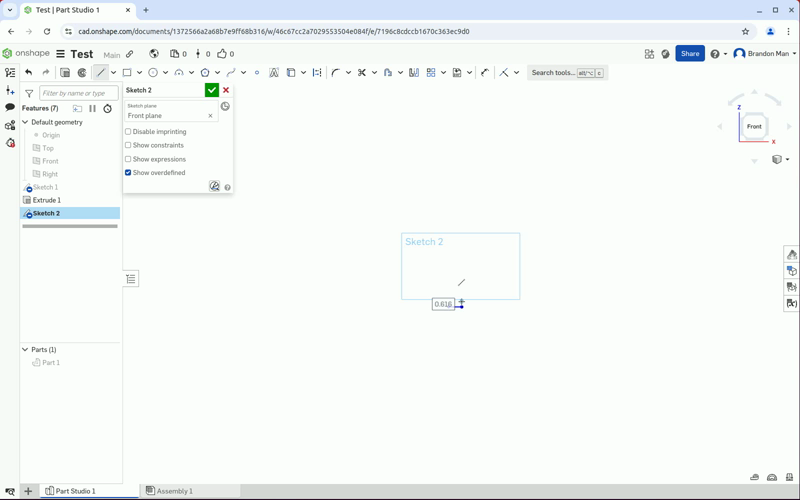
scroll(-6)
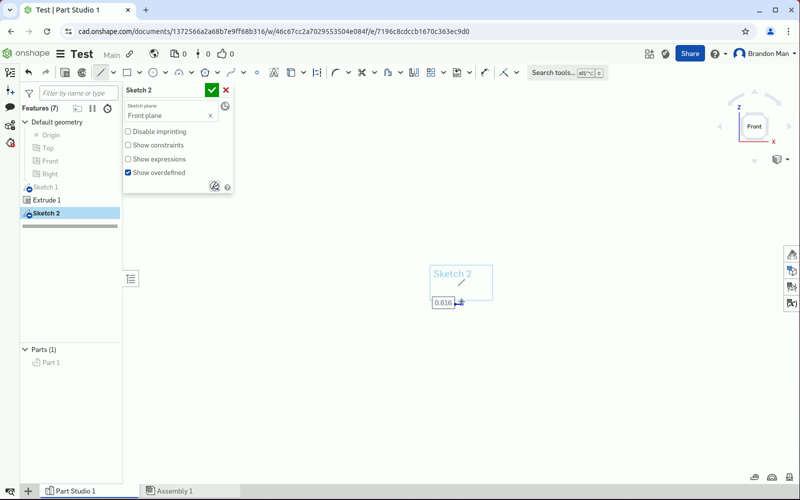
key_up(shift)
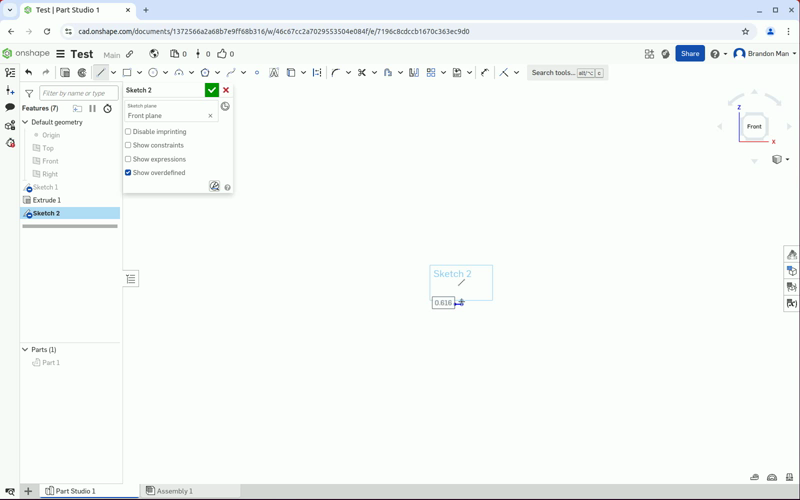
key_down(shift)
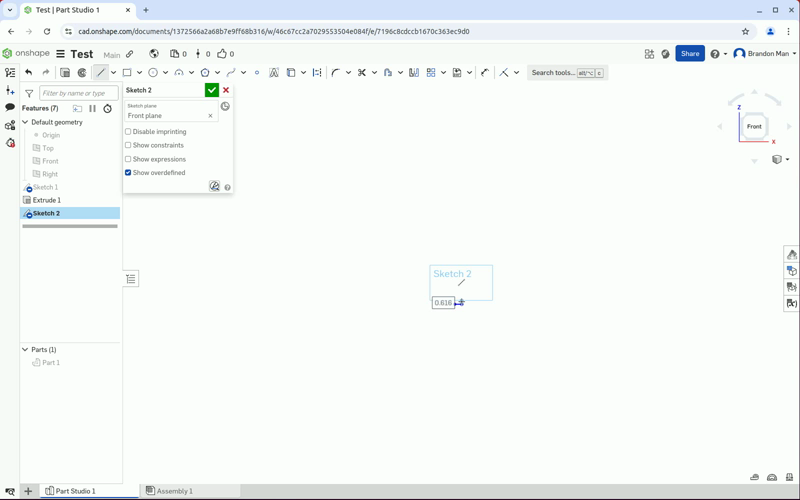
mouse_move(492, 301)
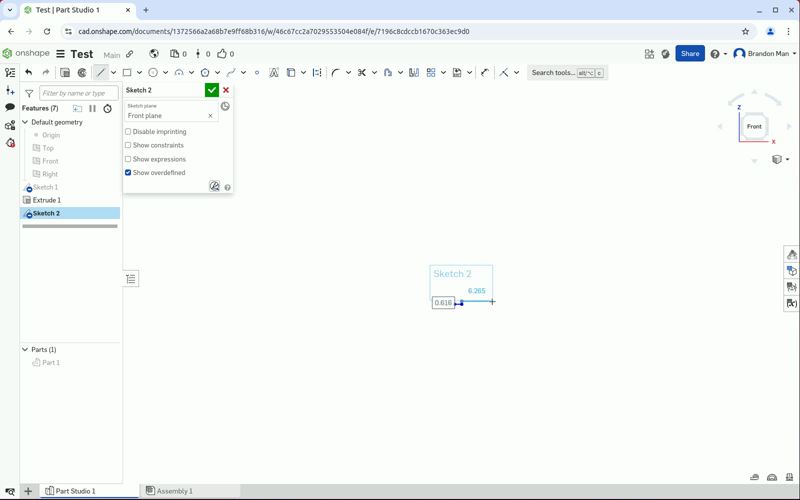
mouse_move(454, 301)
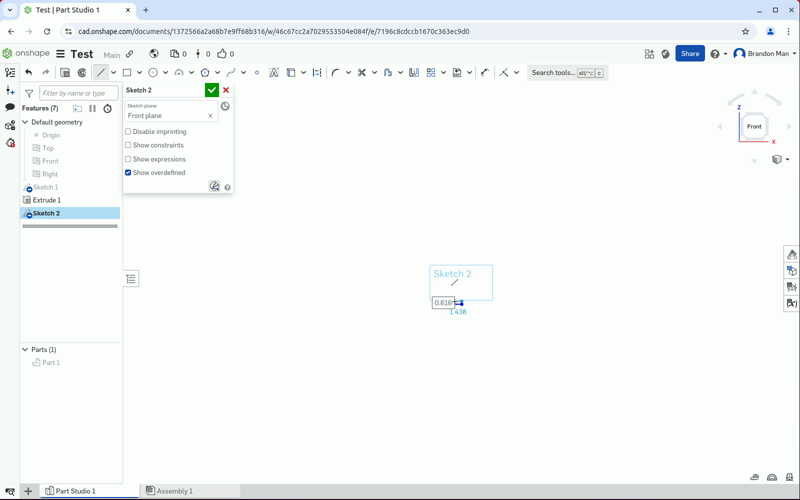
scroll(6)
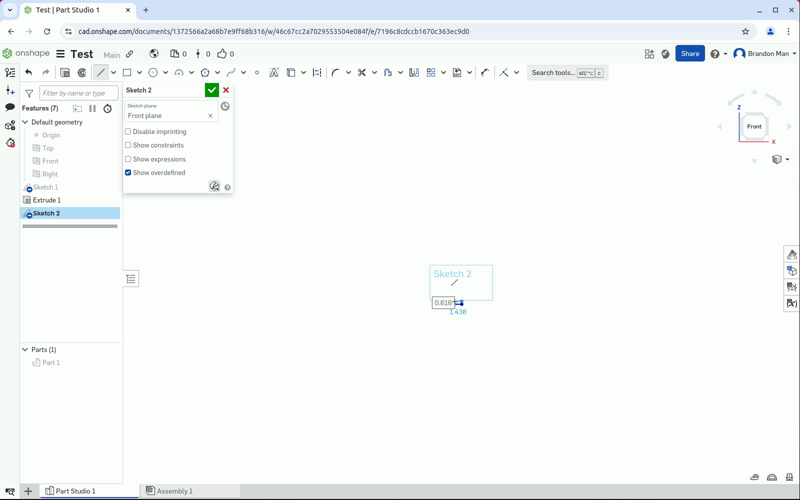
scroll(6)
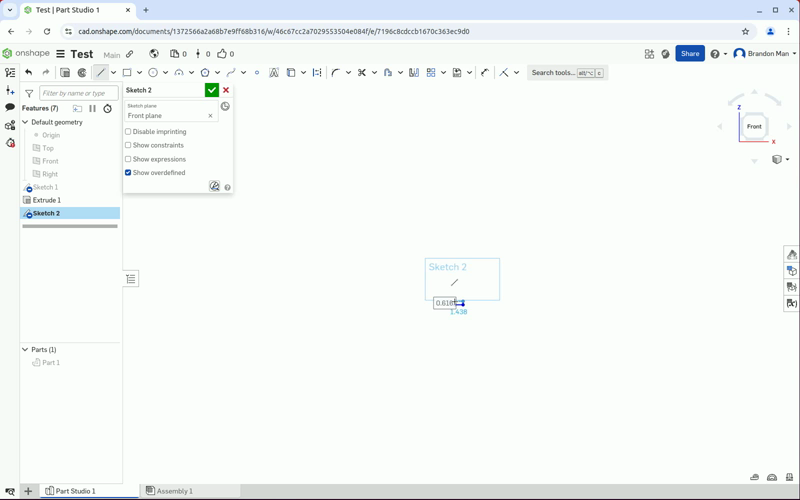
scroll(6)
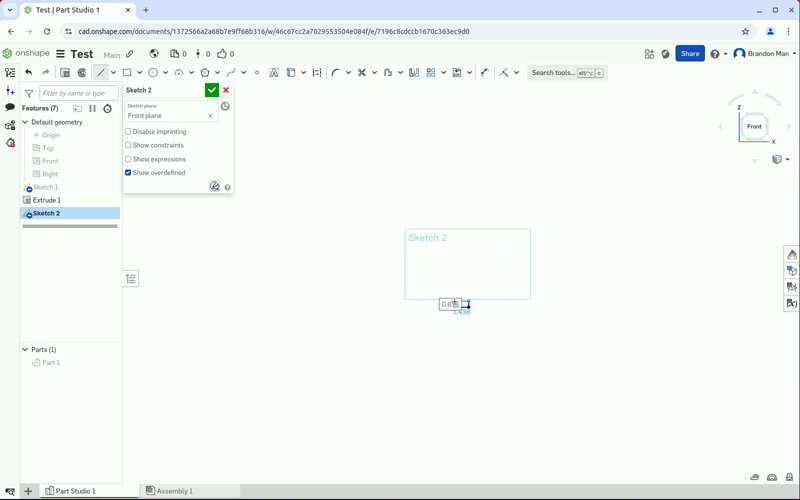
scroll(6)
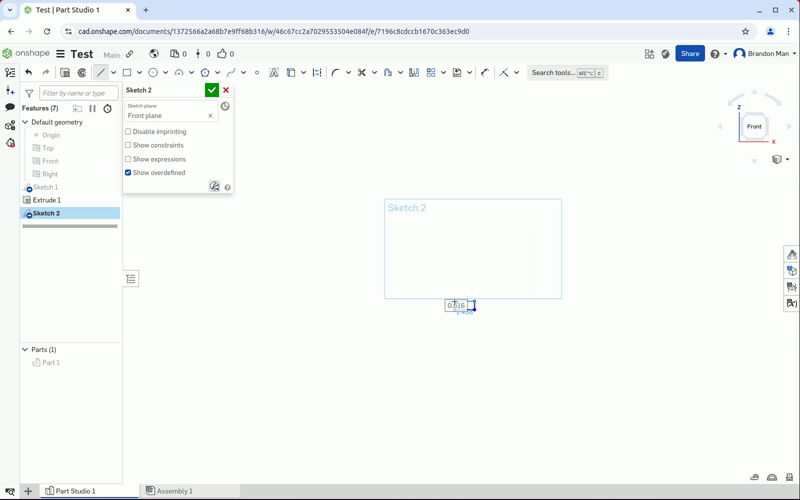
scroll(6)
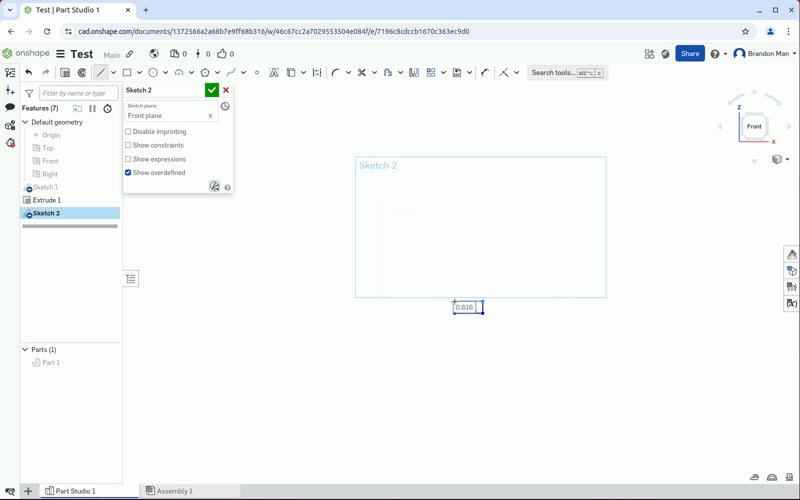
scroll(6)
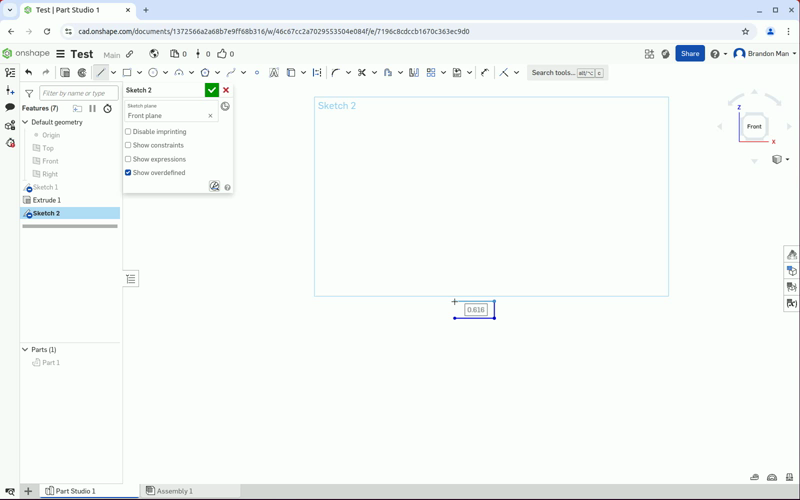
scroll(6)
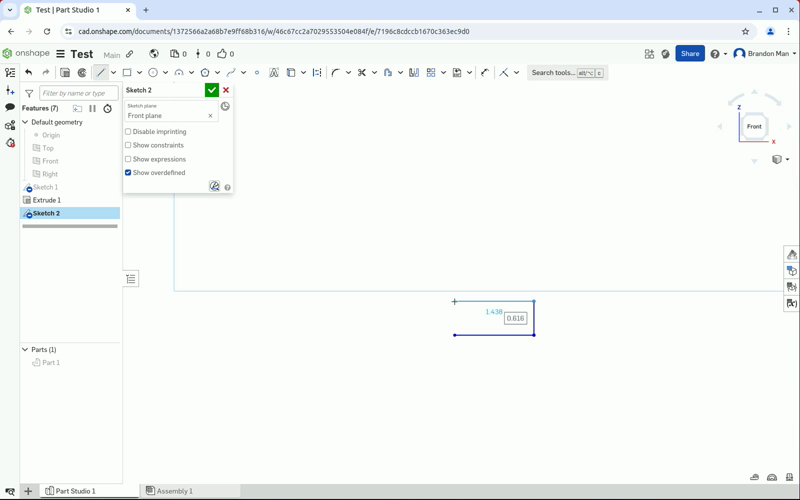
click(454, 301)
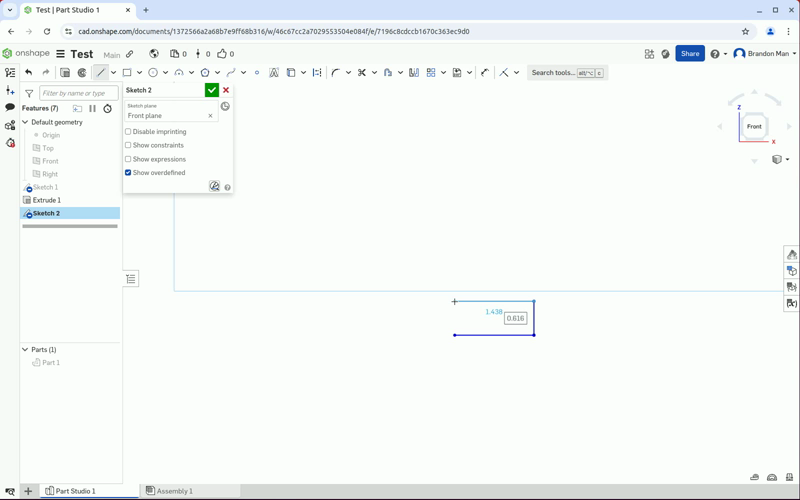
scroll(-6)
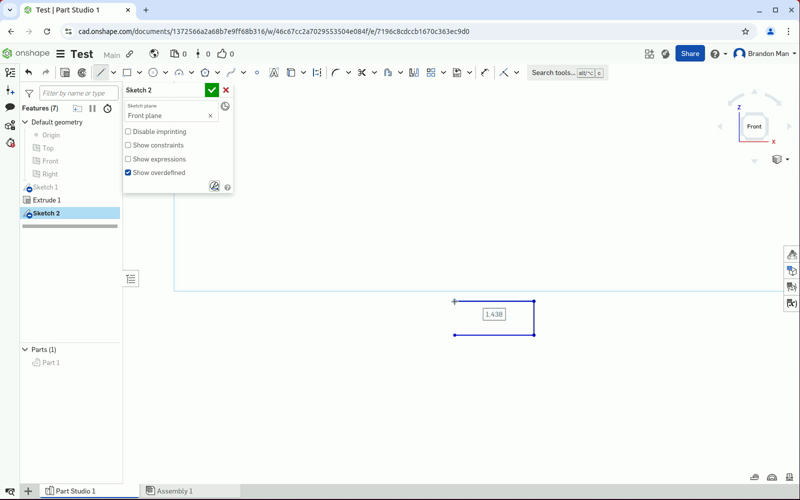
scroll(-6)
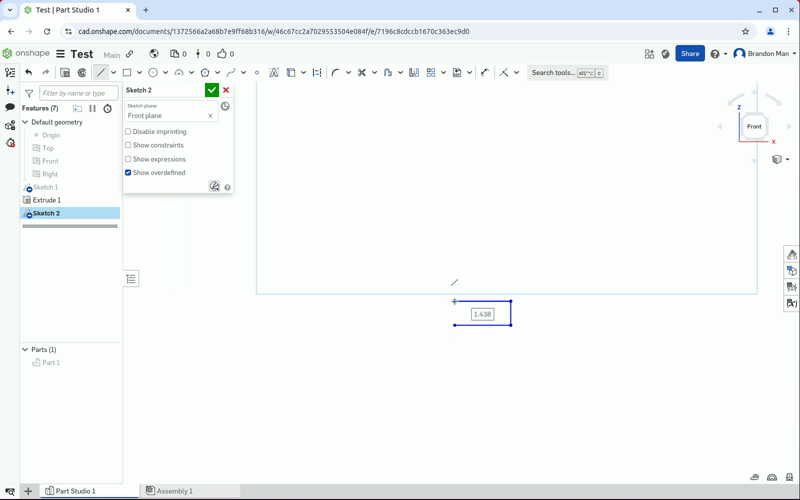
scroll(-6)
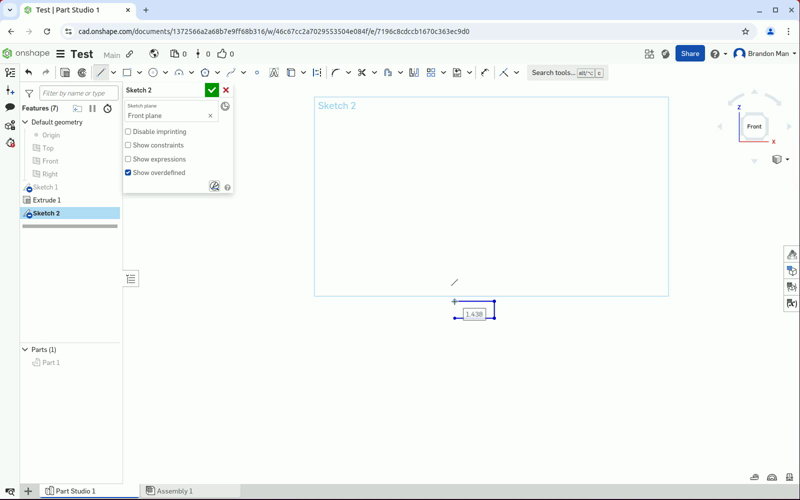
scroll(-6)
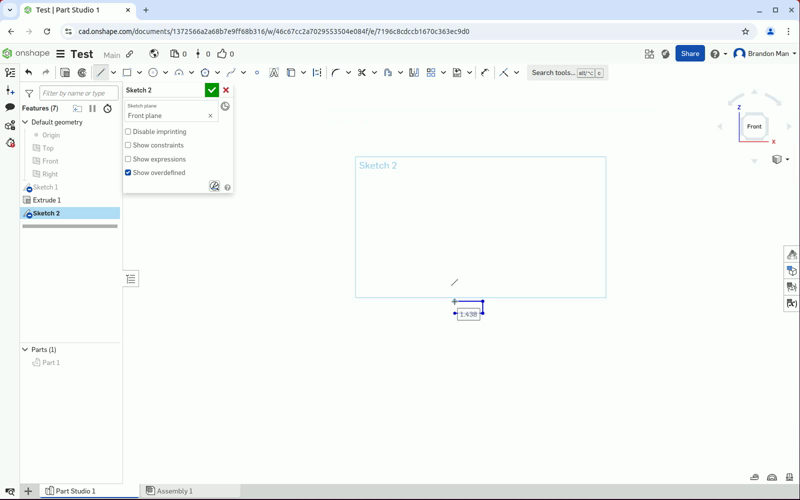
scroll(-6)
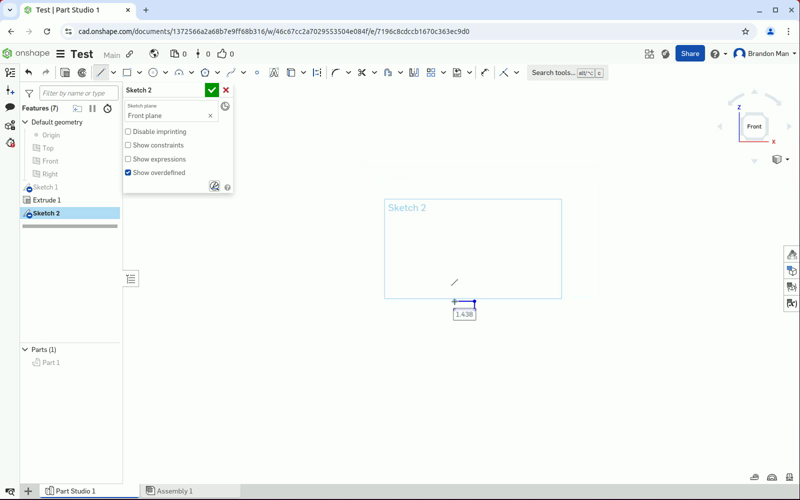
scroll(-6)
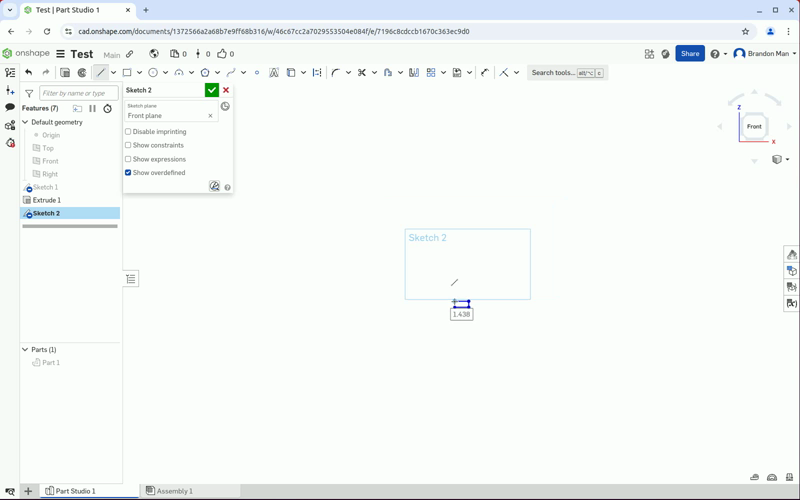
scroll(-6)
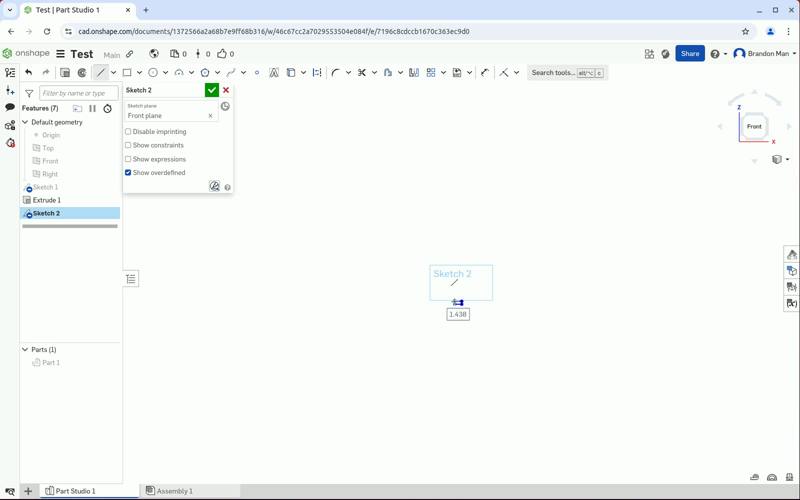
key_up(shift)
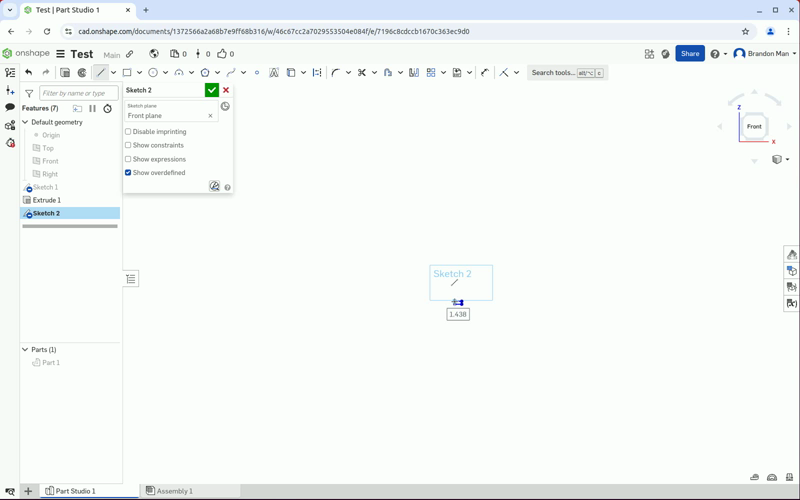
mouse_move(484, 301)
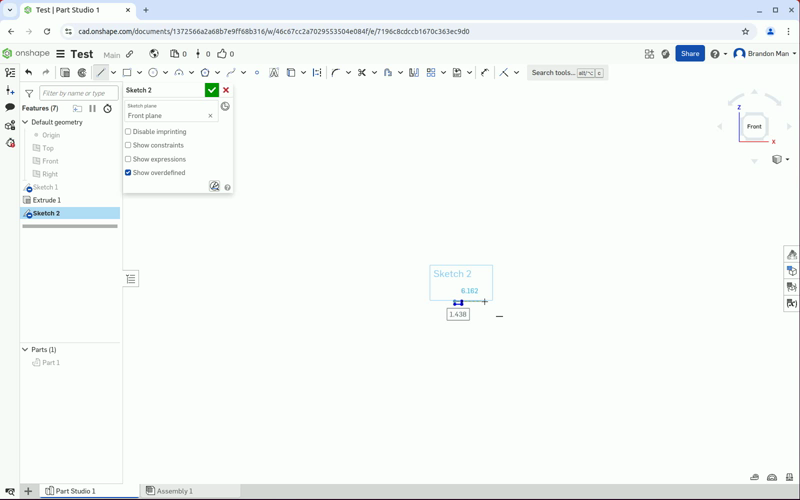
key_down(shift)
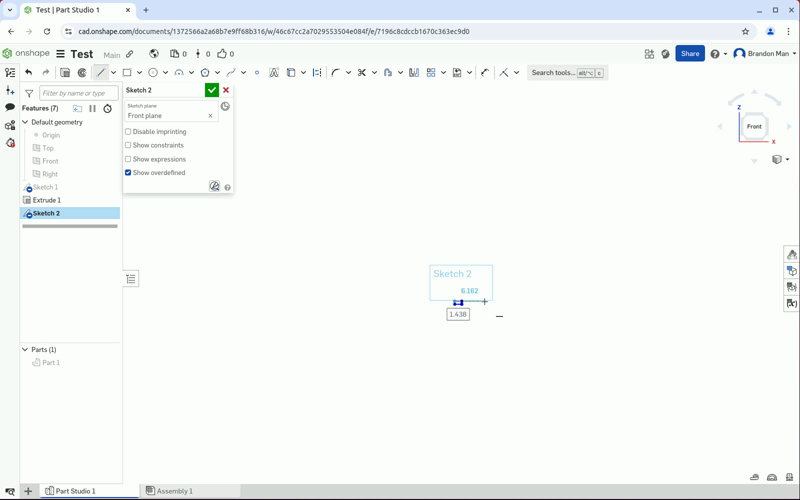
mouse_move(454, 304)
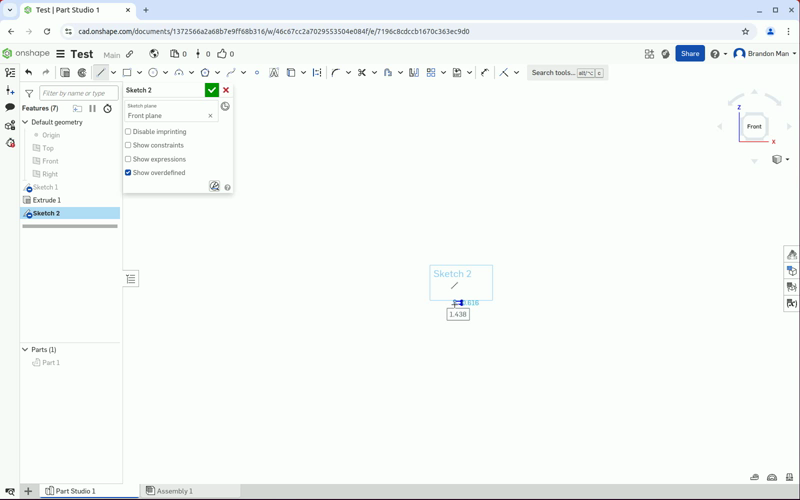
scroll(6)
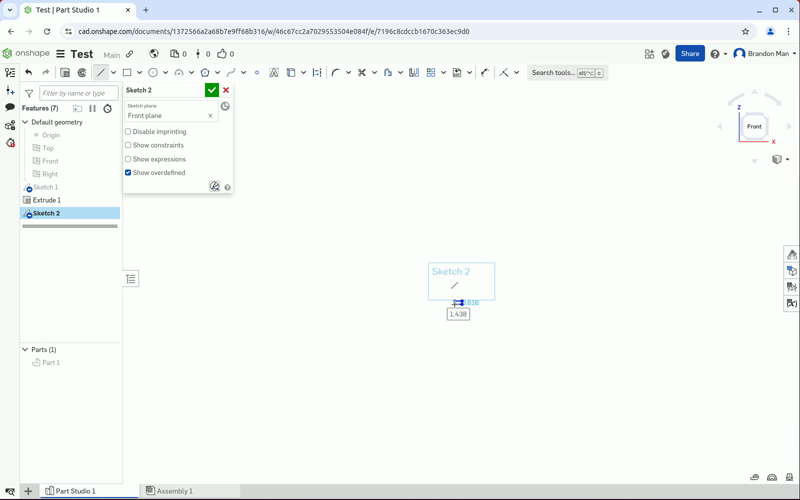
scroll(6)
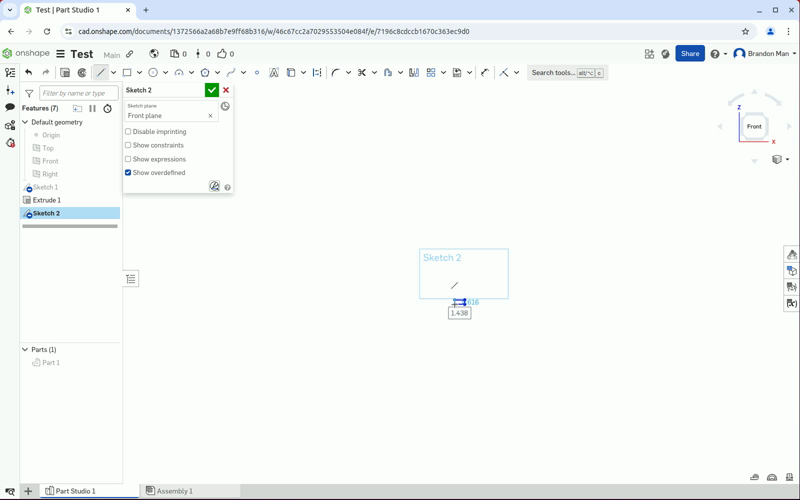
scroll(6)
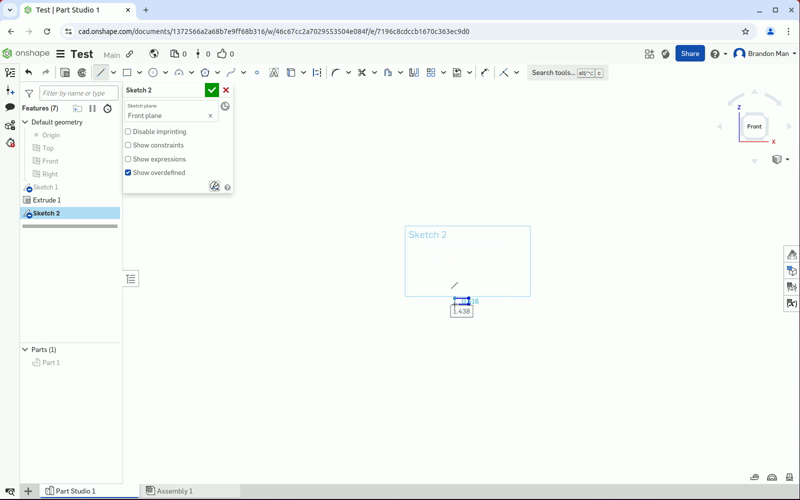
scroll(6)
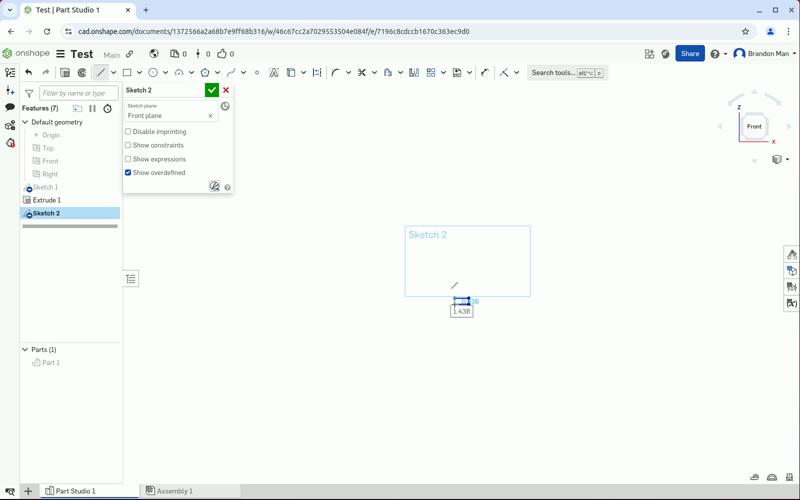
scroll(6)
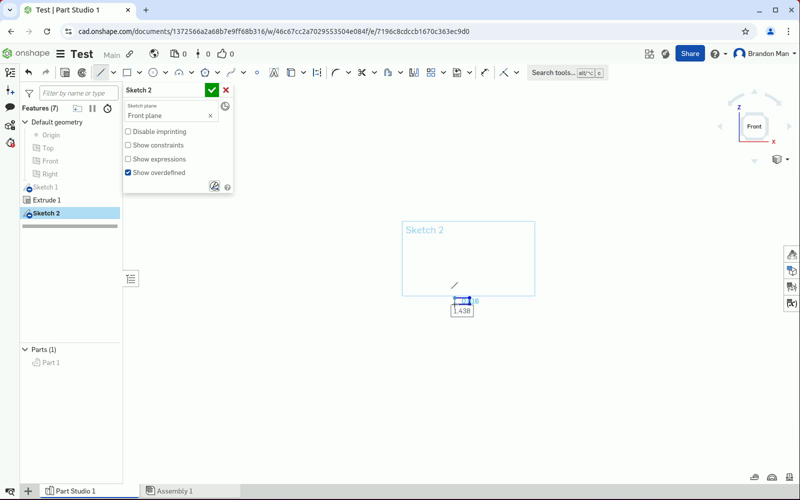
scroll(6)
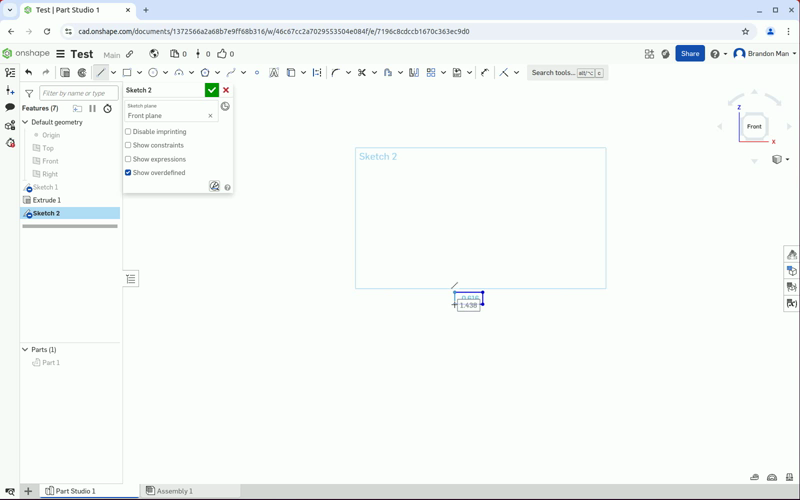
scroll(6)
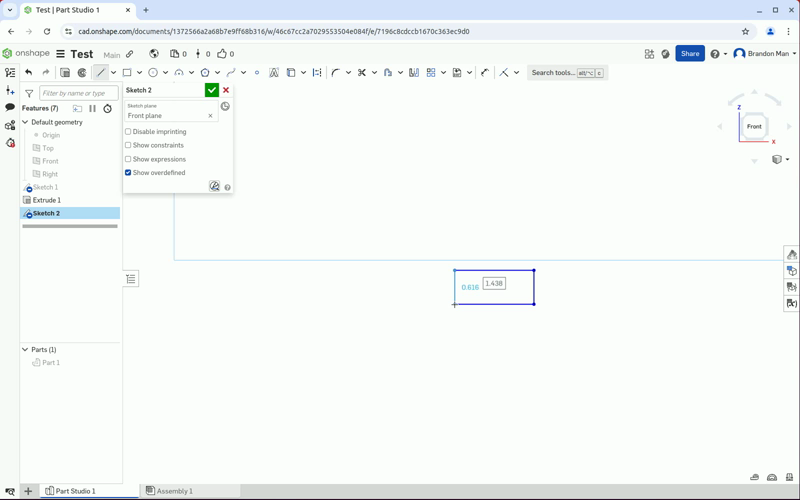
key_up(shift)
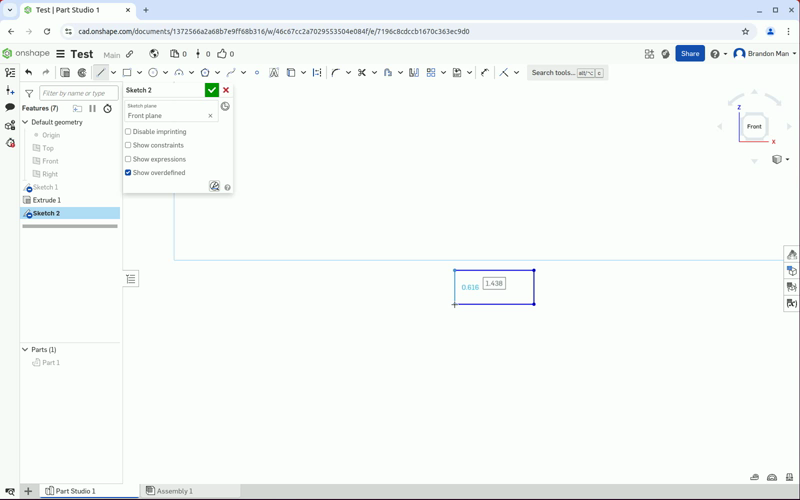
click(454, 304)
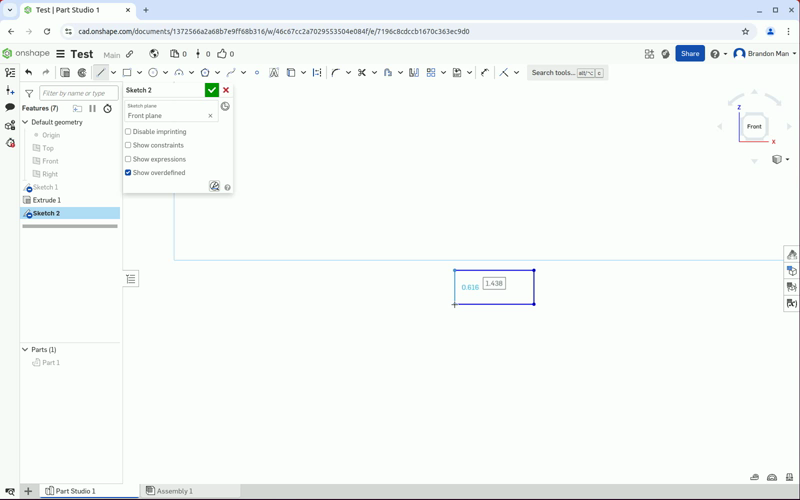
scroll(-6)
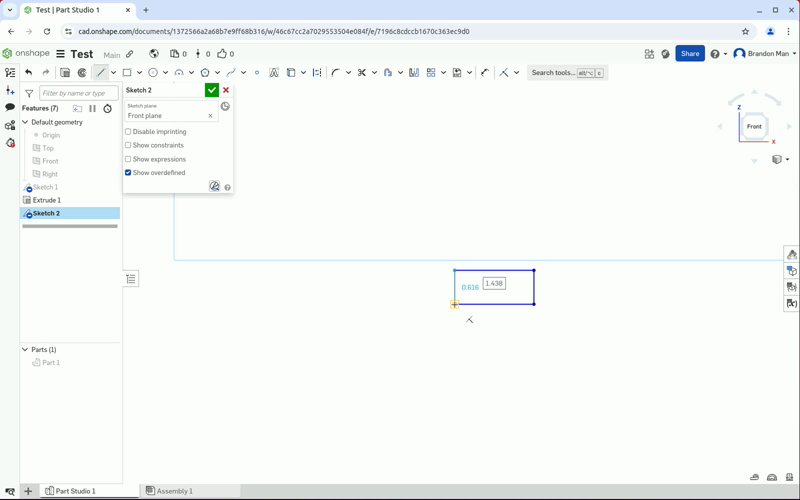
scroll(-6)
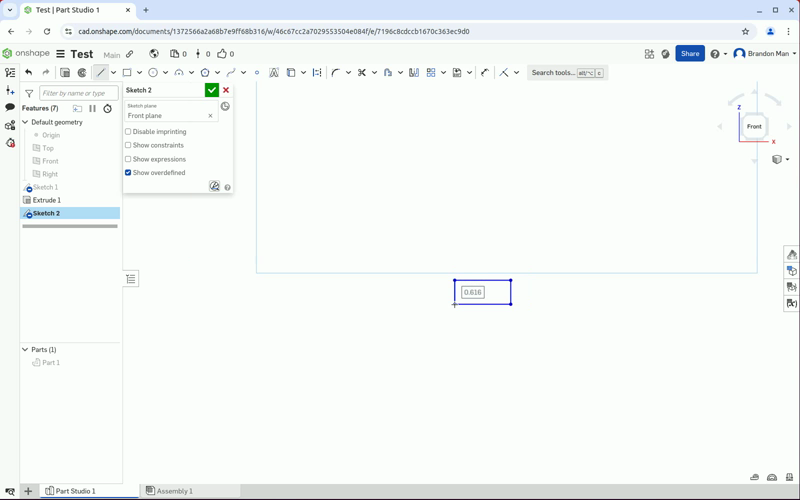
scroll(-6)
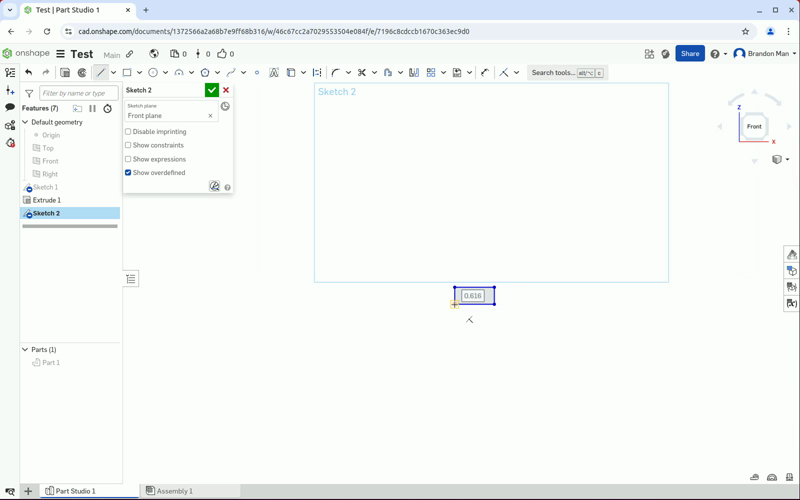
scroll(-6)
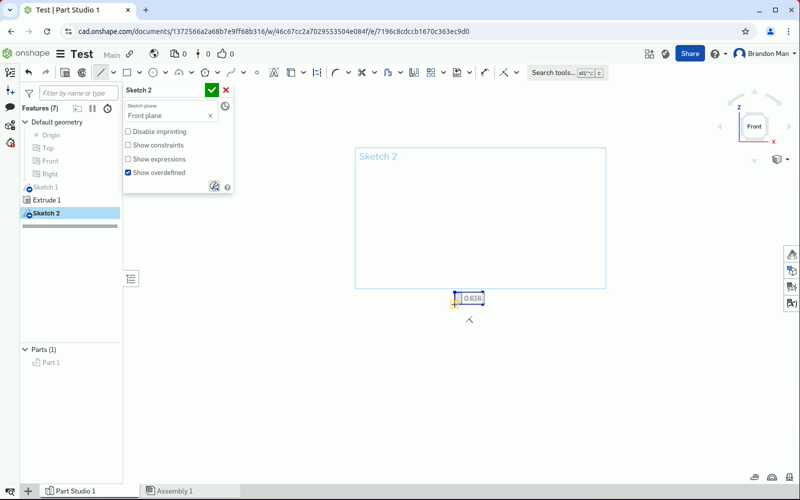
scroll(-6)
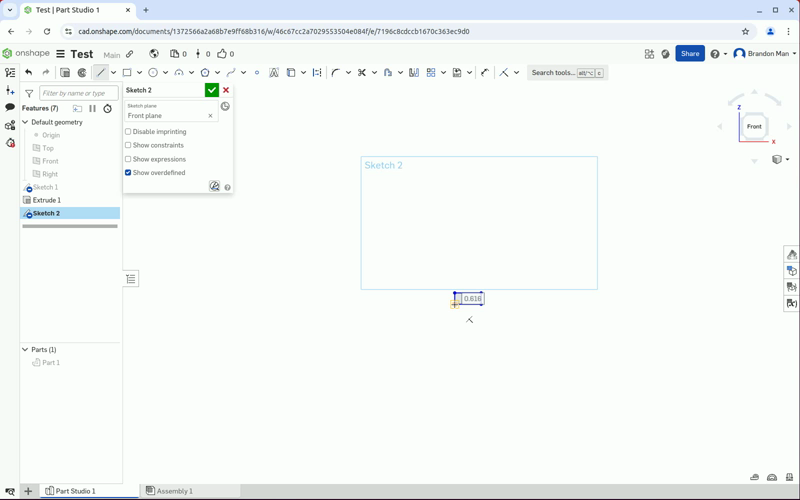
scroll(-6)
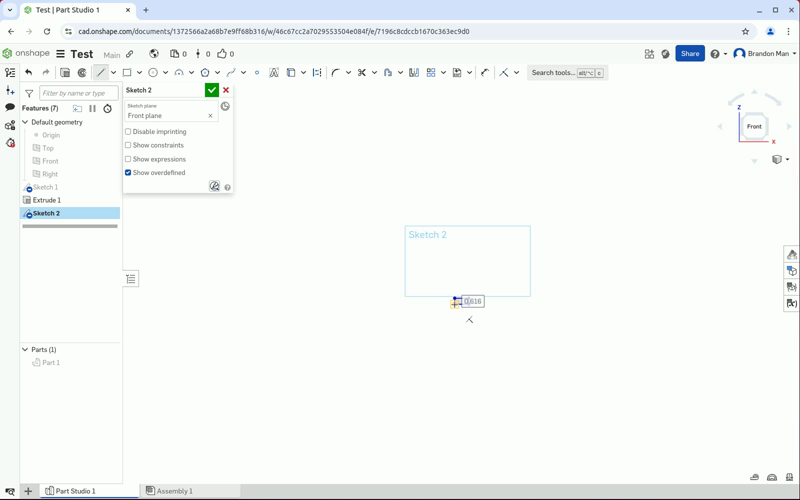
scroll(-6)
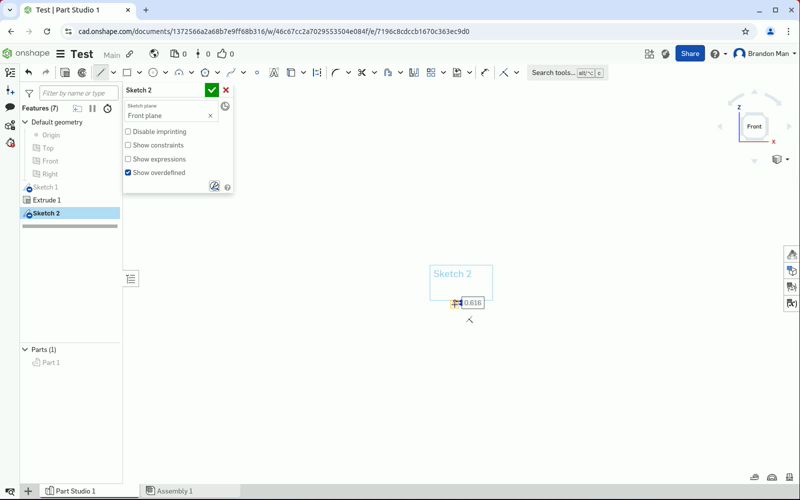
key(esc)
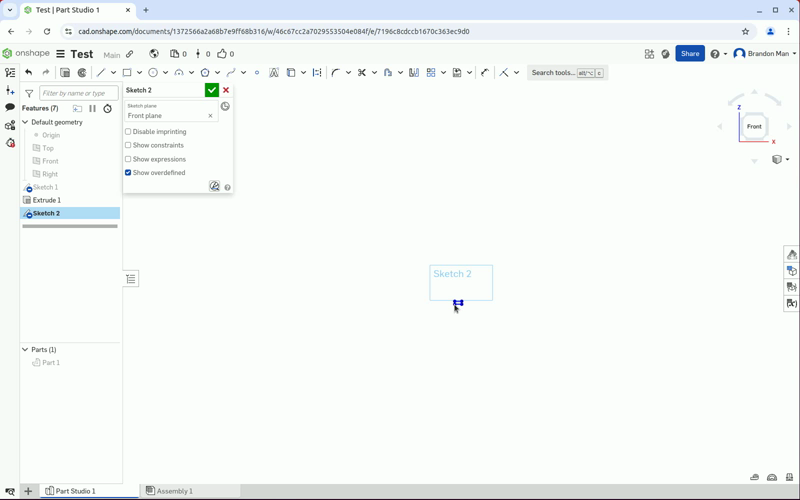
mouse_move(460, 303)
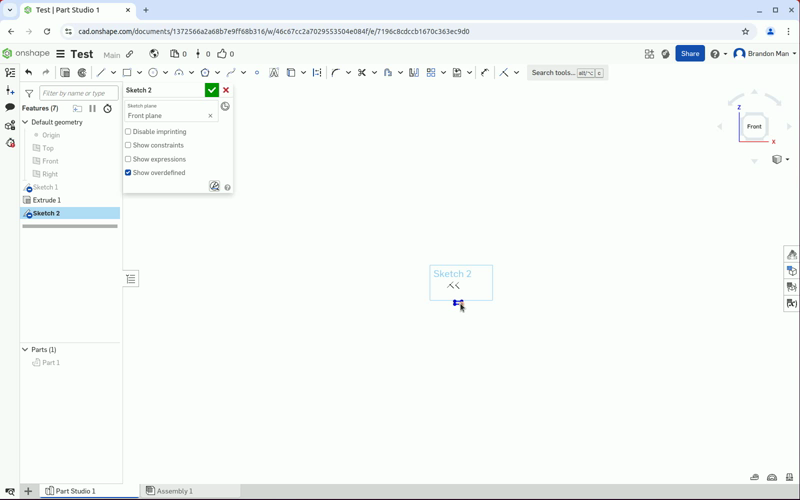
scroll(6)
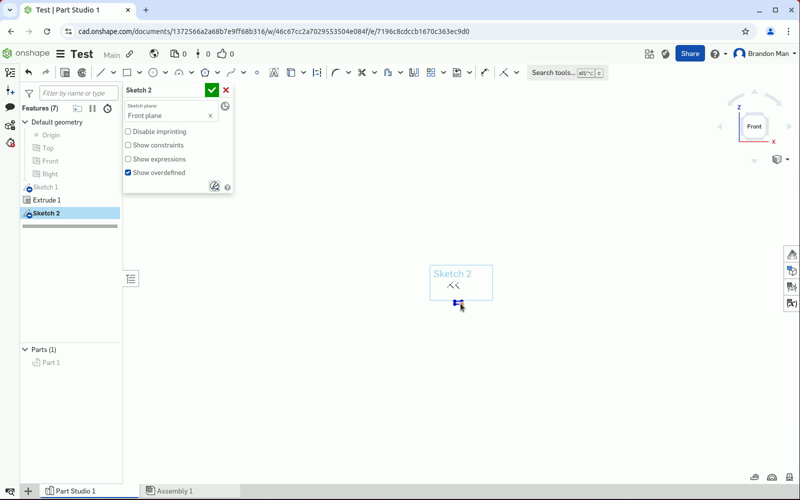
scroll(6)
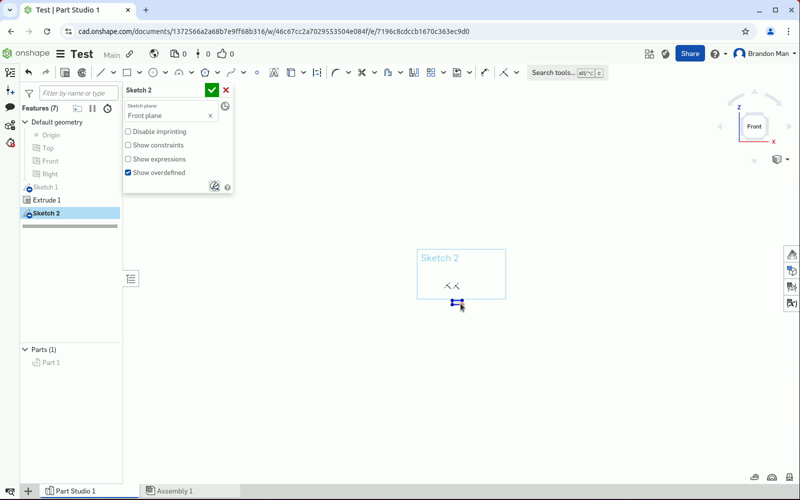
scroll(6)
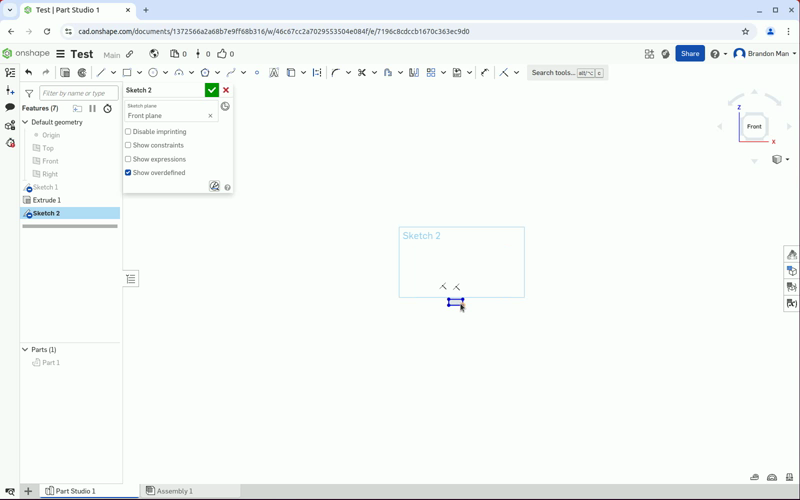
scroll(6)
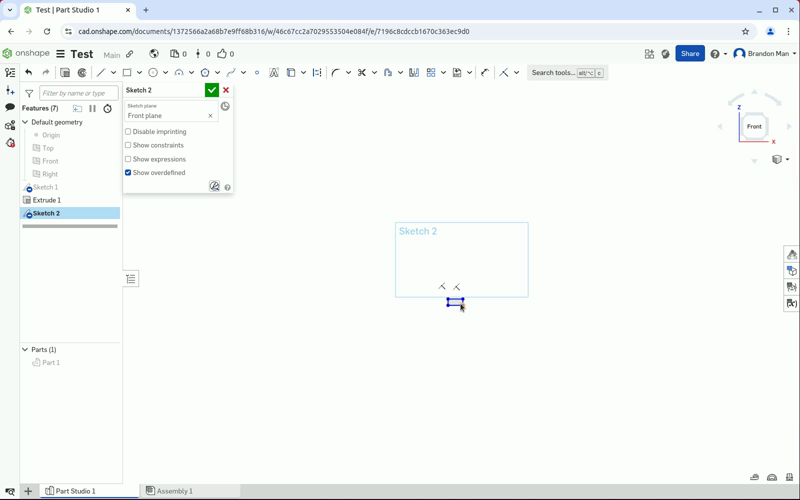
scroll(6)
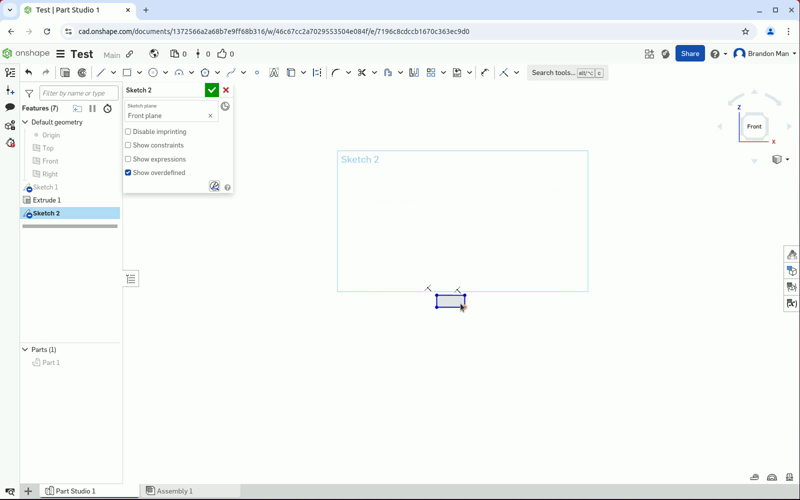
scroll(6)
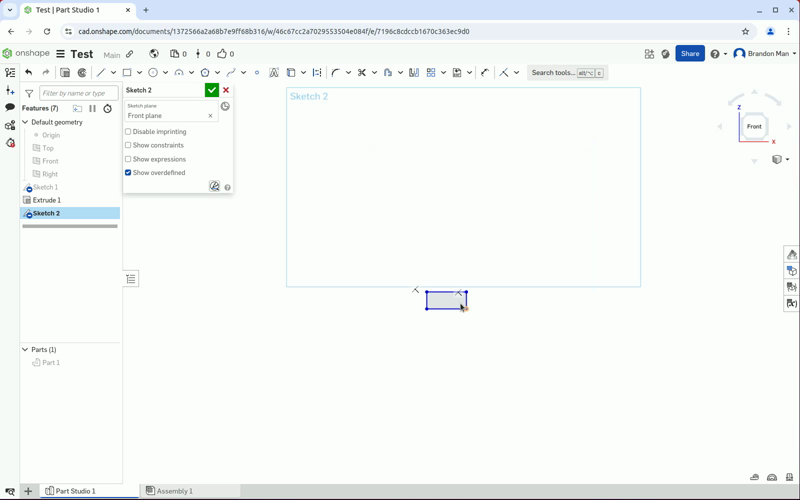
scroll(6)
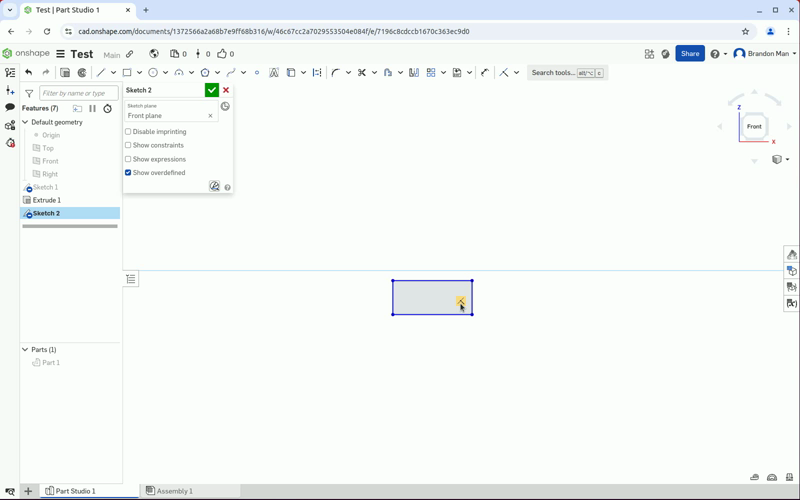
click(460, 303)
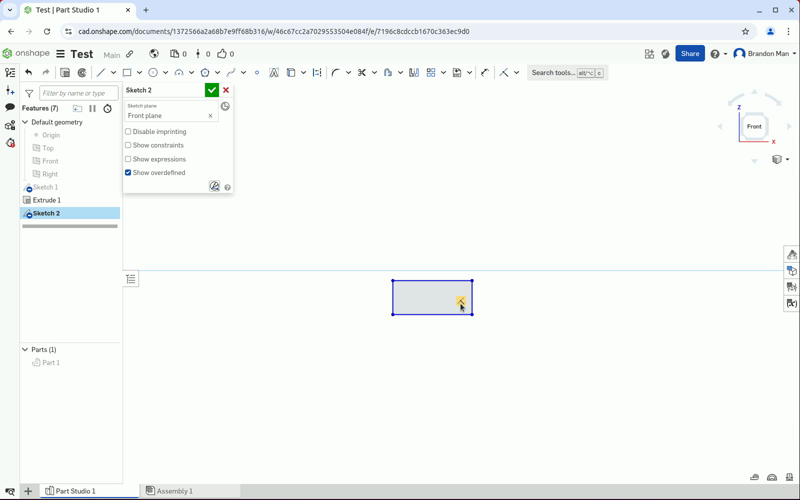
scroll(-6)
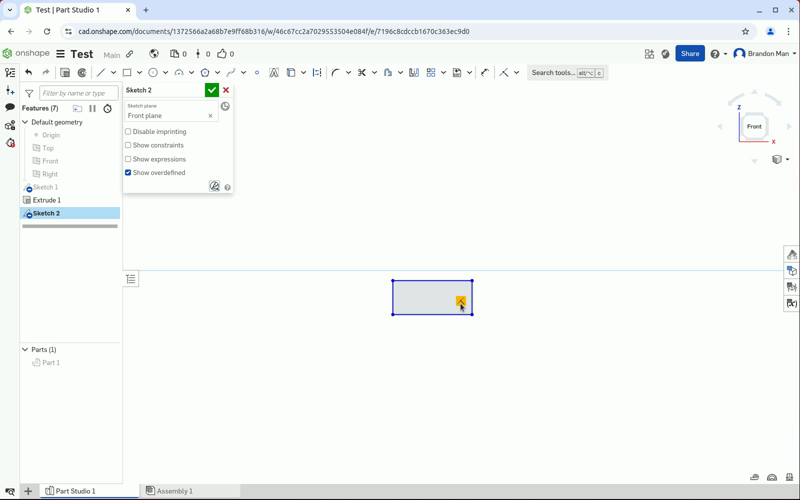
scroll(-6)
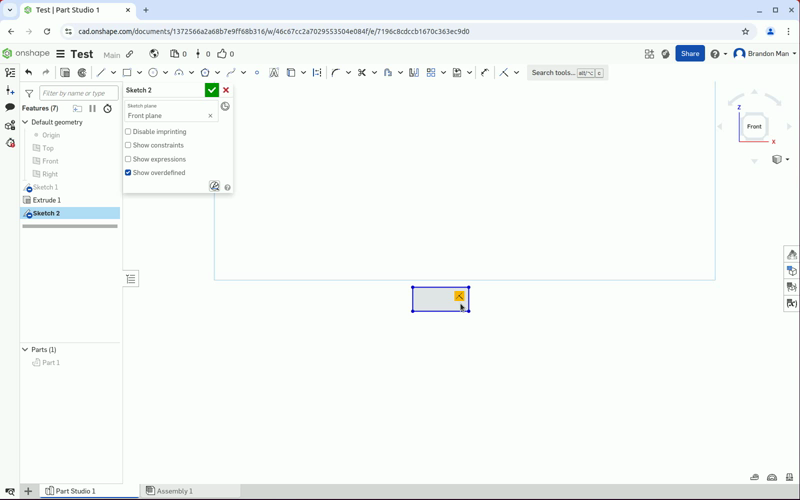
scroll(-6)
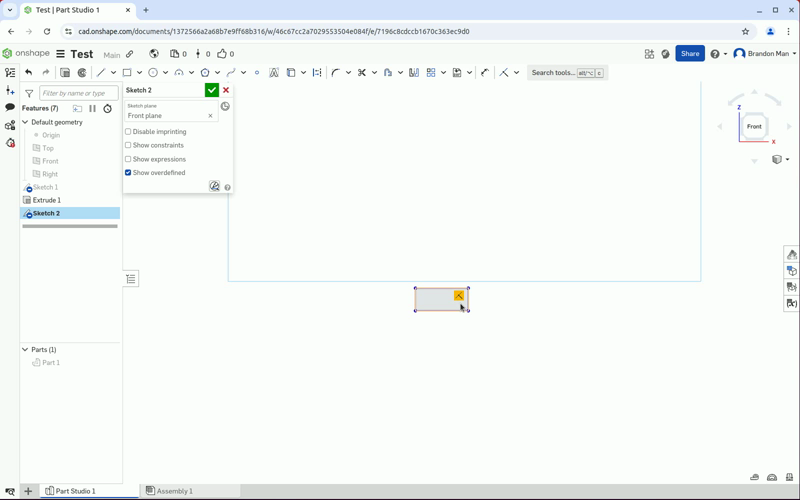
scroll(-6)
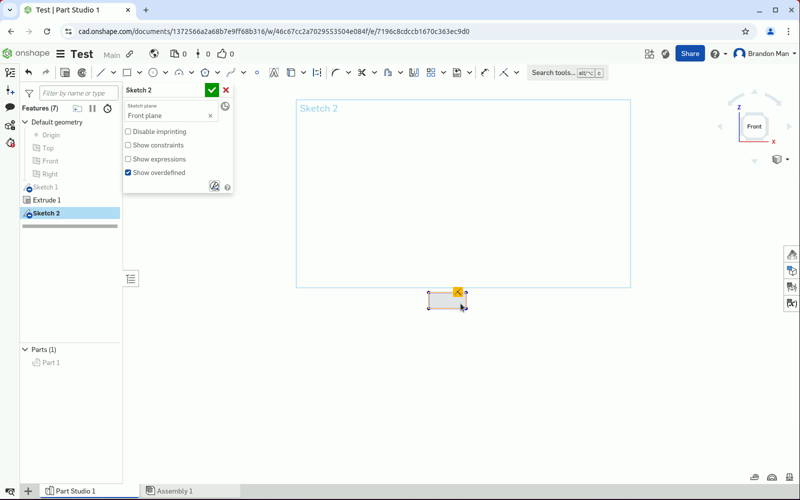
scroll(-6)
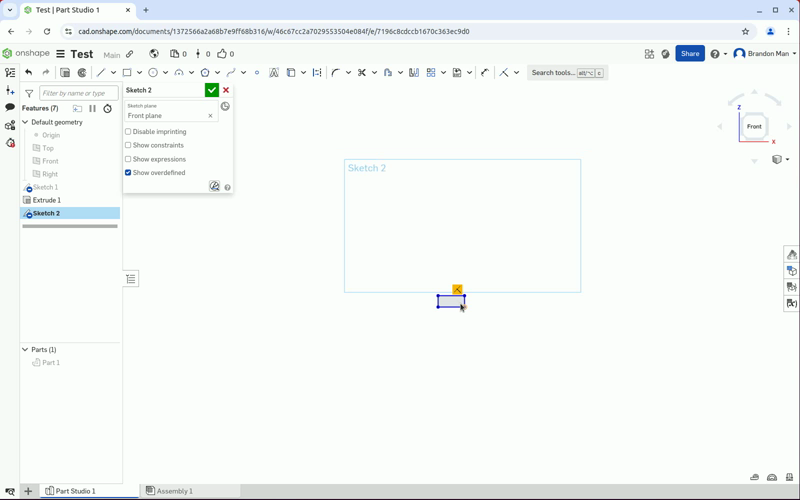
scroll(-6)
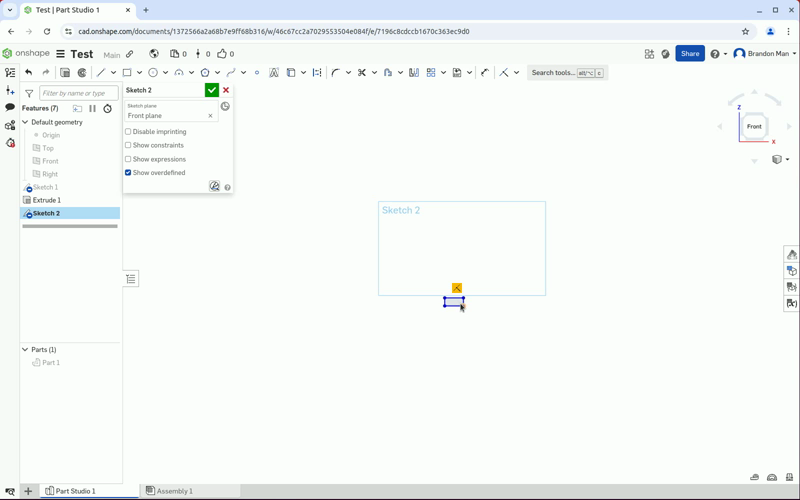
scroll(-6)
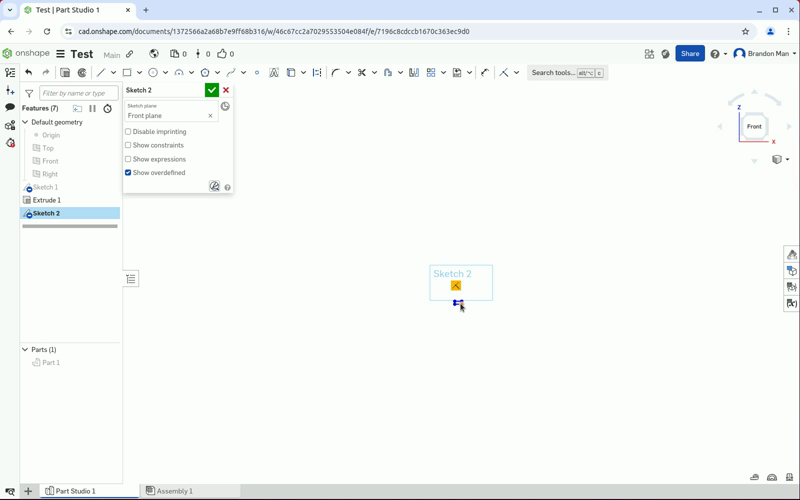
mouse_move(73, 352)
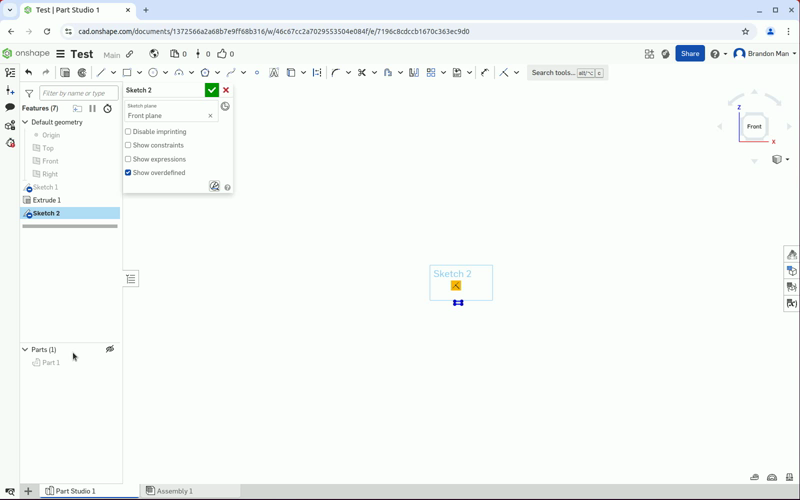
key(shift+y)
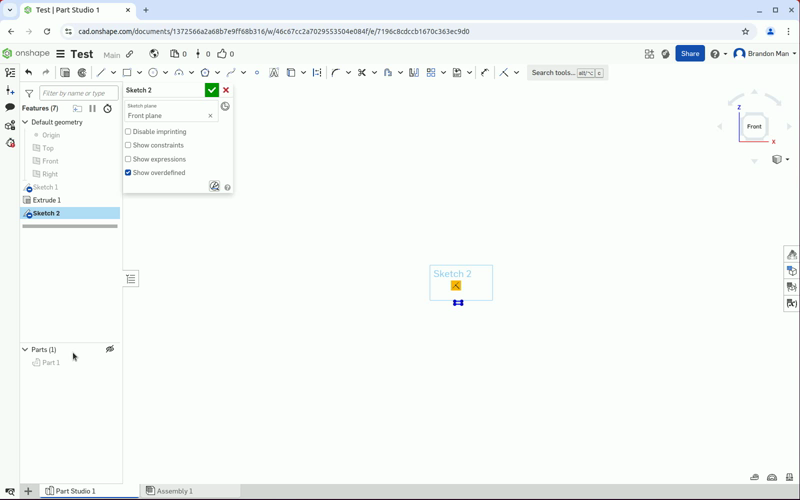
key(shift+e)
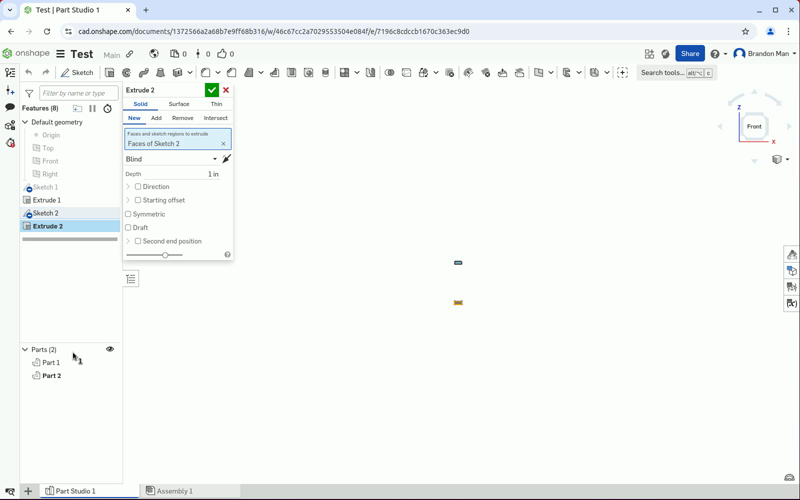
mouse_move(143, 106)
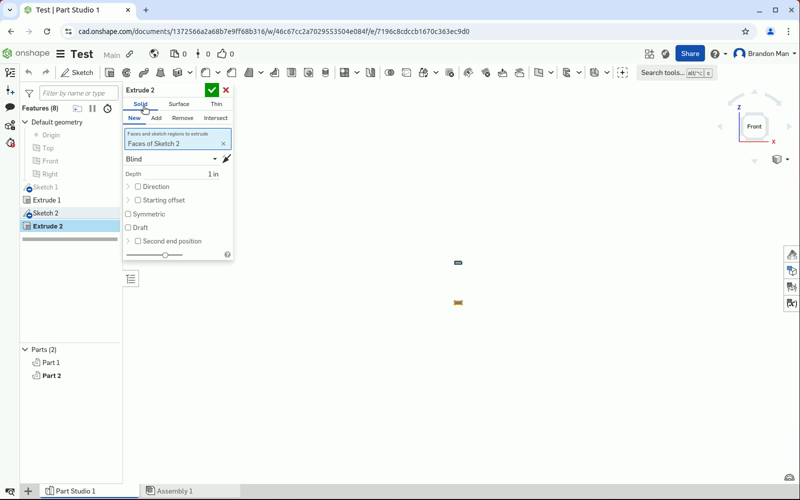
click(143, 106)
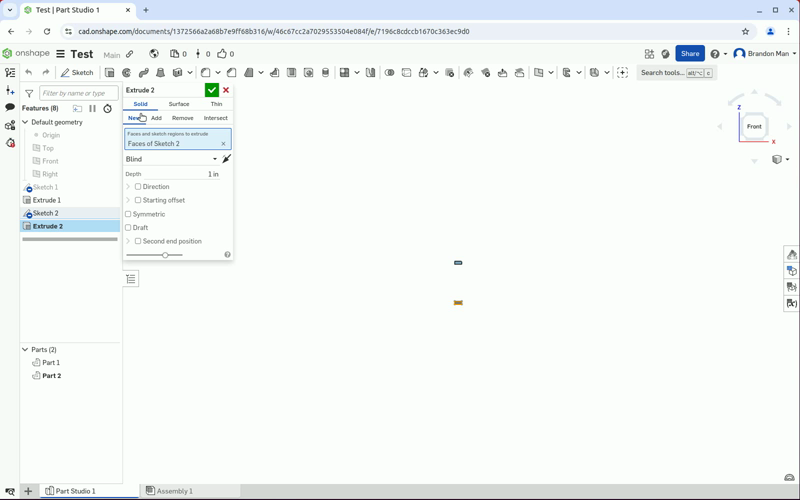
mouse_move(137, 120)
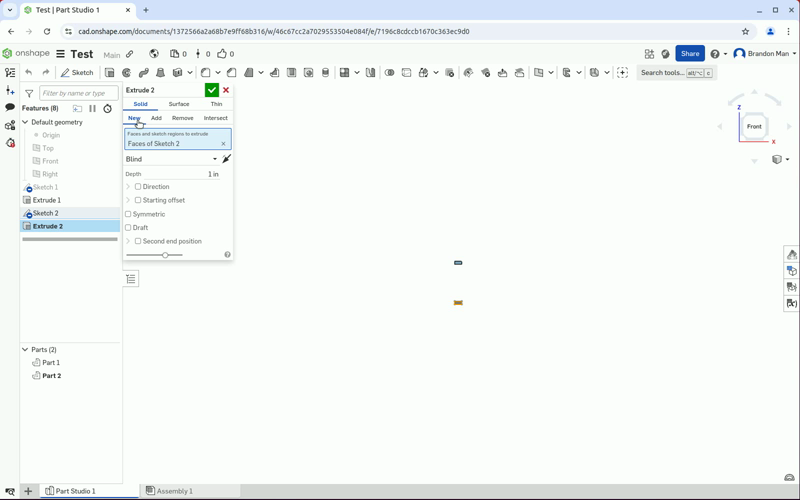
click(137, 120)
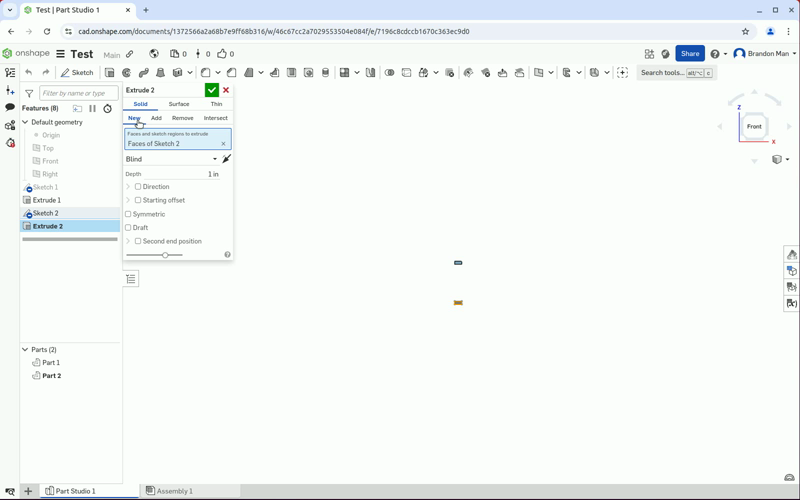
key(tab, 4)
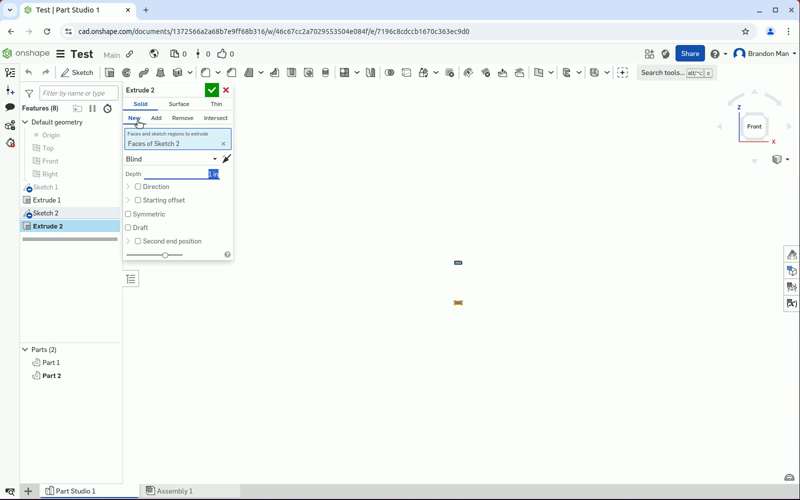
text(23.108)
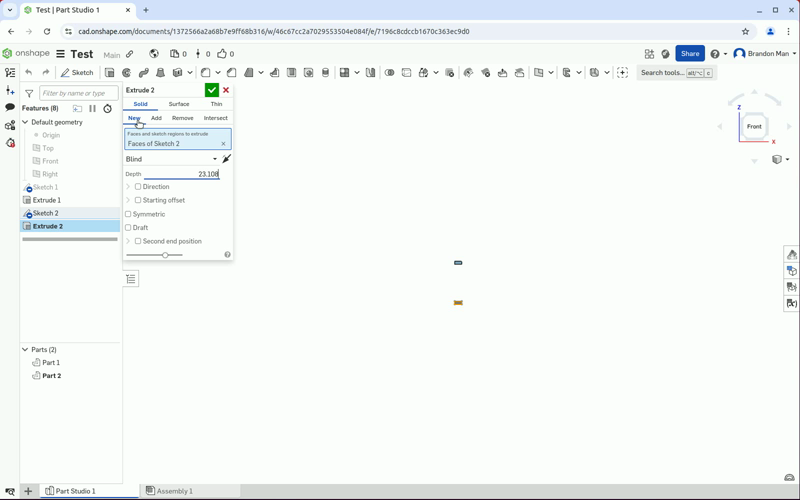
key(enter)
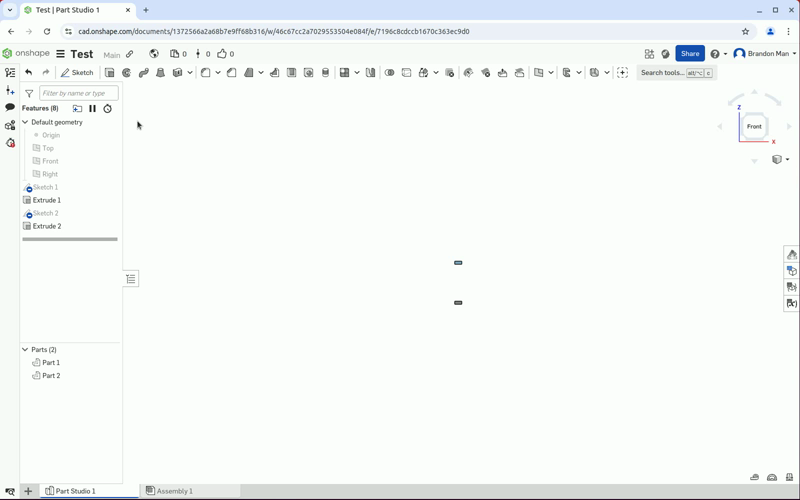
key(shift+h)
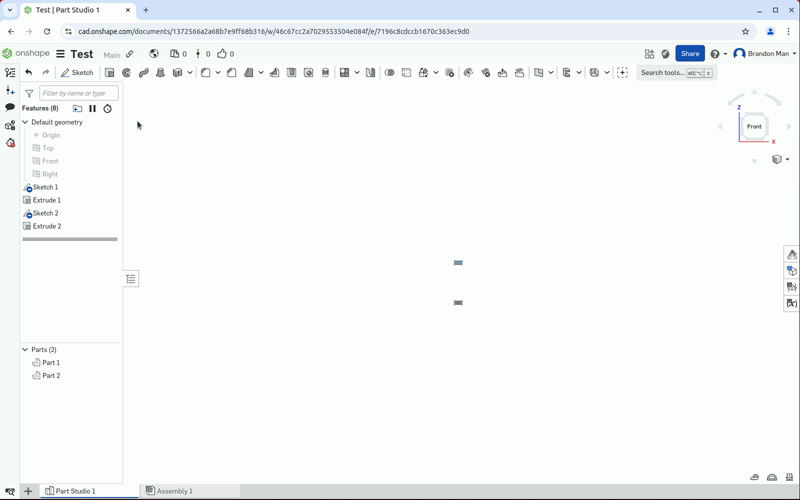
key(shift+h)
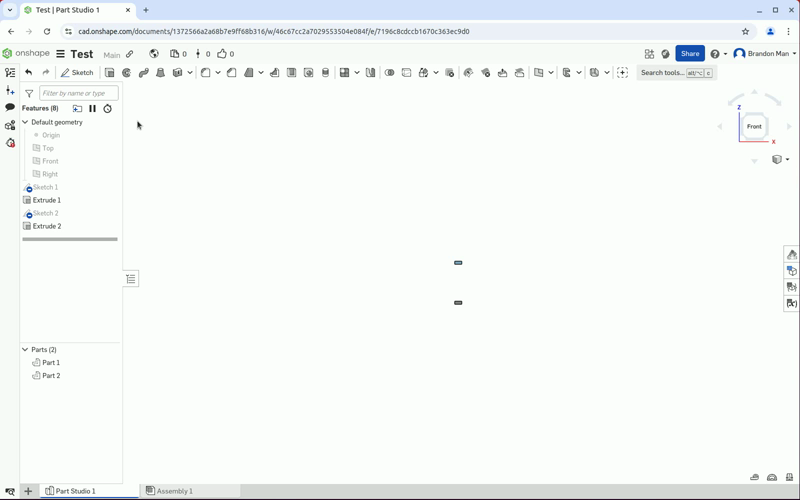
mouse_move(73, 189)
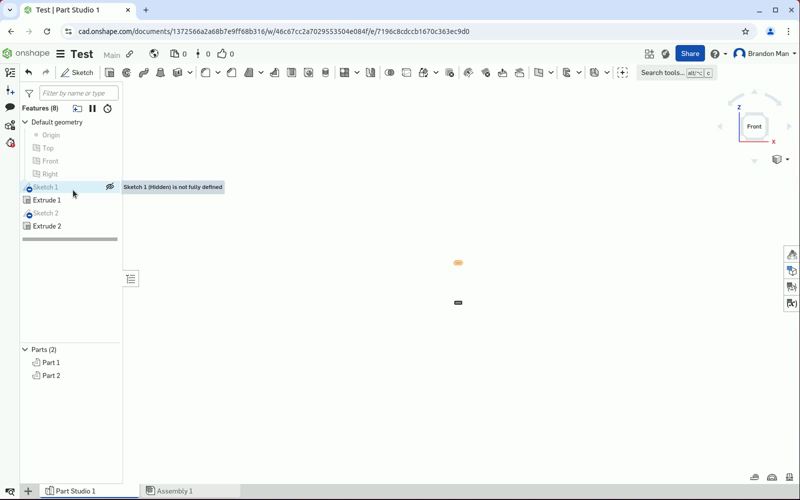
click(73, 189)
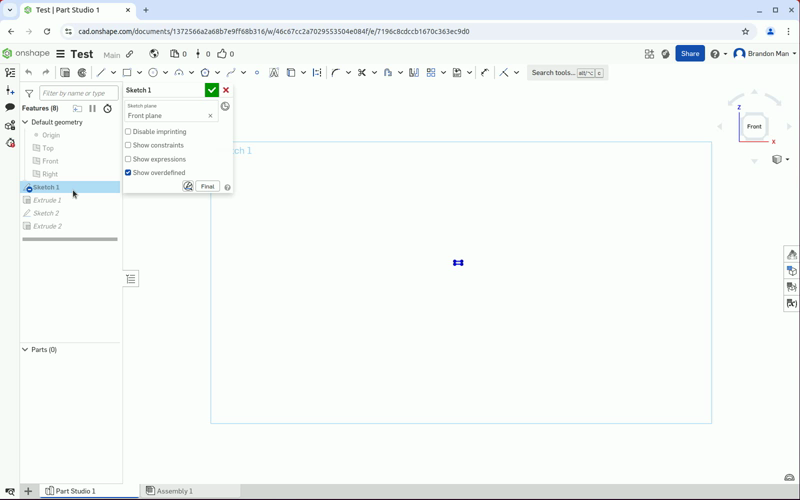
mouse_move(229, 92)
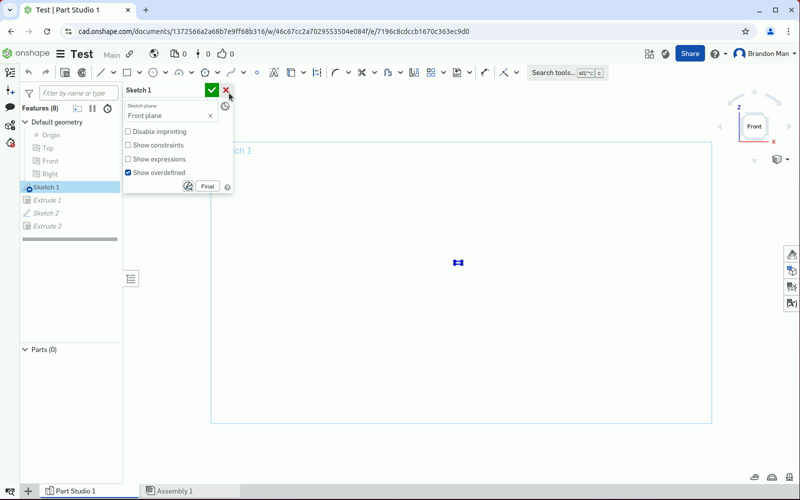
click(229, 92)
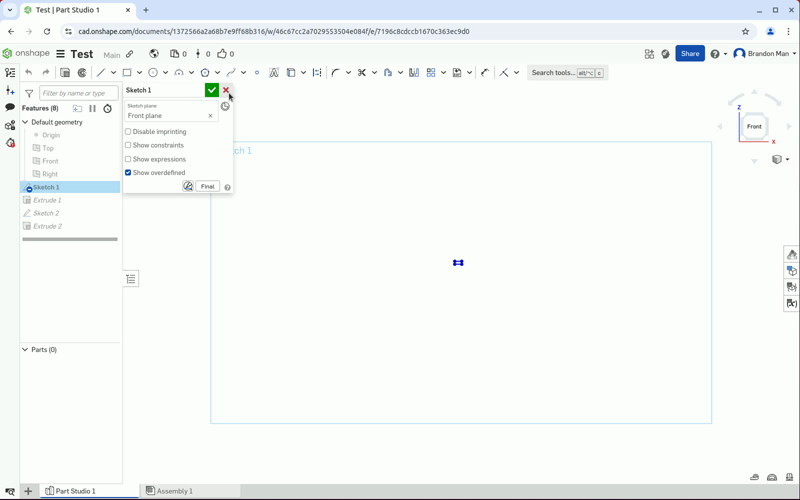
key(shift+s)
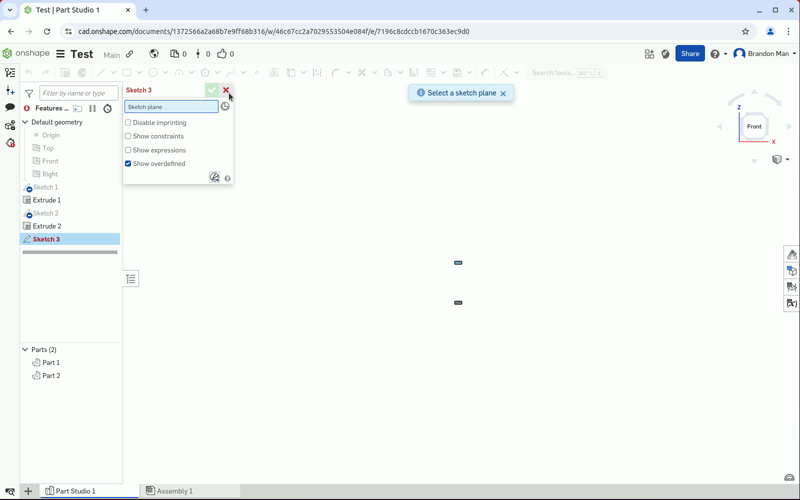
mouse_move(73, 163)
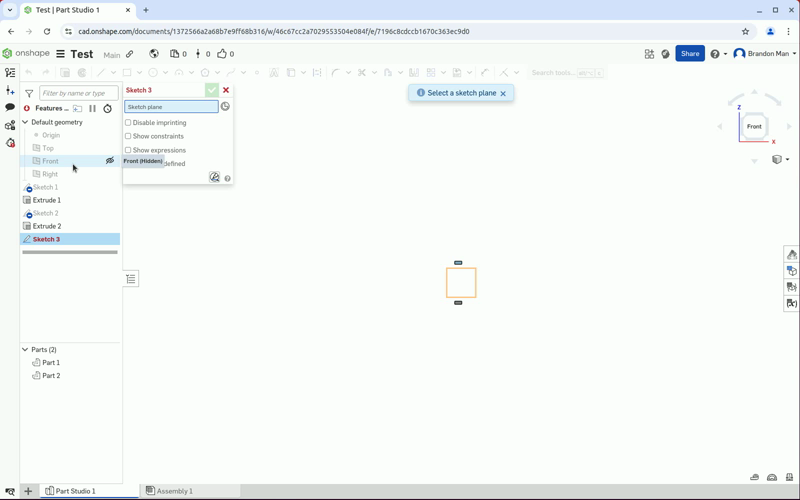
click(73, 163)
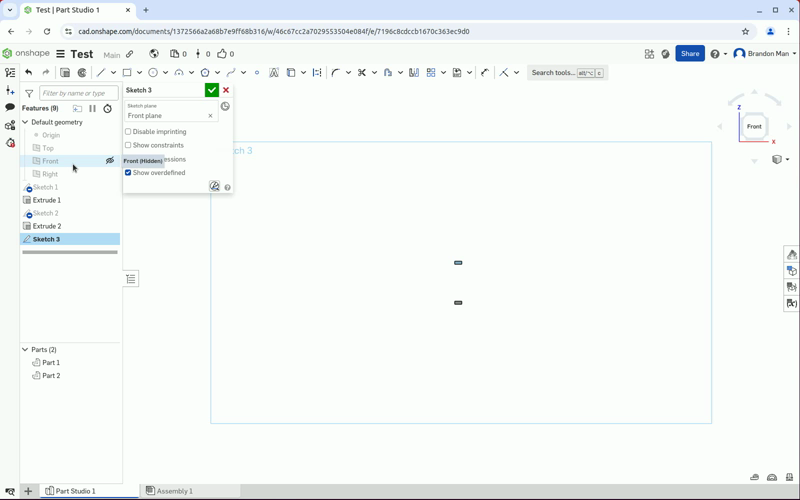
mouse_move(73, 352)
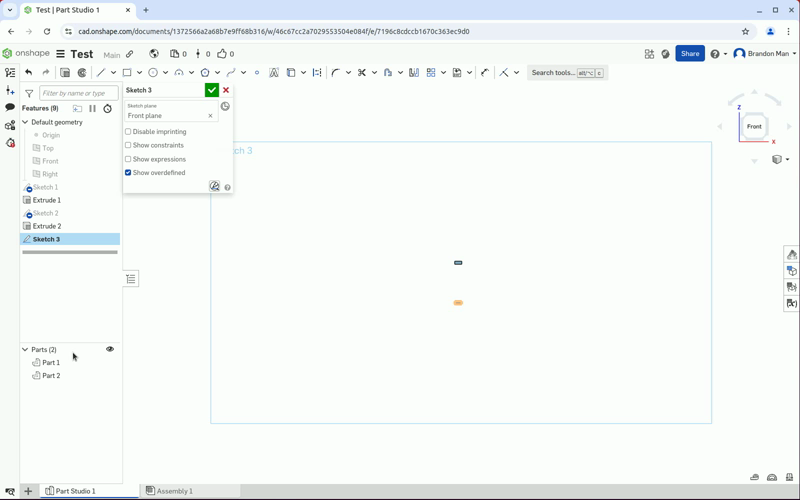
key(y)
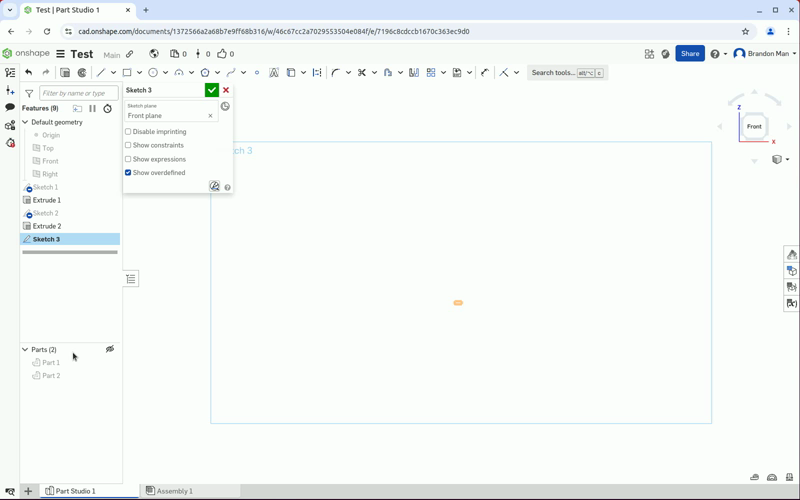
key(a)
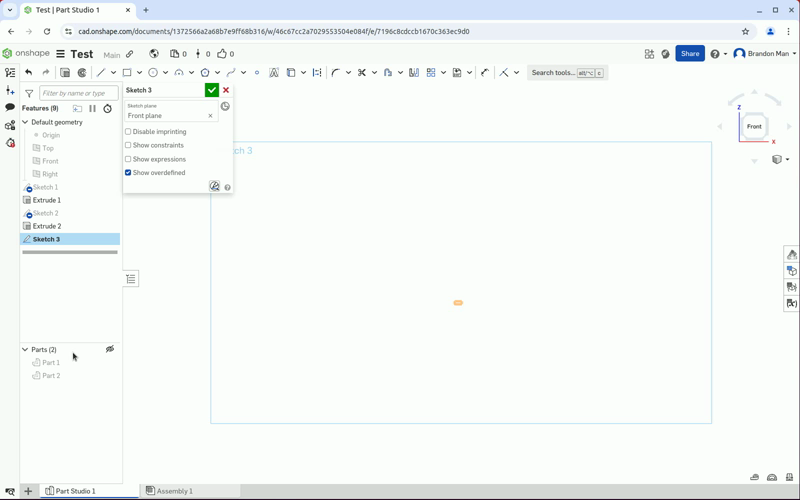
key_down(shift)
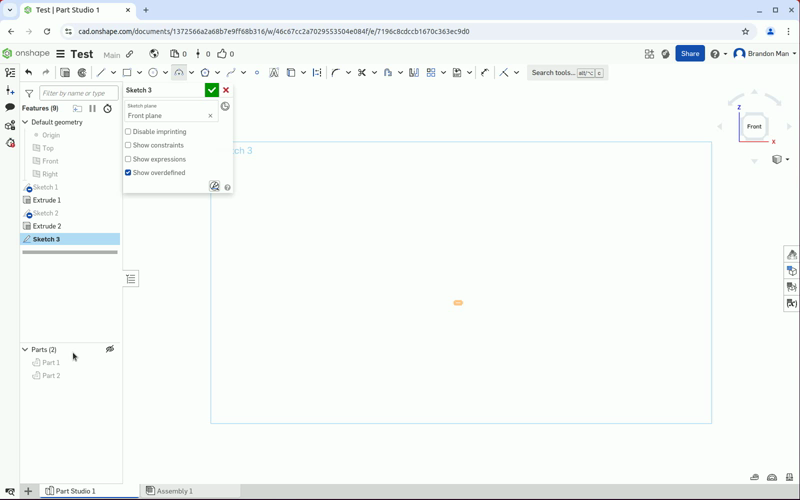
mouse_move(460, 304)
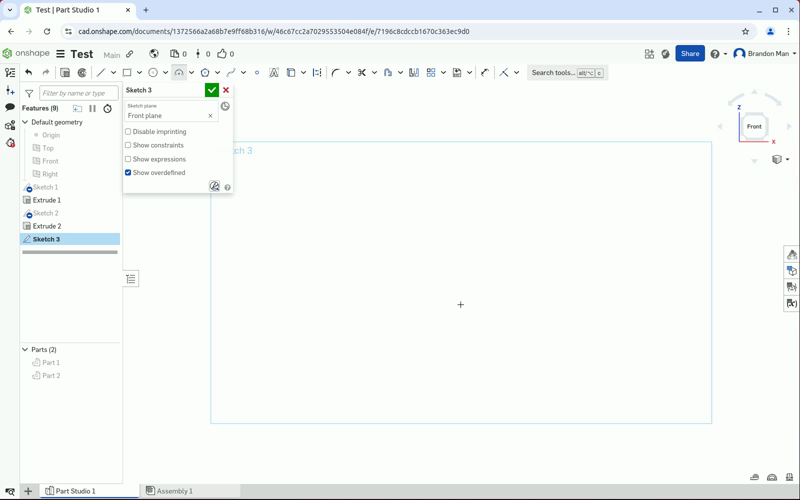
click(460, 304)
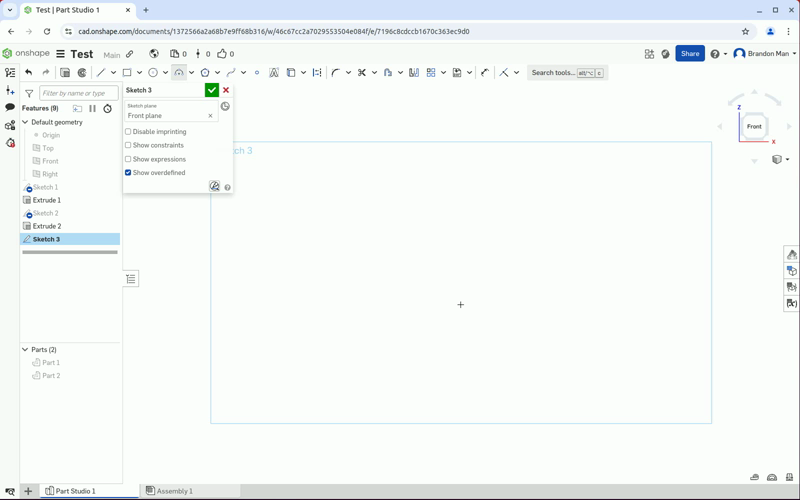
key_up(shift)
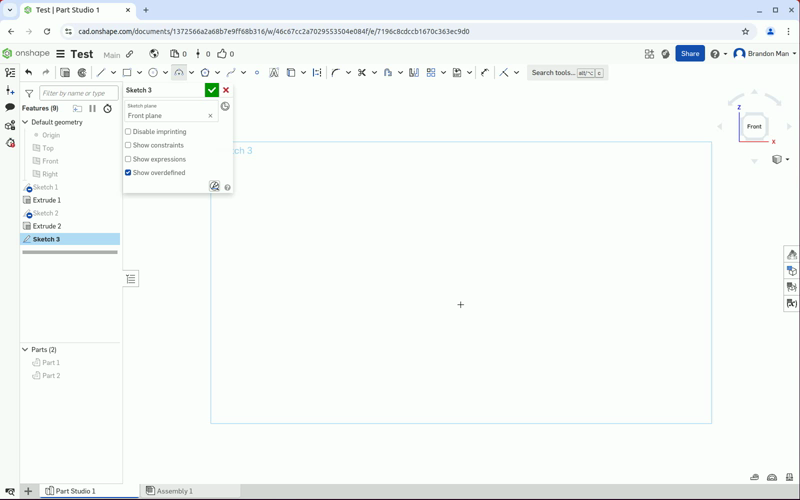
key_down(shift)
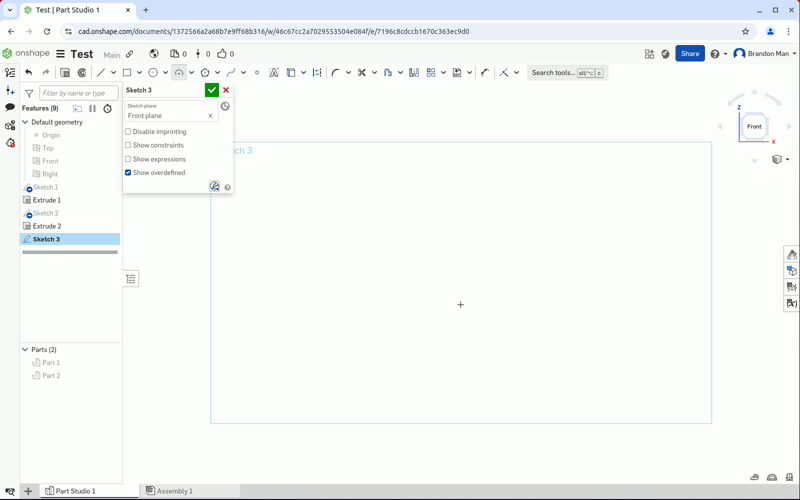
mouse_move(460, 261)
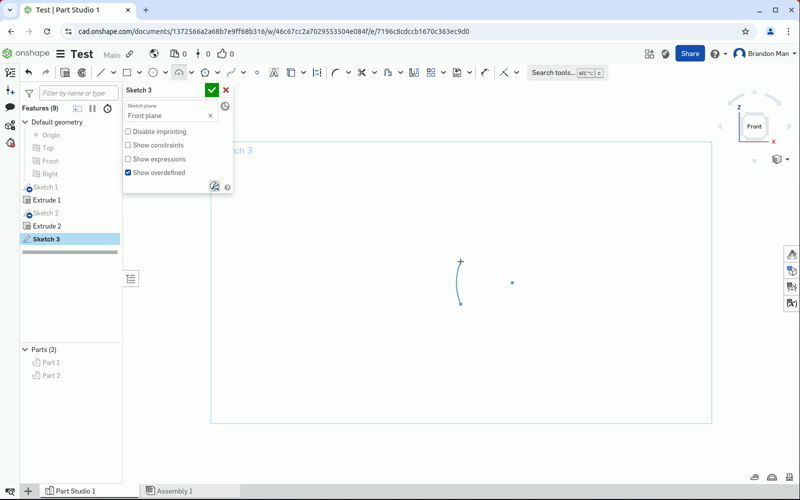
click(460, 261)
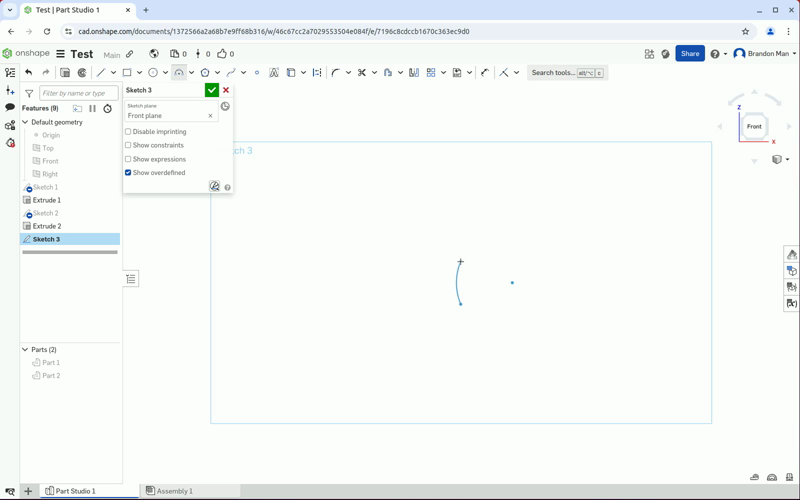
mouse_move(482, 282)
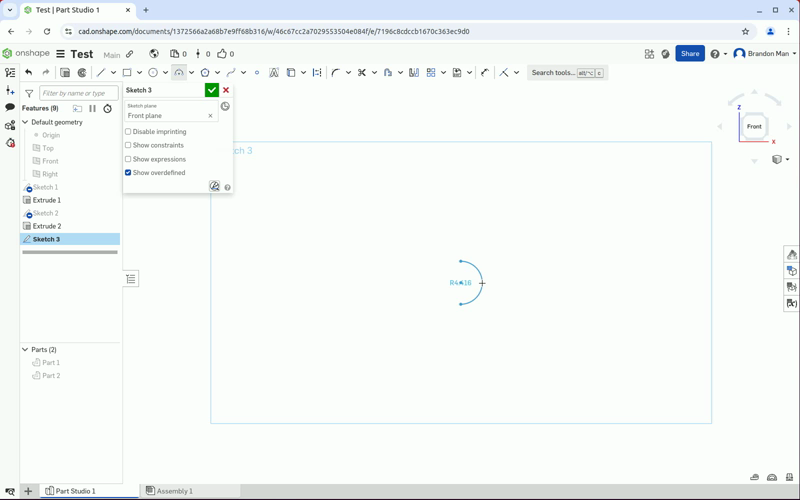
click(482, 282)
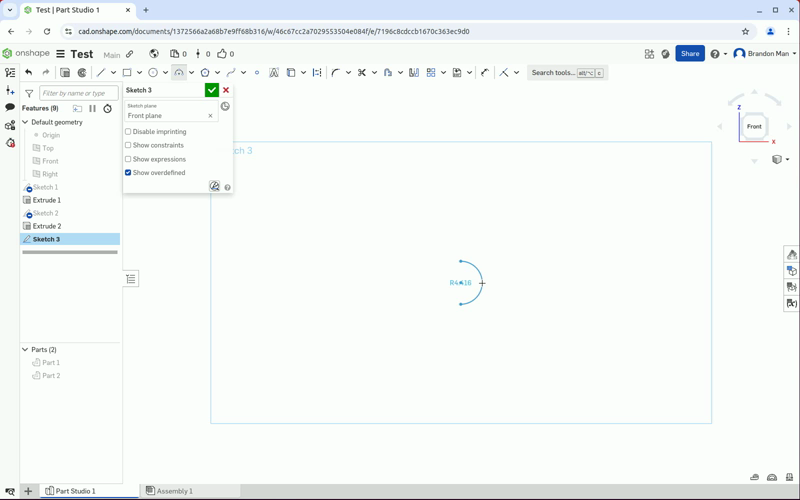
key_up(shift)
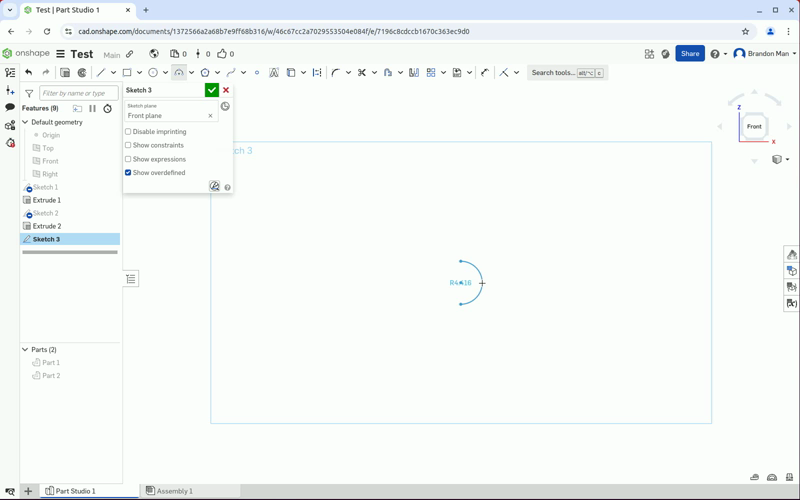
key(esc)
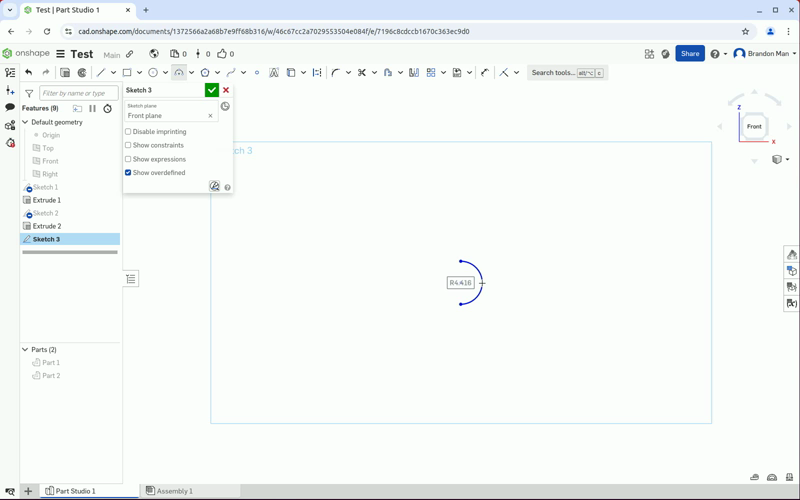
key(l)
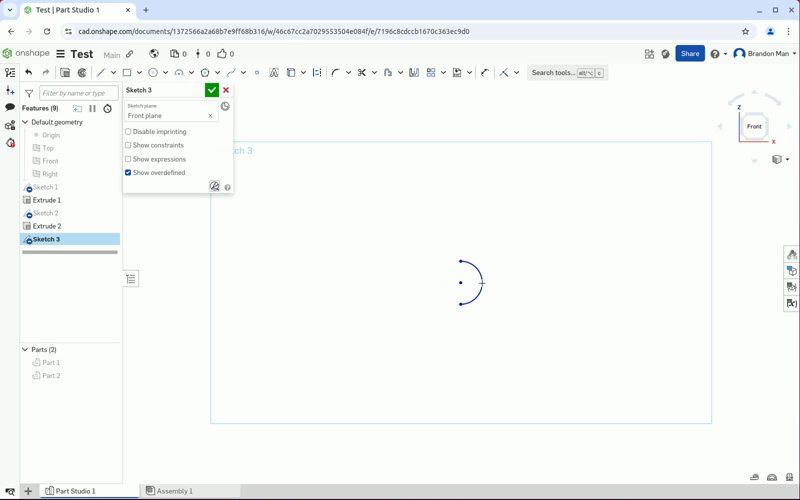
mouse_move(460, 261)
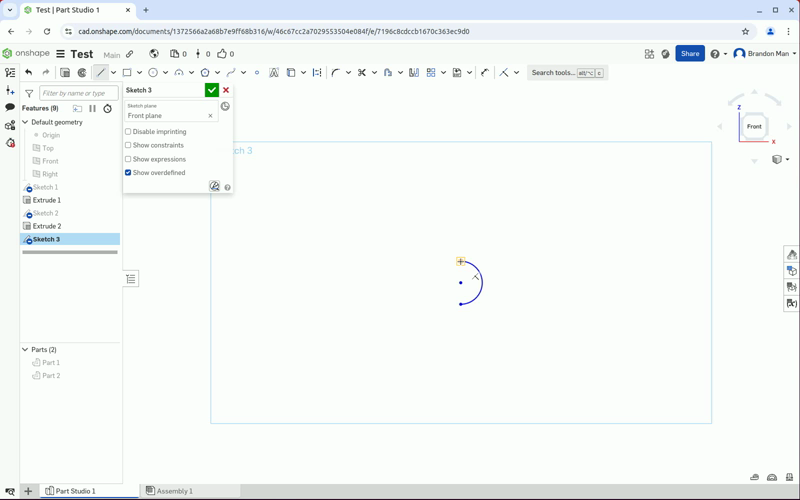
click(460, 261)
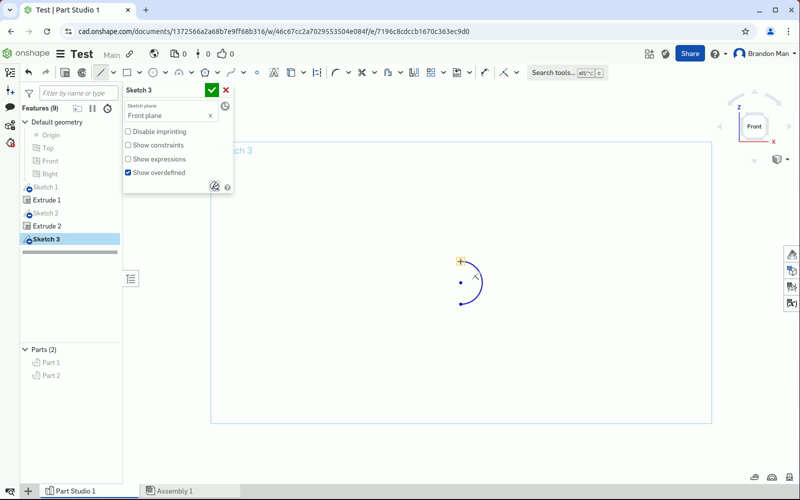
key_down(shift)
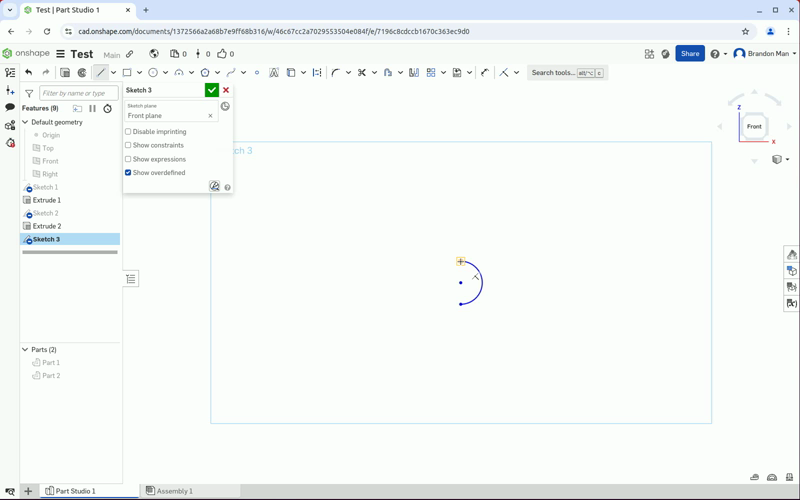
mouse_move(490, 261)
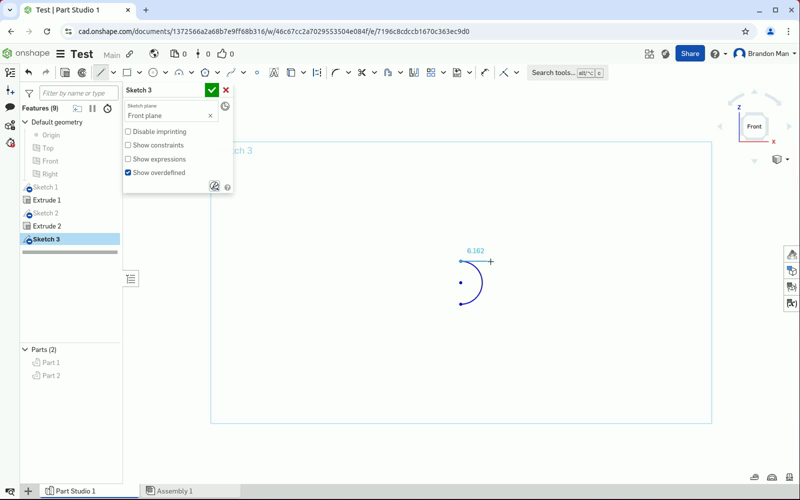
mouse_move(460, 263)
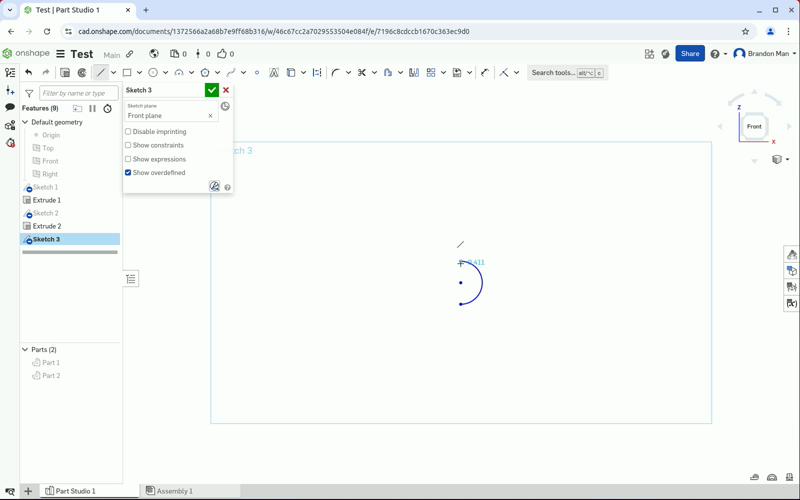
scroll(6)
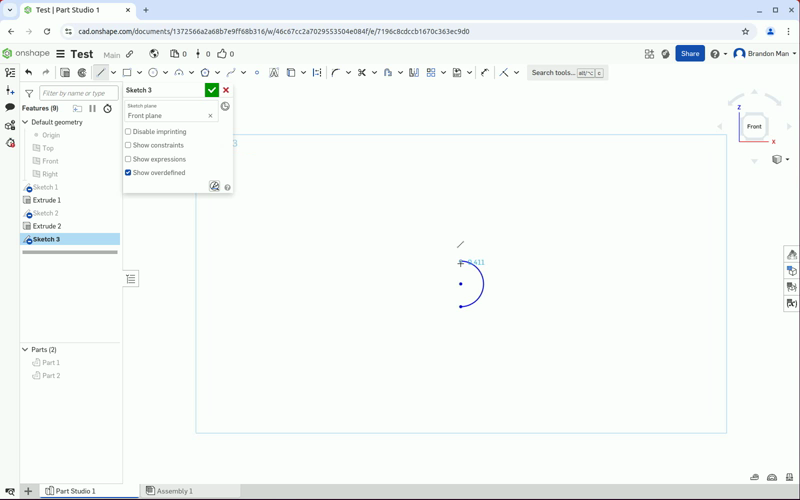
scroll(6)
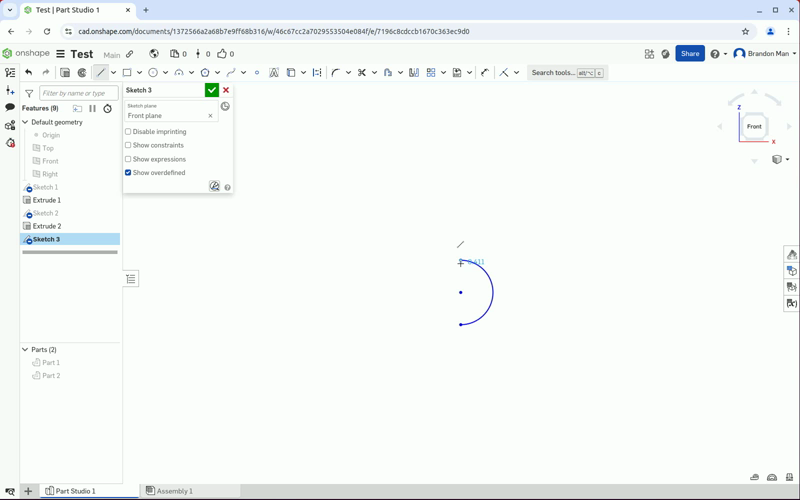
scroll(6)
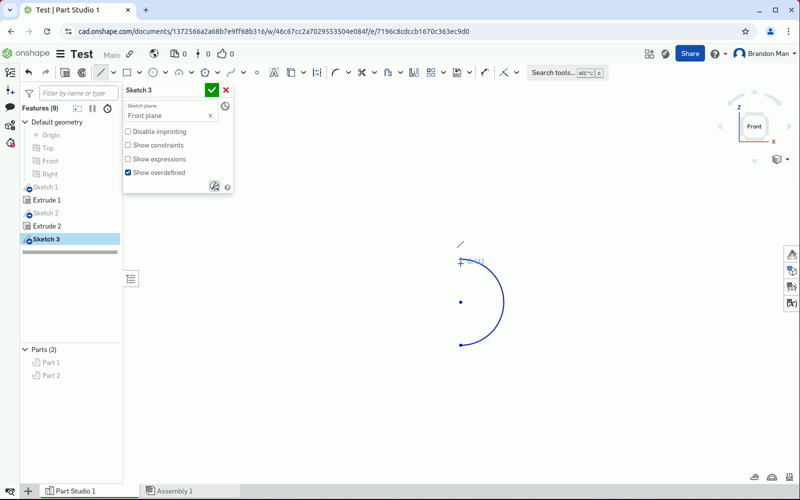
scroll(6)
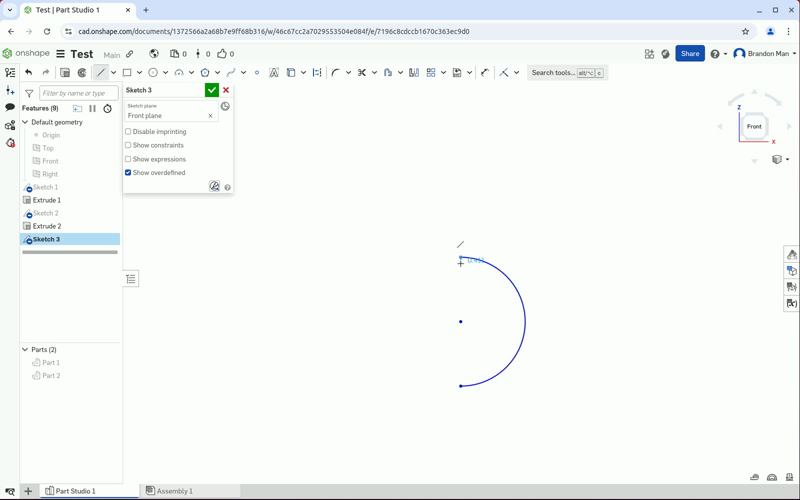
scroll(6)
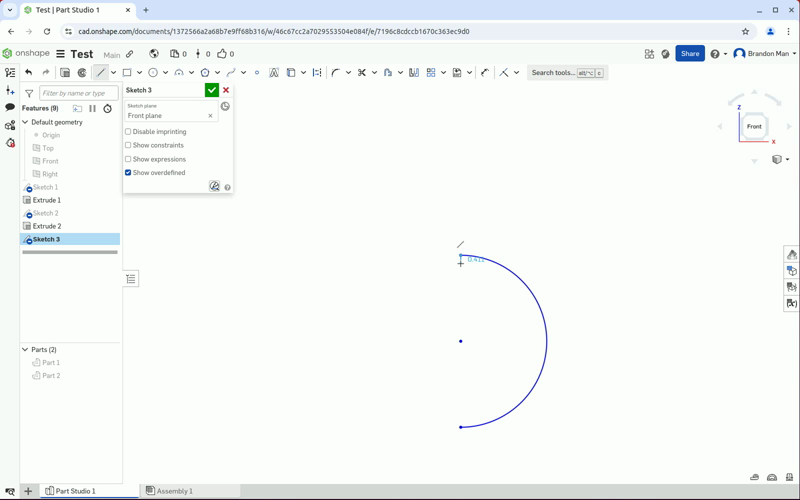
scroll(6)
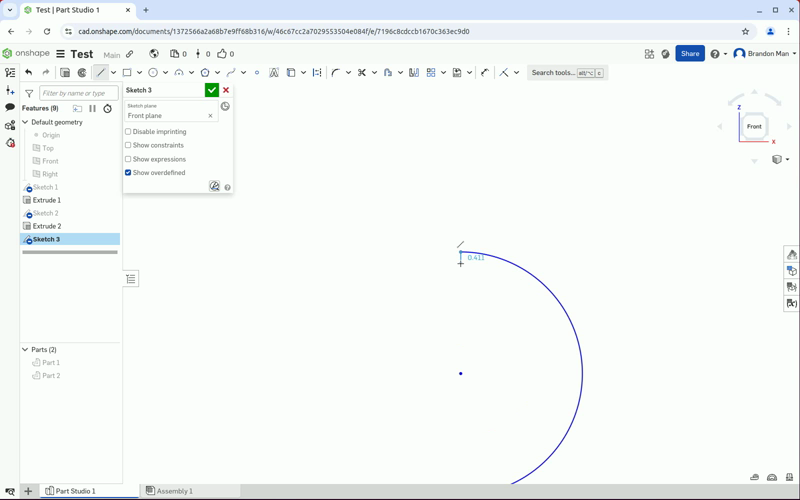
scroll(6)
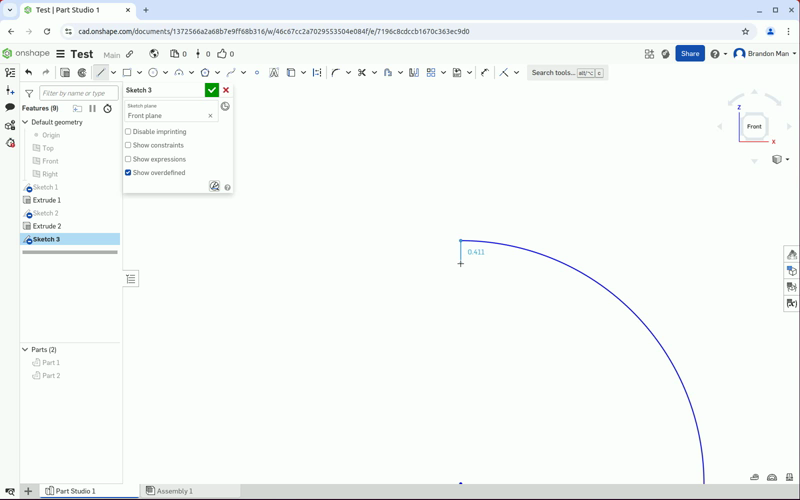
click(460, 263)
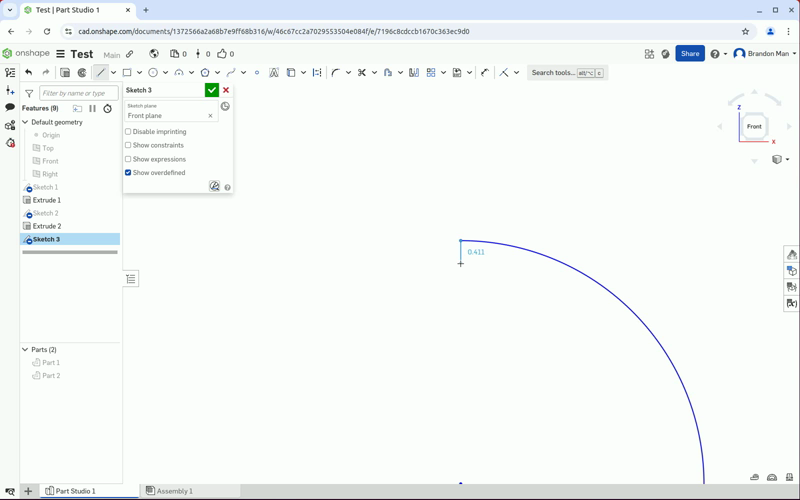
scroll(-6)
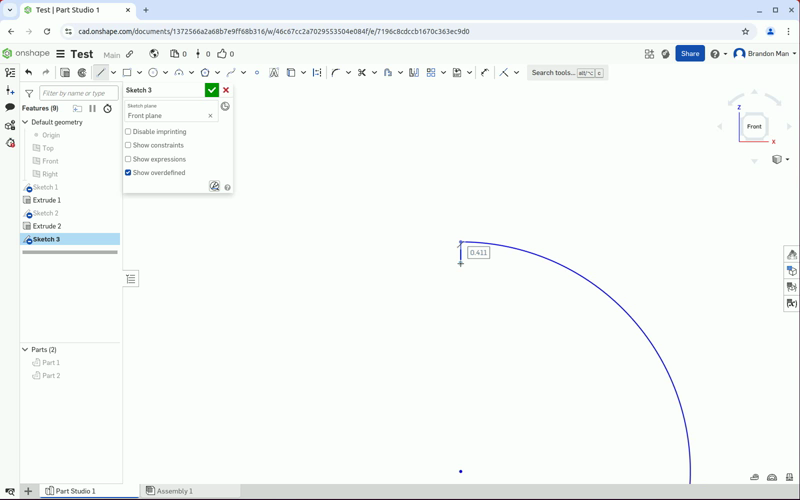
scroll(-6)
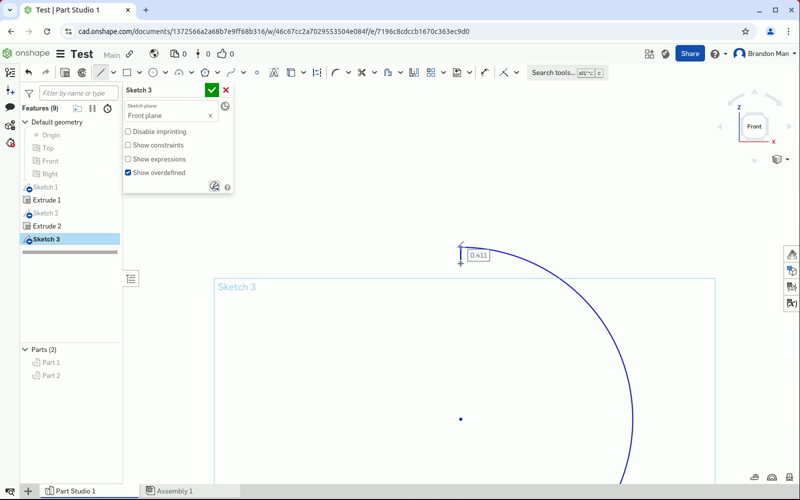
scroll(-6)
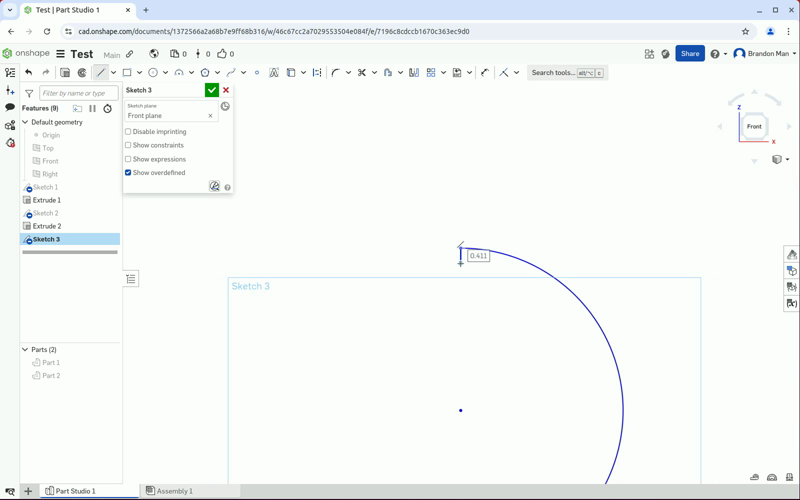
scroll(-6)
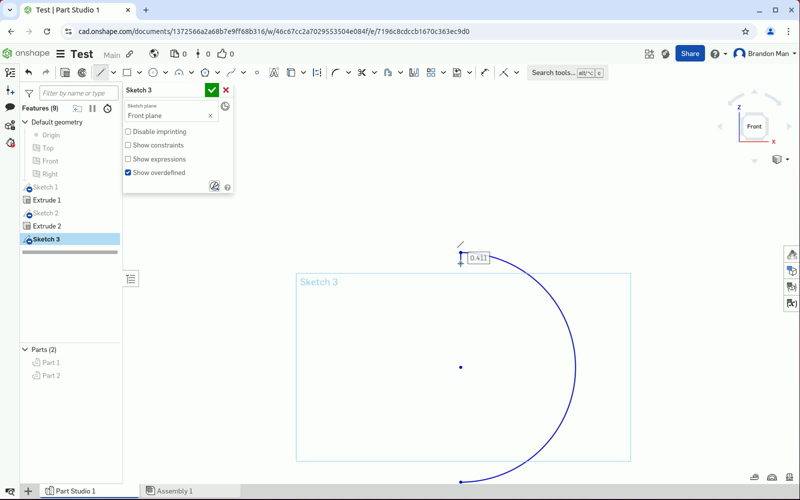
scroll(-6)
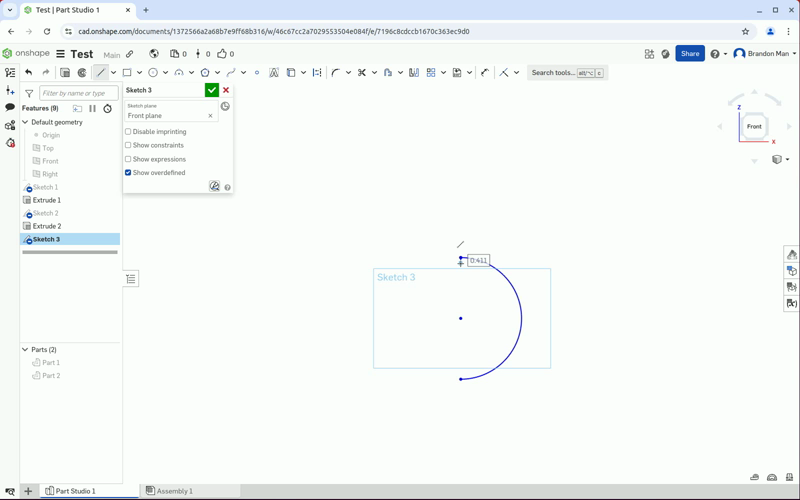
scroll(-6)
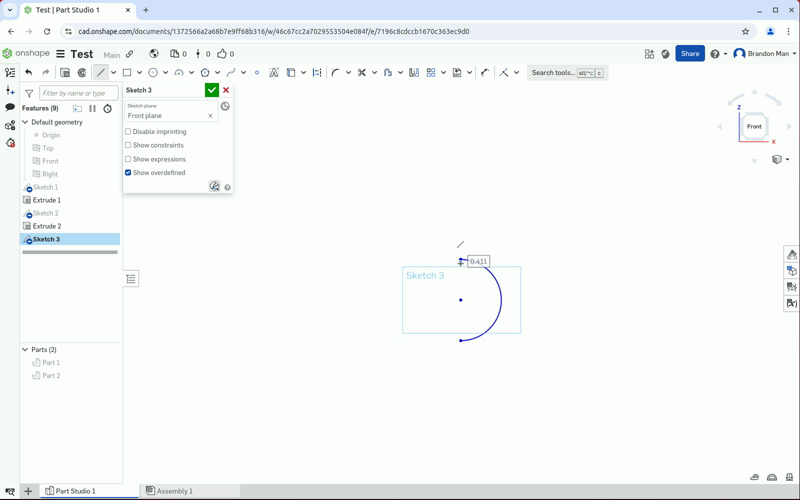
scroll(-6)
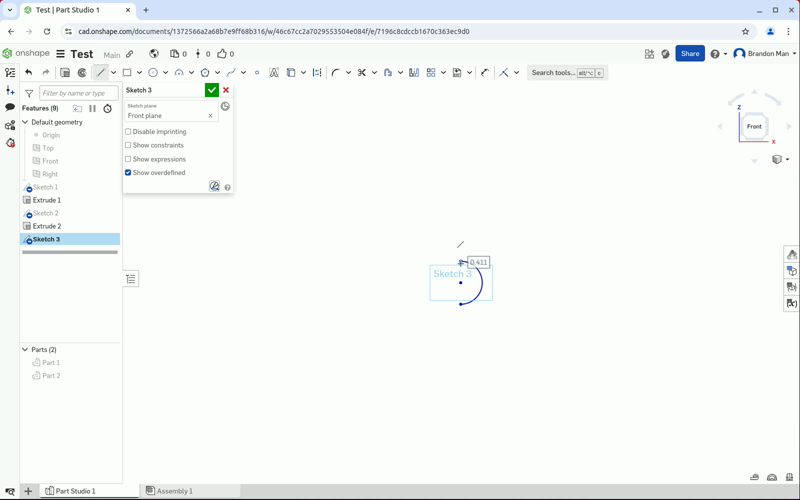
key_up(shift)
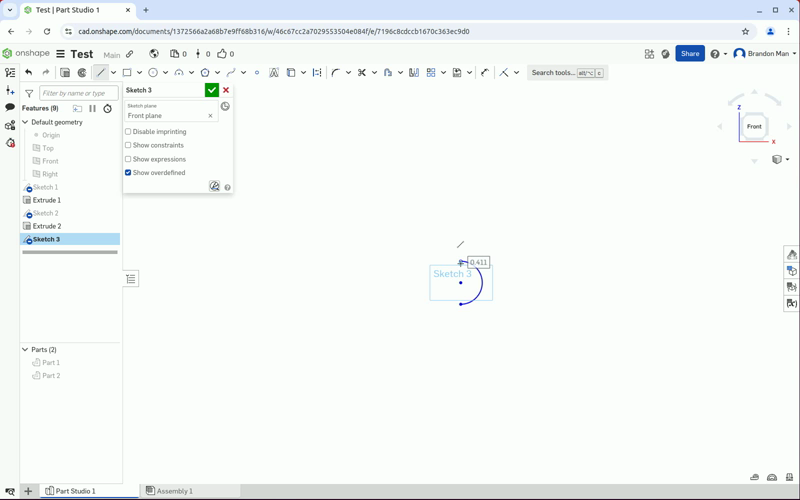
key(esc)
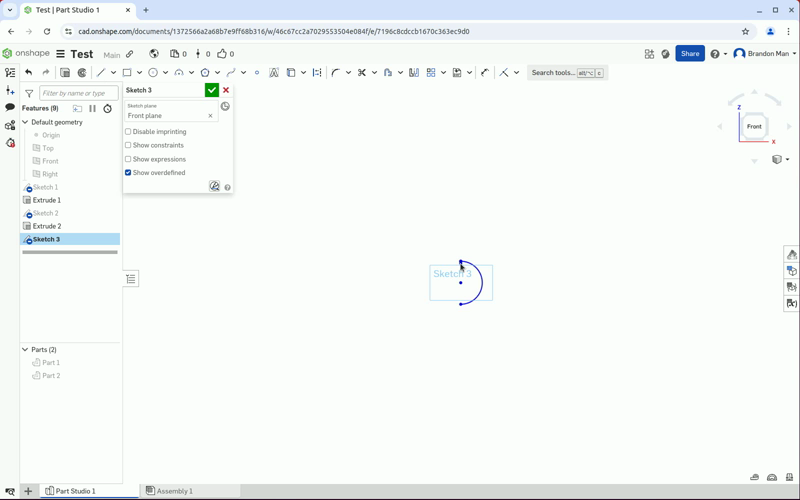
key(a)
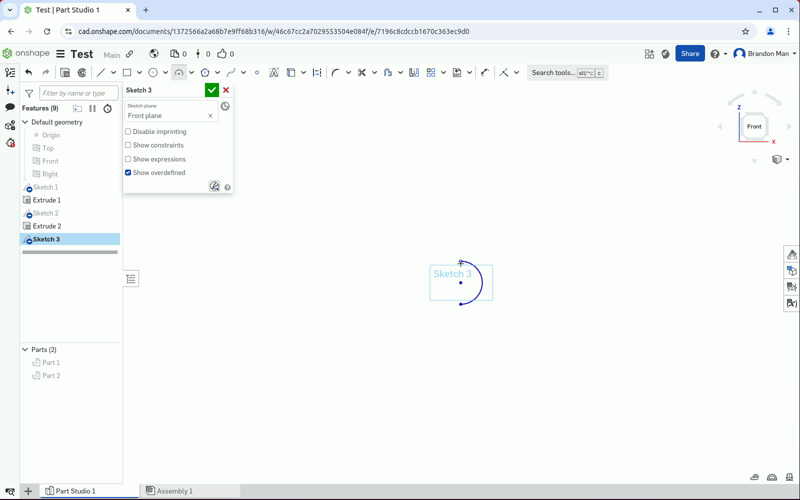
mouse_move(460, 263)
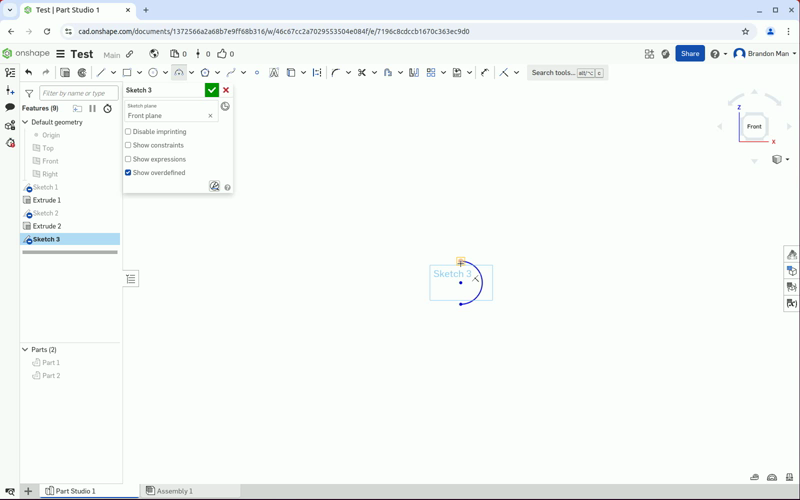
scroll(6)
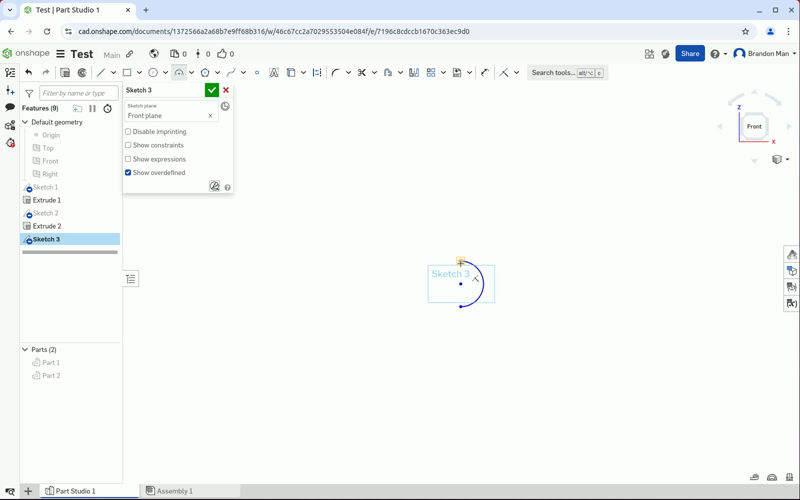
scroll(6)
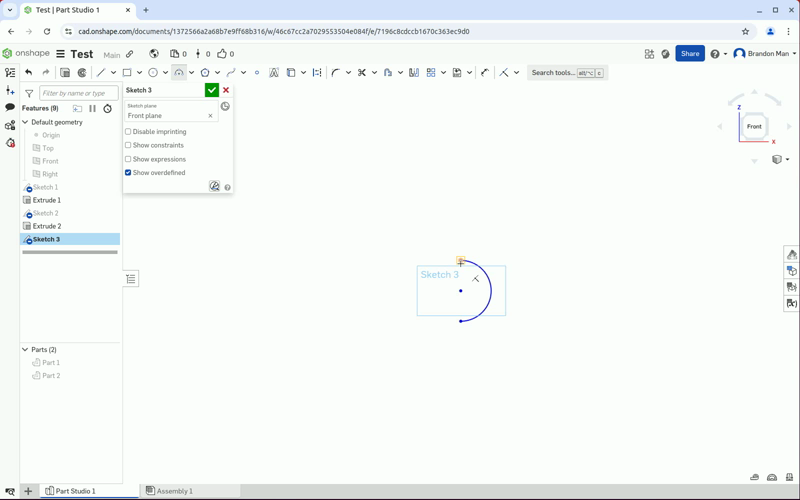
scroll(6)
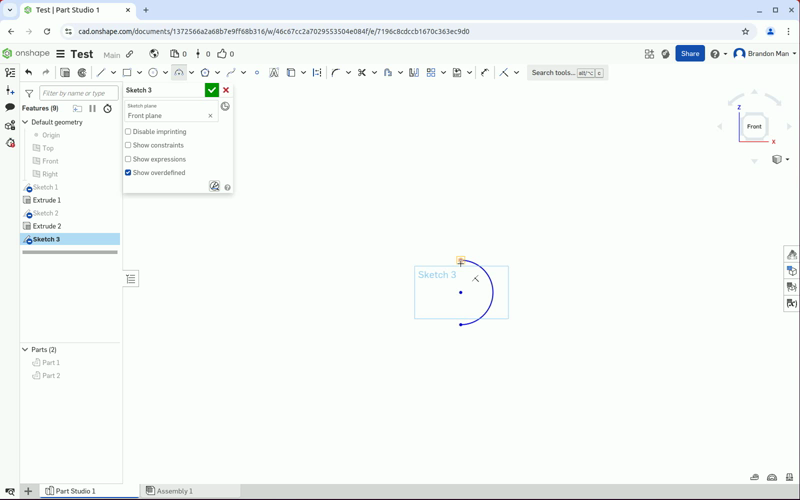
scroll(6)
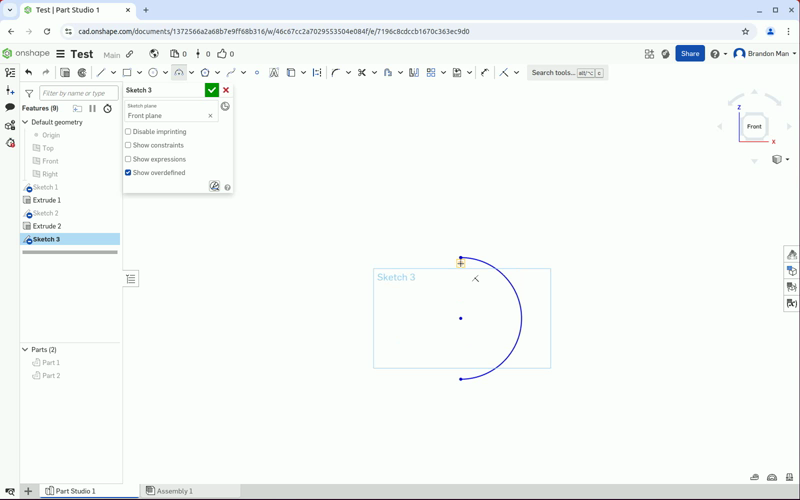
scroll(6)
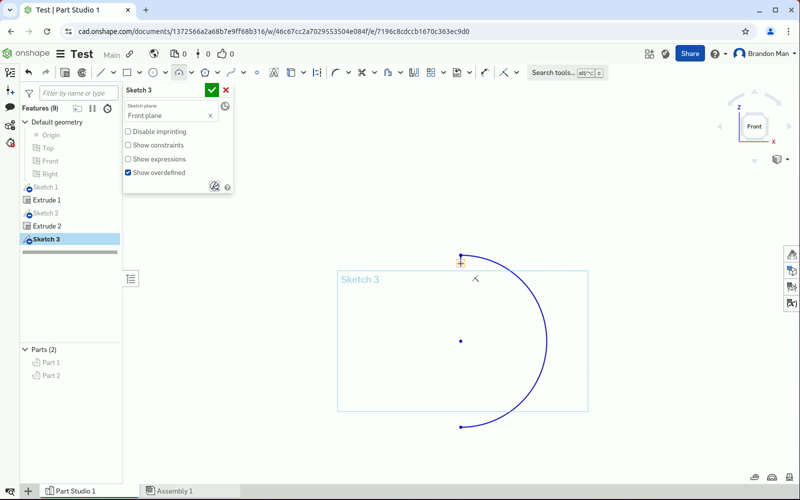
scroll(6)
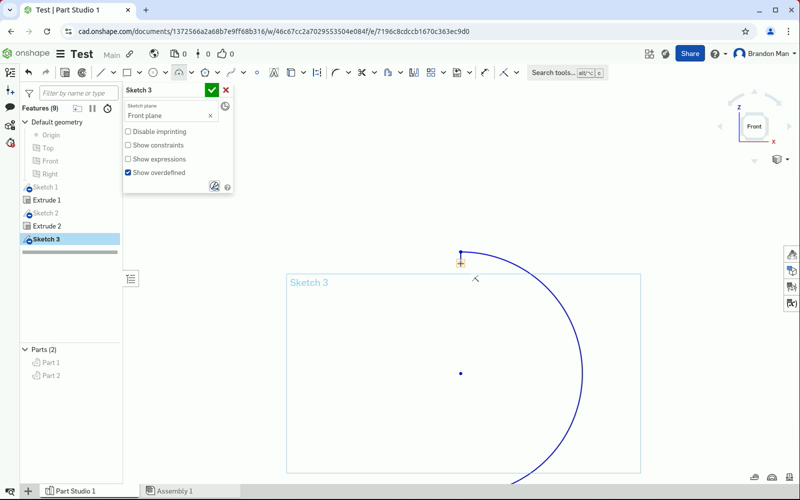
scroll(6)
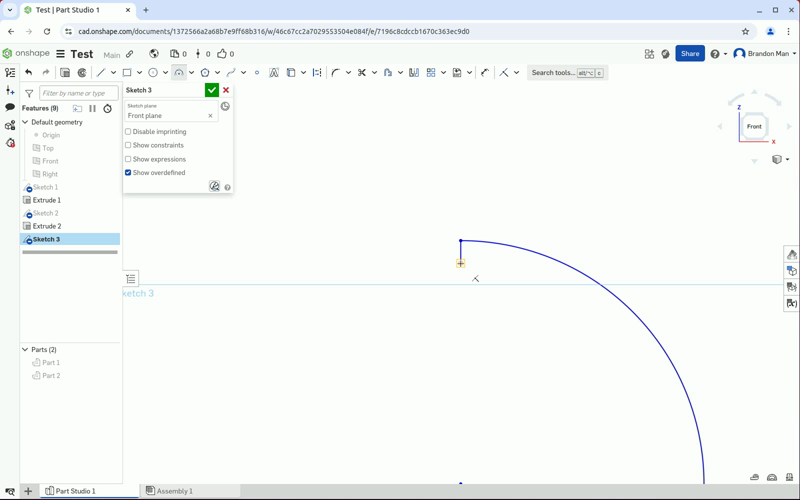
click(460, 263)
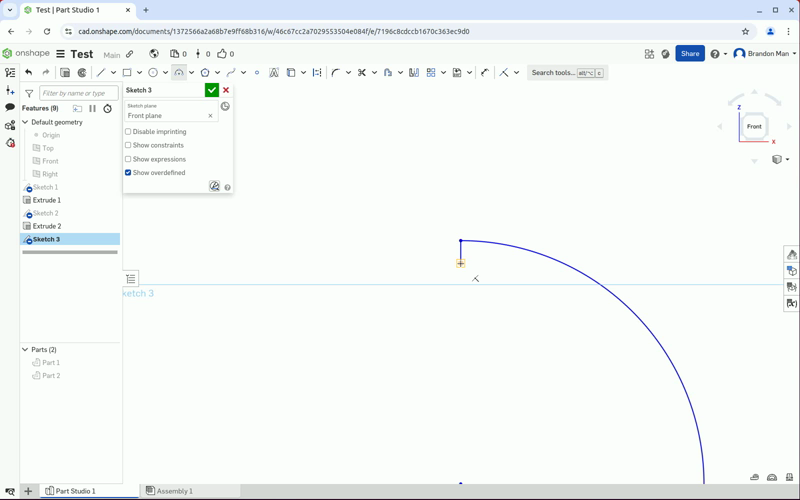
scroll(-6)
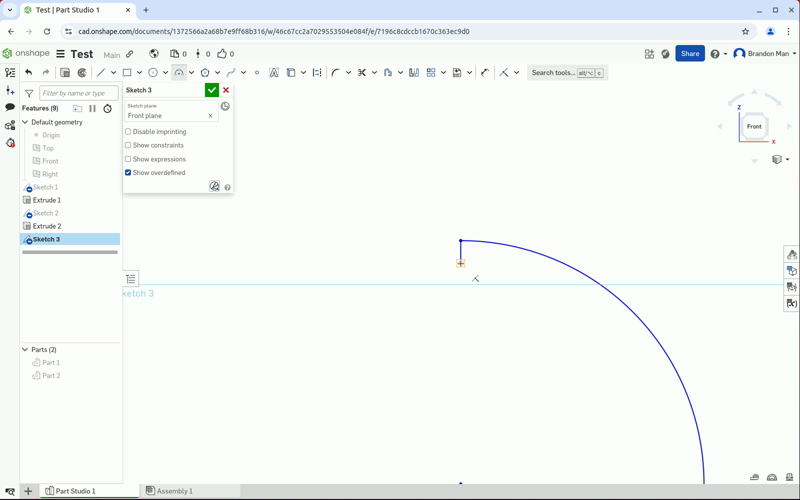
scroll(-6)
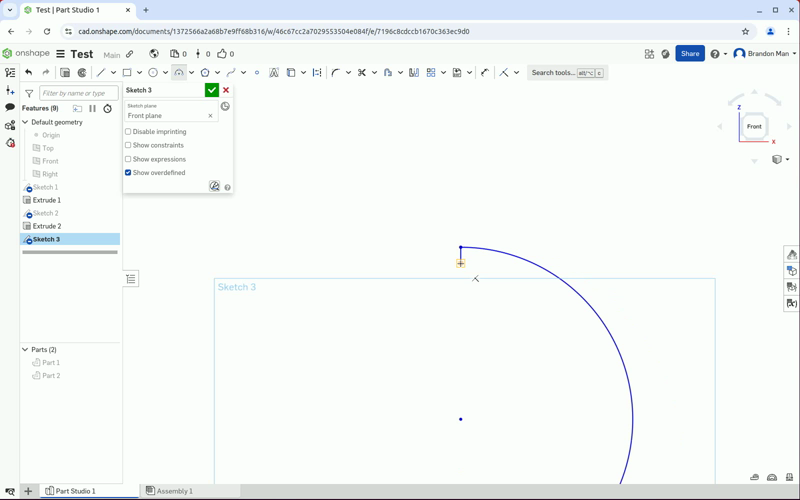
scroll(-6)
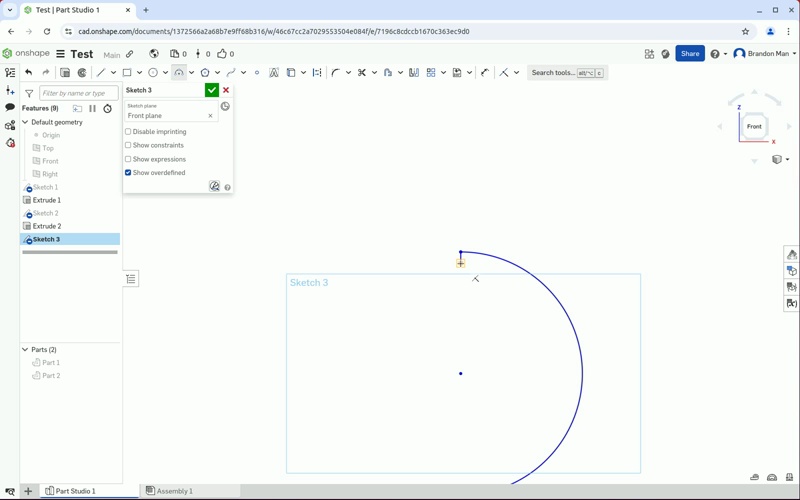
scroll(-6)
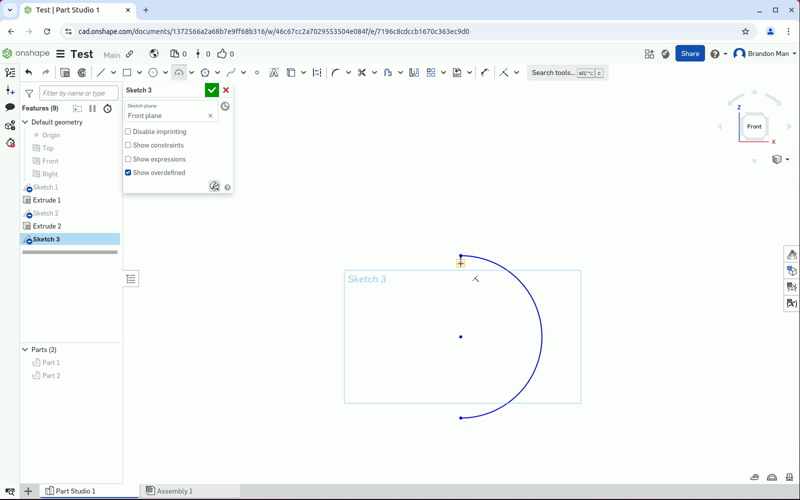
scroll(-6)
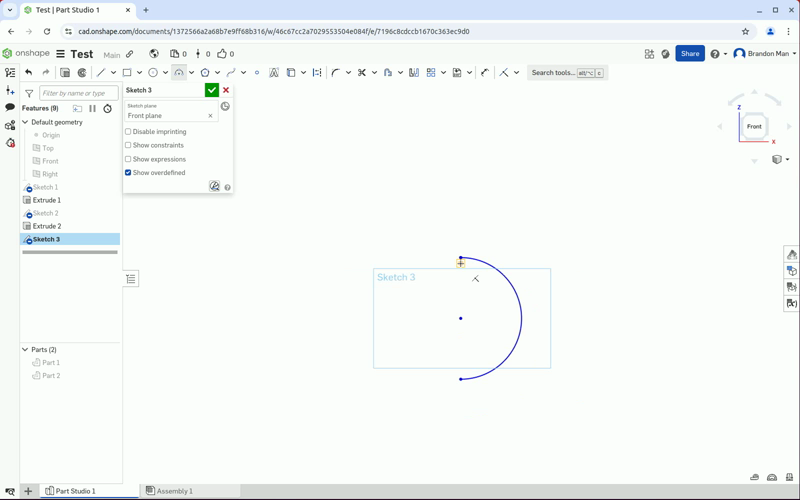
scroll(-6)
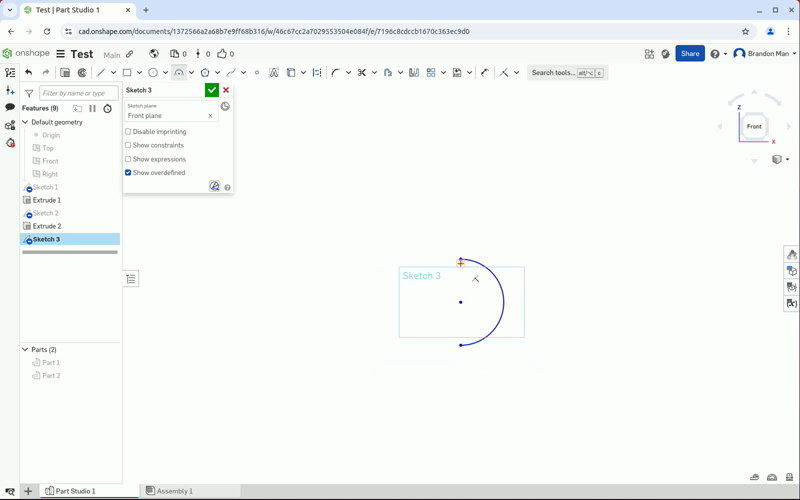
scroll(-6)
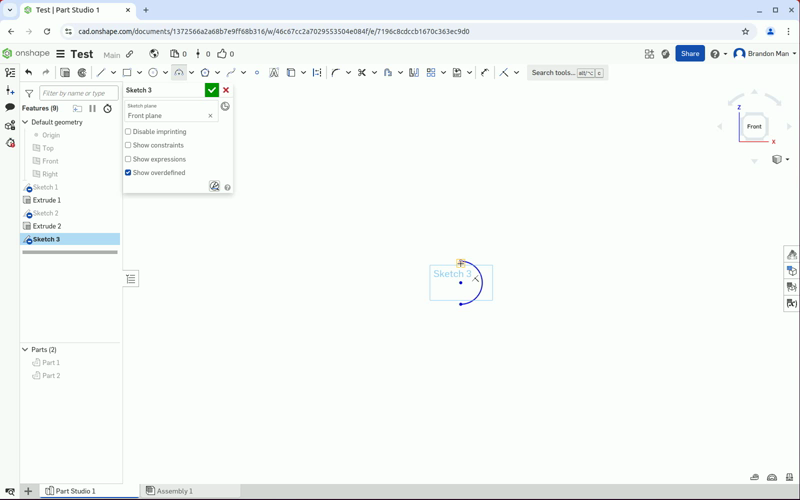
key_down(shift)
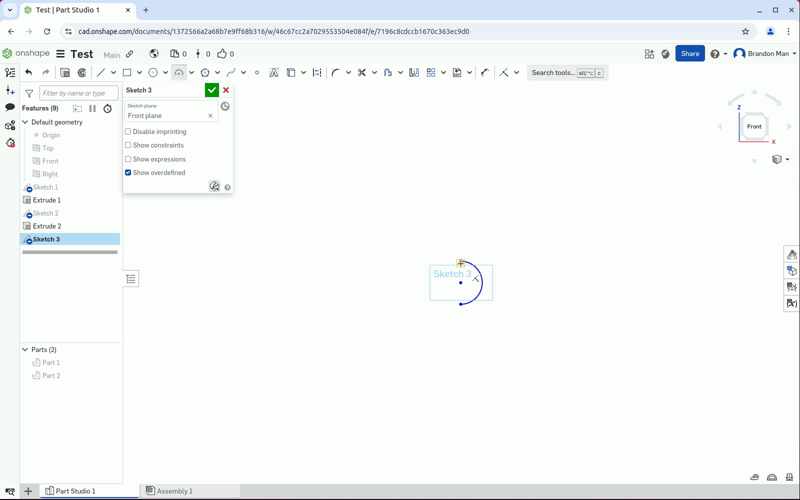
mouse_move(460, 301)
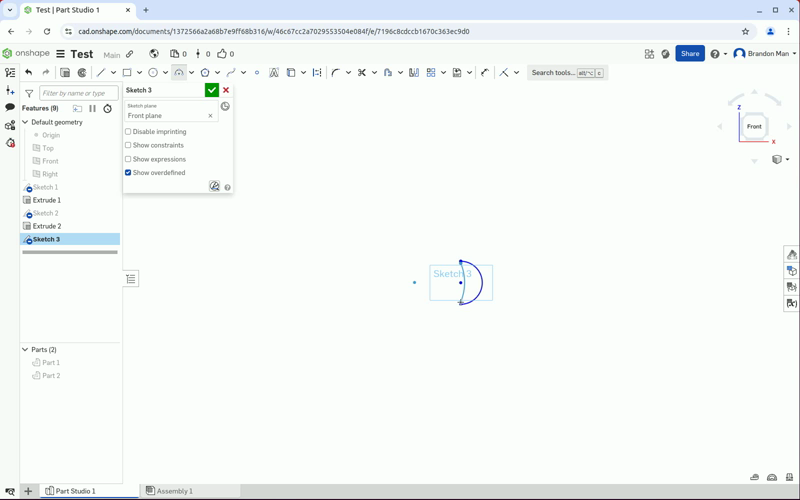
scroll(6)
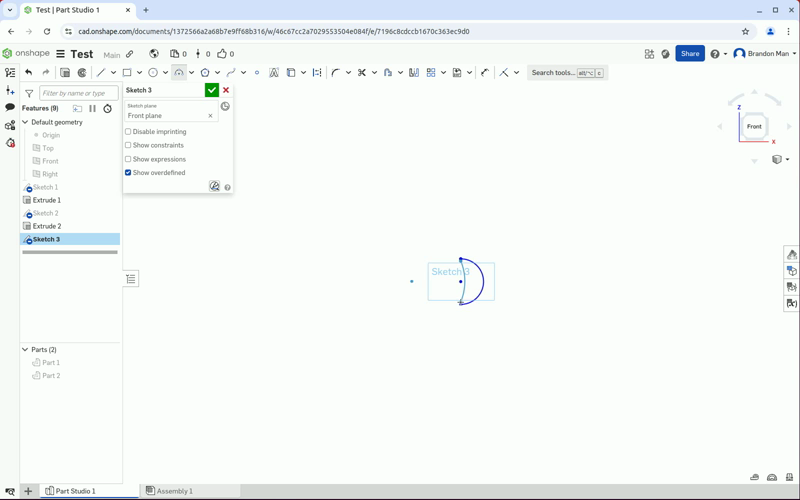
scroll(6)
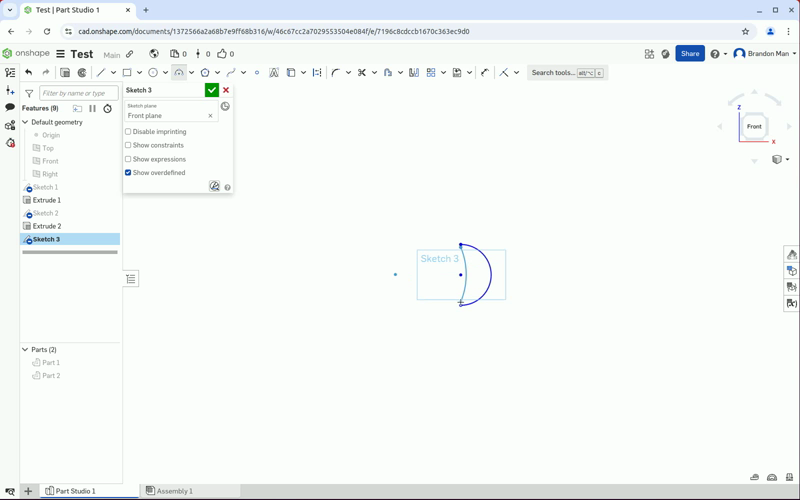
scroll(6)
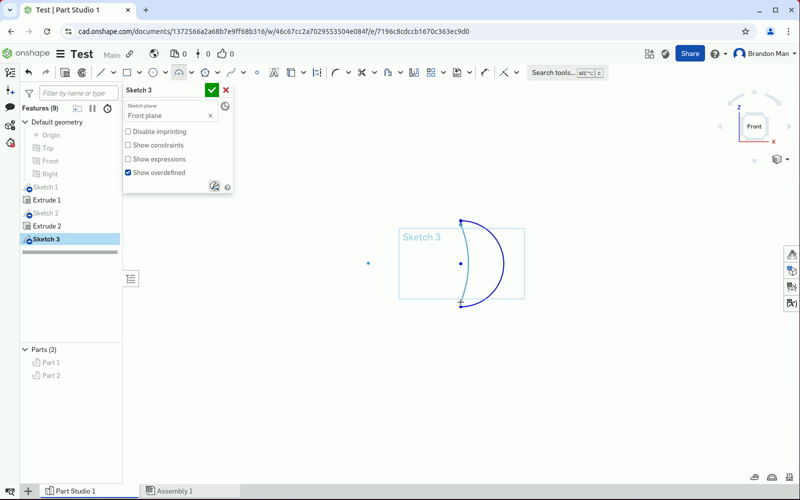
scroll(6)
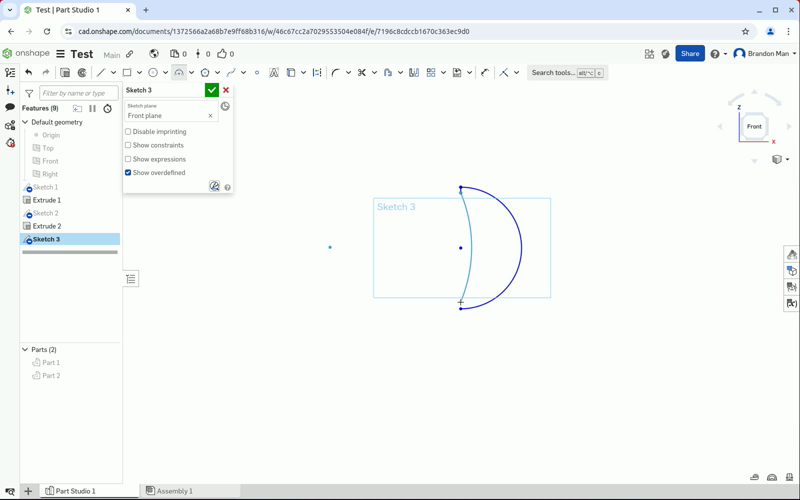
scroll(6)
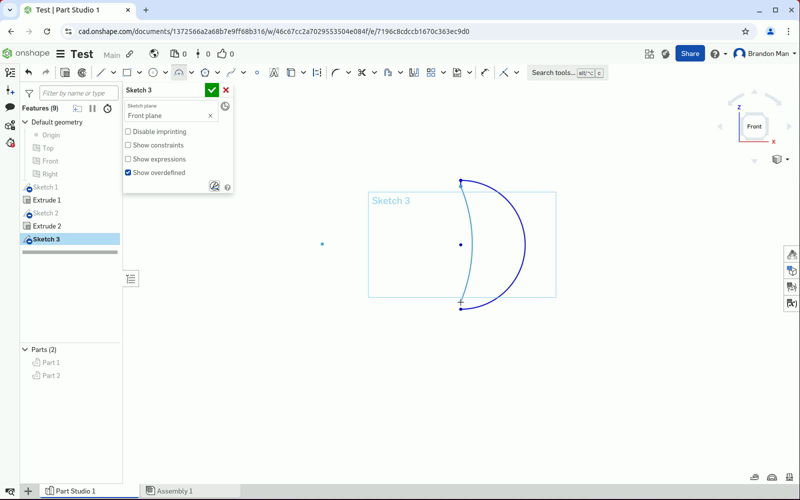
scroll(6)
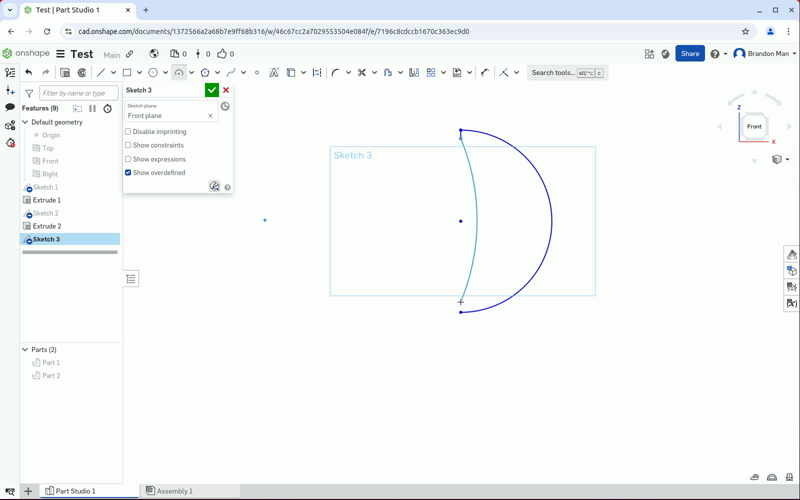
scroll(6)
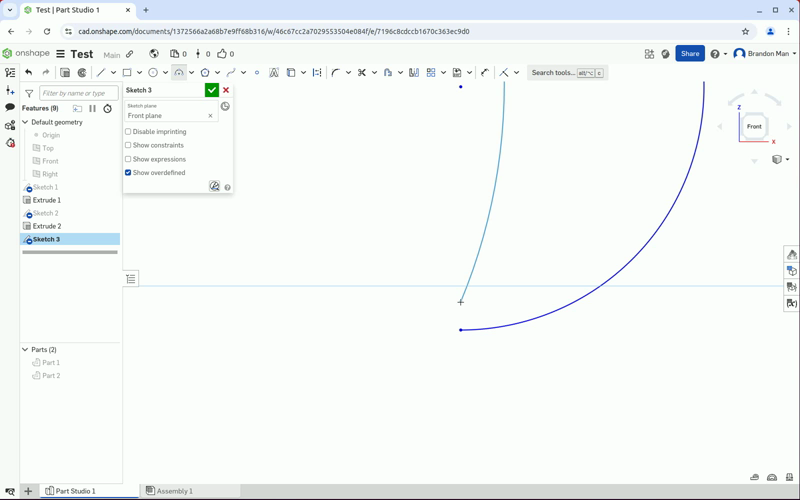
click(460, 301)
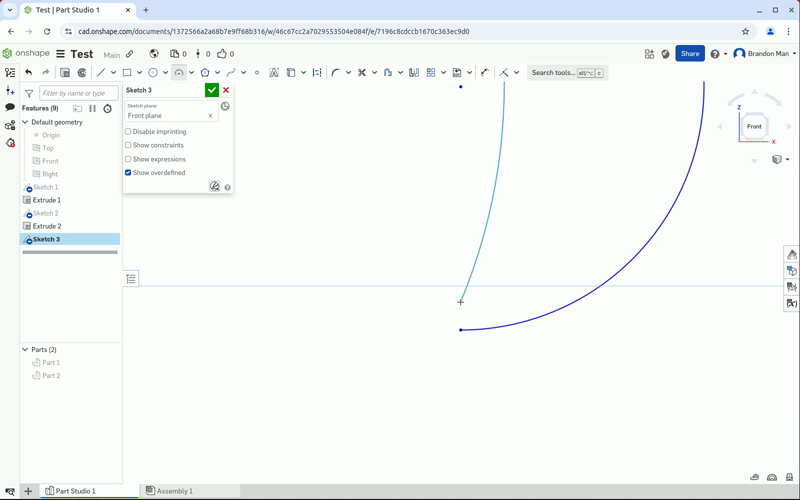
scroll(-6)
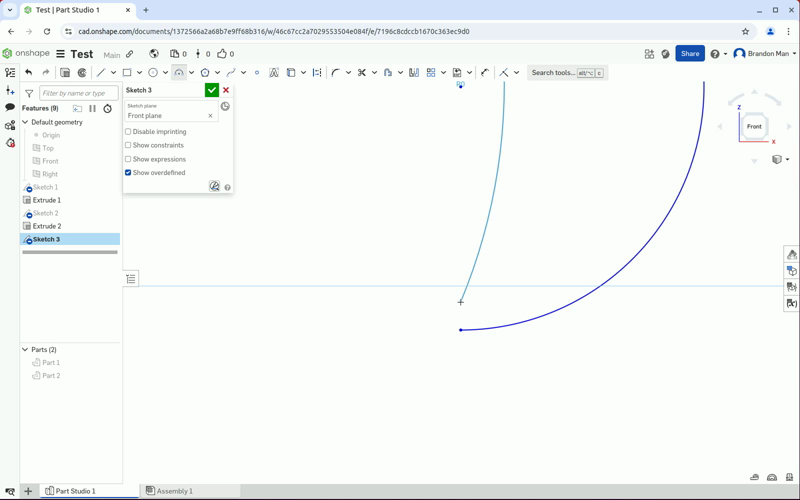
scroll(-6)
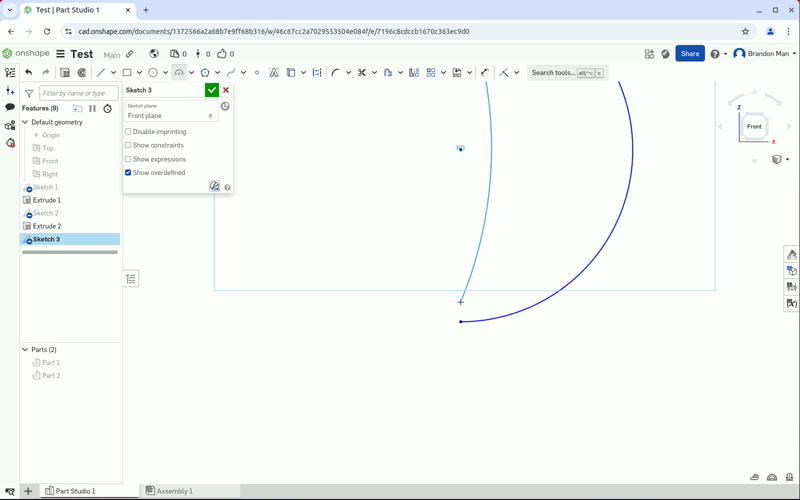
scroll(-6)
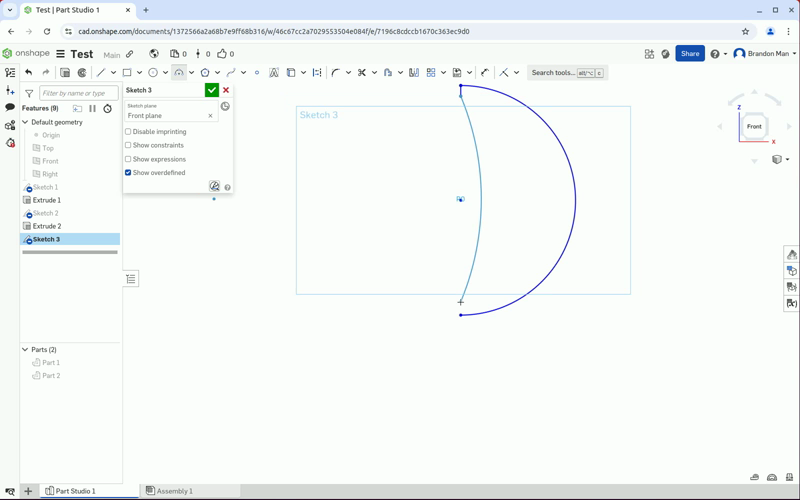
scroll(-6)
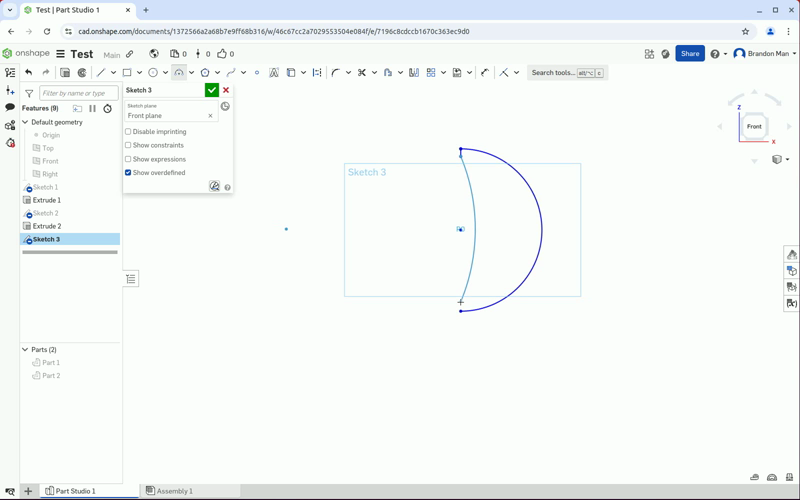
scroll(-6)
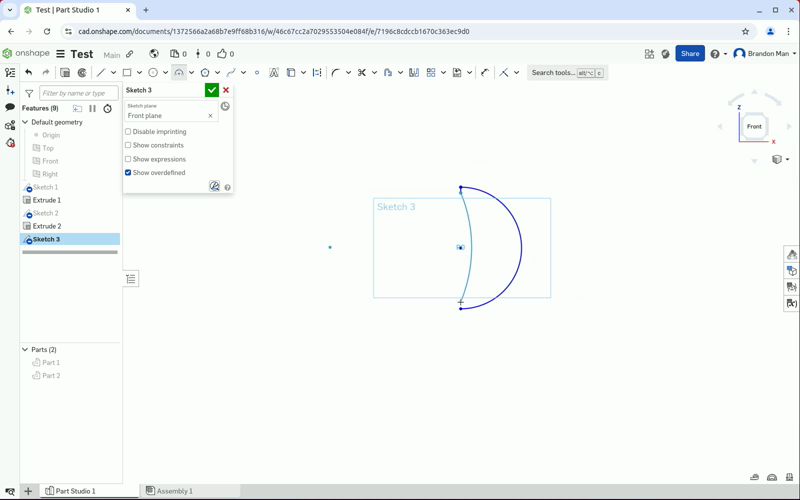
scroll(-6)
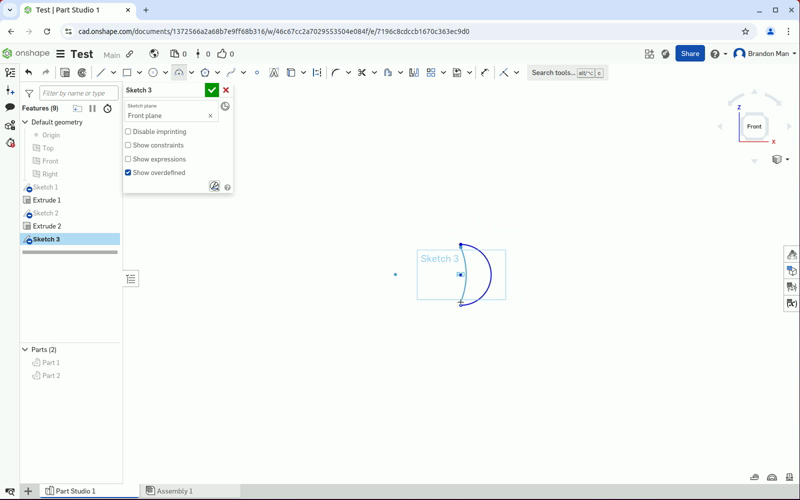
scroll(-6)
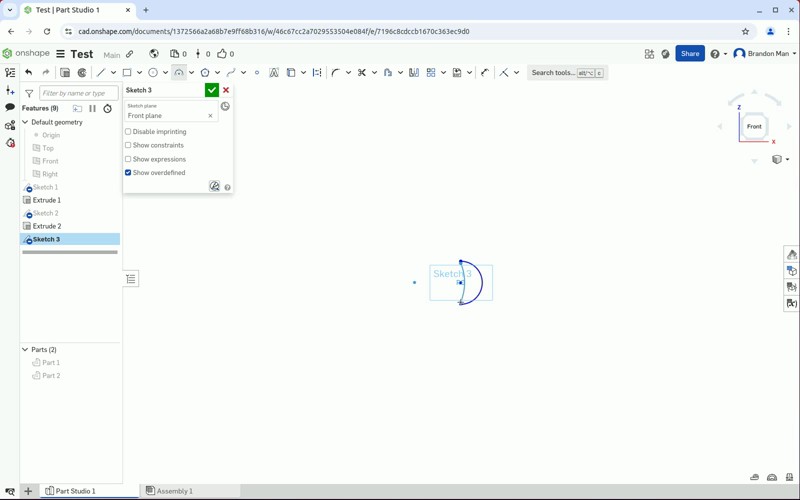
mouse_move(480, 282)
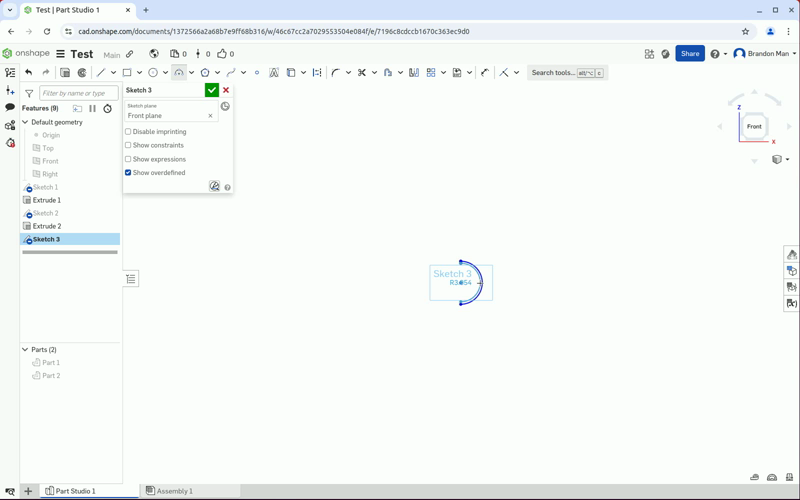
scroll(6)
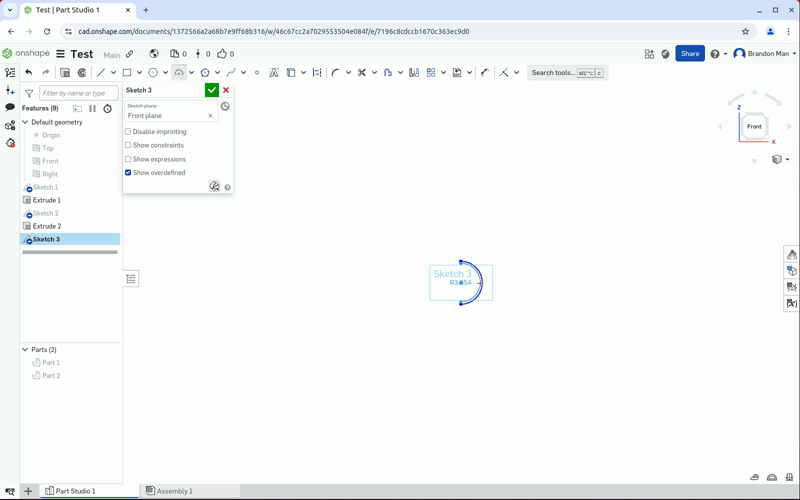
scroll(6)
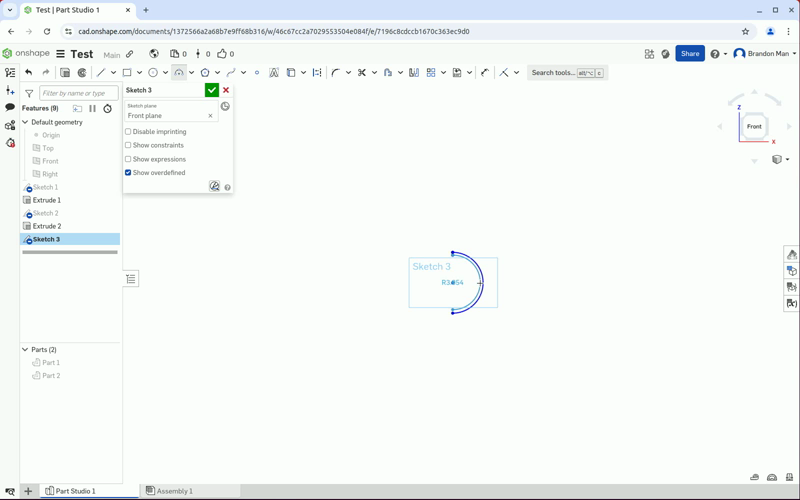
scroll(6)
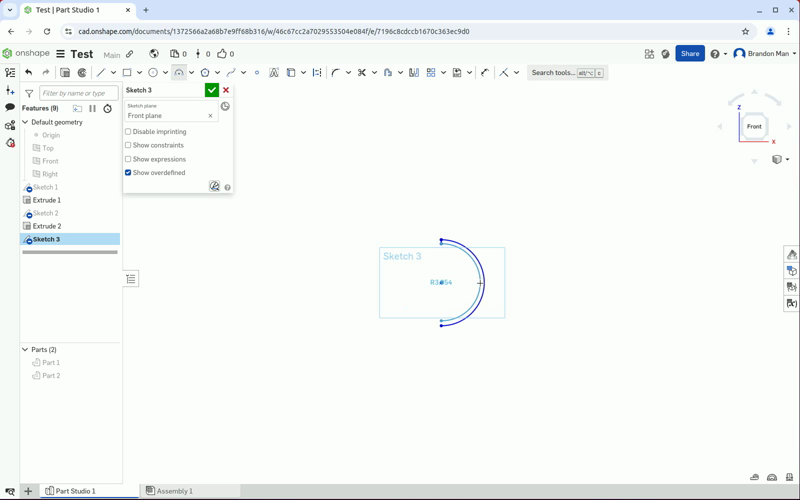
scroll(6)
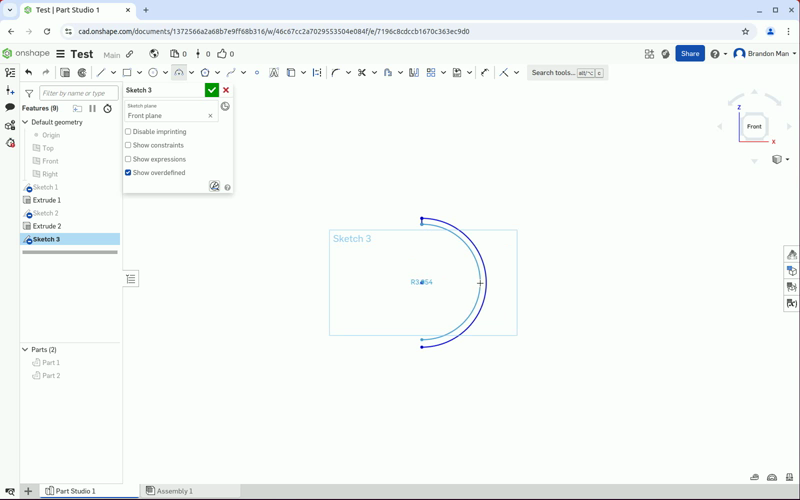
scroll(6)
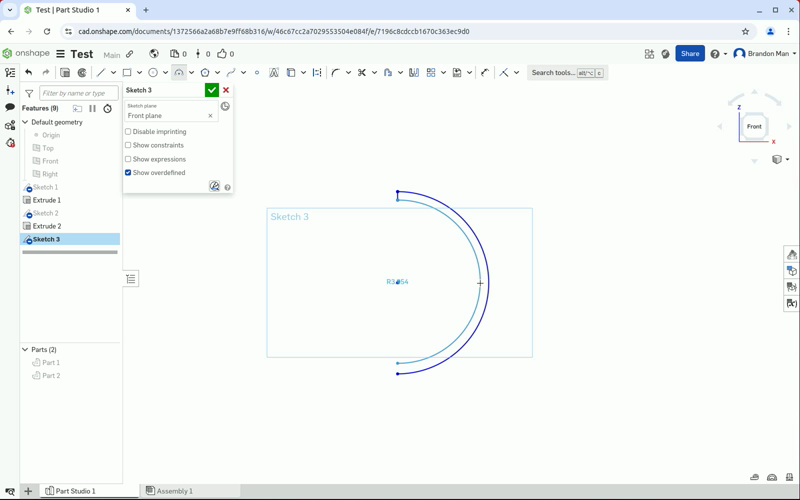
scroll(6)
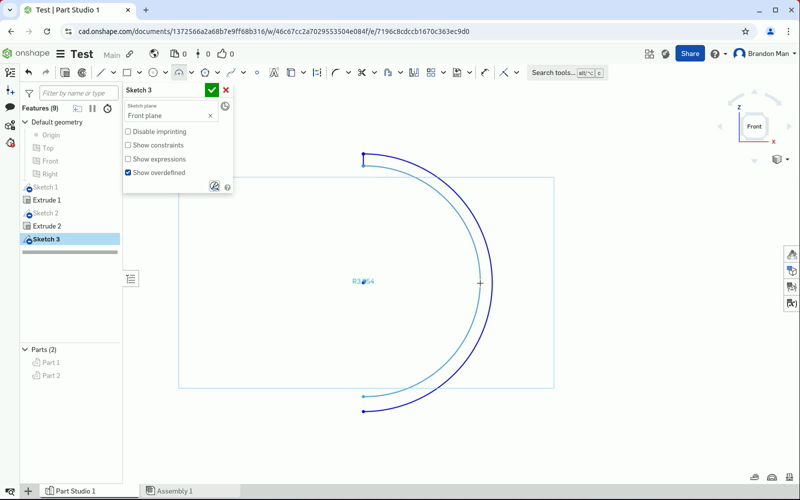
scroll(6)
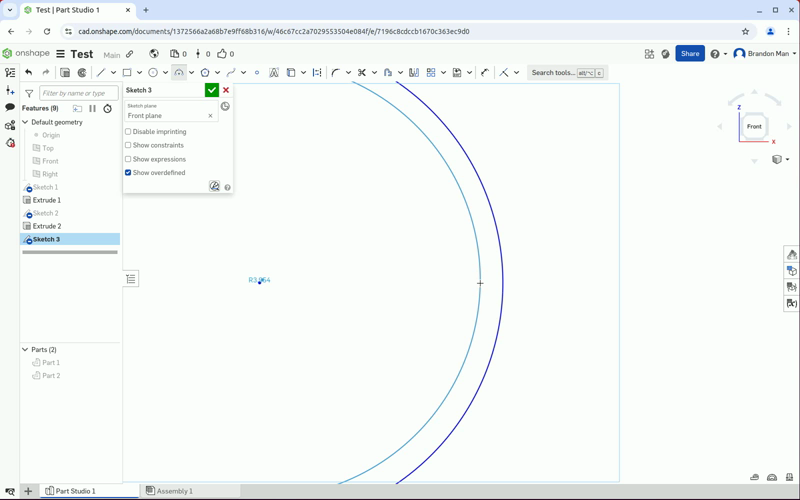
click(480, 282)
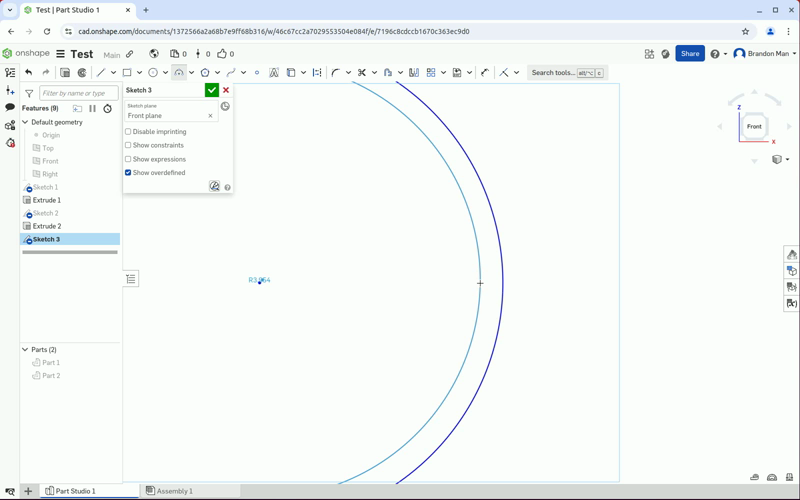
scroll(-6)
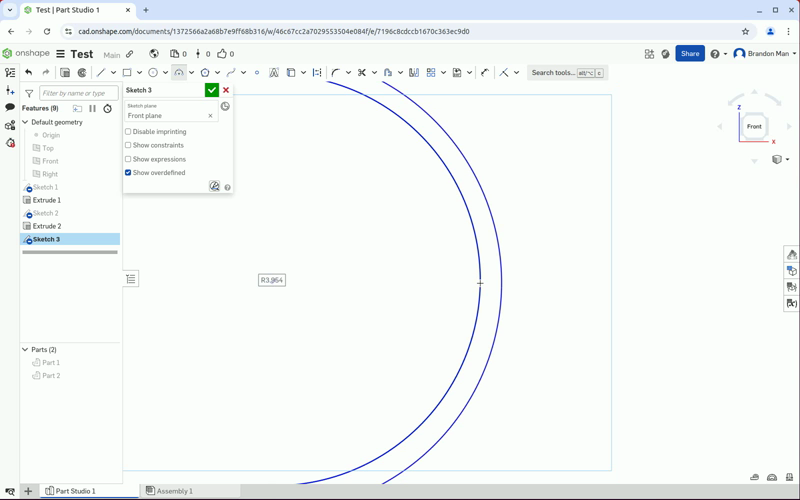
scroll(-6)
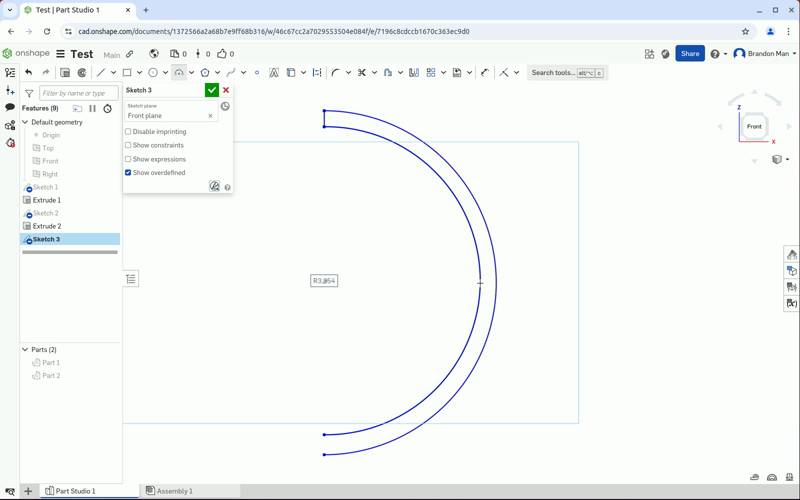
scroll(-6)
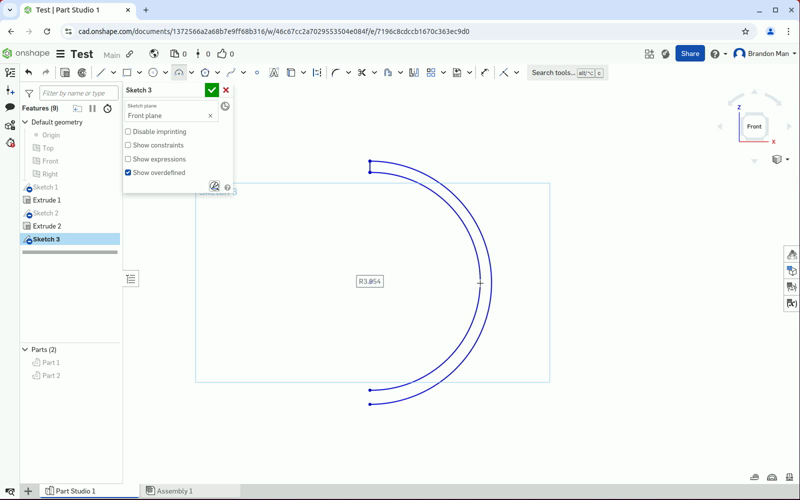
scroll(-6)
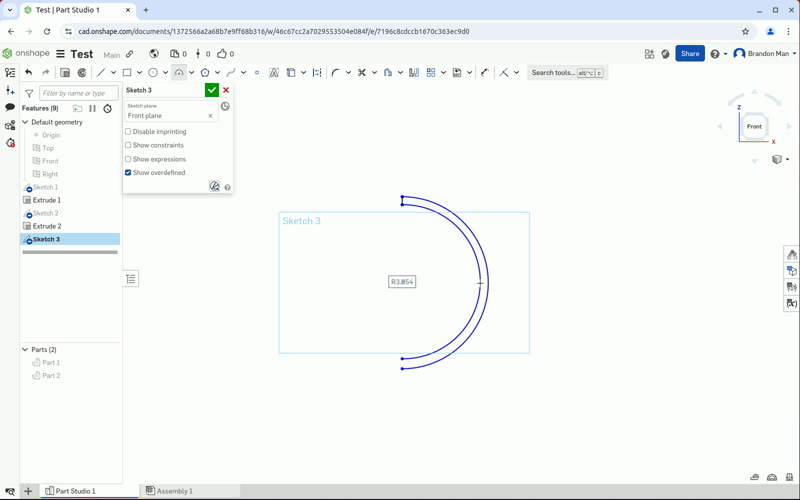
scroll(-6)
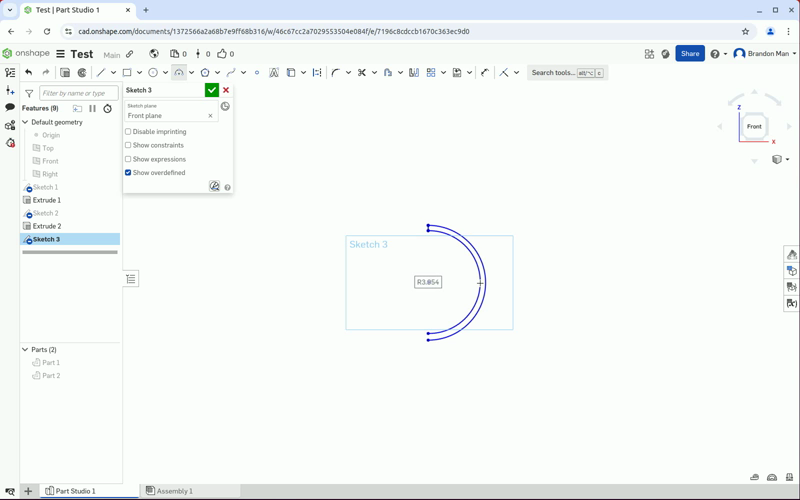
scroll(-6)
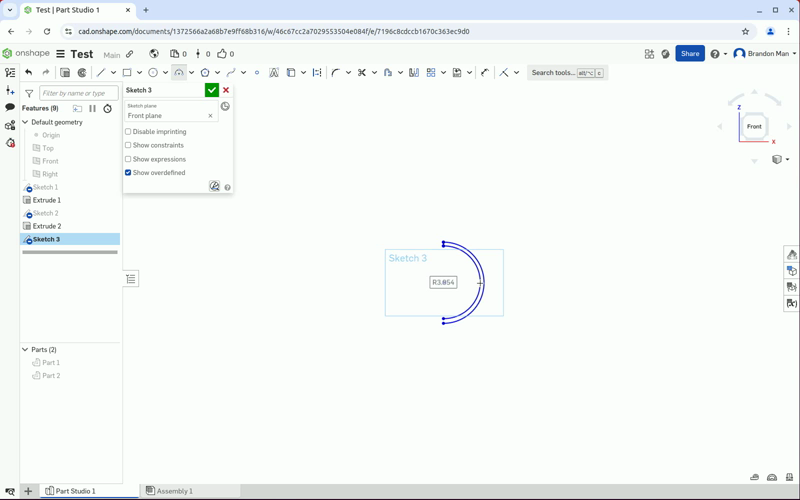
scroll(-6)
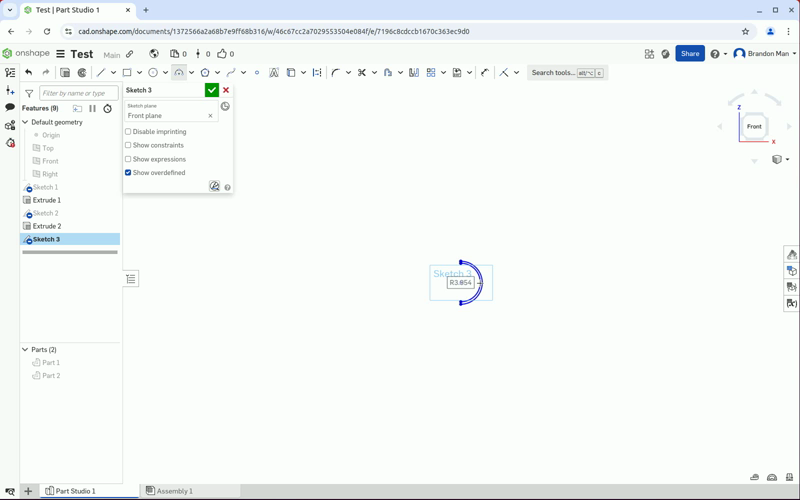
key_up(shift)
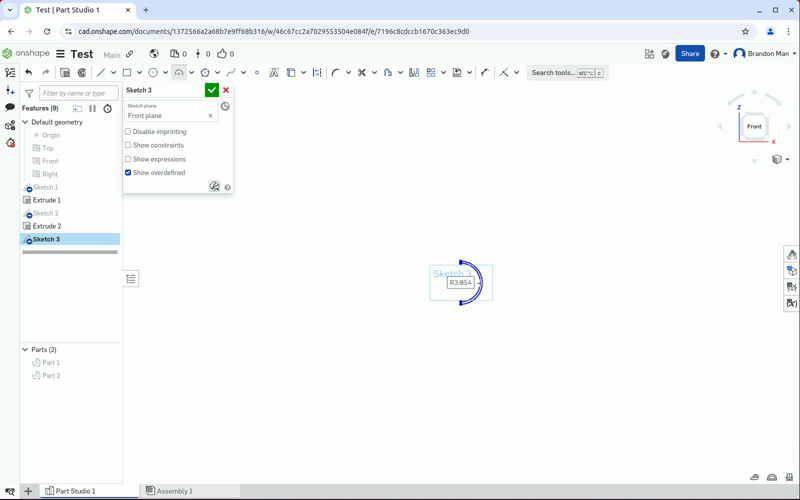
key(esc)
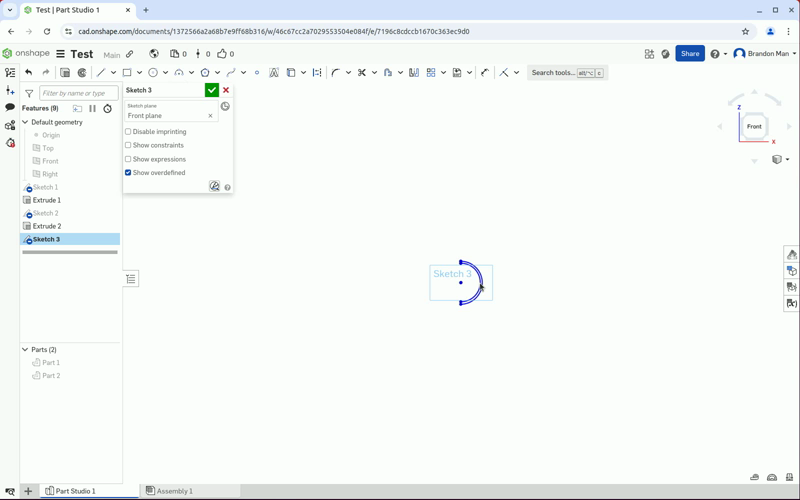
key(l)
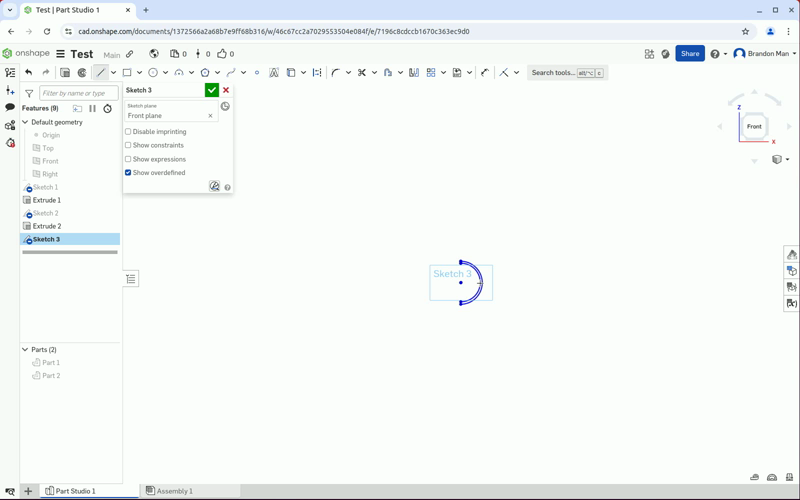
mouse_move(460, 301)
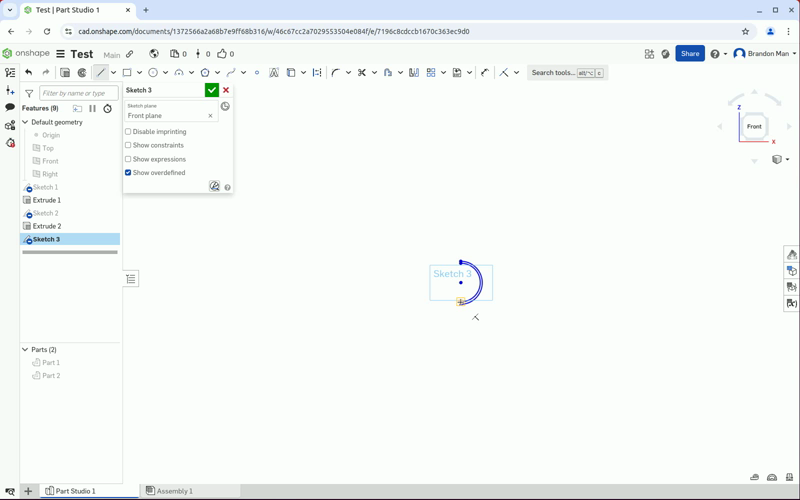
scroll(6)
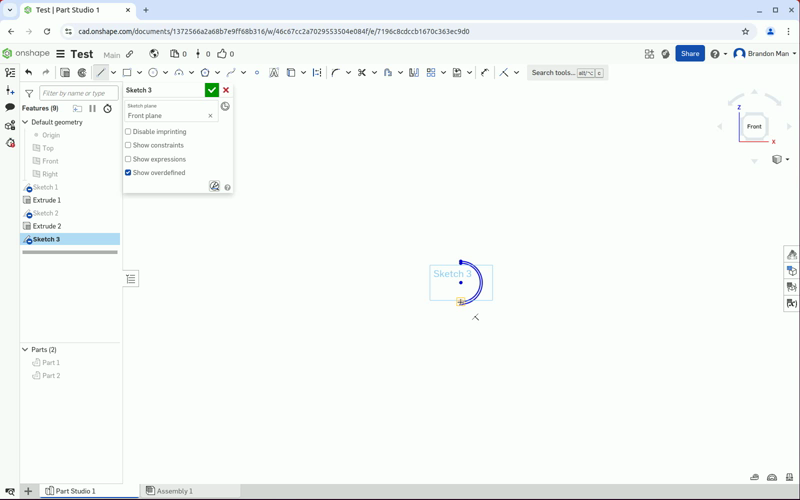
scroll(6)
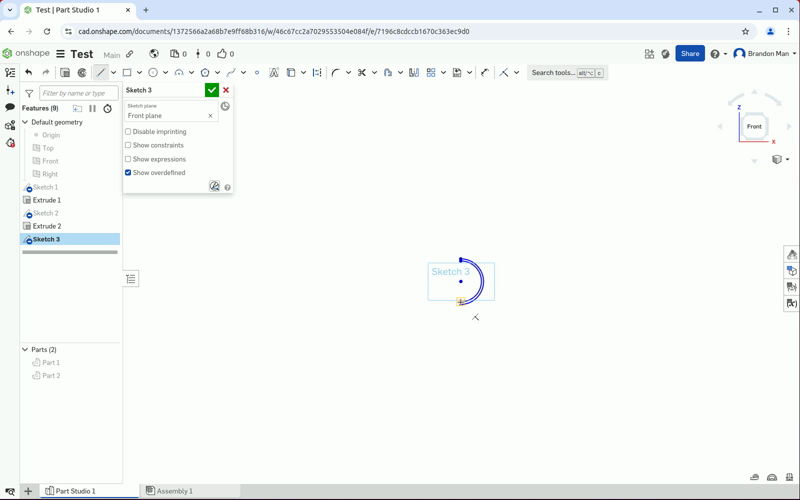
scroll(6)
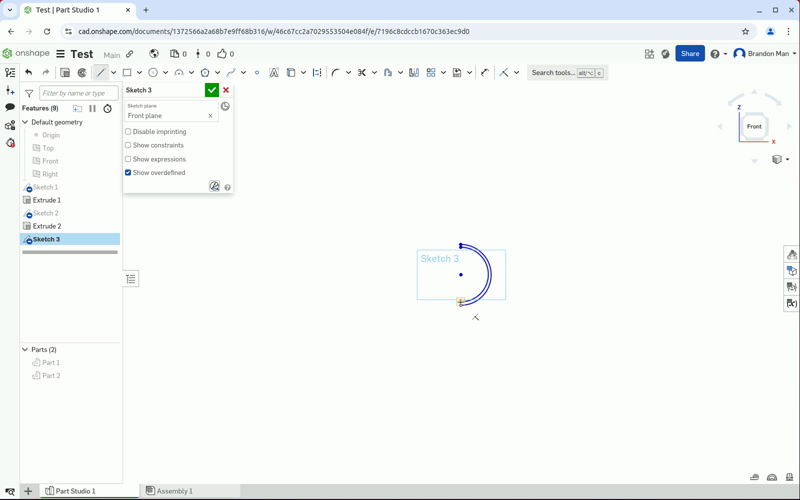
scroll(6)
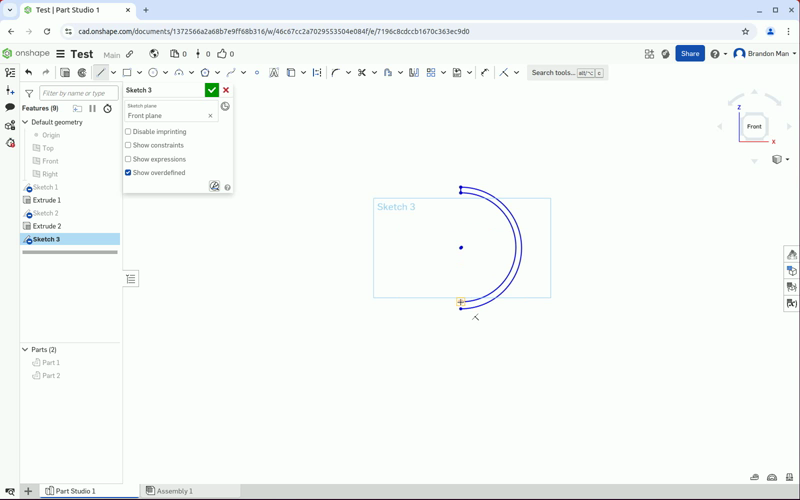
scroll(6)
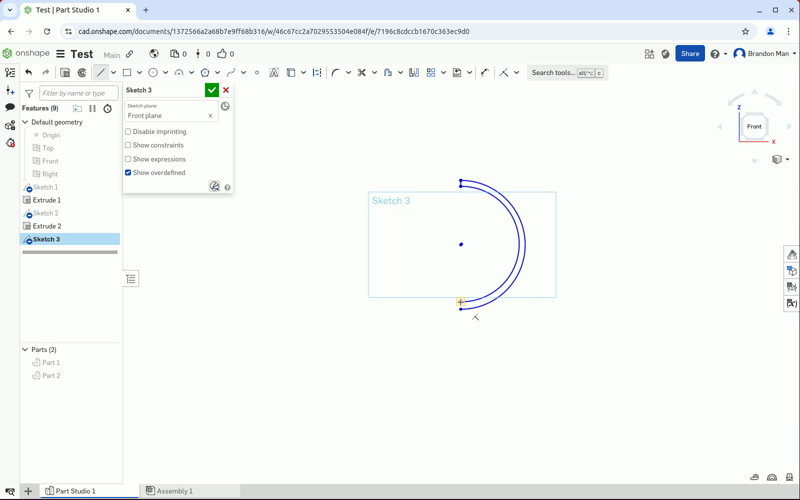
scroll(6)
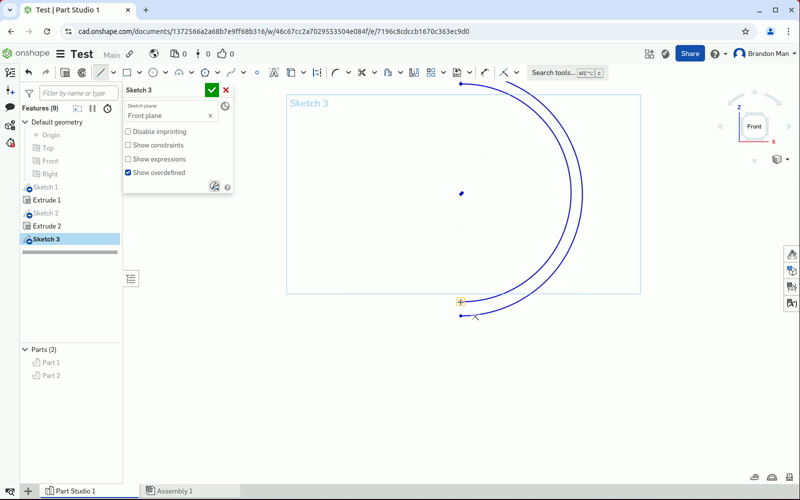
scroll(6)
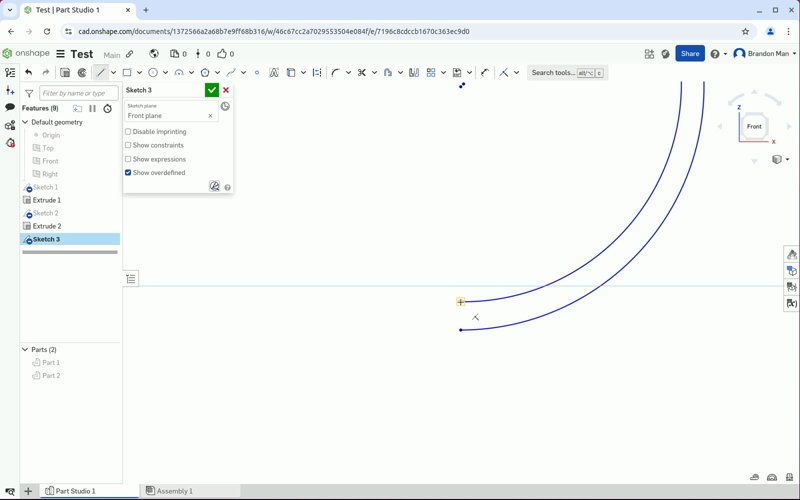
click(460, 301)
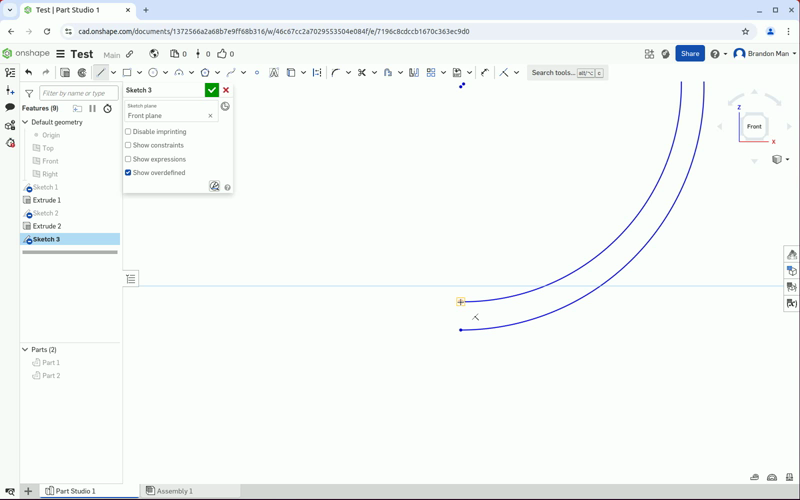
scroll(-6)
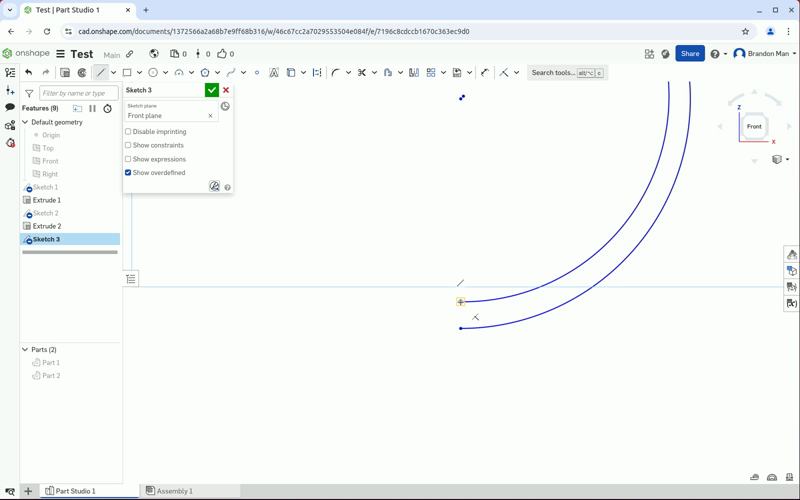
scroll(-6)
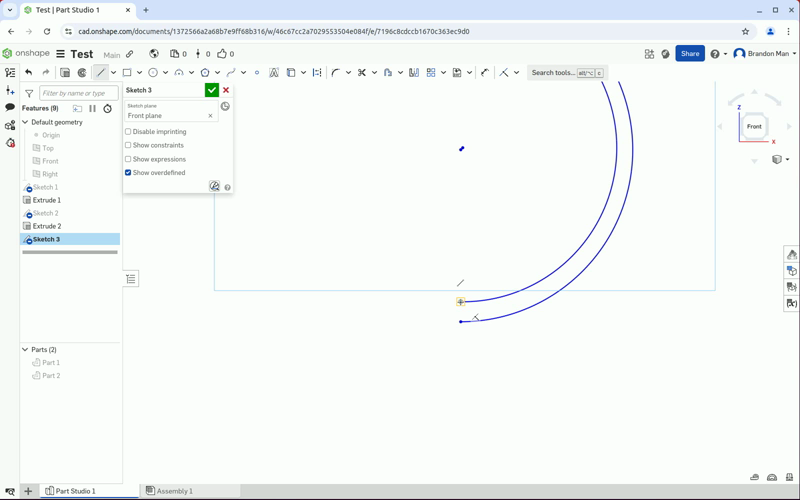
scroll(-6)
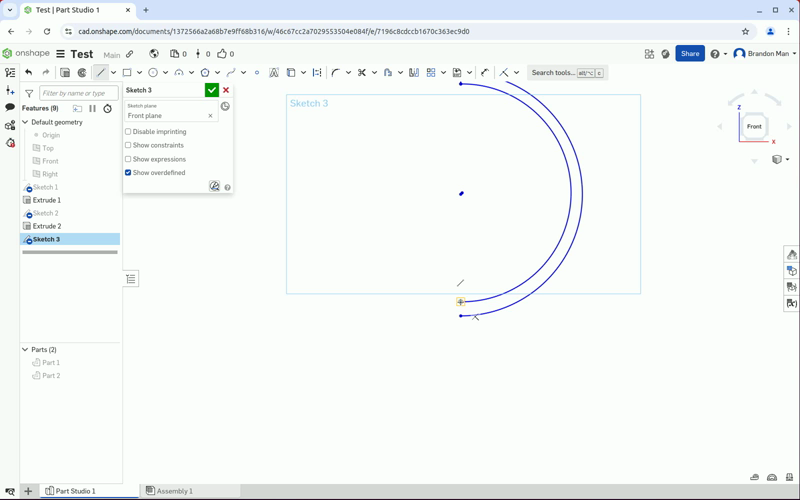
scroll(-6)
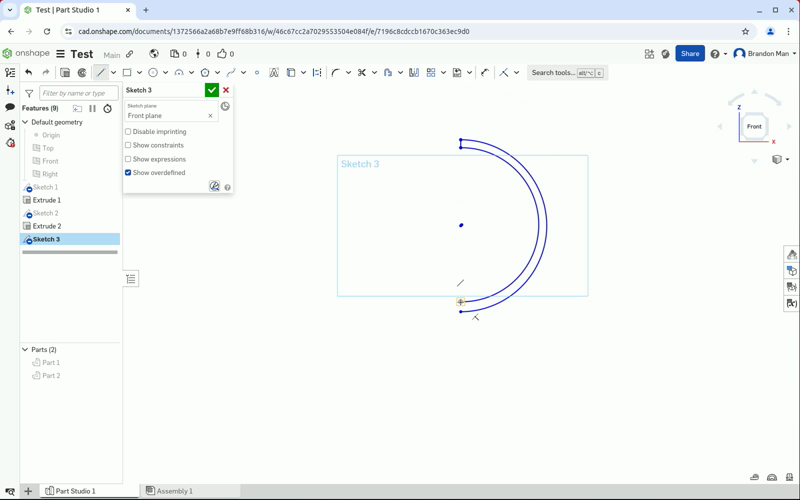
scroll(-6)
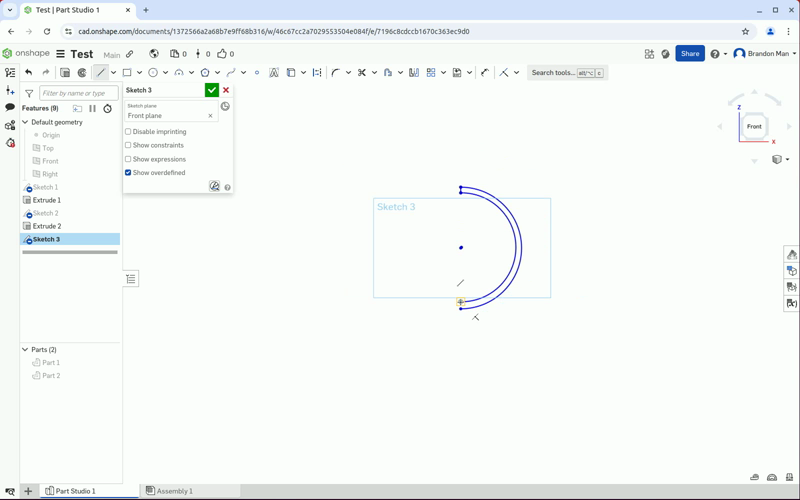
scroll(-6)
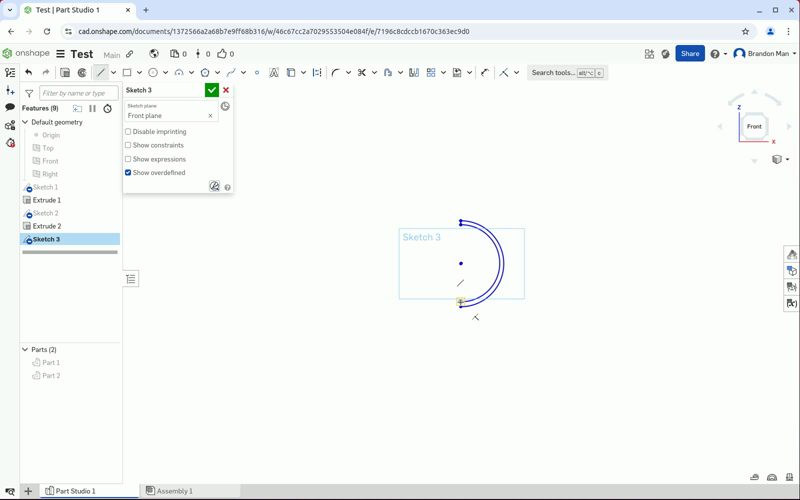
scroll(-6)
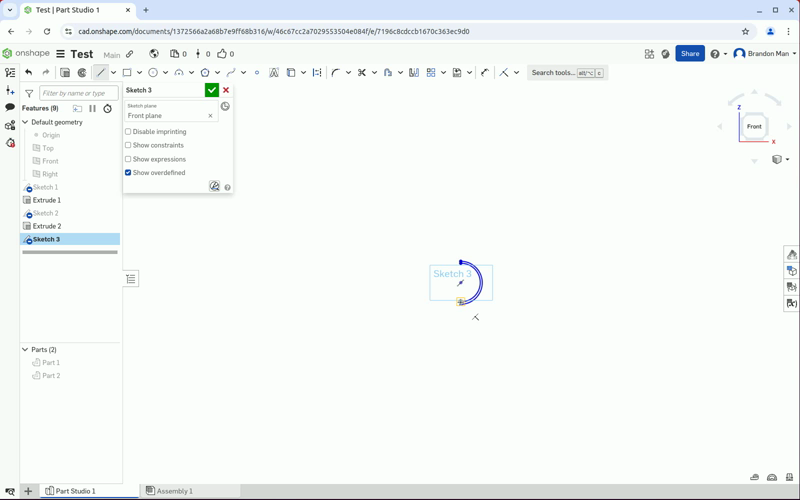
mouse_move(490, 301)
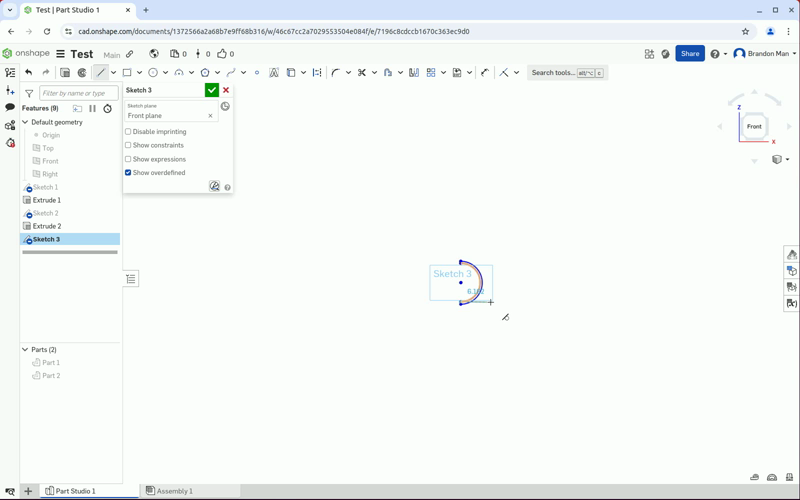
key_down(shift)
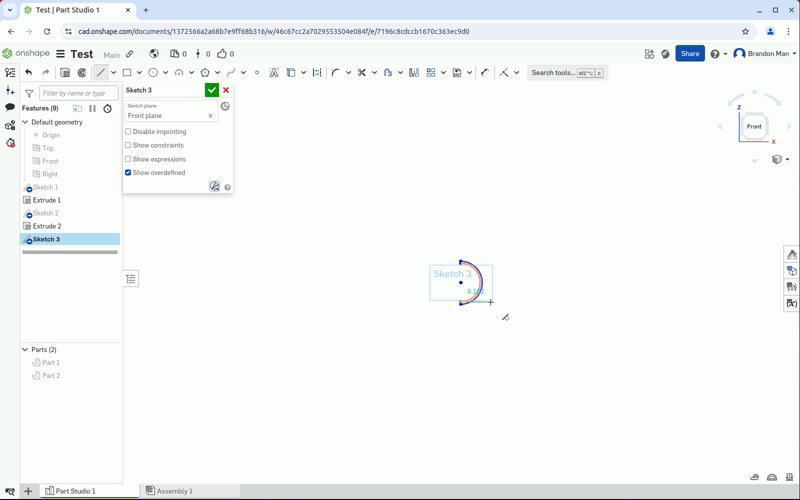
mouse_move(460, 304)
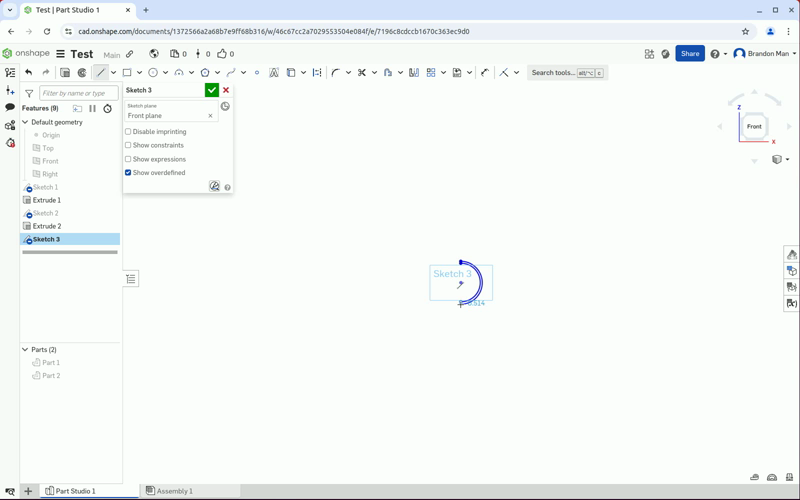
scroll(6)
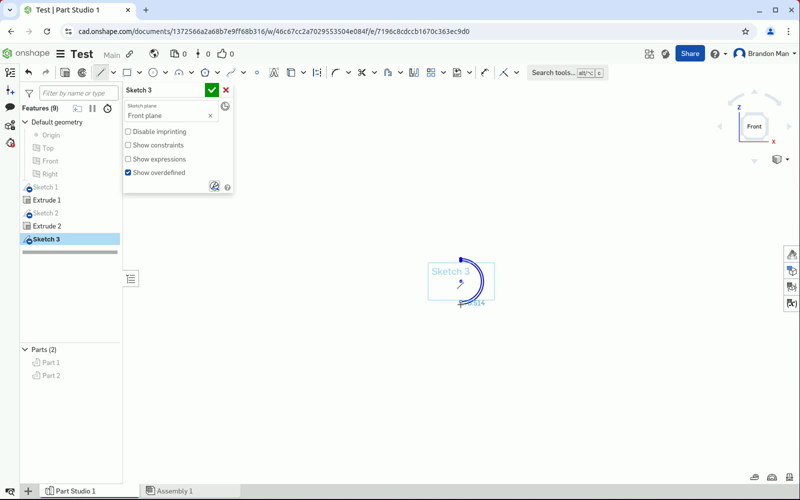
scroll(6)
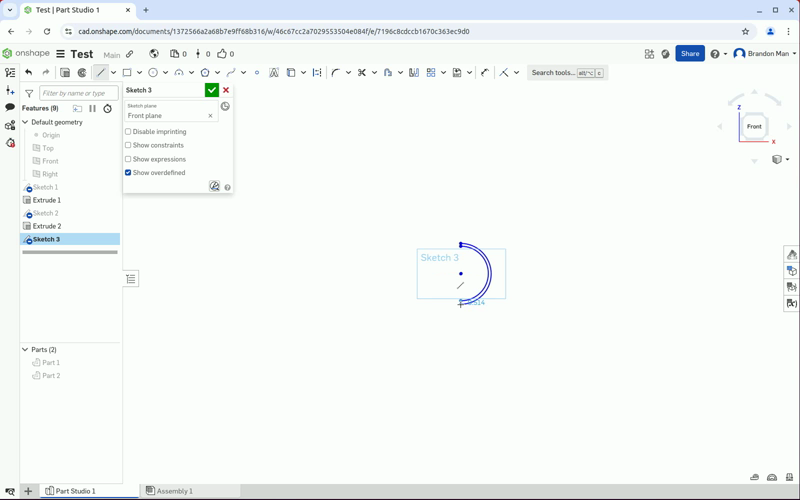
scroll(6)
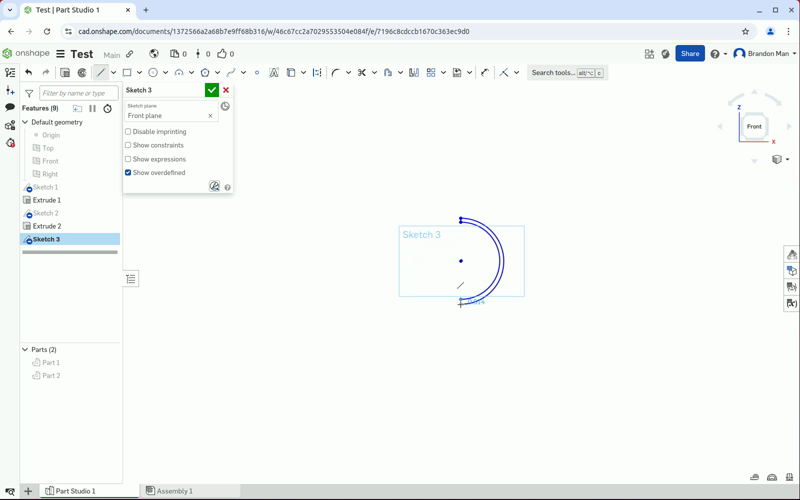
scroll(6)
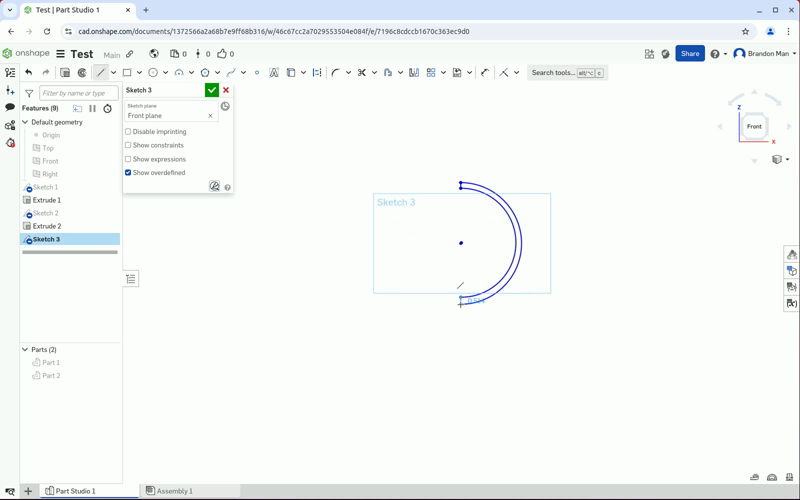
scroll(6)
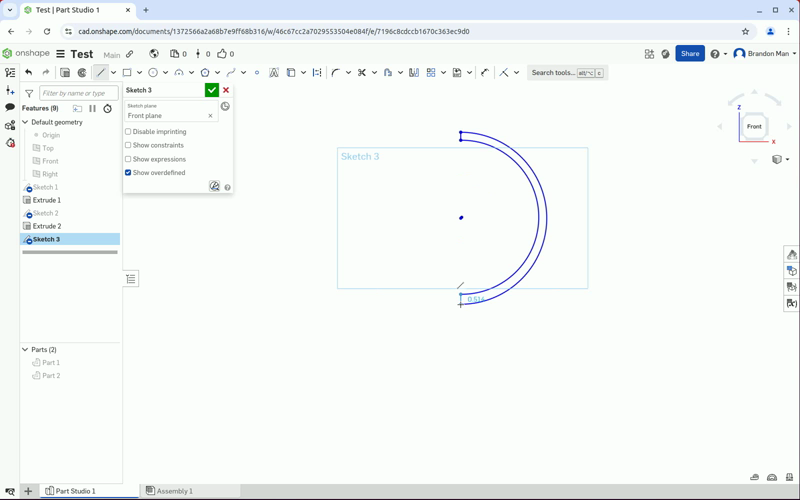
scroll(6)
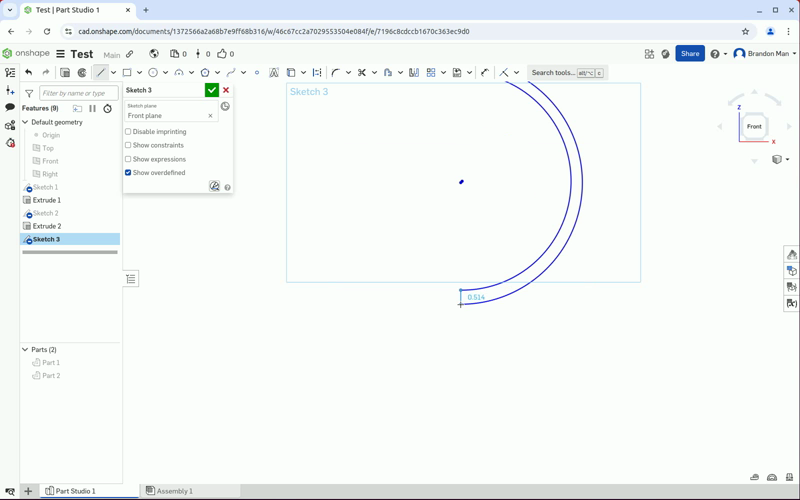
scroll(6)
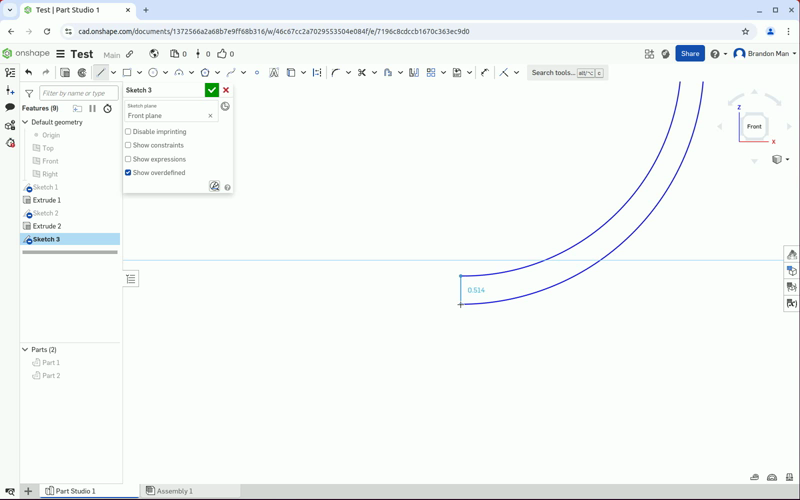
key_up(shift)
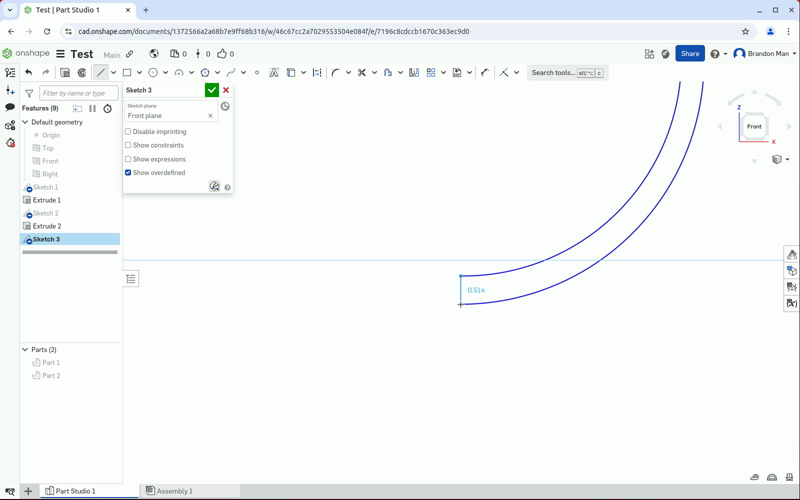
click(460, 304)
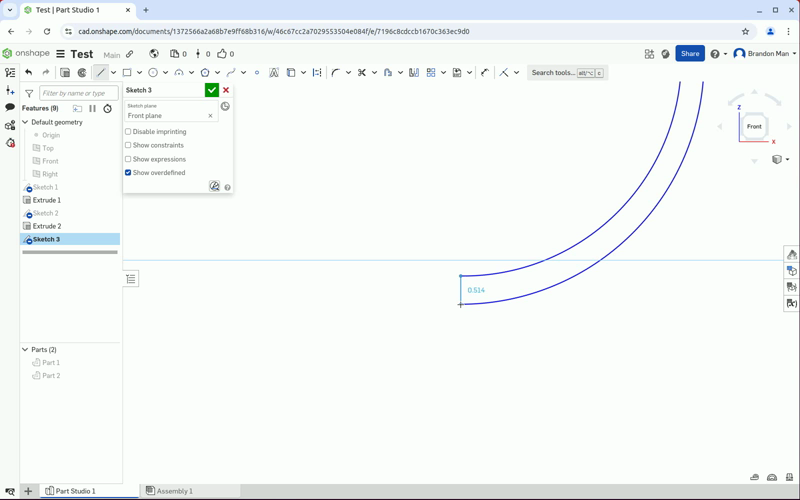
scroll(-6)
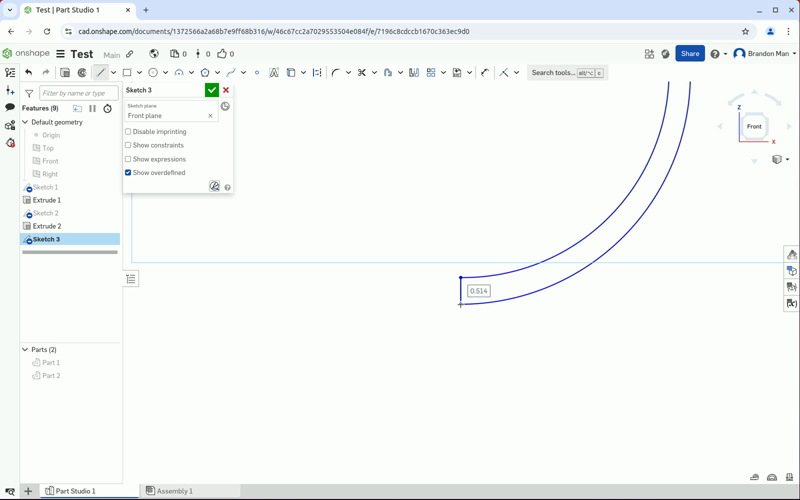
scroll(-6)
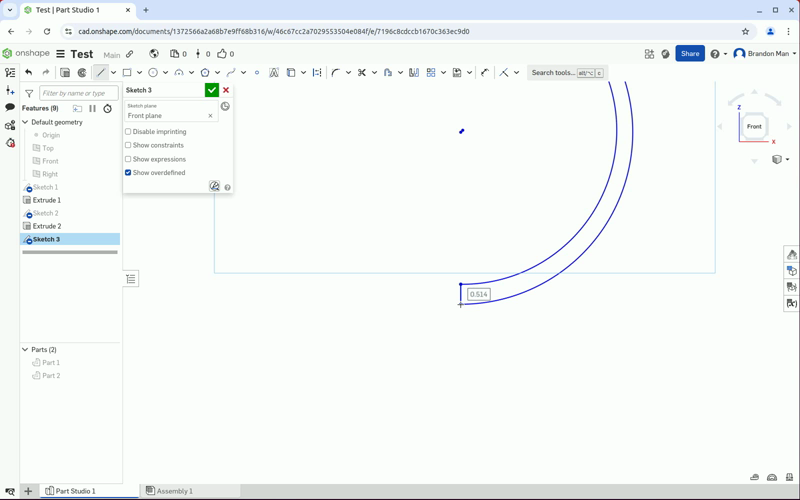
scroll(-6)
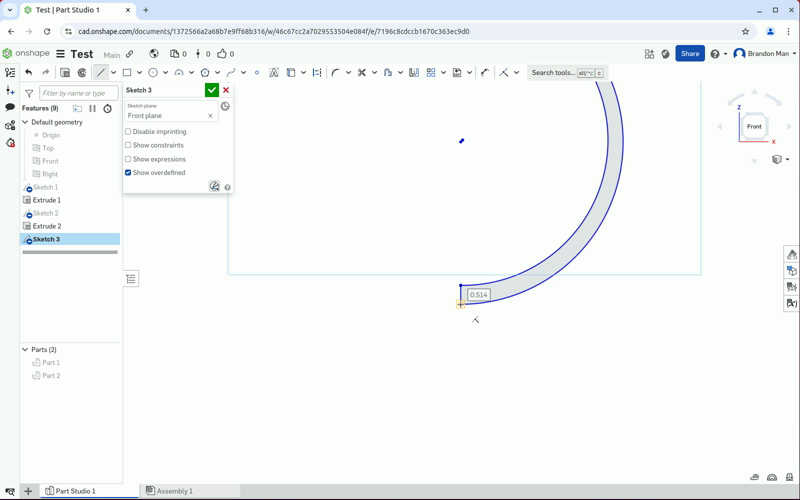
scroll(-6)
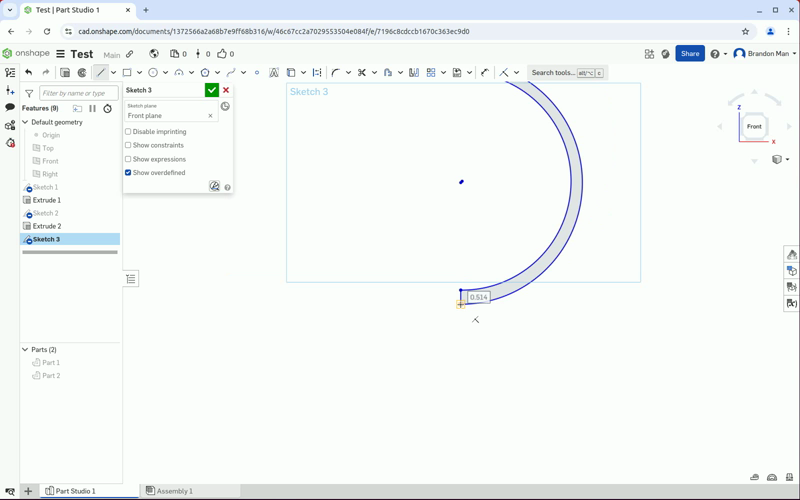
scroll(-6)
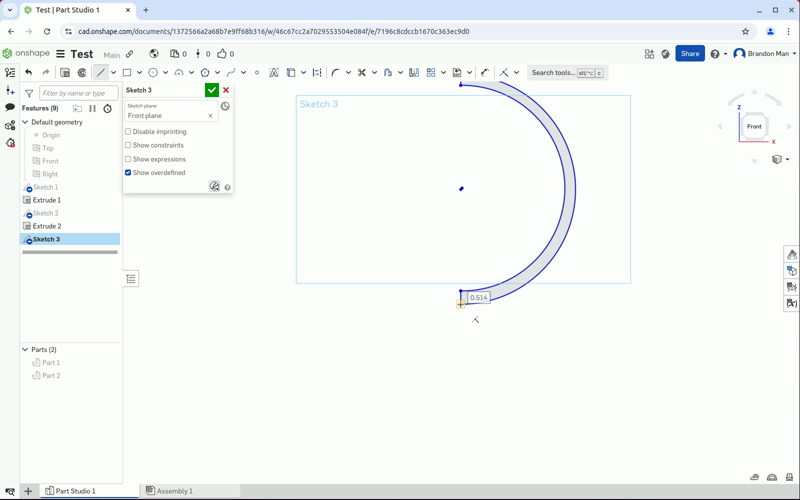
scroll(-6)
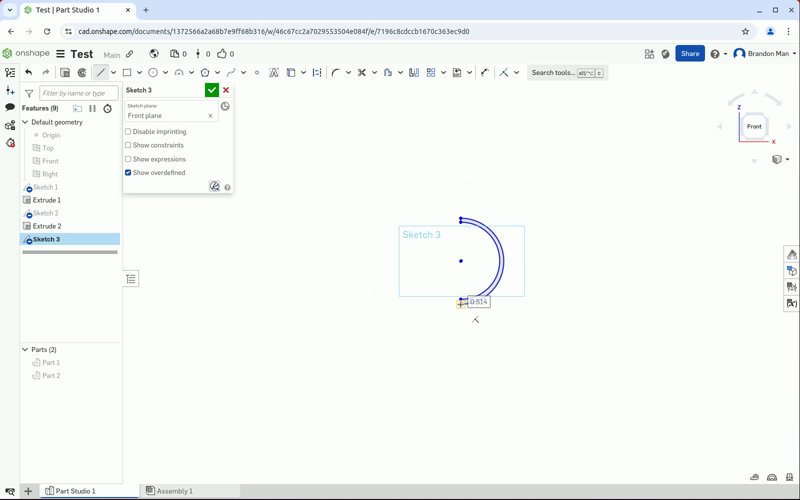
scroll(-6)
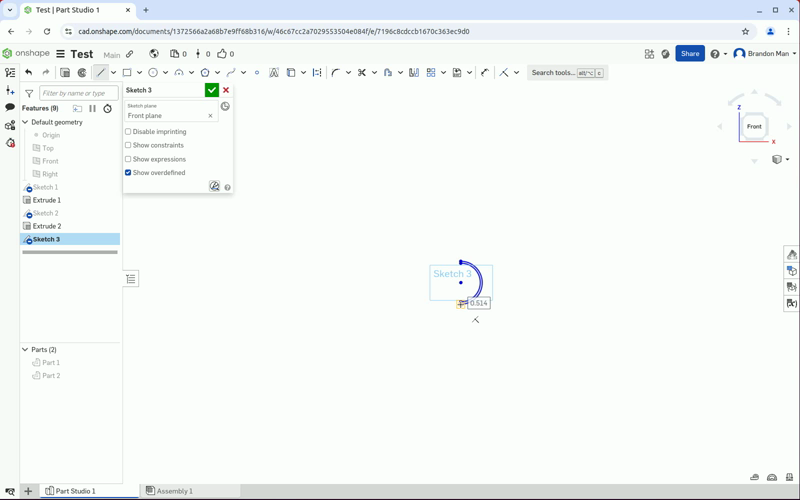
key(esc)
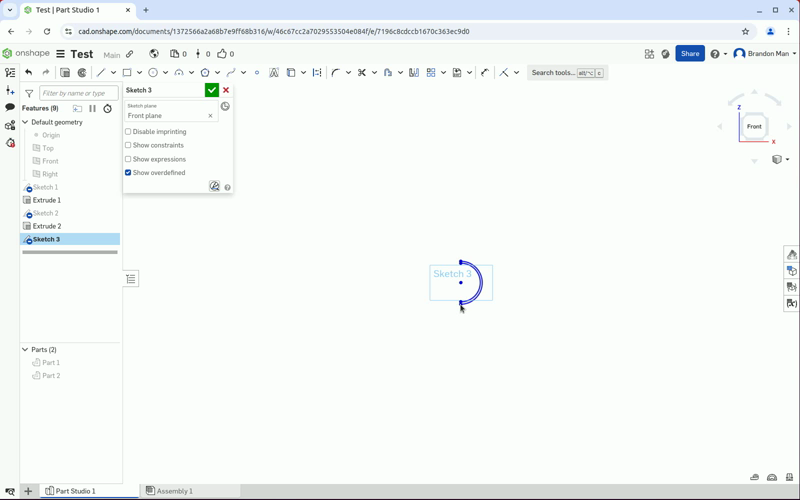
mouse_move(479, 289)
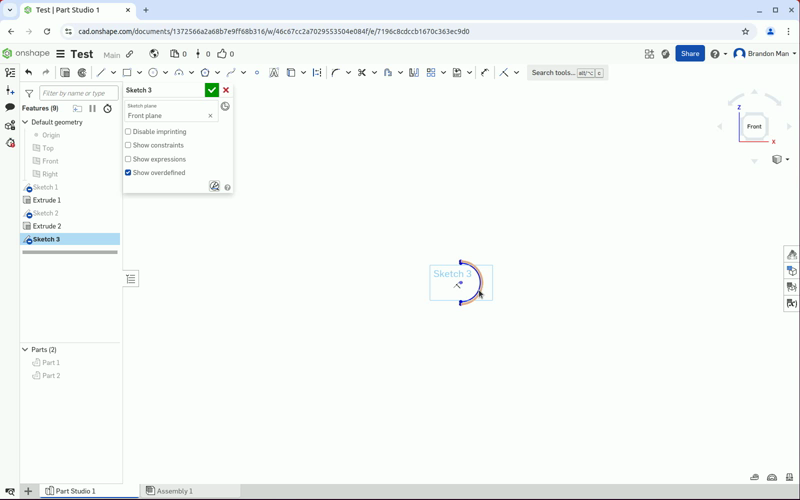
scroll(6)
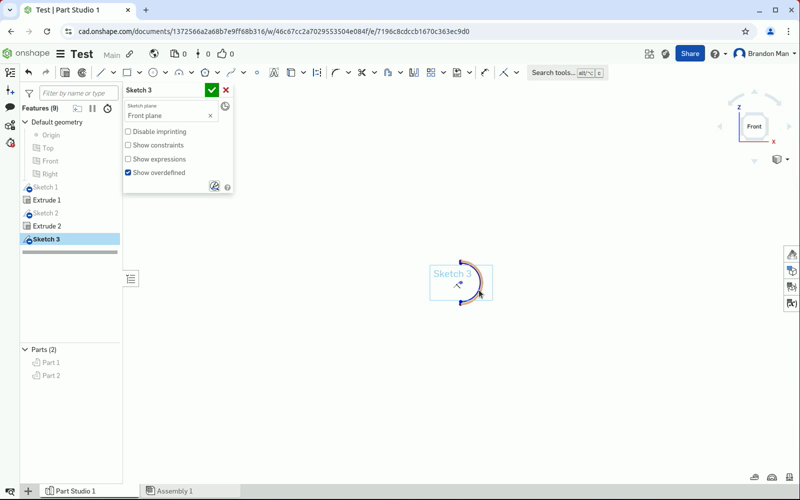
scroll(6)
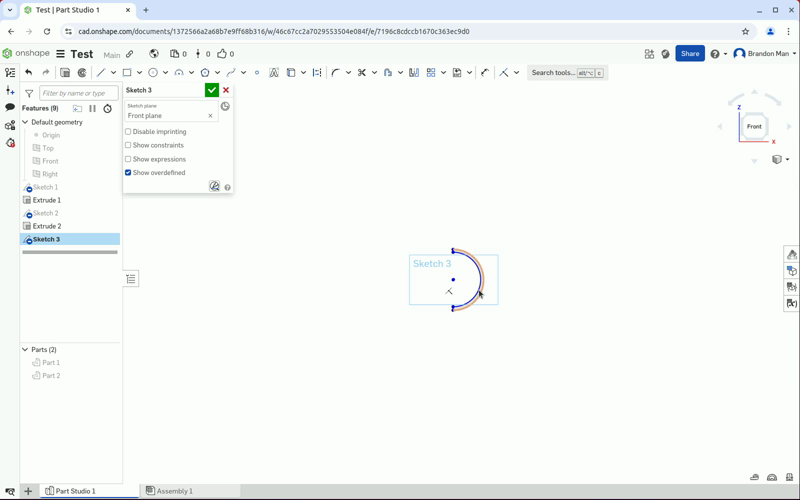
scroll(6)
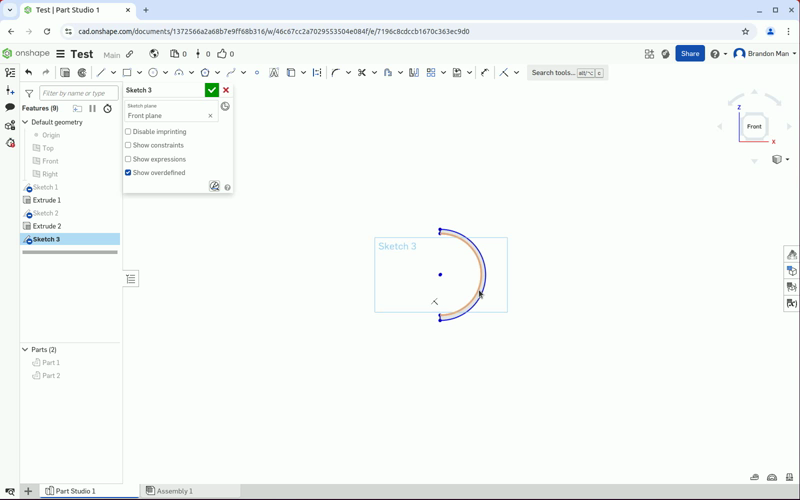
scroll(6)
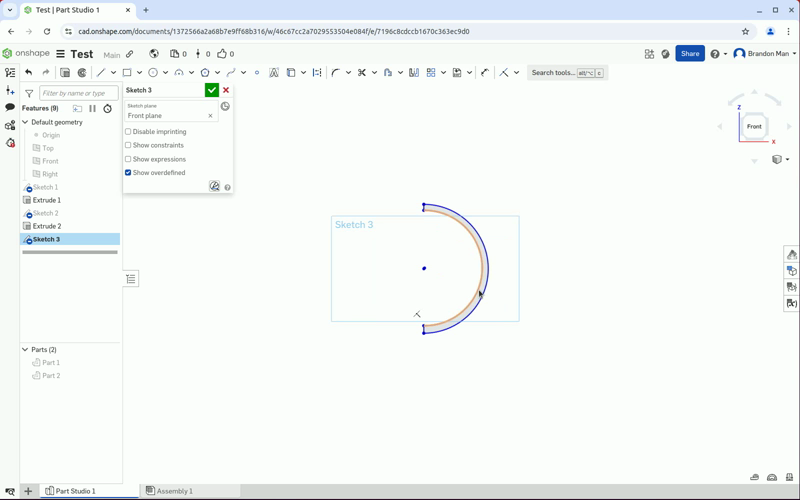
scroll(6)
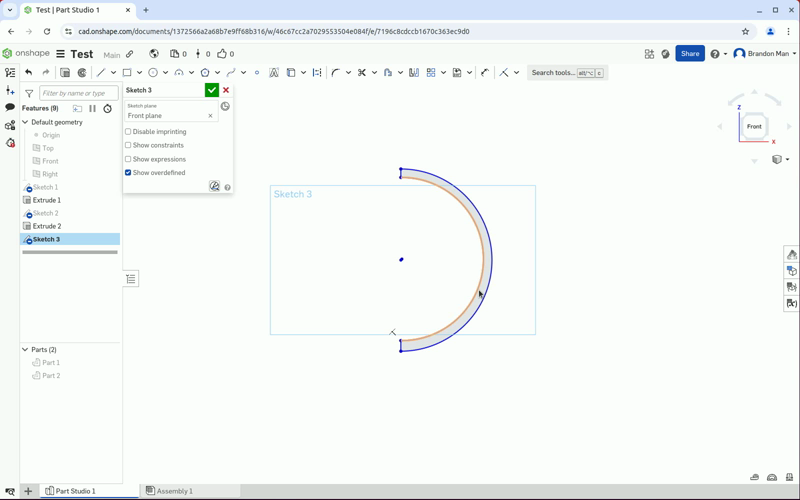
scroll(6)
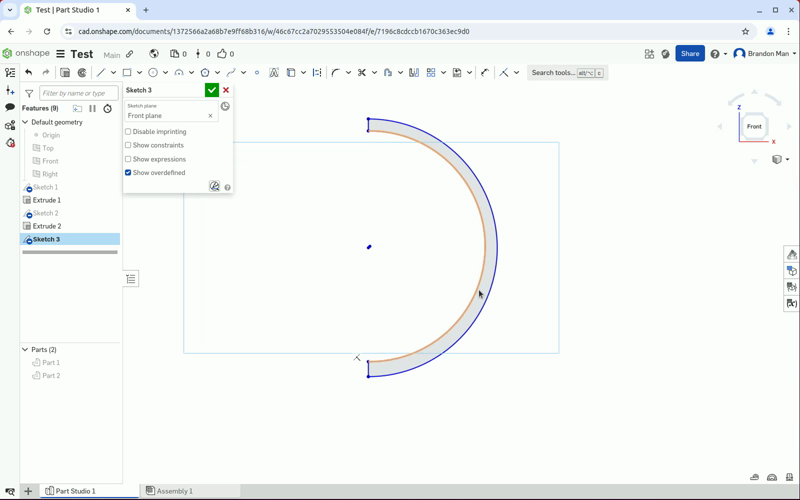
scroll(6)
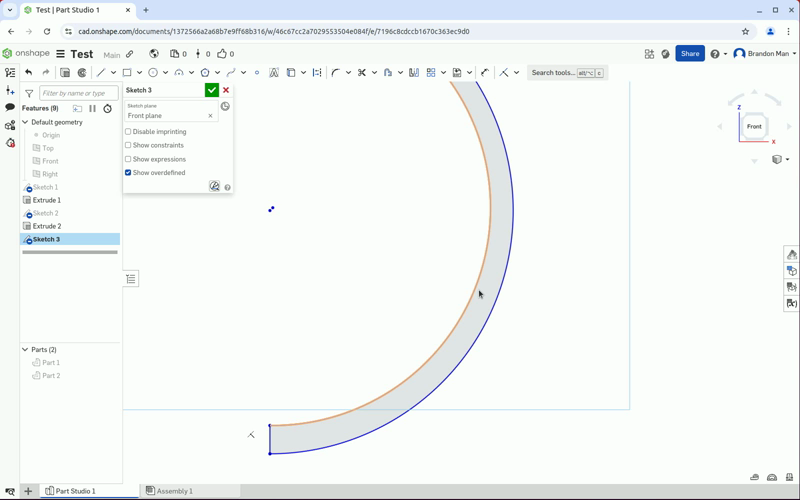
click(479, 289)
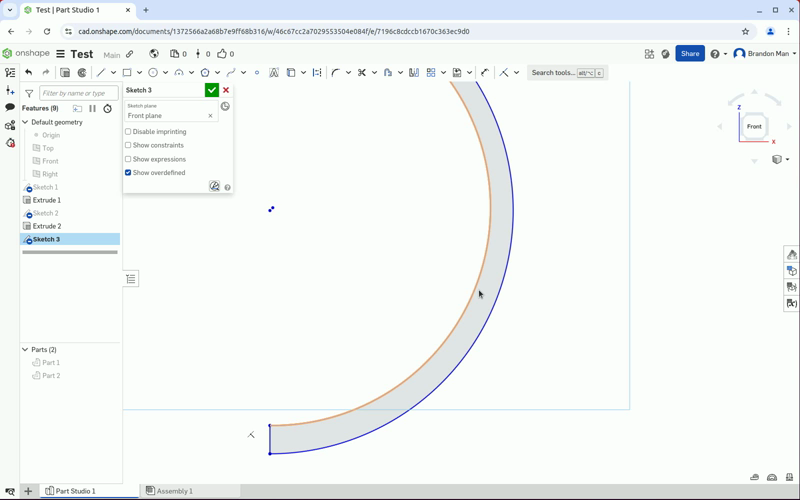
scroll(-6)
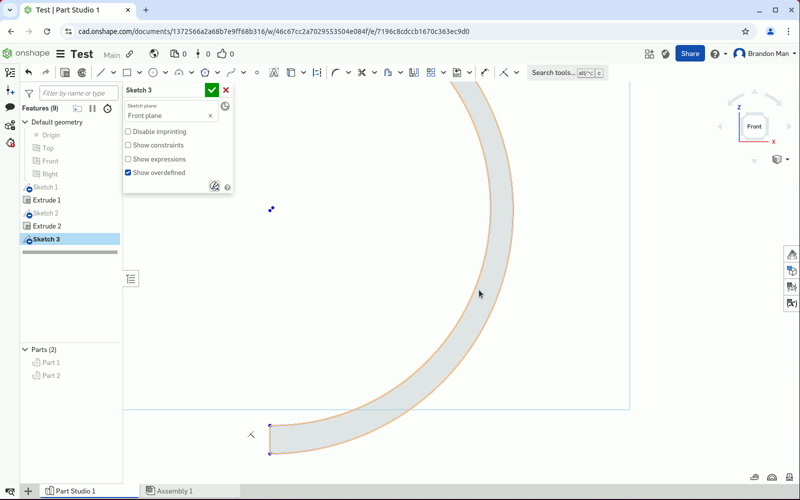
scroll(-6)
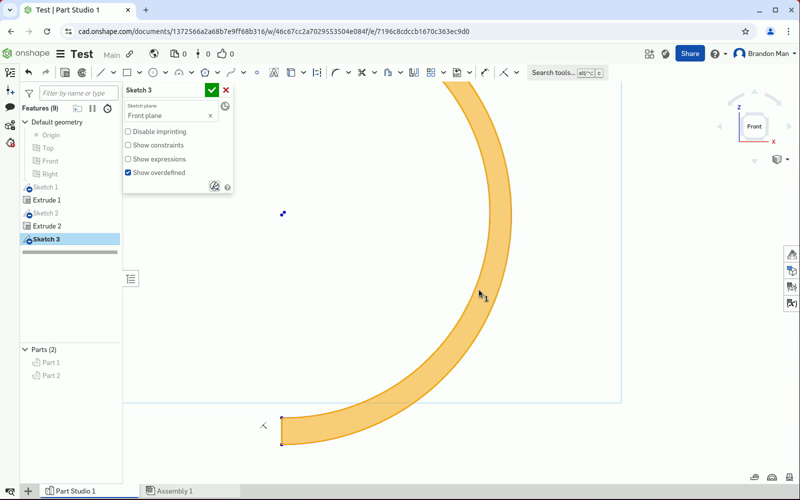
scroll(-6)
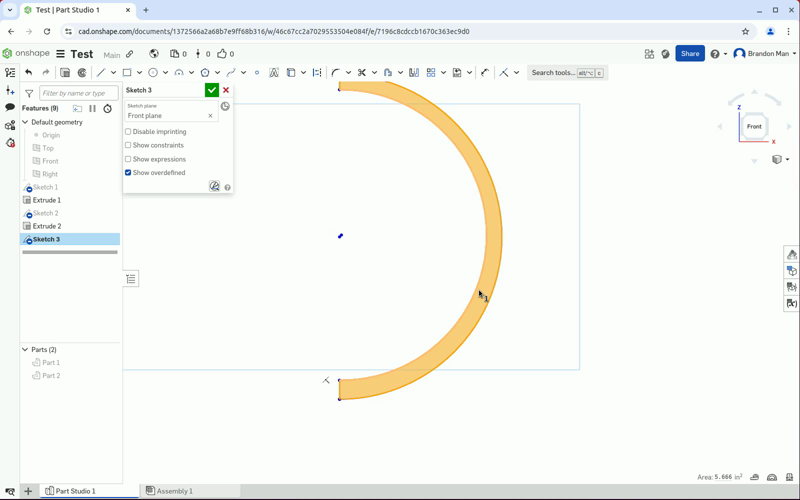
scroll(-6)
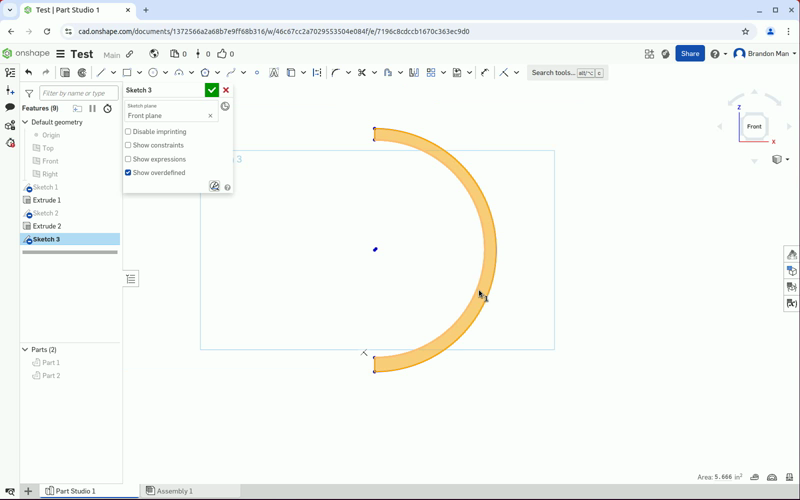
scroll(-6)
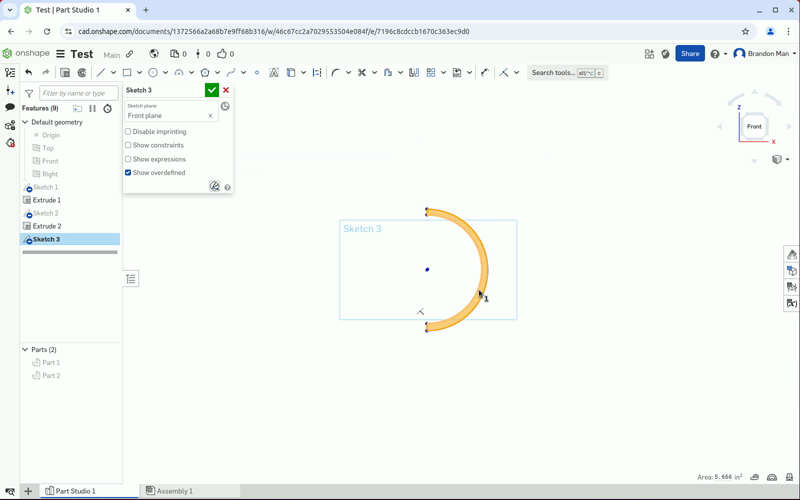
scroll(-6)
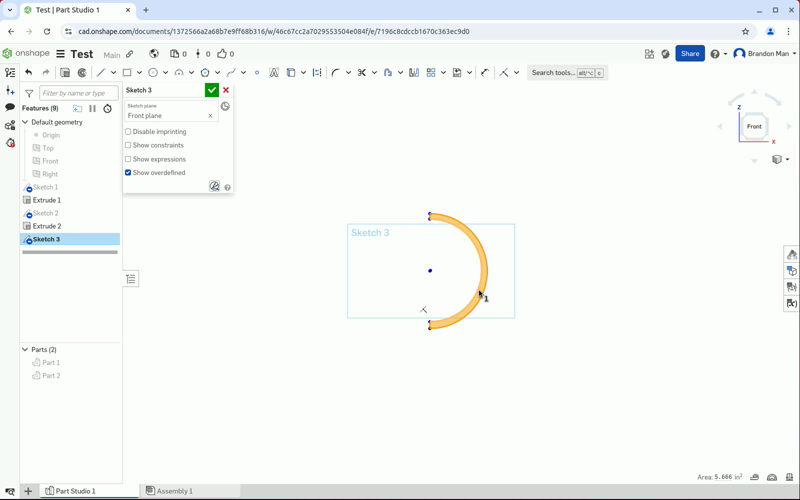
scroll(-6)
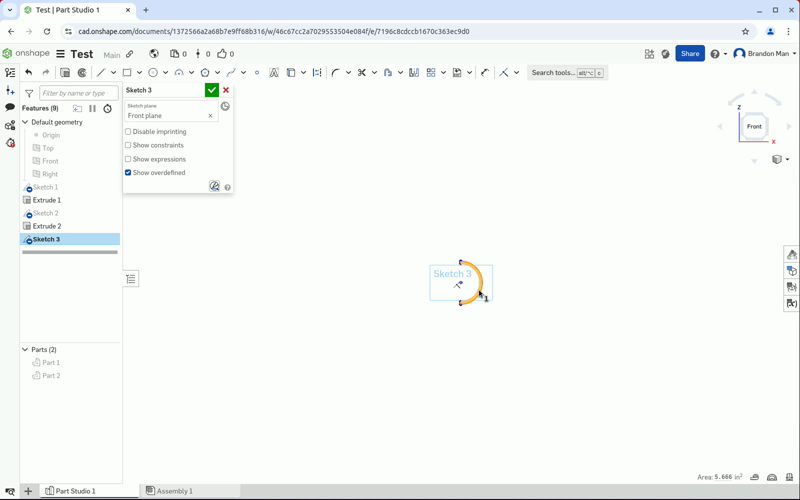
mouse_move(73, 352)
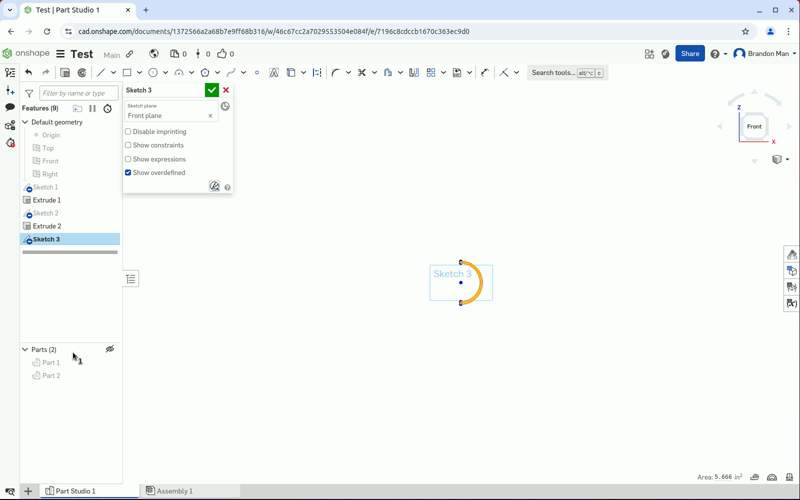
key(shift+y)
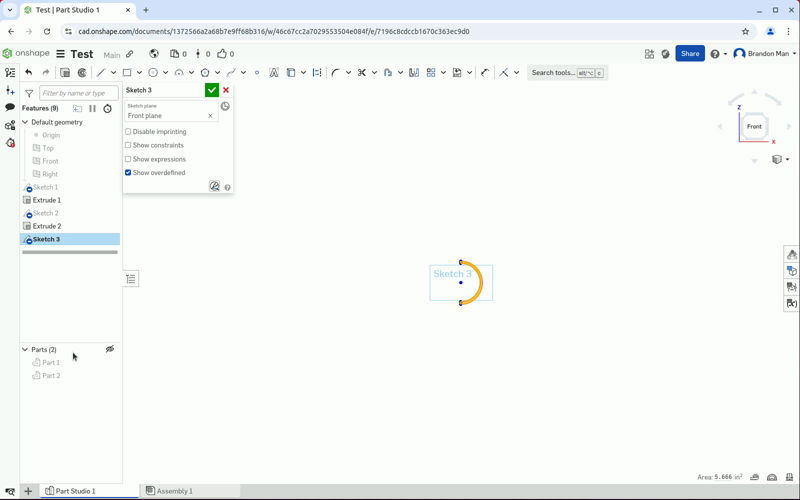
key(shift+e)
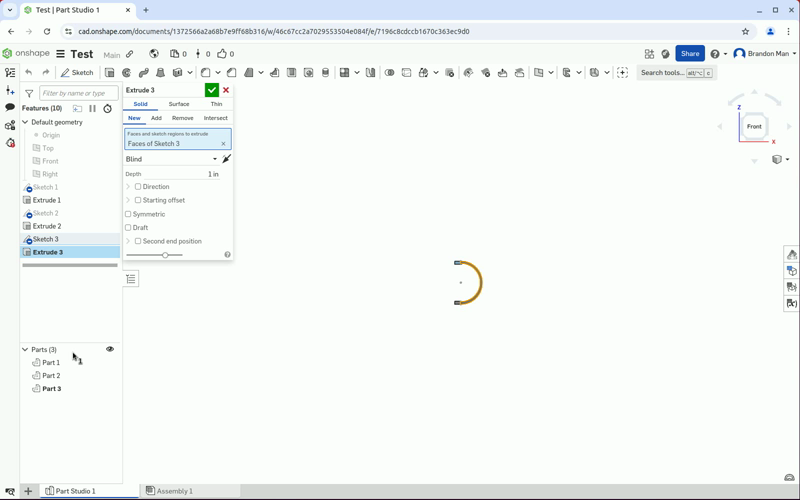
mouse_move(143, 106)
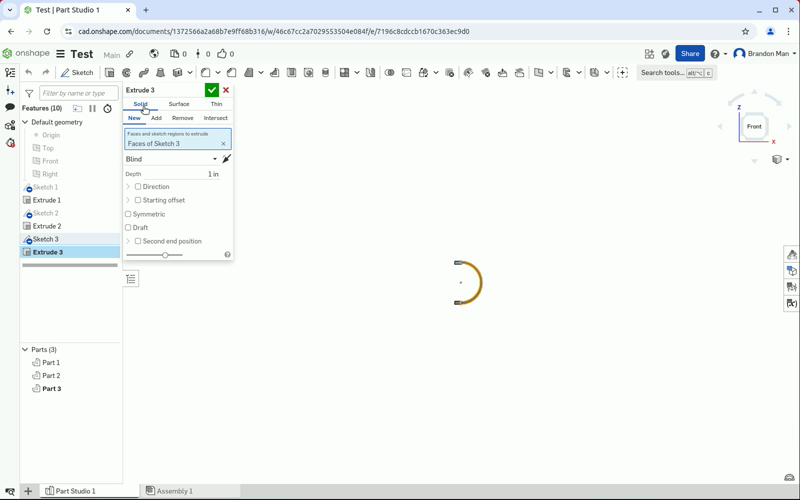
click(143, 106)
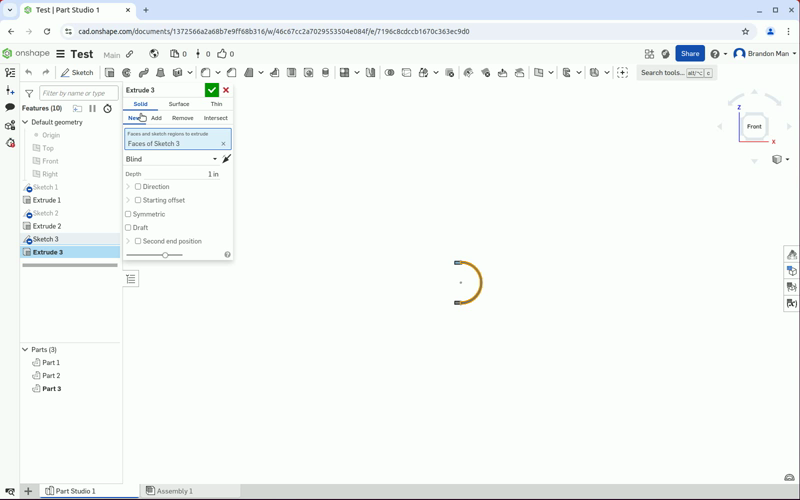
mouse_move(137, 120)
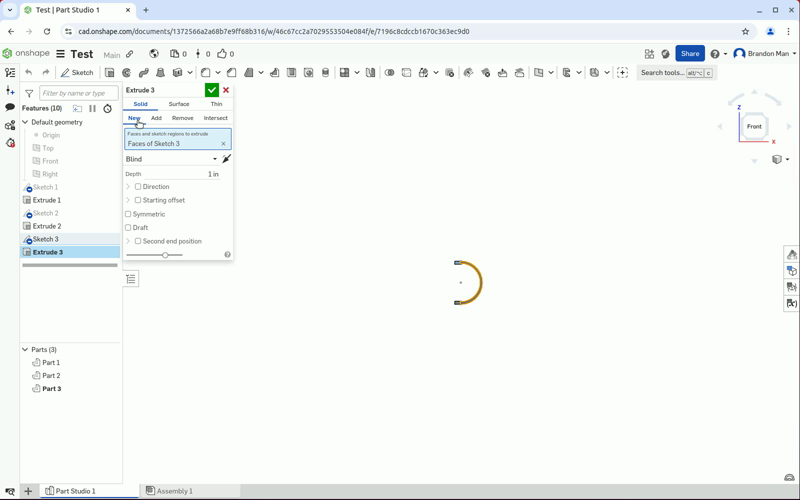
click(137, 120)
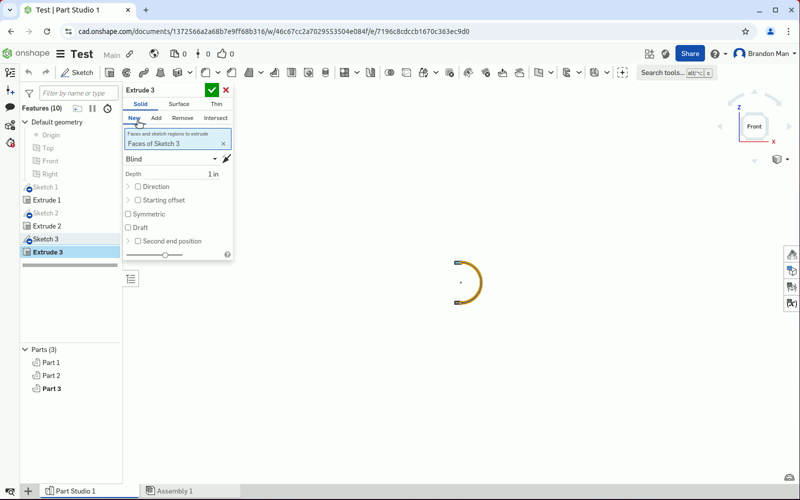
key(tab, 4)
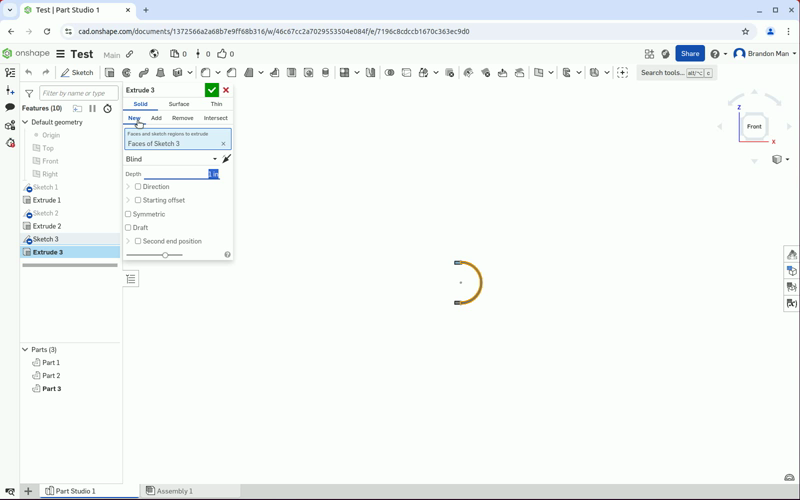
text(23.108)
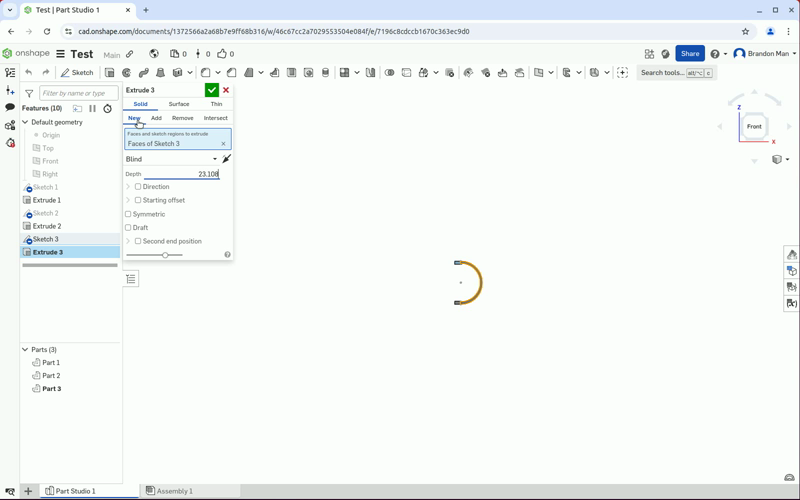
key(enter)
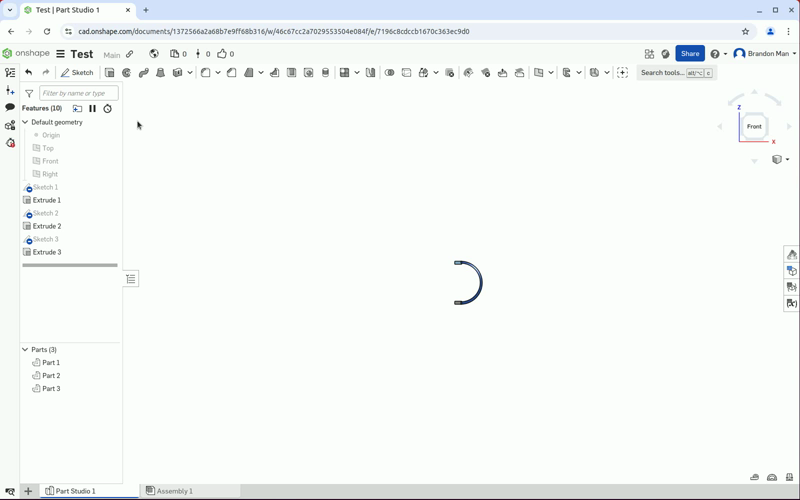
key(shift+h)
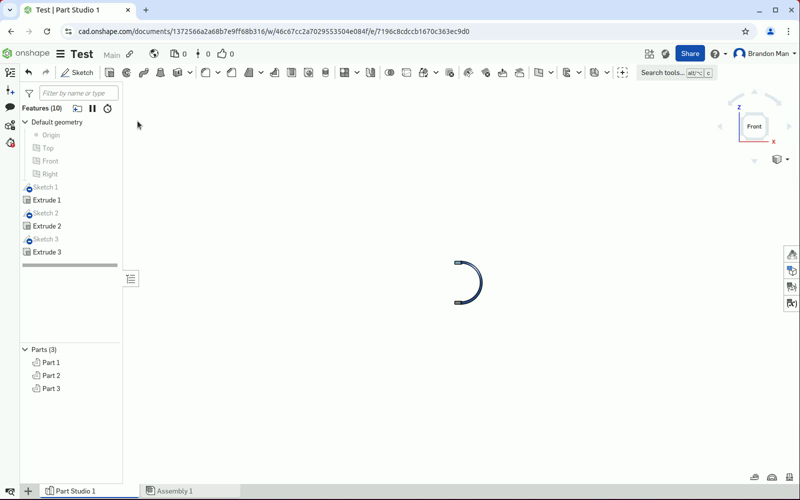
key(shift+h)
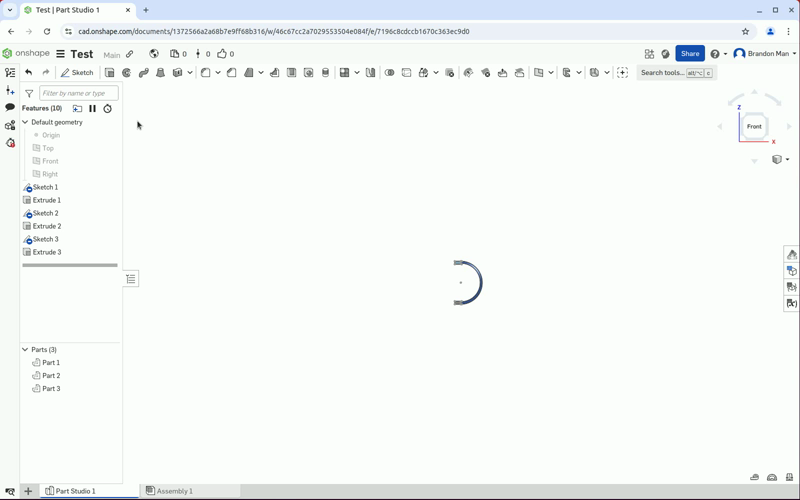
key(shift+7)
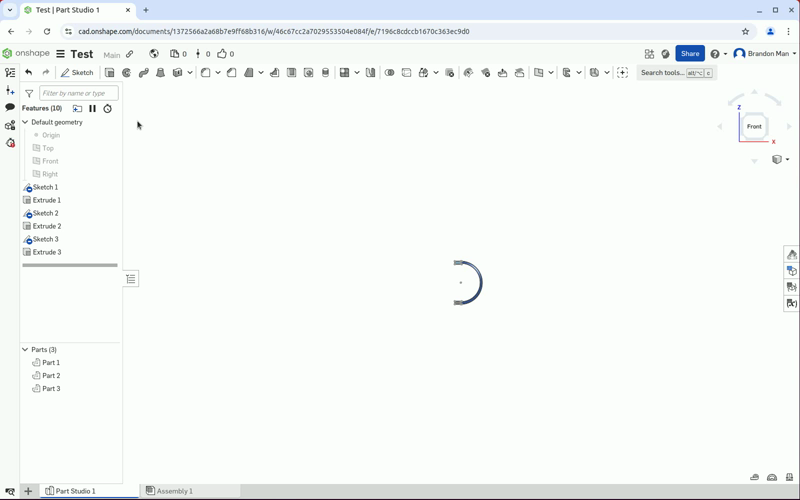
key(left, 2)
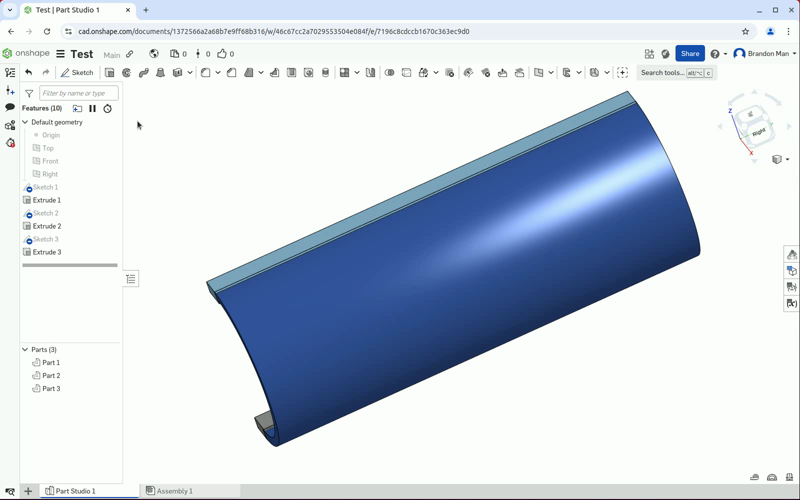
key(down, 2)
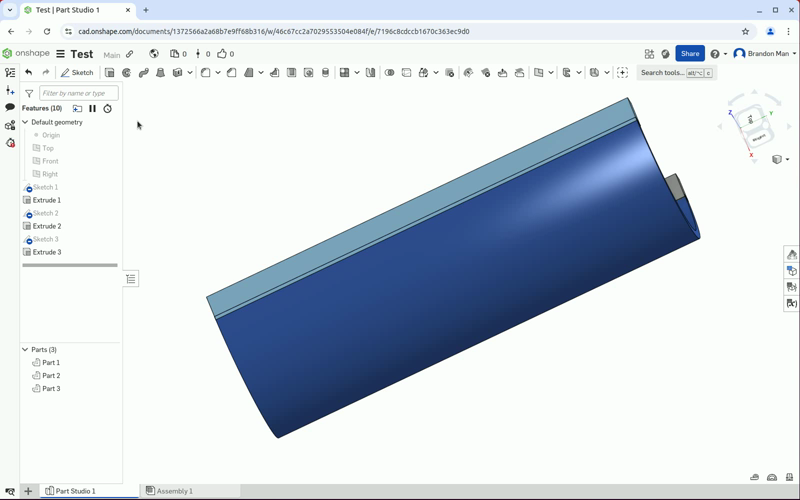
key(up, 2)
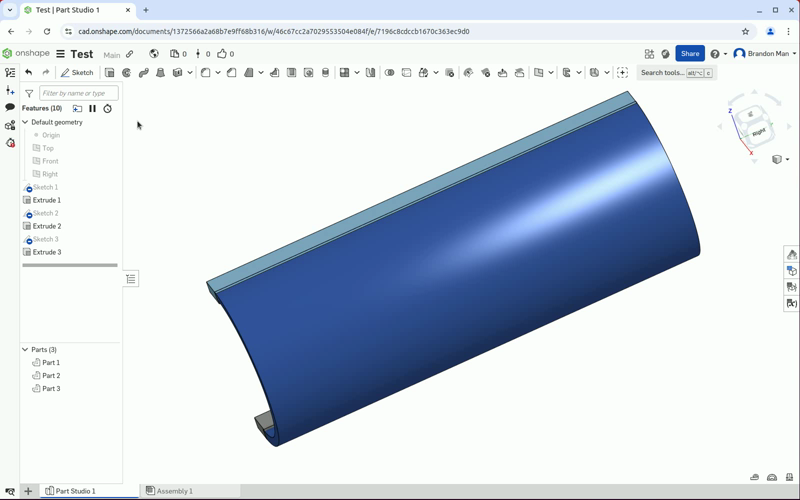
key(right, 2)
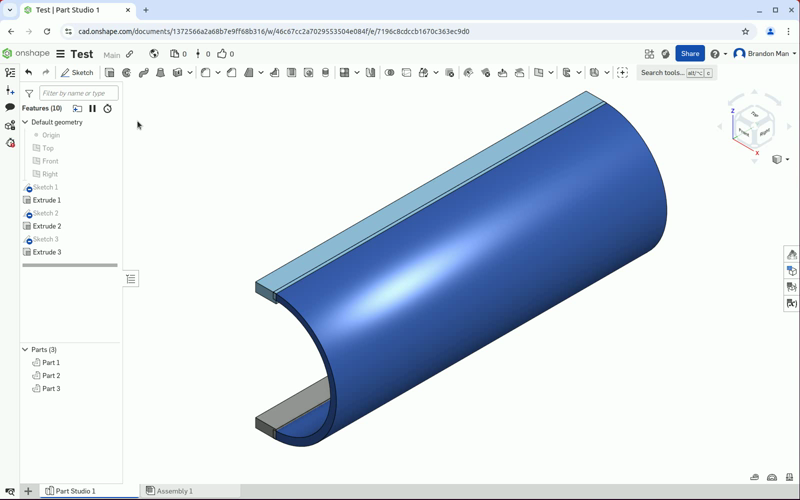
mouse_move(73, 189)
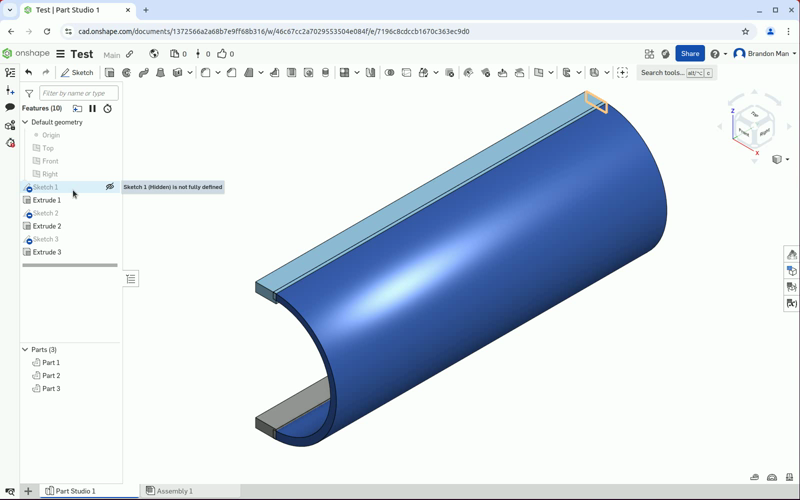
click(73, 189)